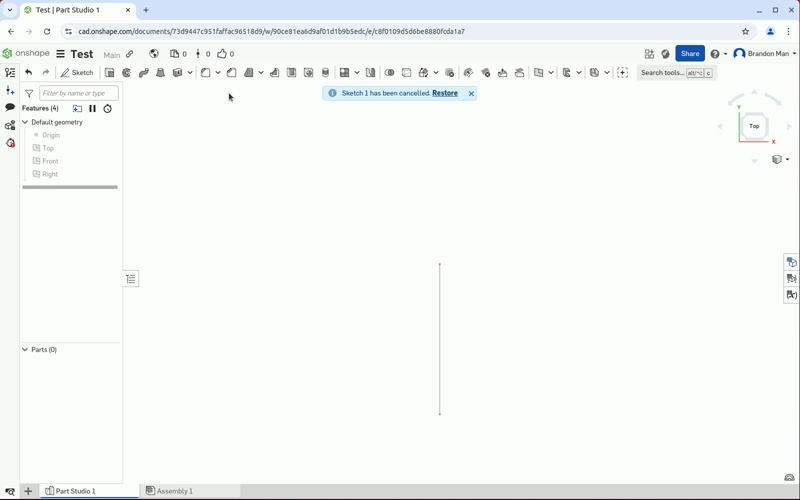
key(shift+h)
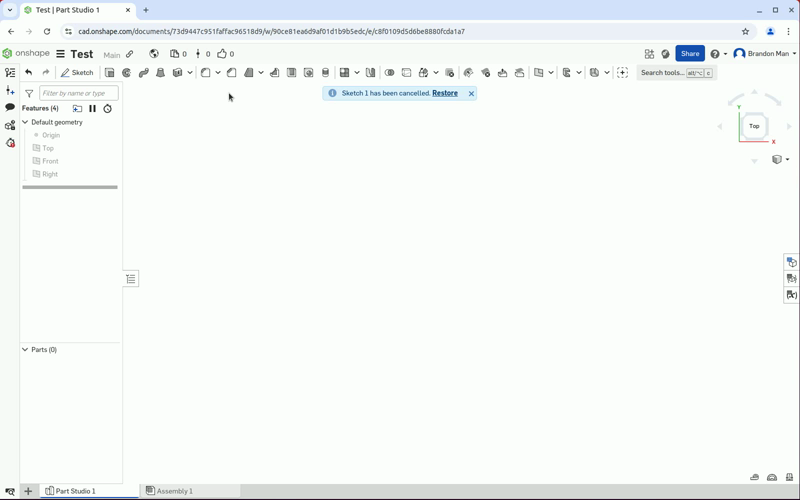
mouse_move(73, 352)
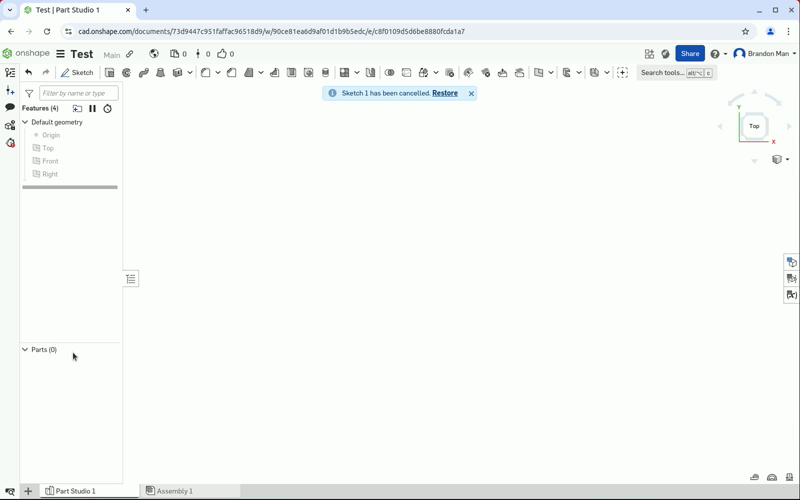
key(y)
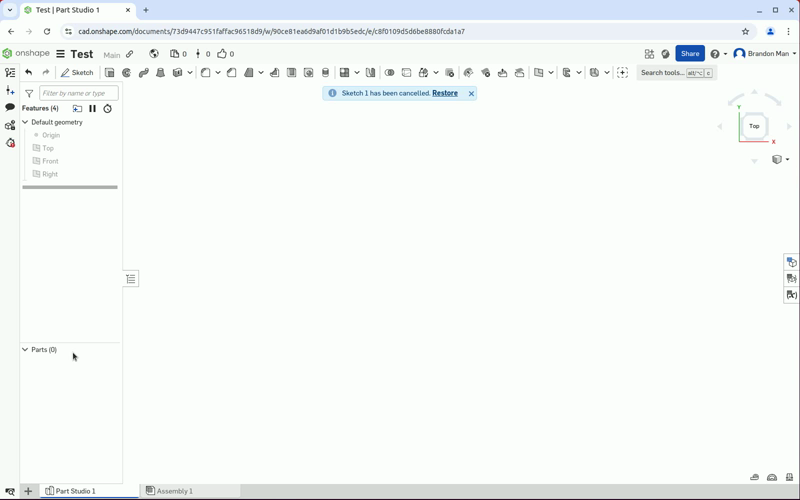
key(shift+p)
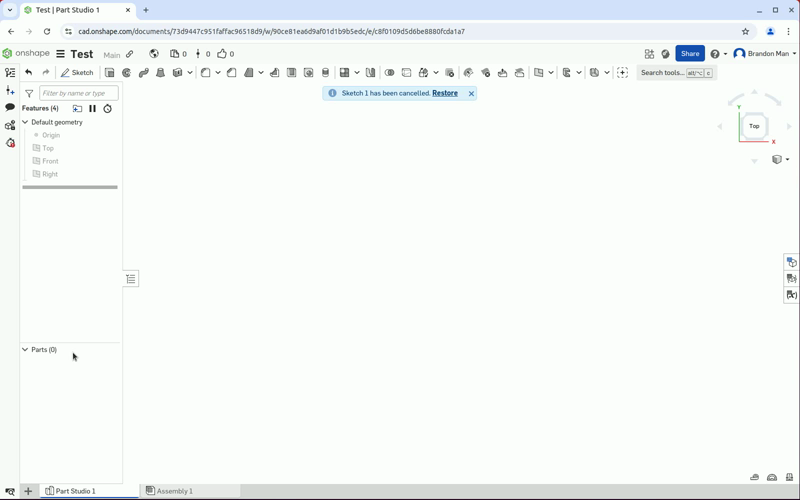
key(space)
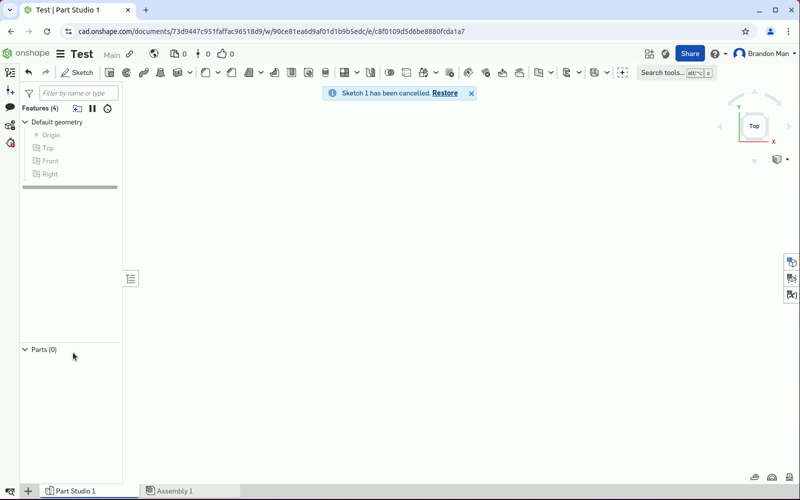
key_down(shift)
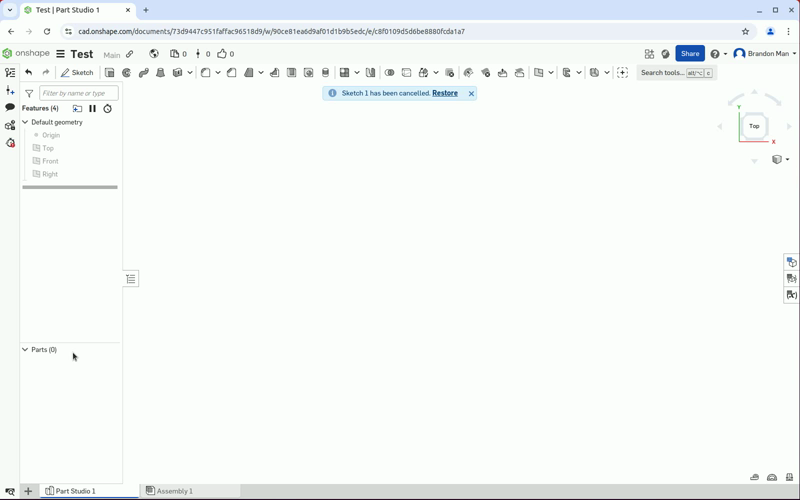
key(up)
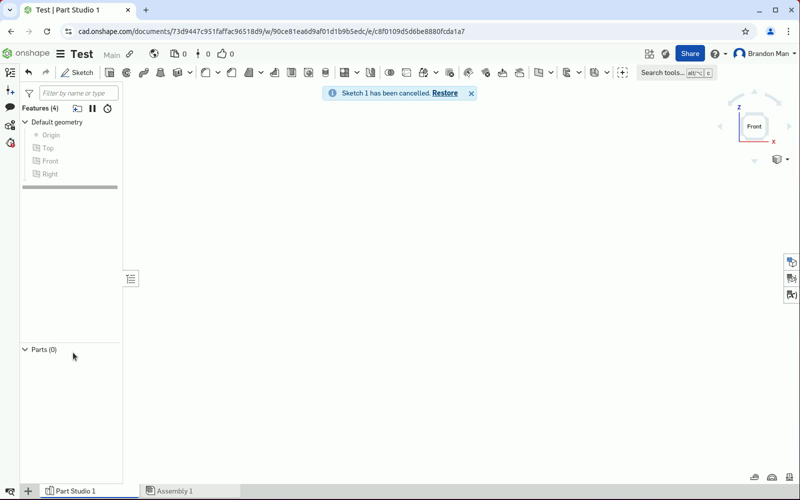
key_up(shift)
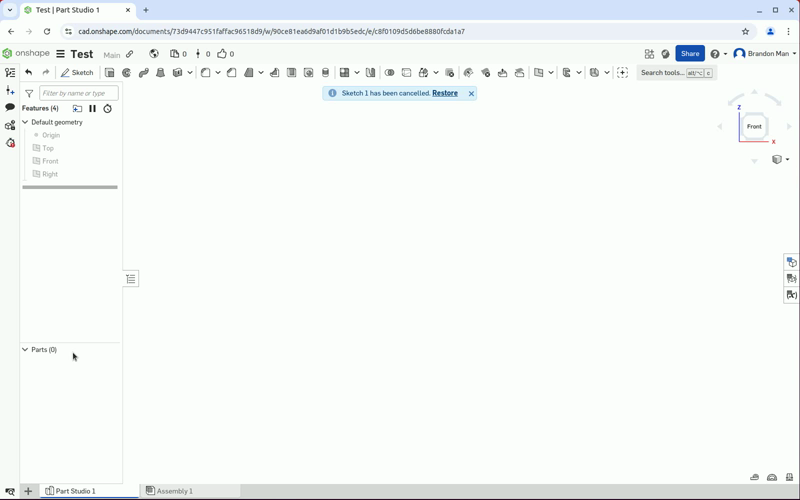
mouse_move(73, 352)
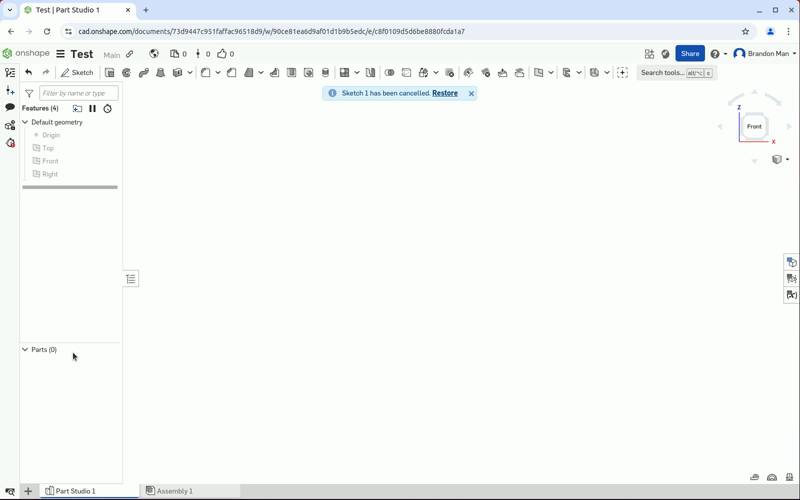
key(shift+y)
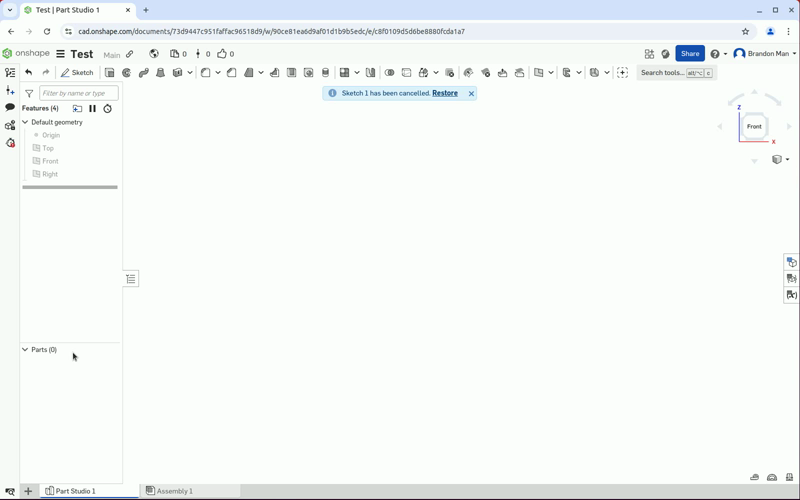
key(shift+s)
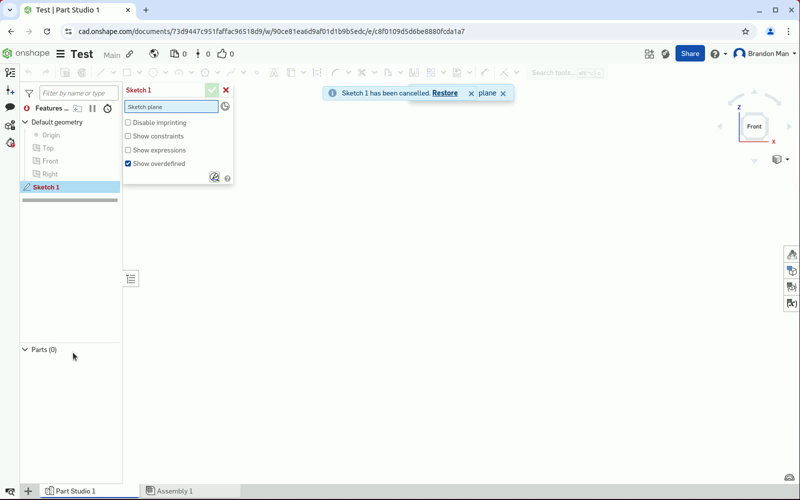
mouse_move(73, 163)
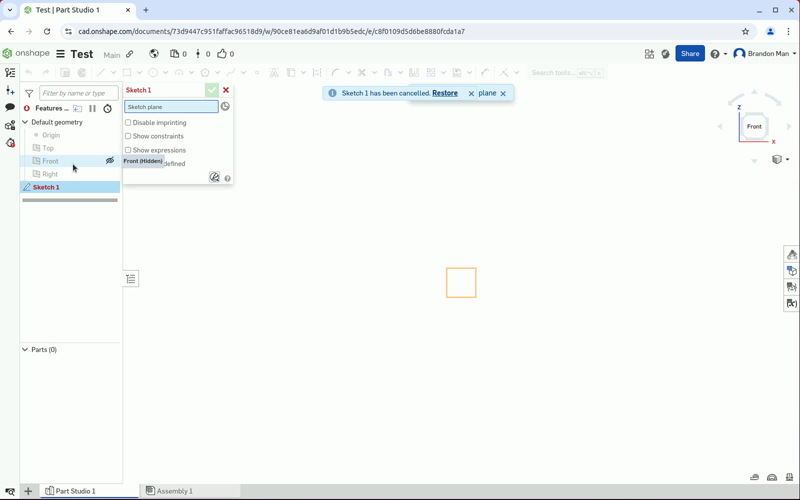
click(73, 163)
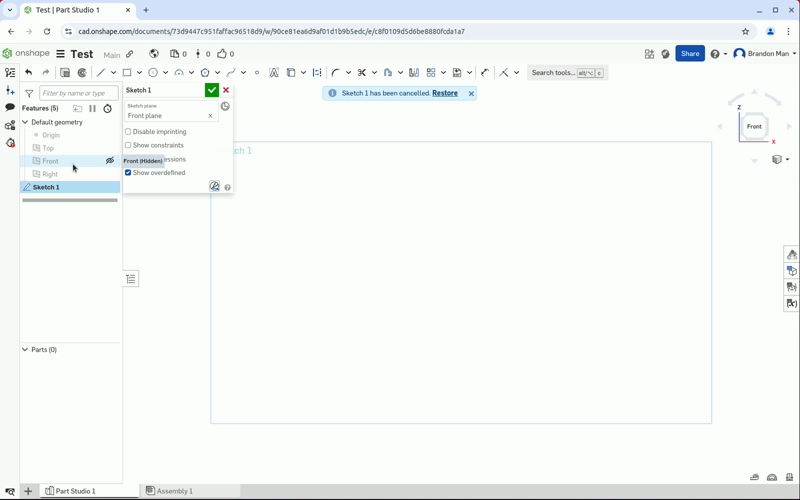
mouse_move(73, 352)
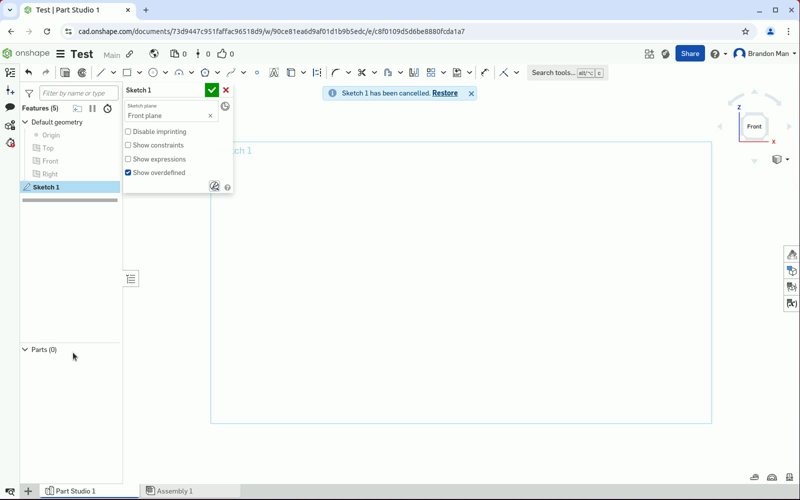
key(y)
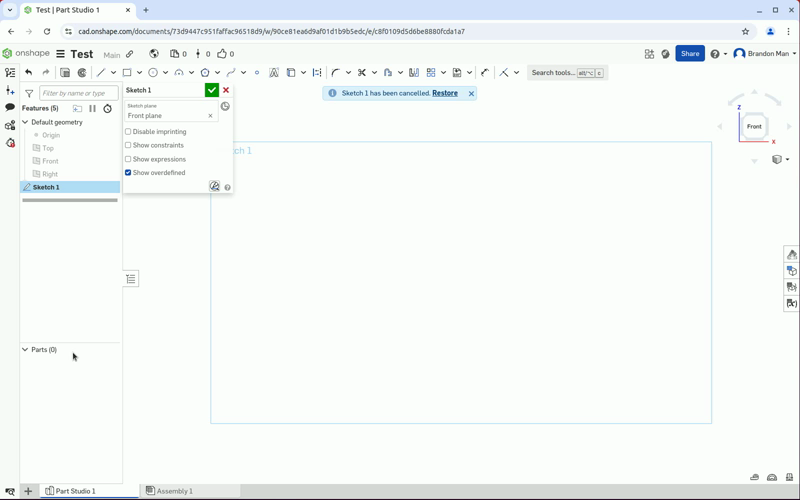
key(l)
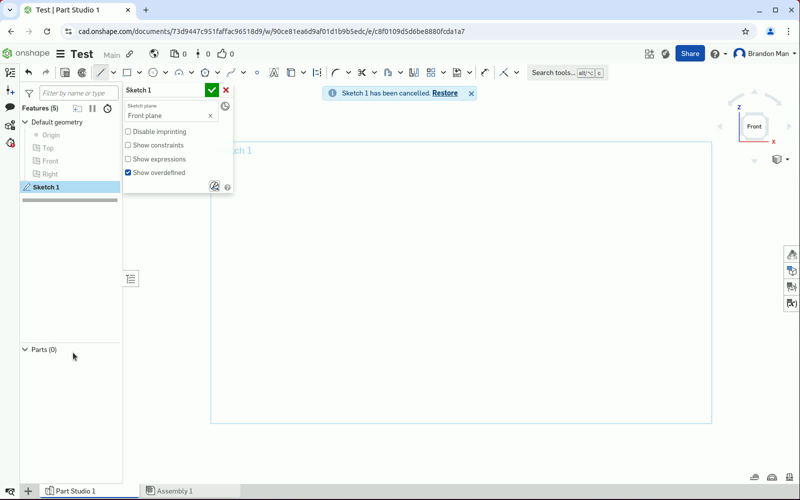
key_down(shift)
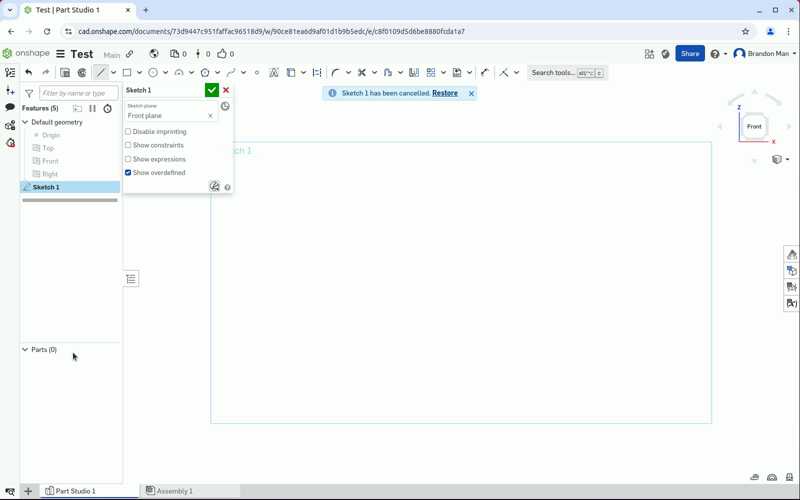
mouse_move(395, 262)
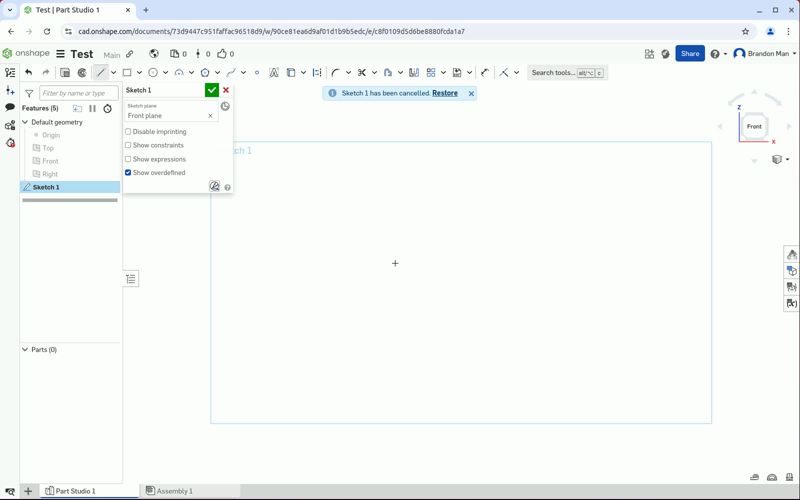
click(395, 262)
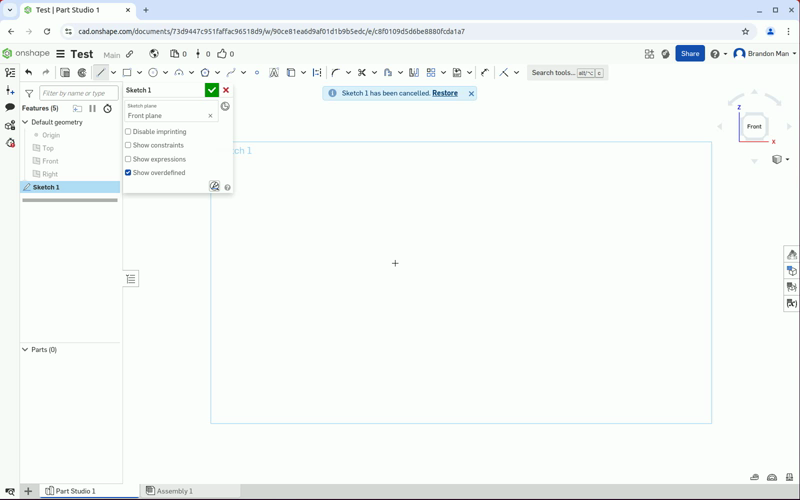
key_up(shift)
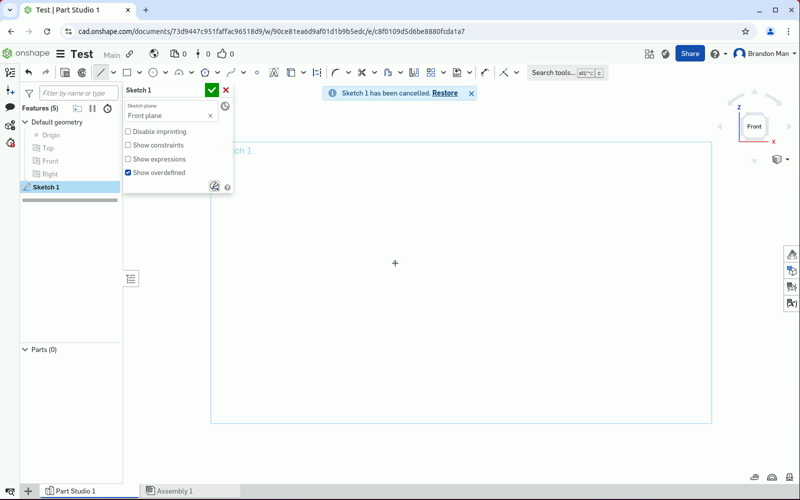
key_down(shift)
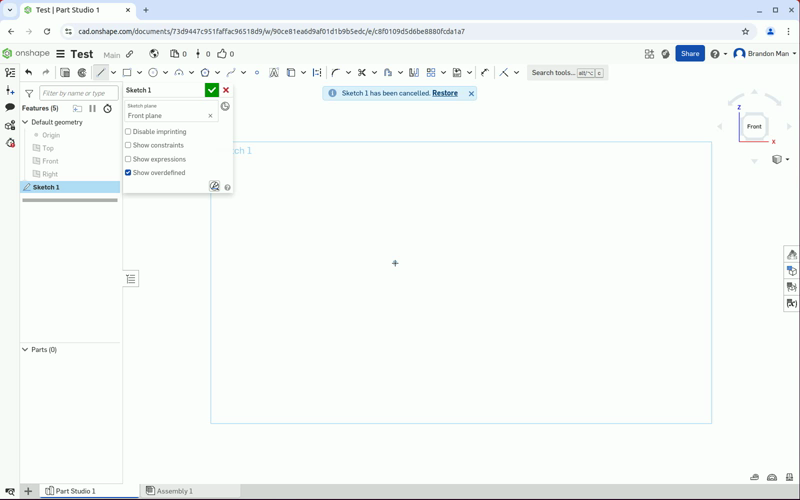
mouse_move(425, 262)
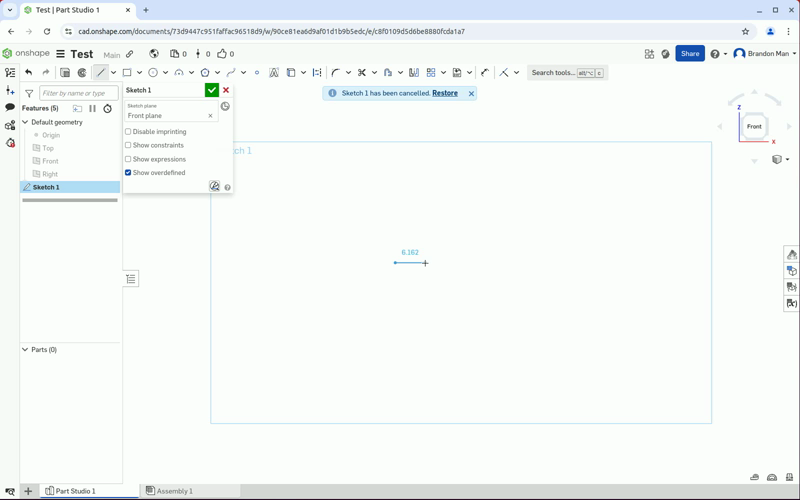
mouse_move(419, 262)
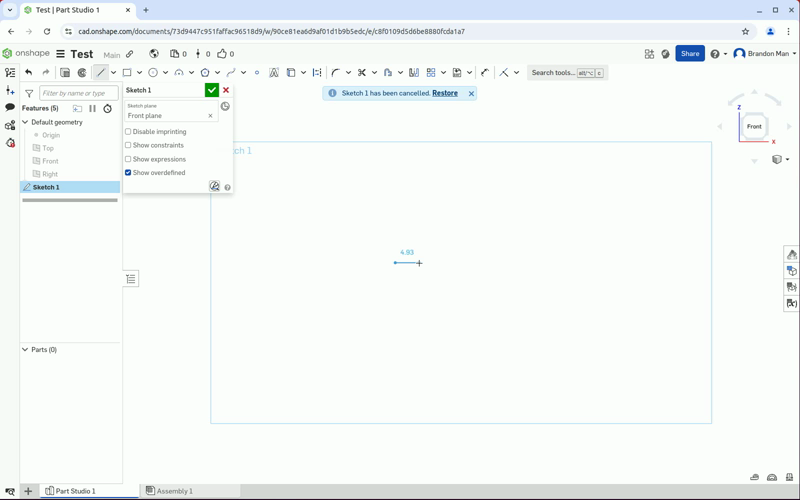
click(419, 262)
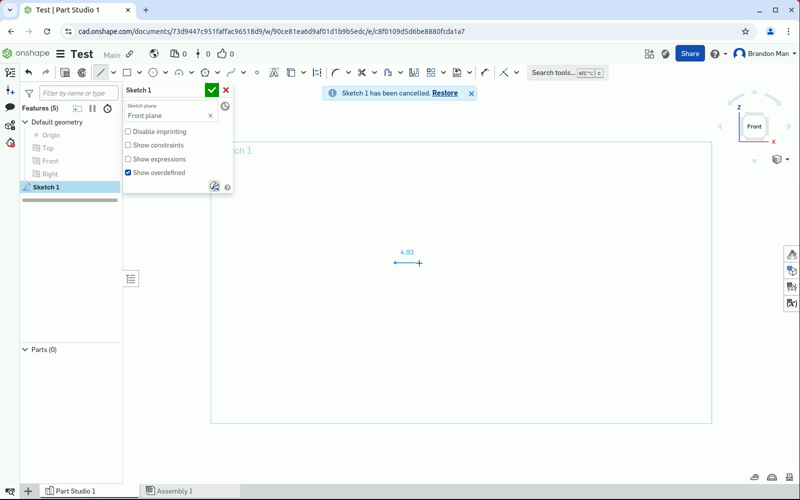
key_up(shift)
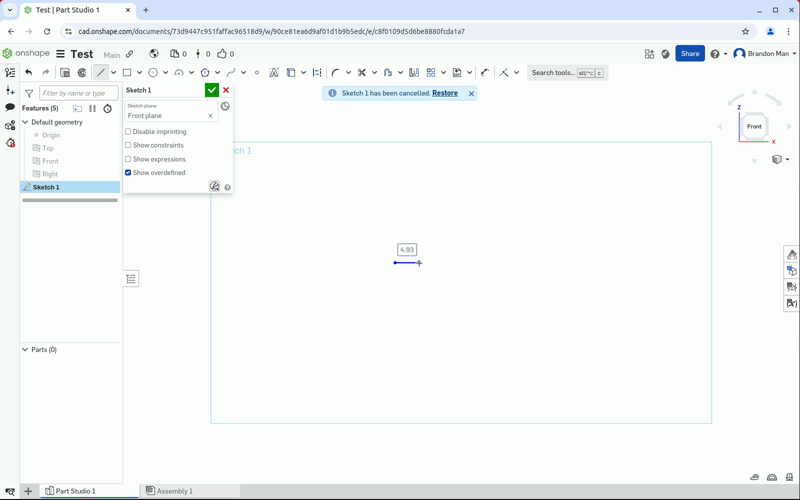
key_down(shift)
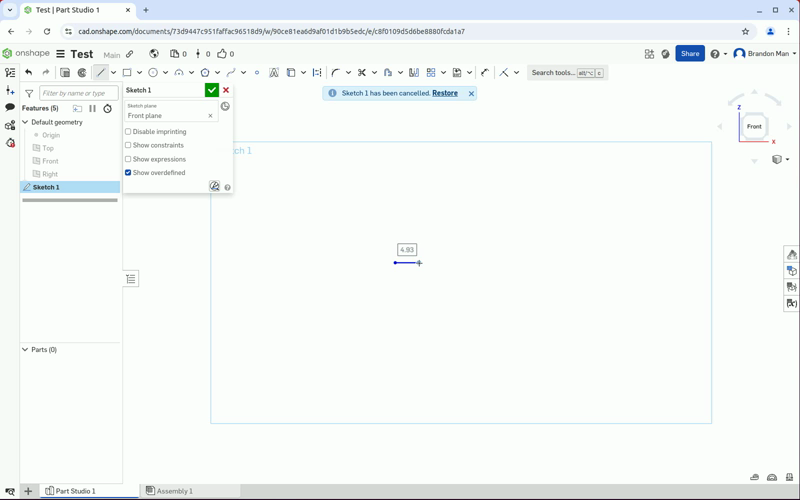
mouse_move(449, 262)
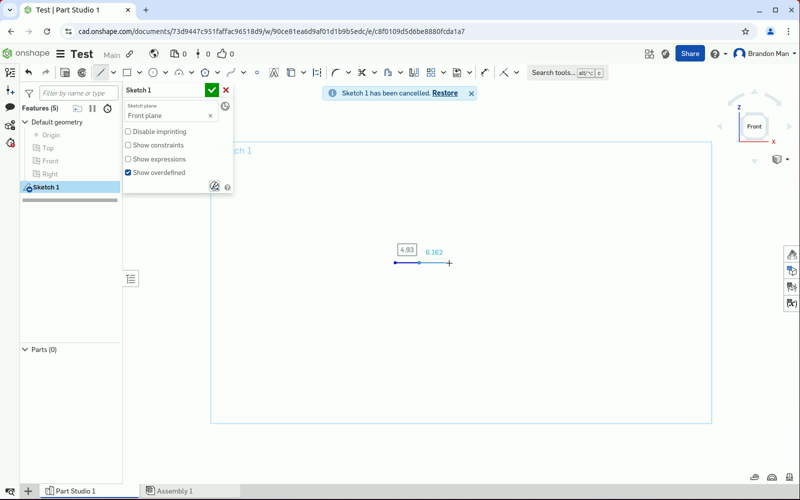
mouse_move(419, 255)
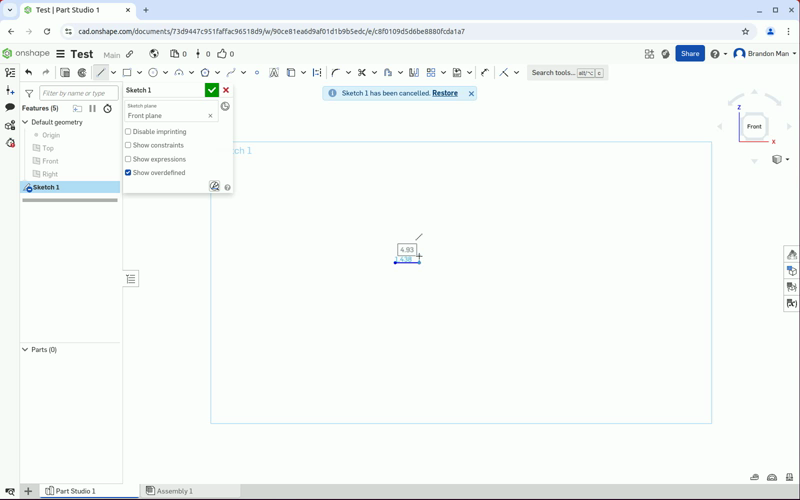
scroll(6)
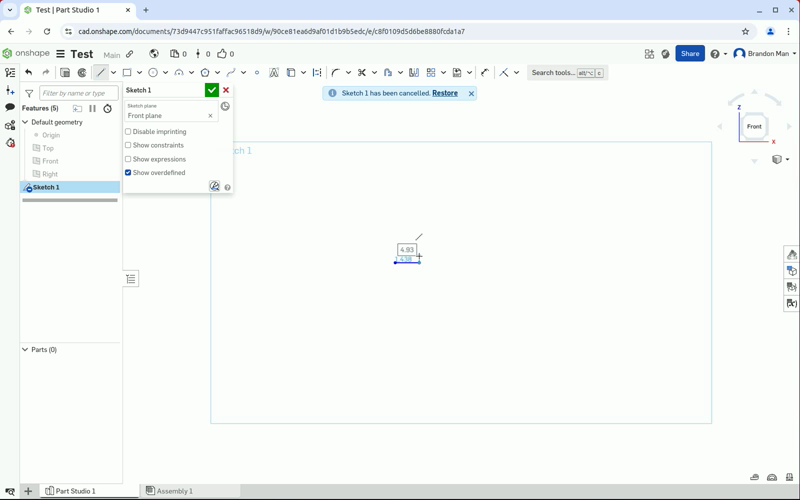
scroll(6)
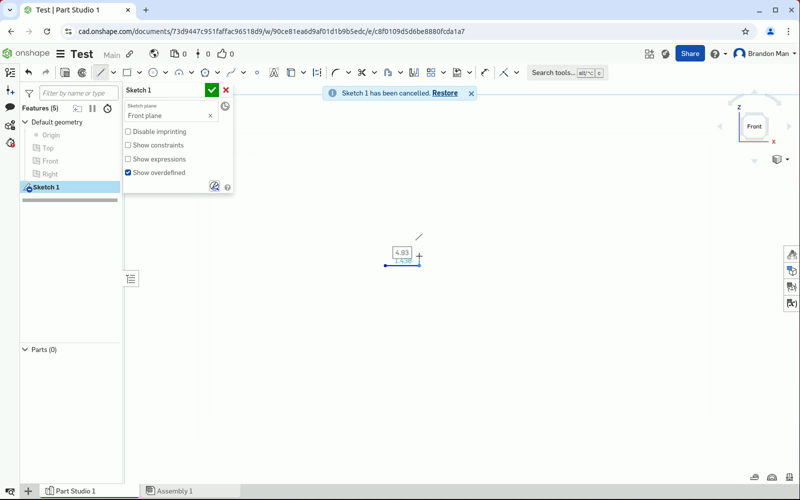
scroll(6)
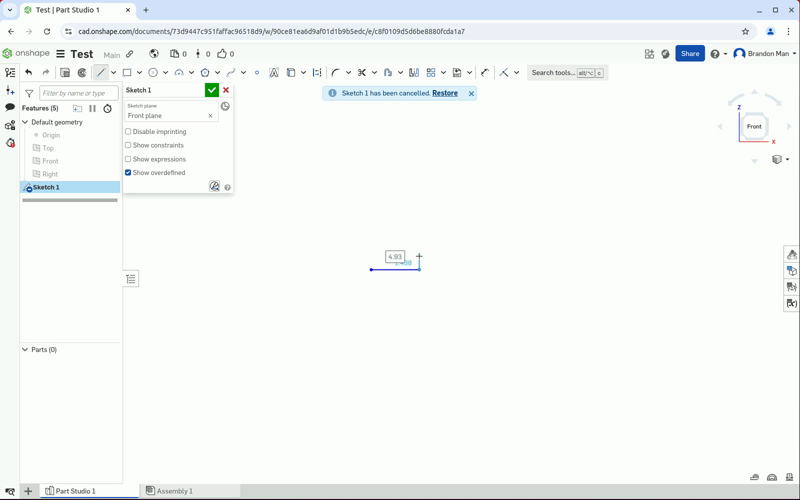
scroll(6)
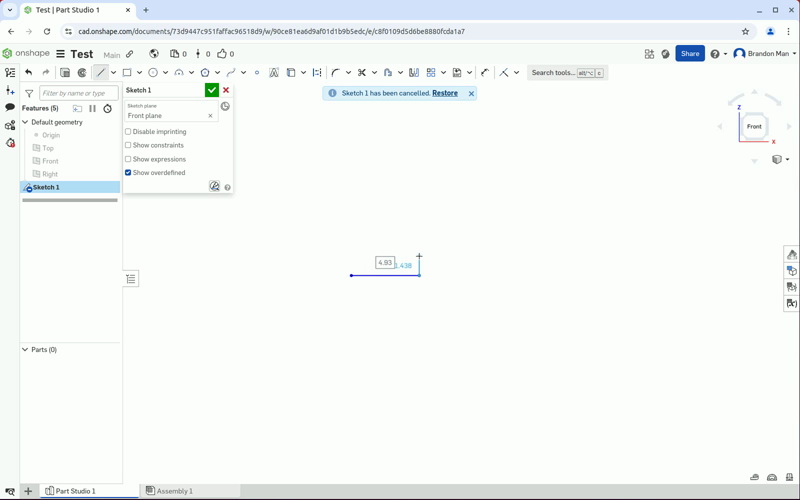
scroll(6)
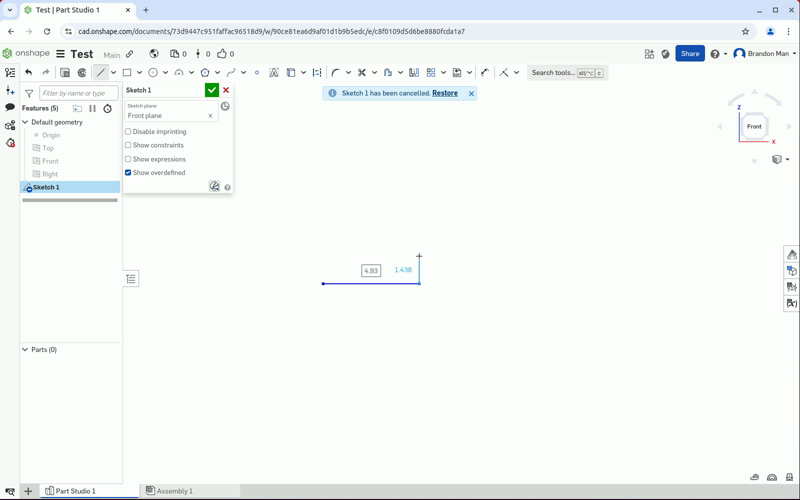
scroll(6)
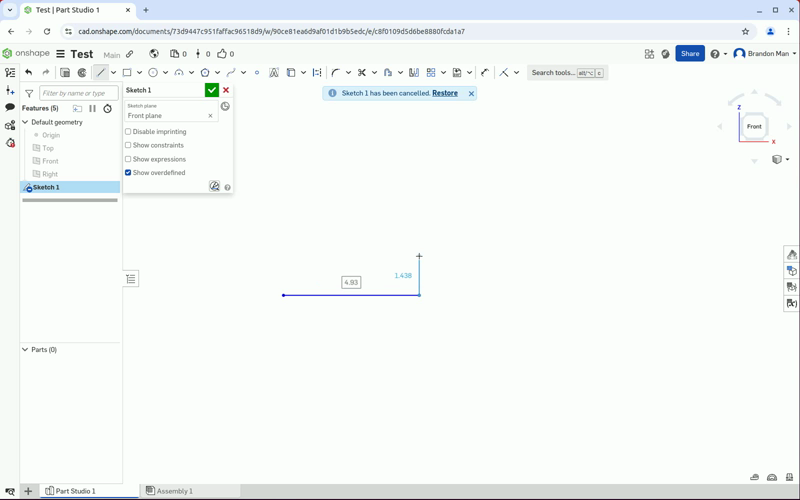
scroll(6)
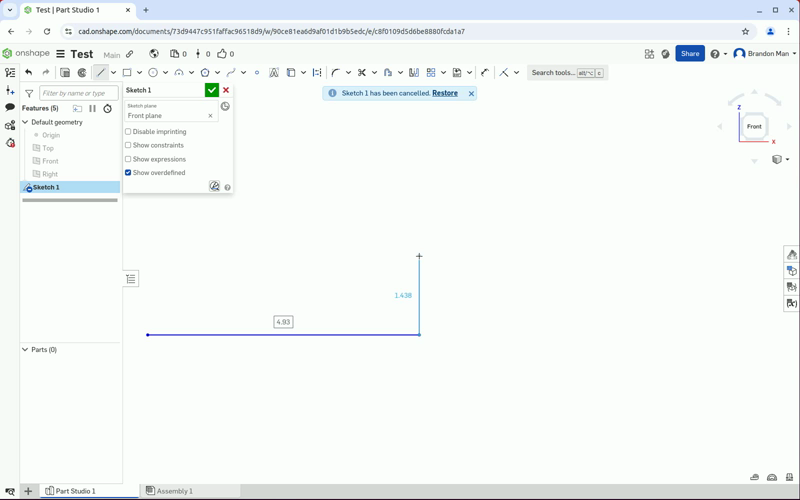
click(419, 255)
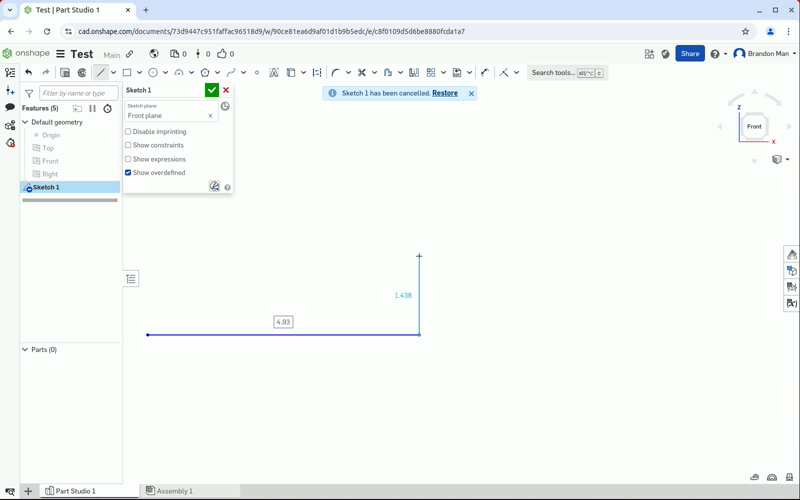
scroll(-6)
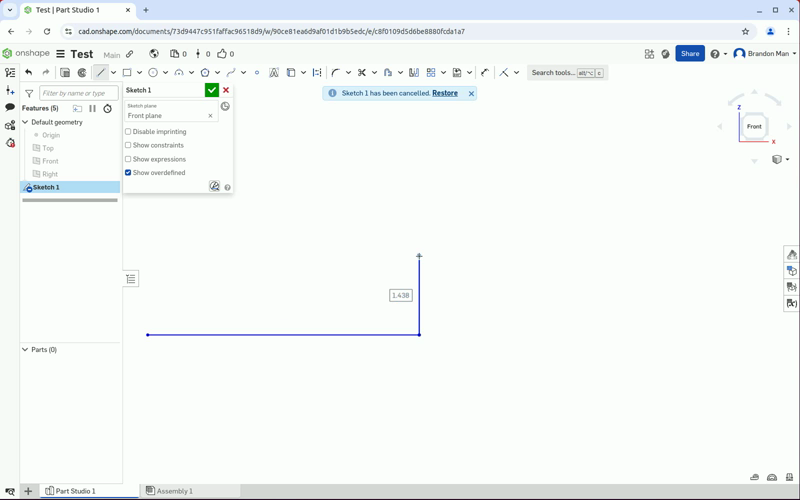
scroll(-6)
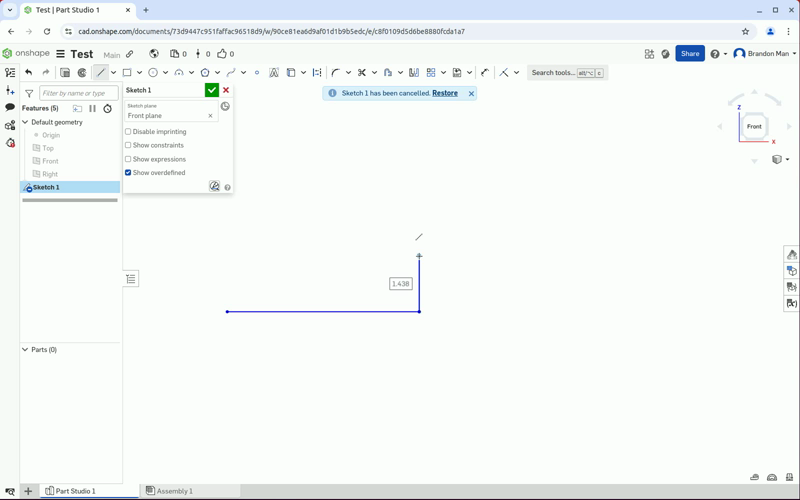
scroll(-6)
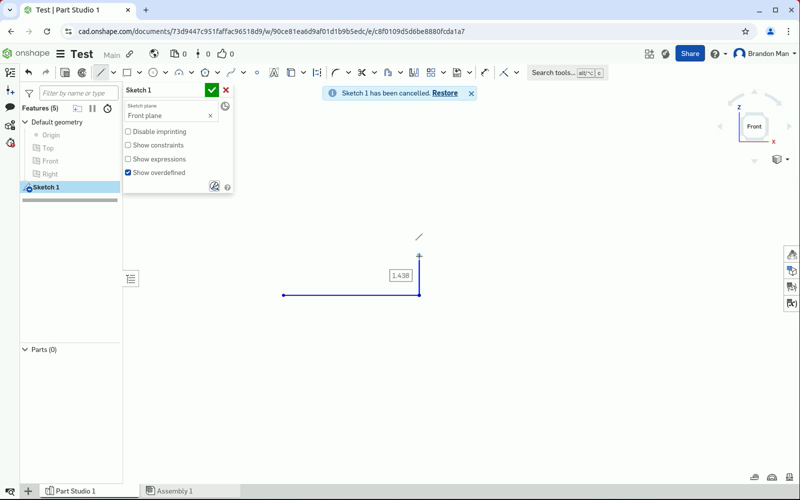
scroll(-6)
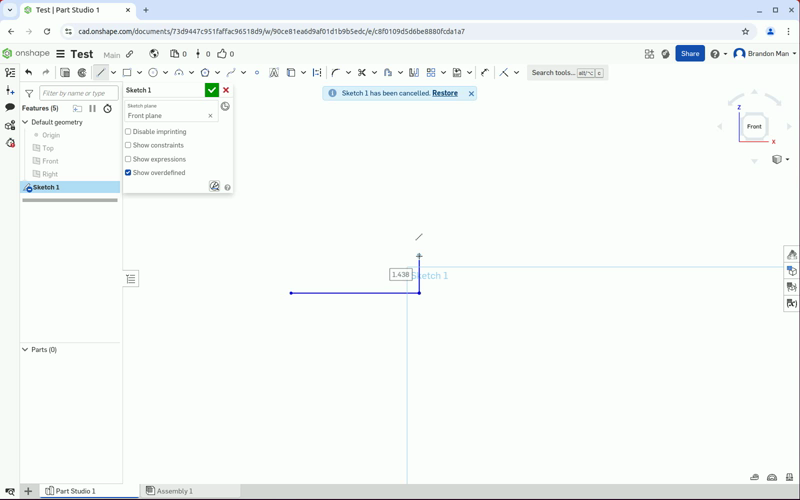
scroll(-6)
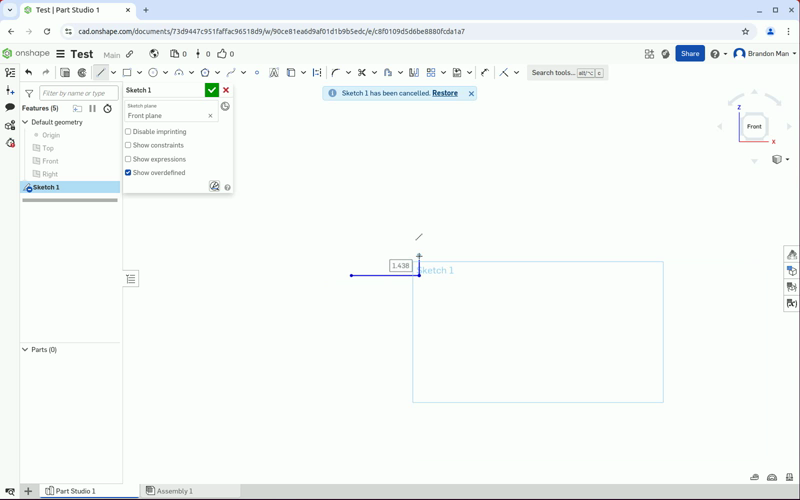
scroll(-6)
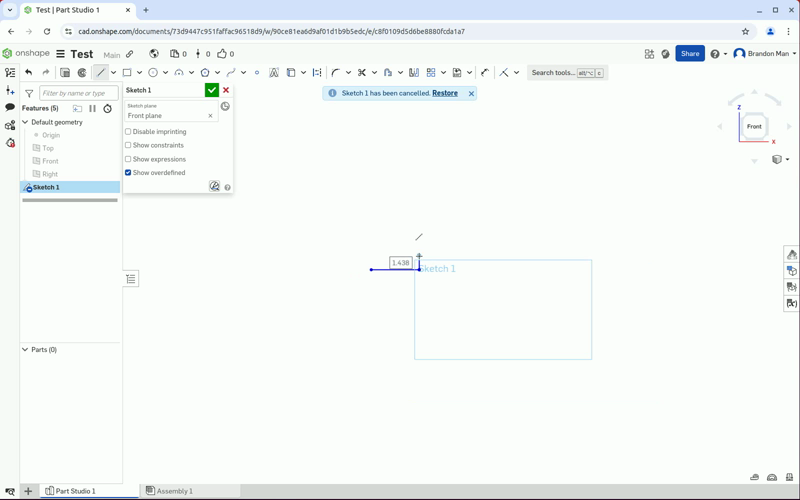
scroll(-6)
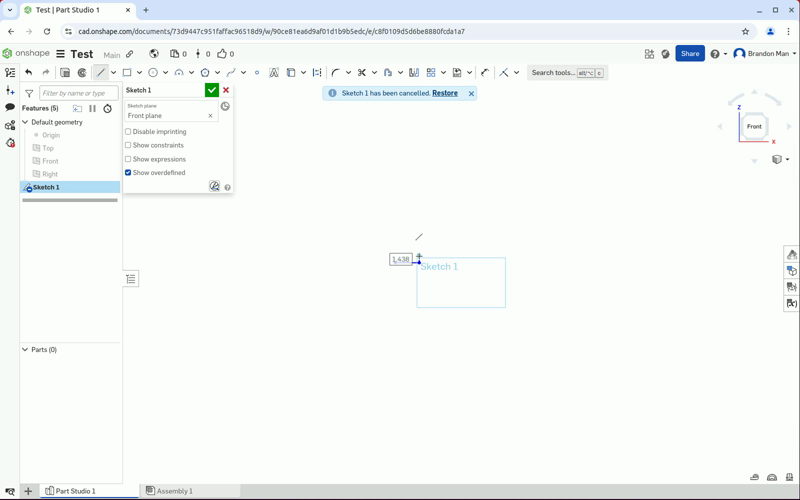
key_up(shift)
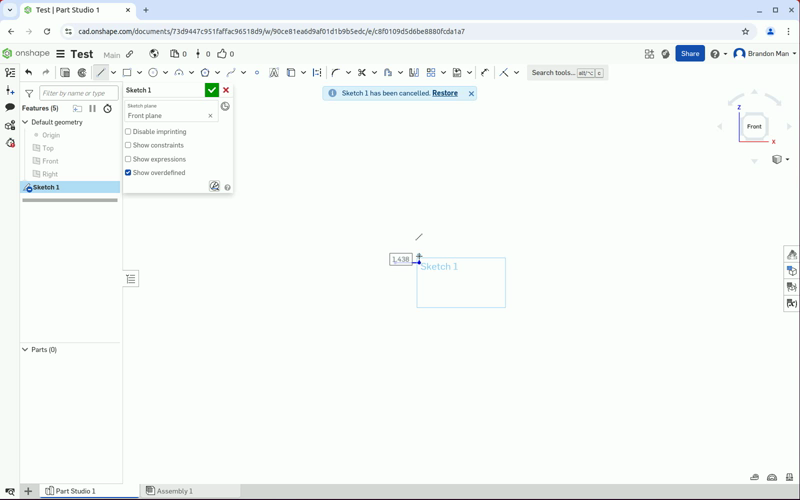
key_down(shift)
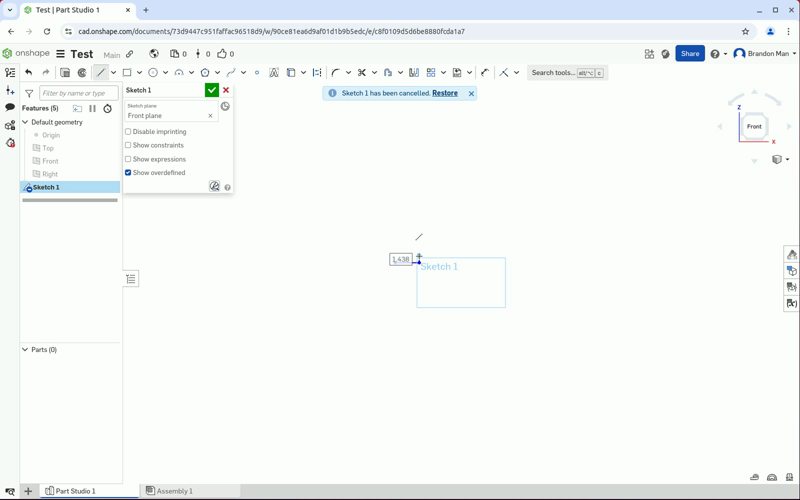
mouse_move(449, 255)
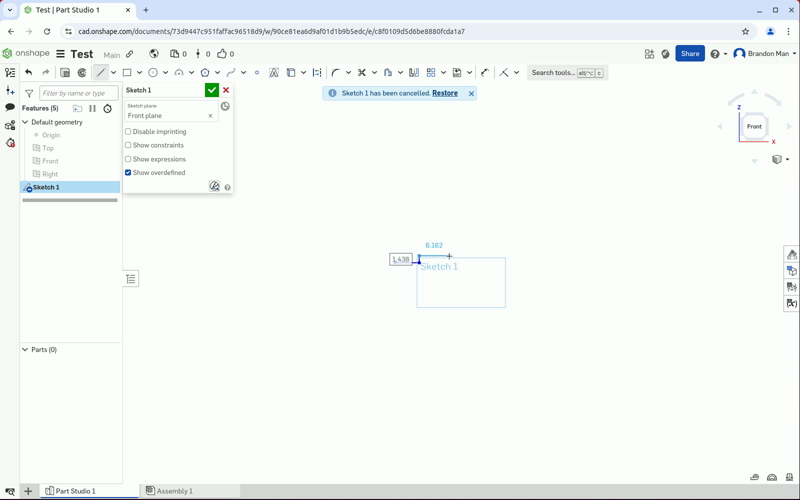
mouse_move(395, 255)
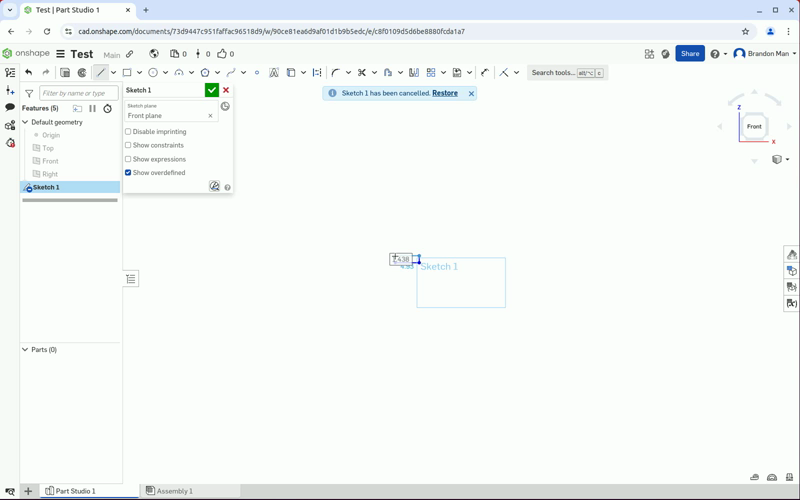
click(395, 255)
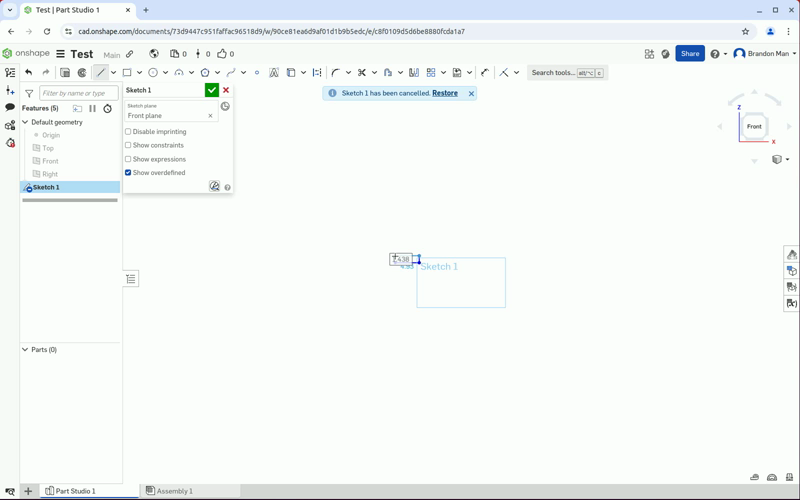
key_up(shift)
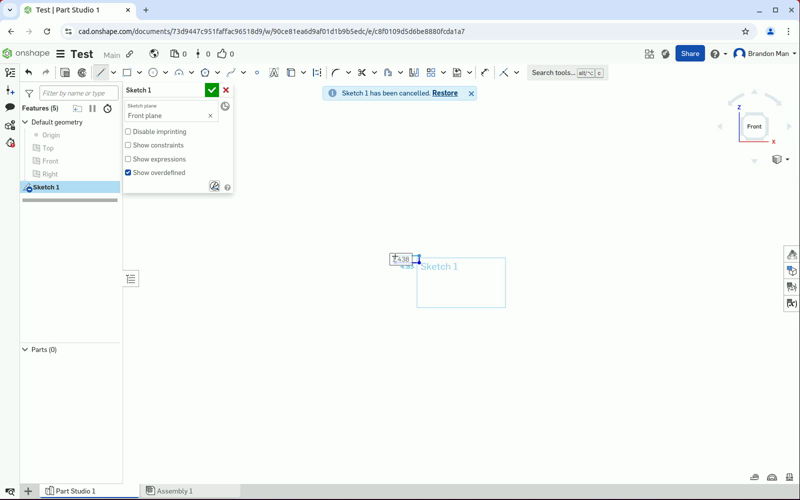
mouse_move(425, 255)
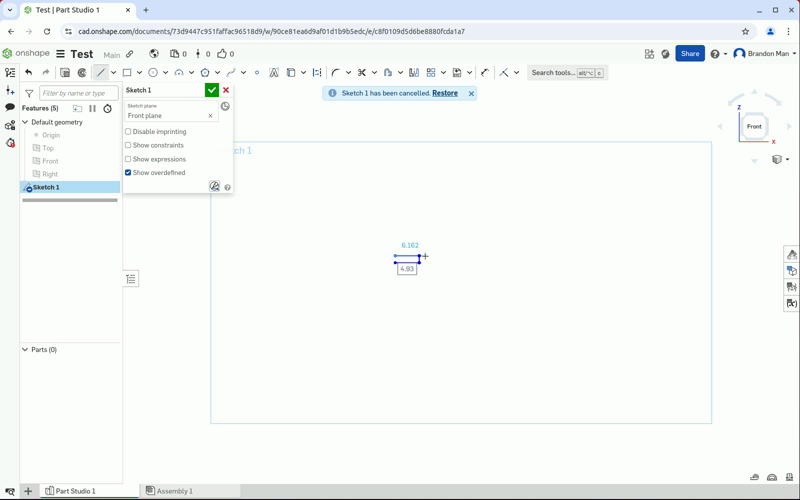
key_down(shift)
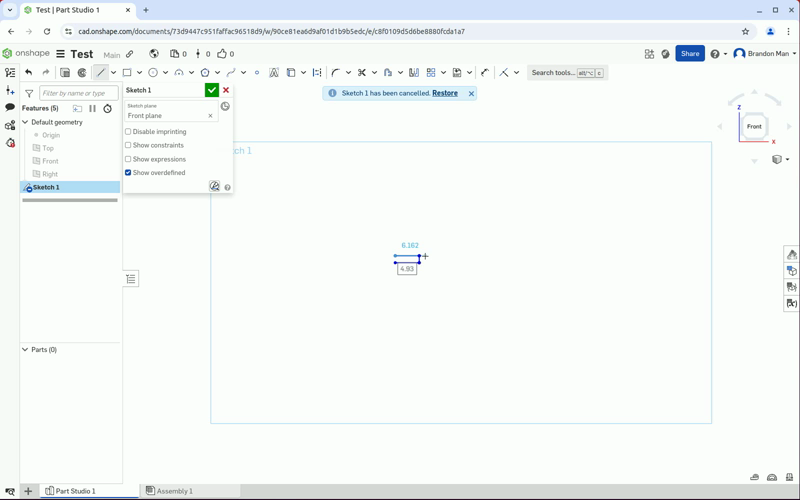
mouse_move(395, 262)
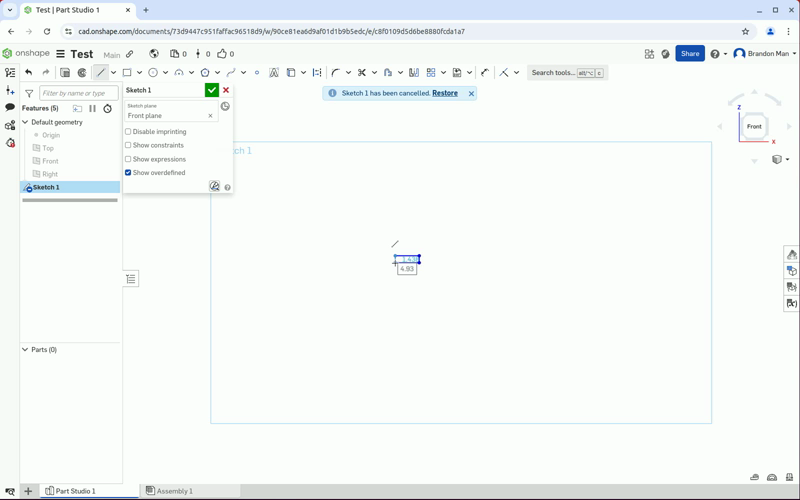
scroll(6)
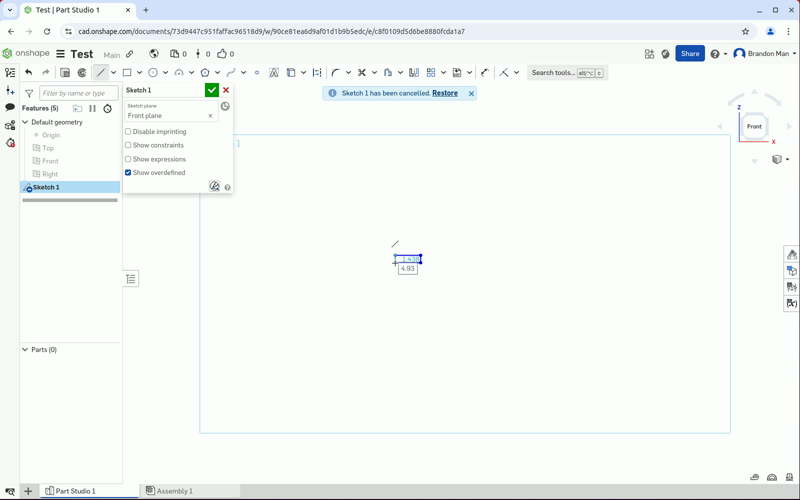
scroll(6)
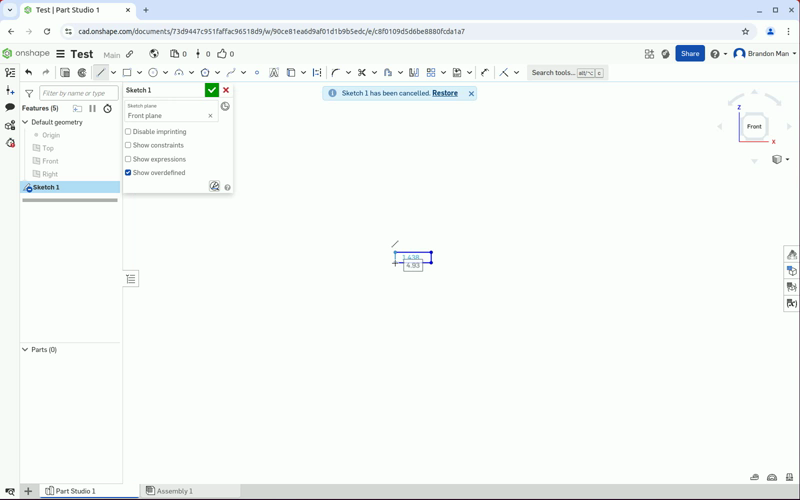
scroll(6)
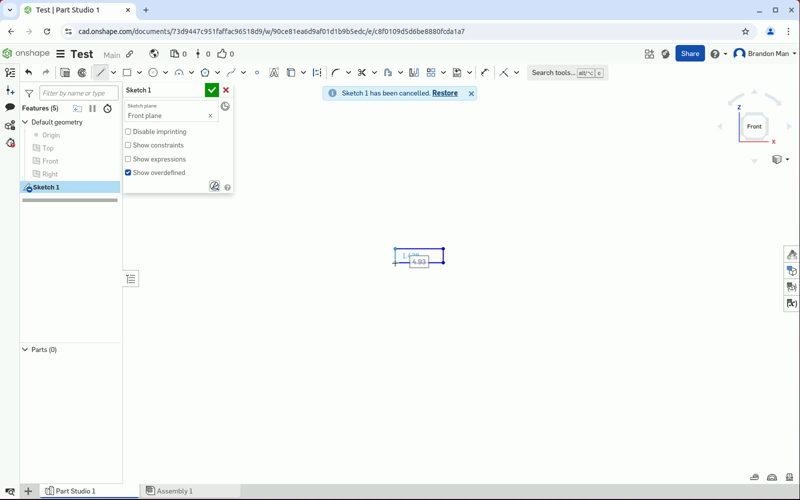
scroll(6)
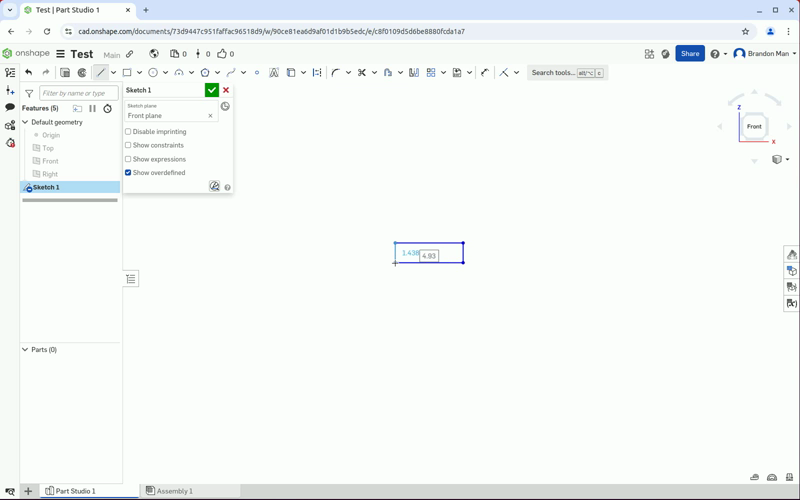
scroll(6)
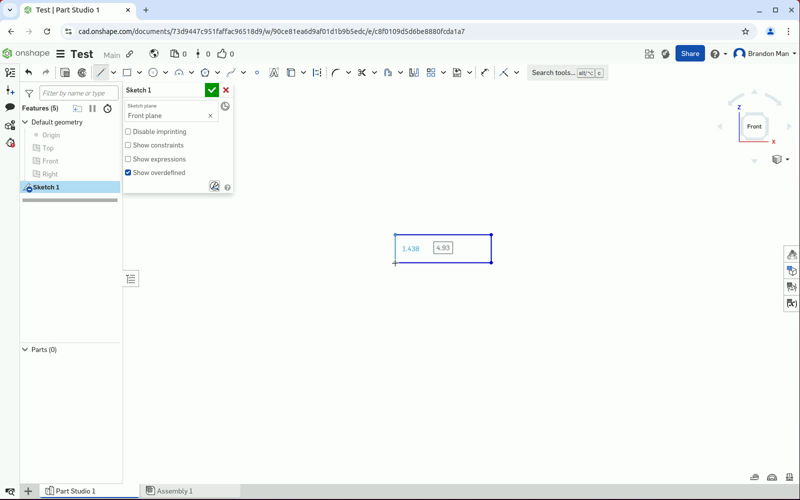
scroll(6)
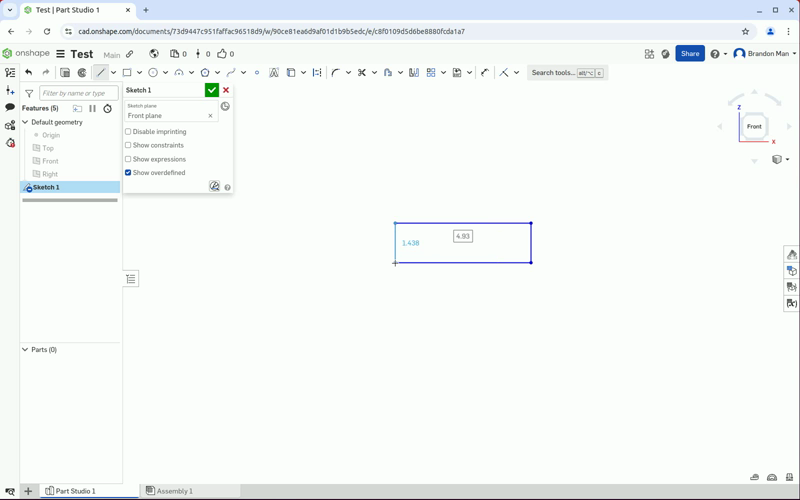
scroll(6)
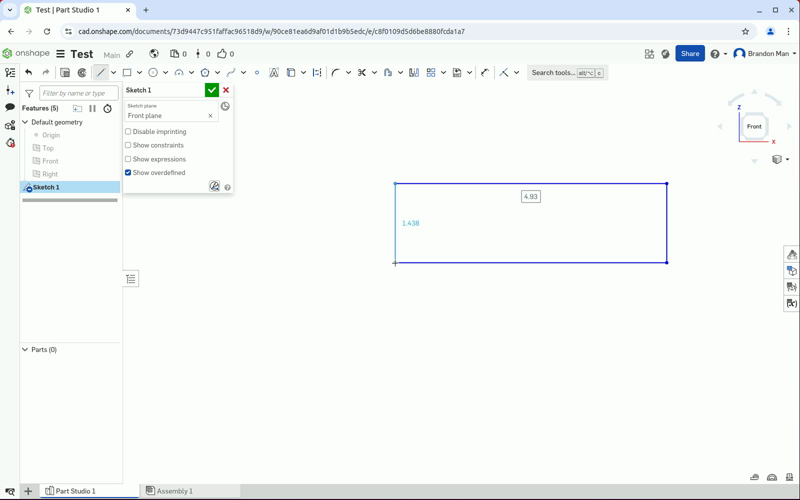
key_up(shift)
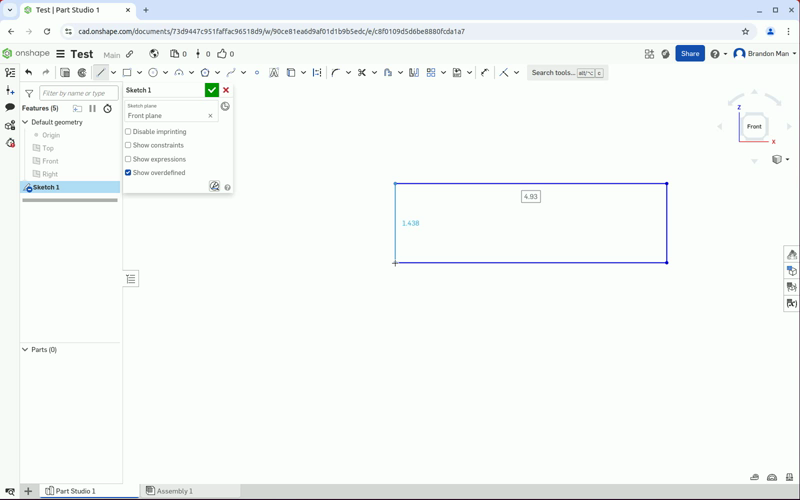
click(395, 262)
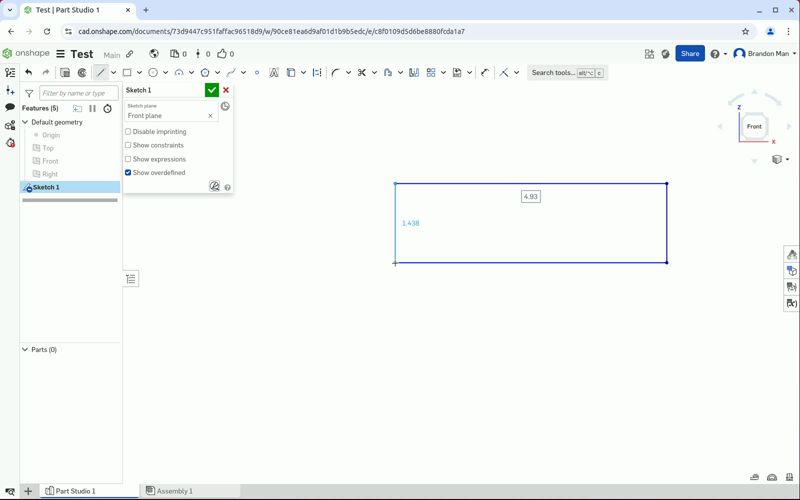
scroll(-6)
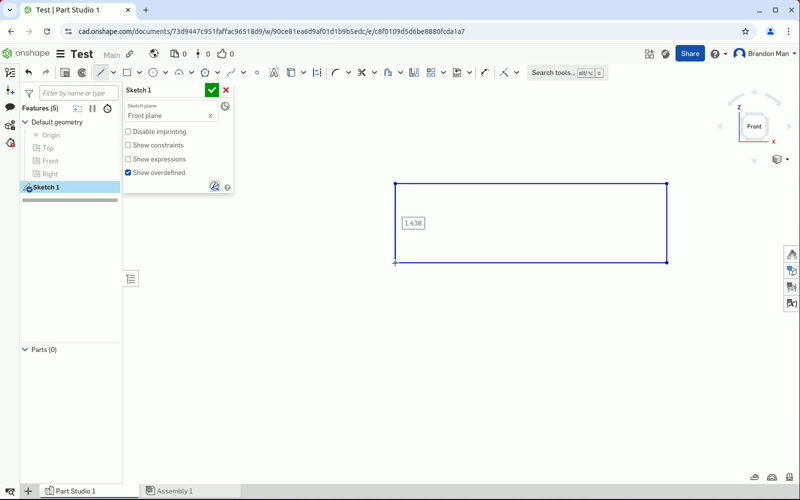
scroll(-6)
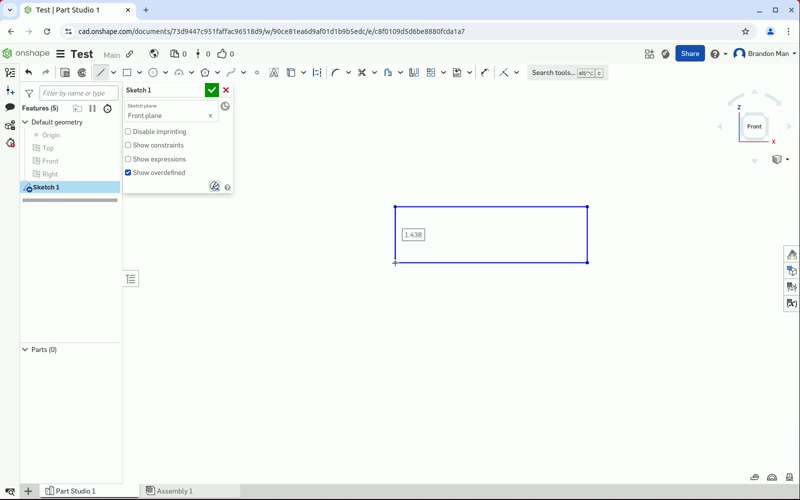
scroll(-6)
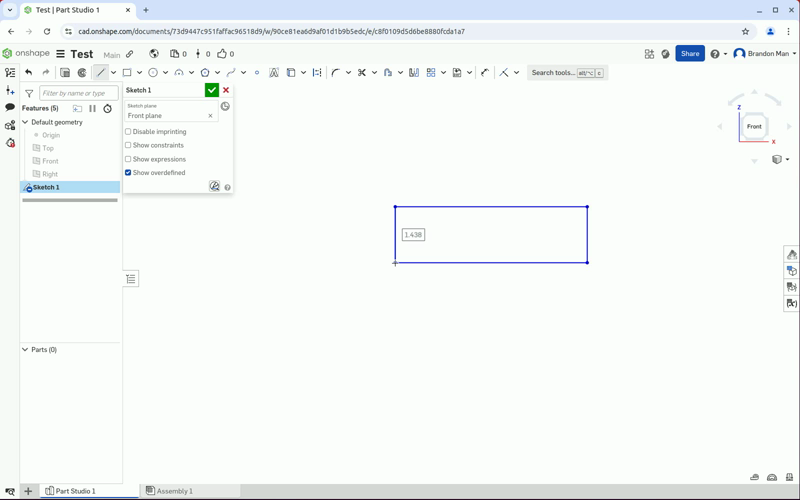
scroll(-6)
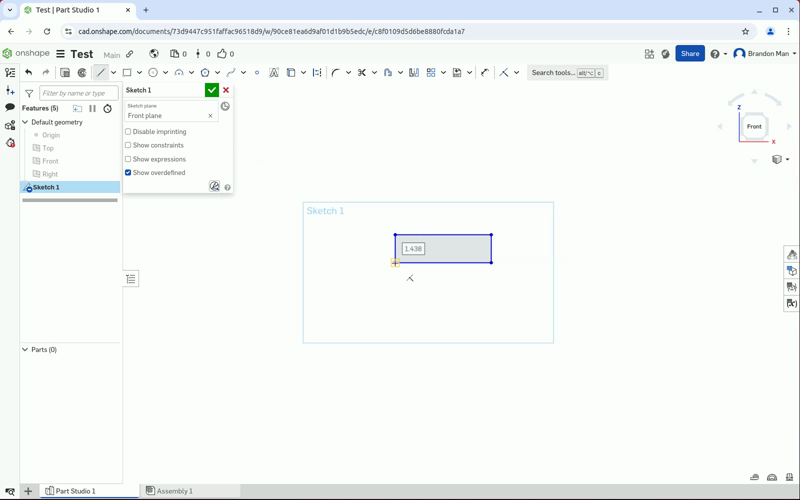
scroll(-6)
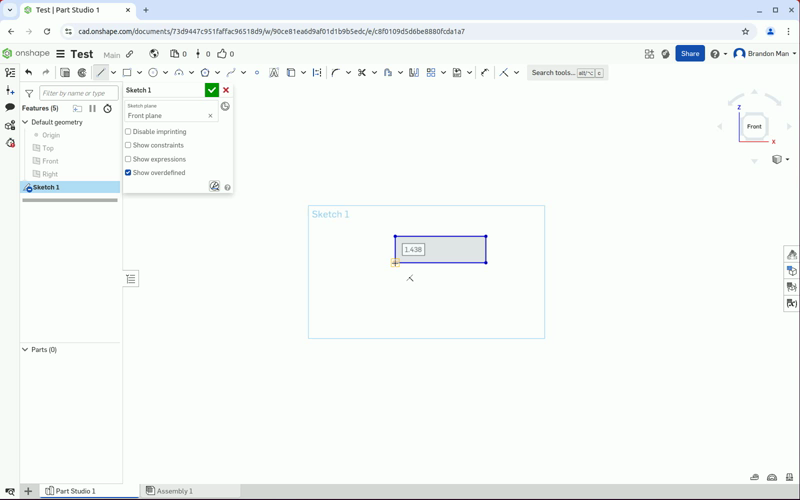
scroll(-6)
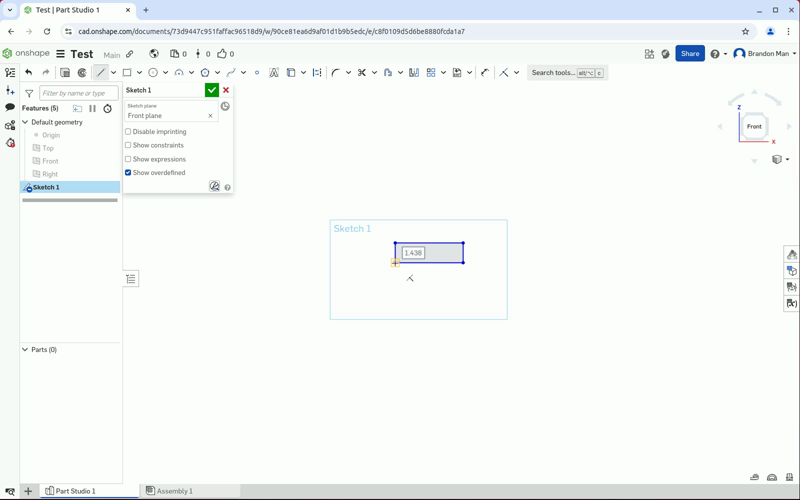
scroll(-6)
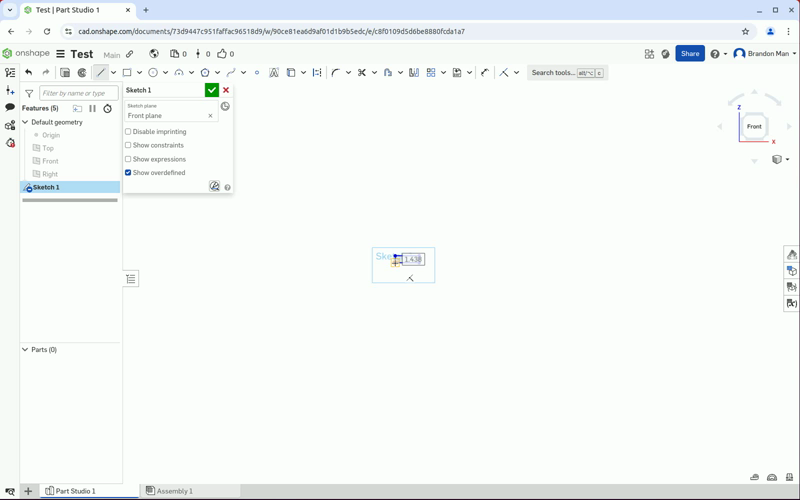
key(esc)
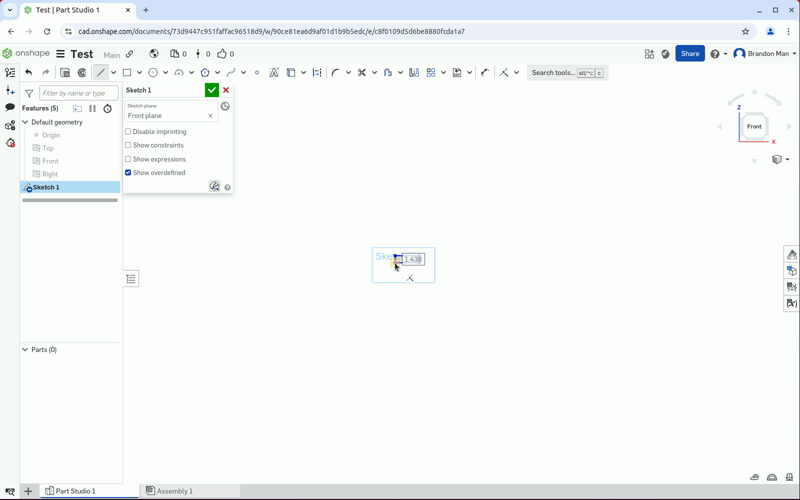
mouse_move(405, 261)
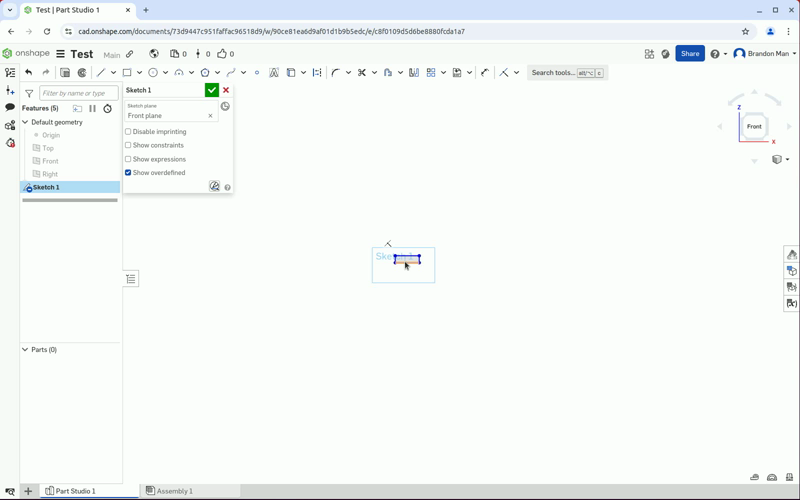
scroll(6)
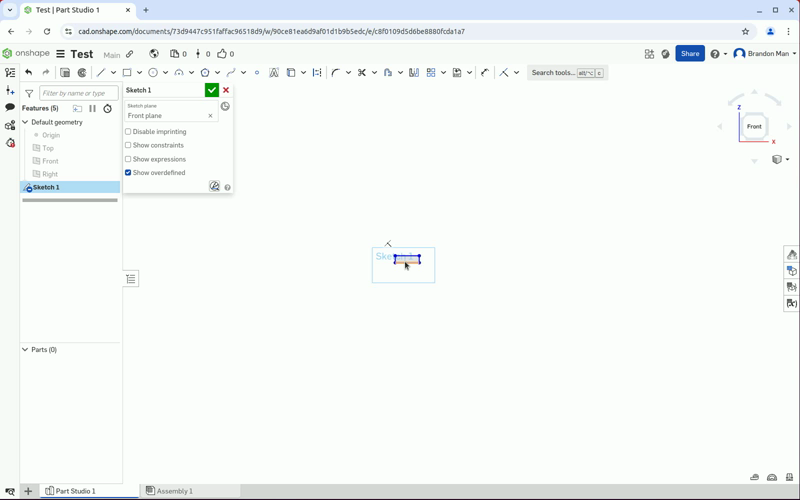
scroll(6)
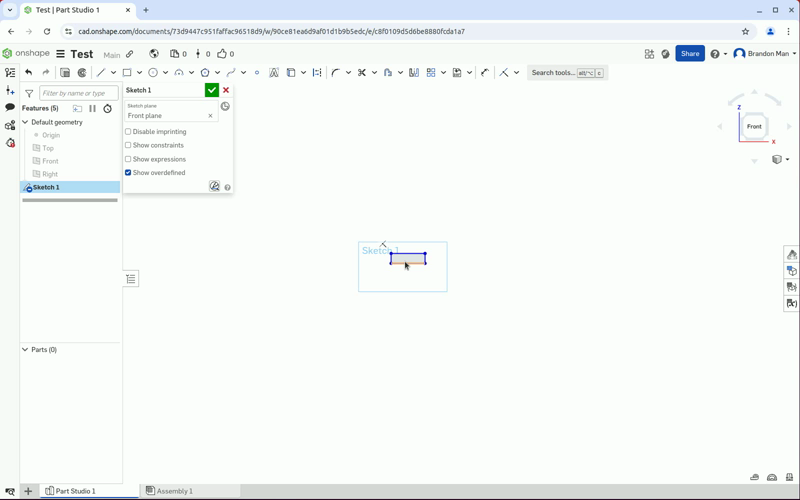
scroll(6)
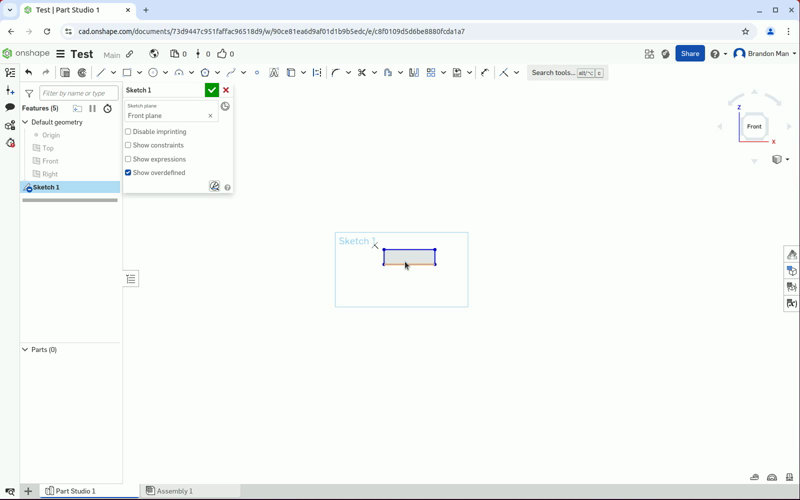
scroll(6)
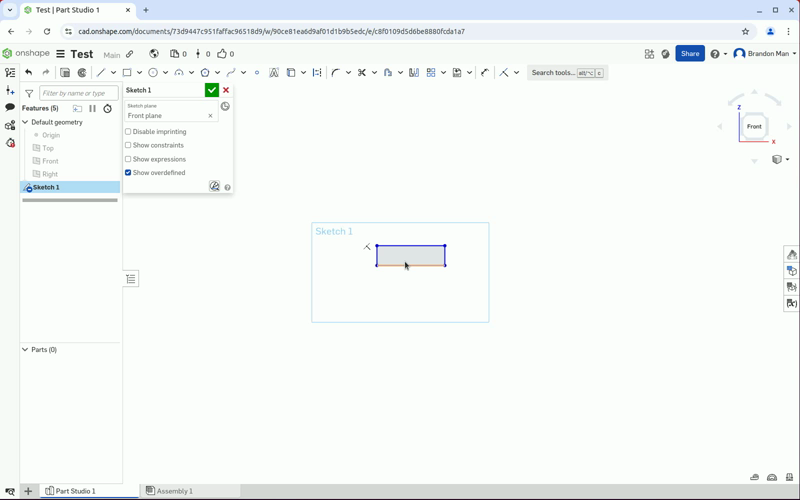
scroll(6)
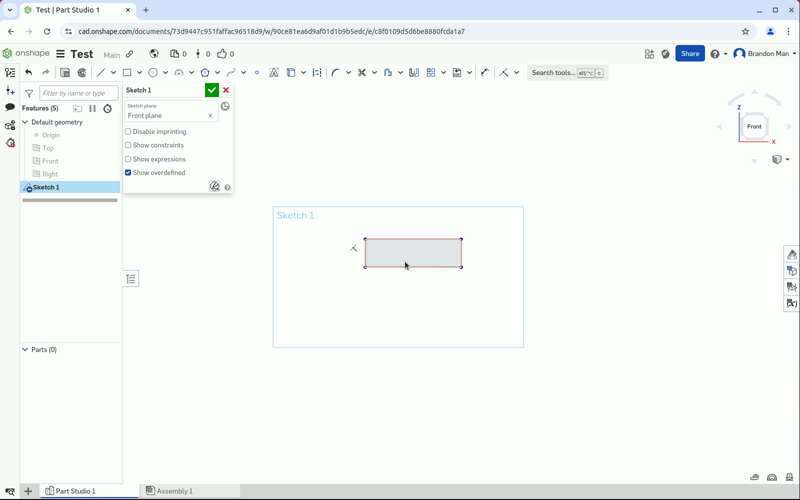
scroll(6)
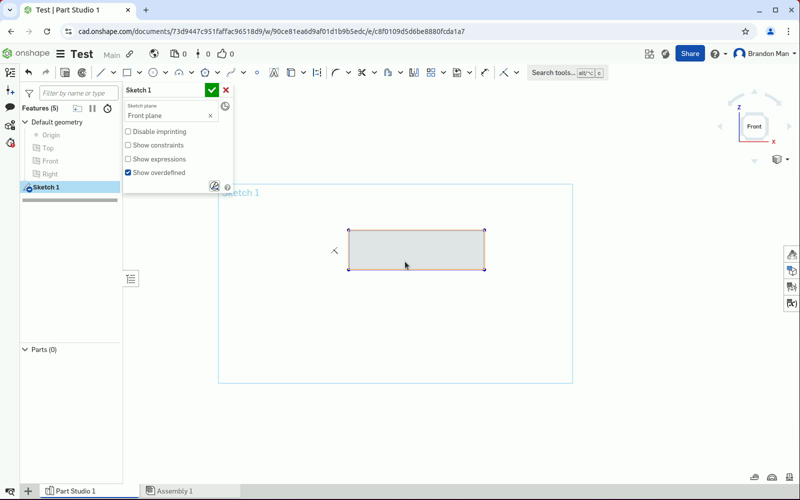
scroll(6)
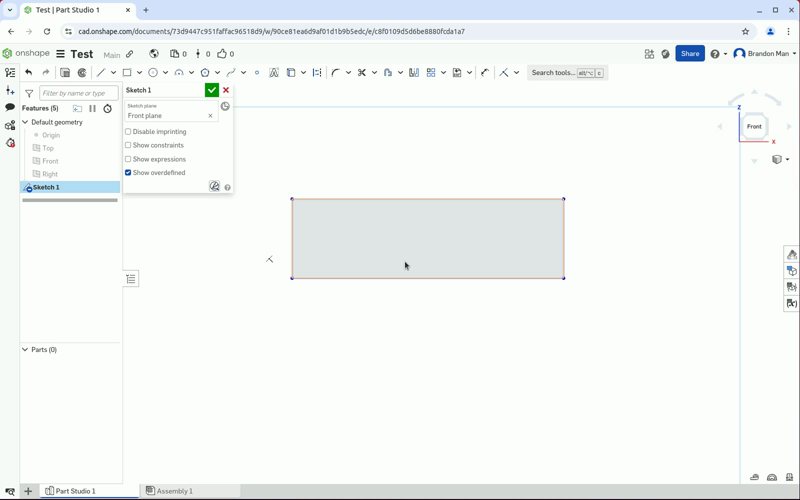
click(405, 261)
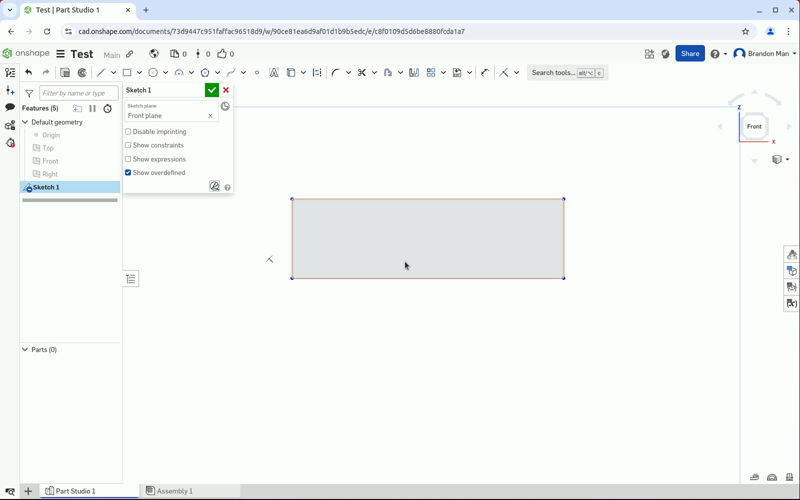
scroll(-6)
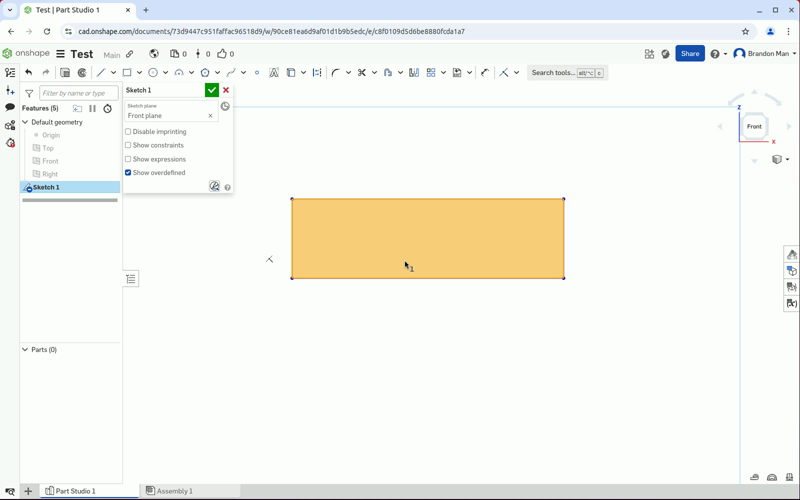
scroll(-6)
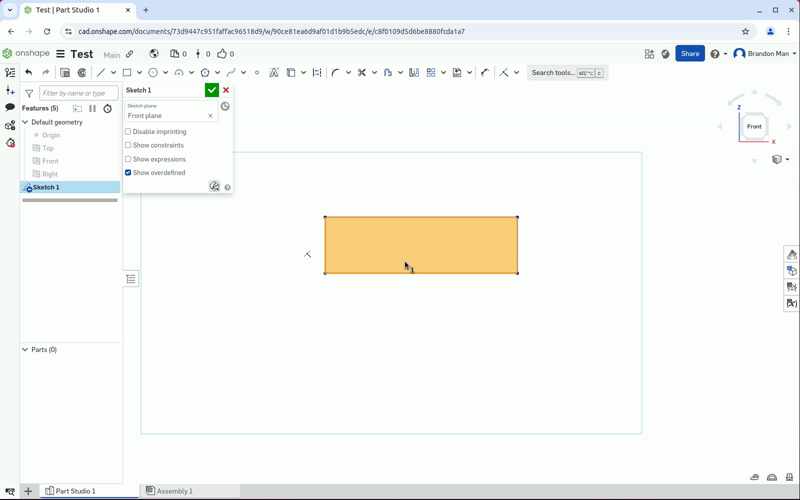
scroll(-6)
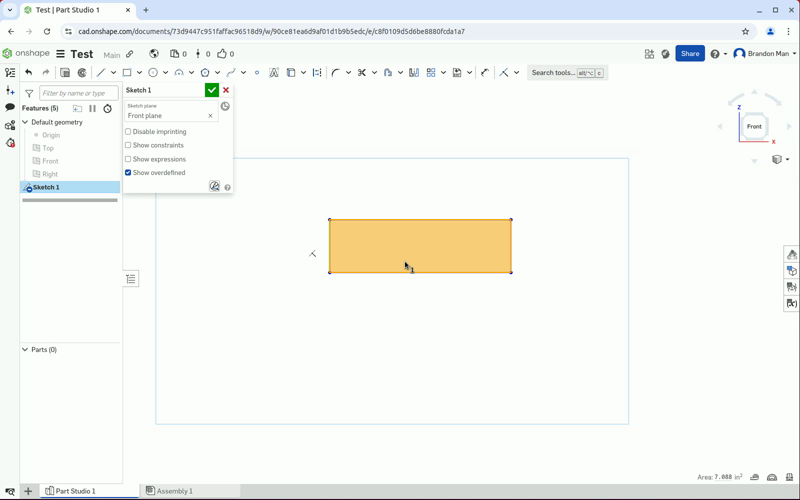
scroll(-6)
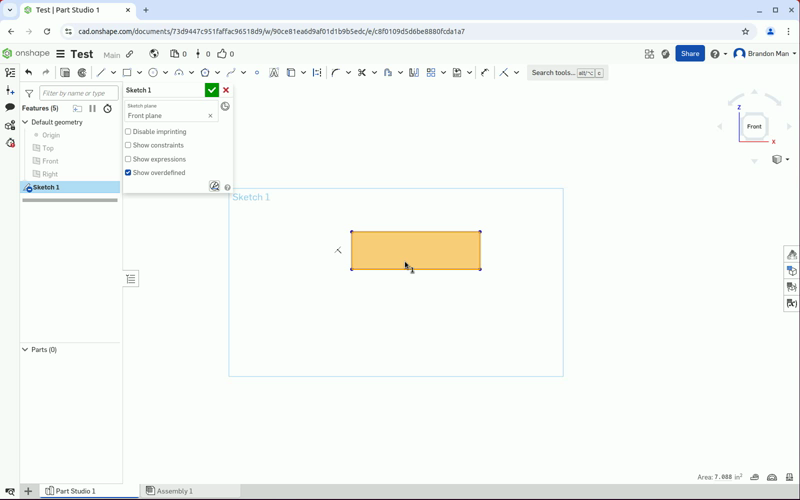
scroll(-6)
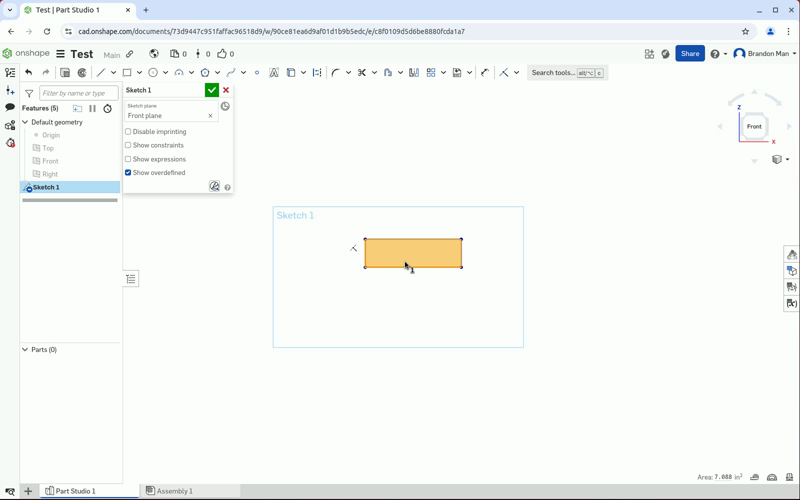
scroll(-6)
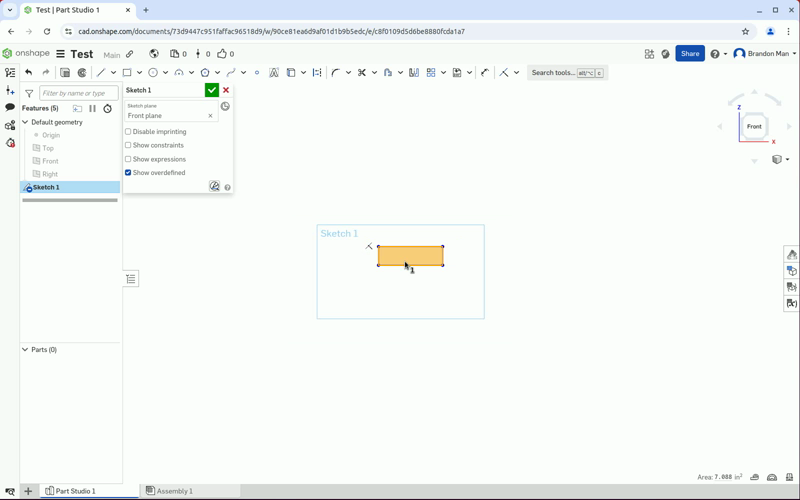
scroll(-6)
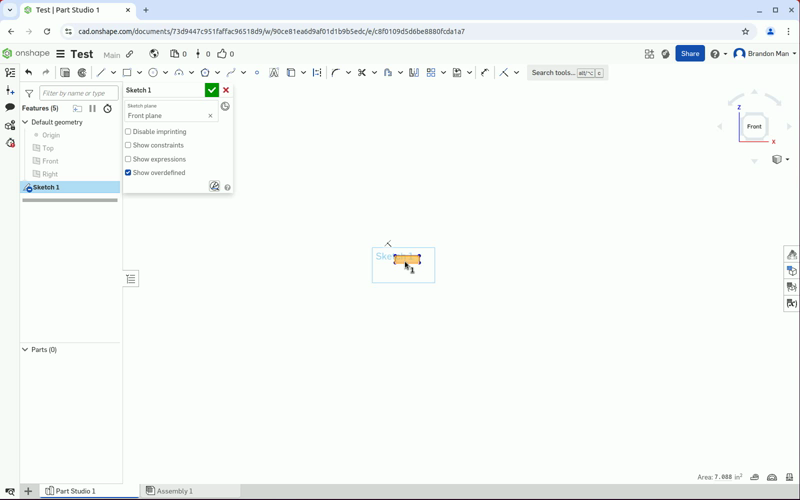
mouse_move(73, 352)
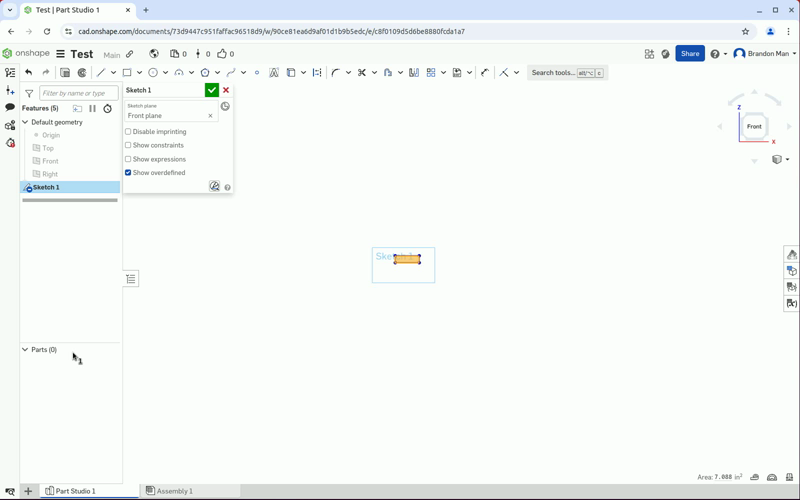
key(shift+y)
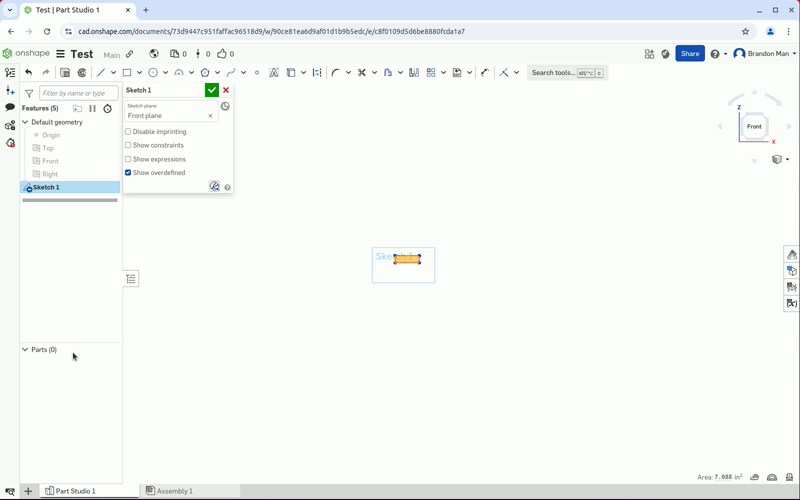
key(shift+e)
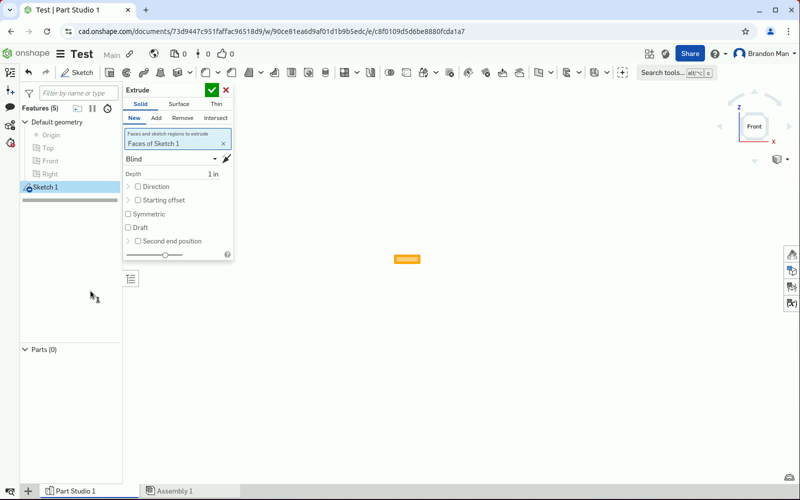
mouse_move(143, 106)
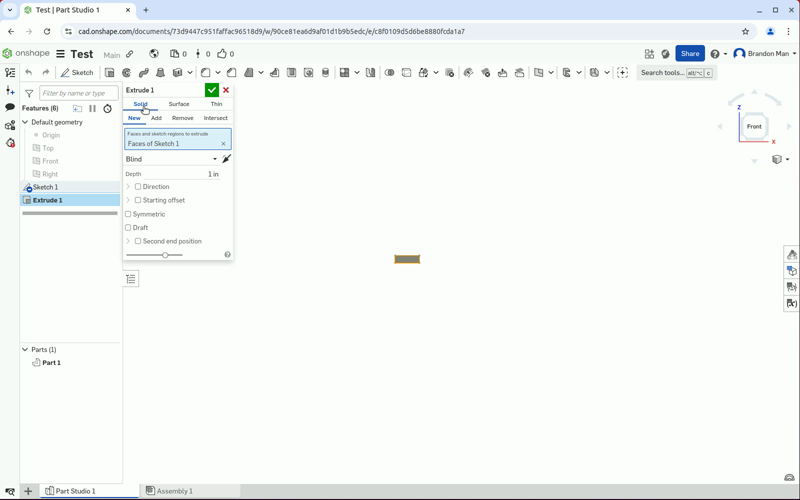
click(143, 106)
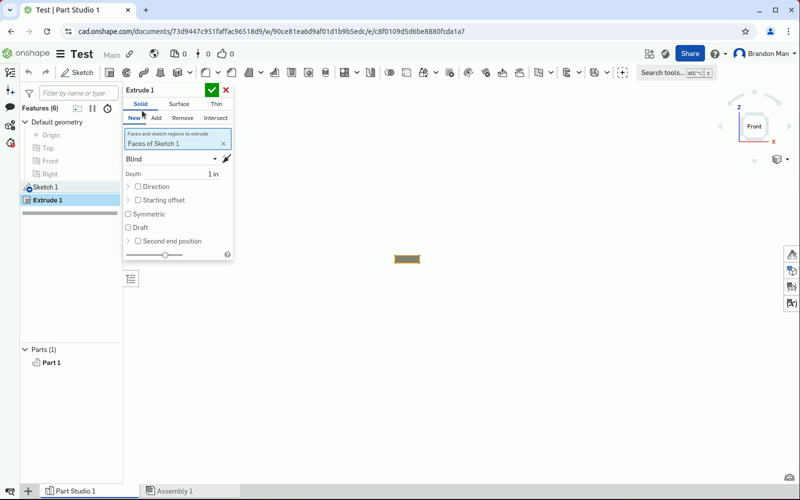
mouse_move(137, 120)
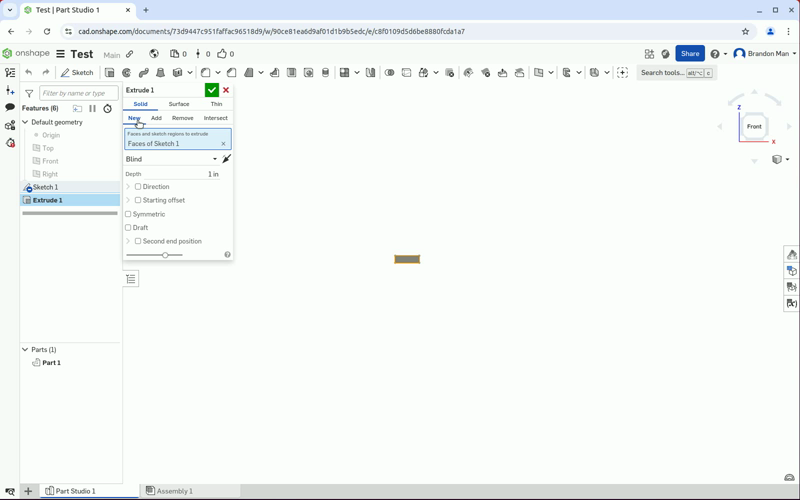
click(137, 120)
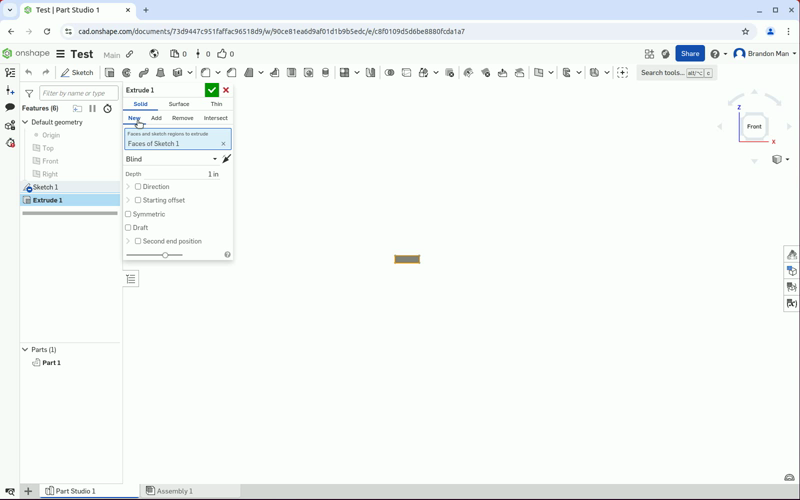
key(tab, 4)
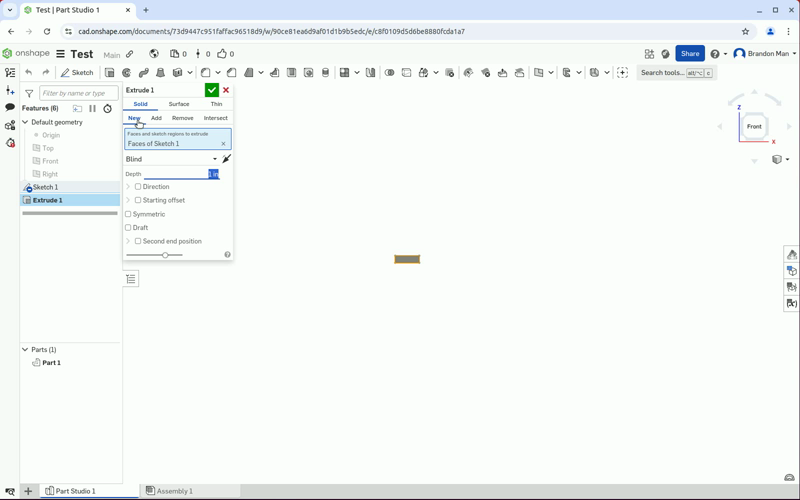
text(23.108)
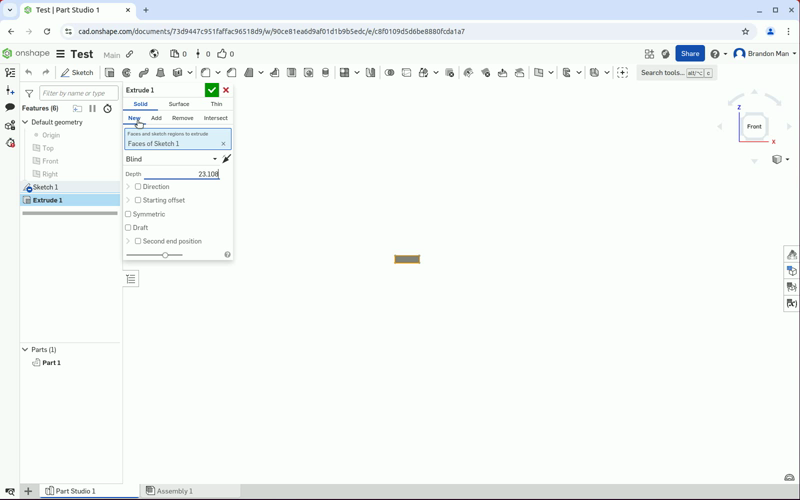
key(enter)
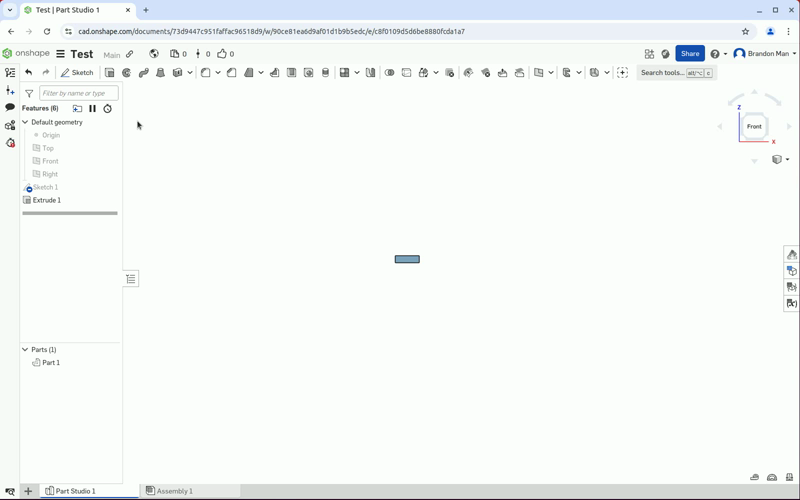
key(shift+h)
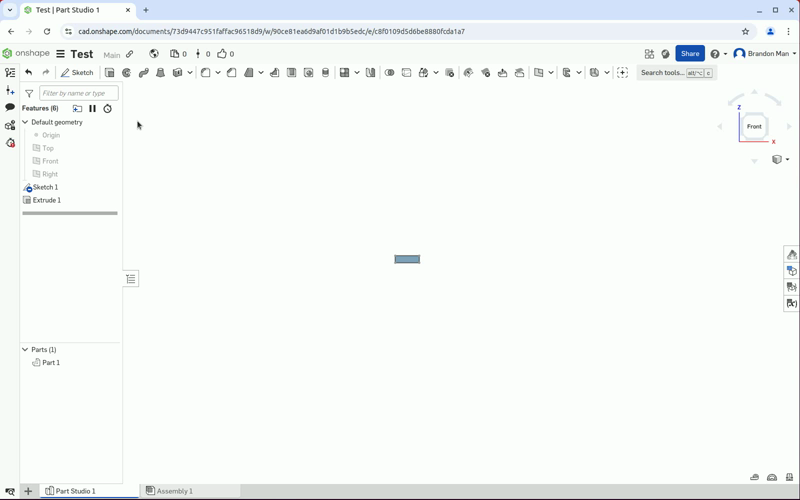
key(shift+h)
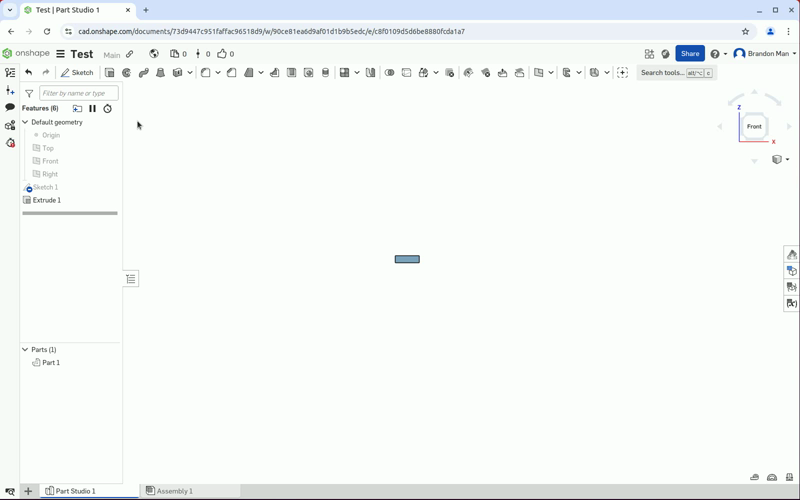
mouse_move(73, 189)
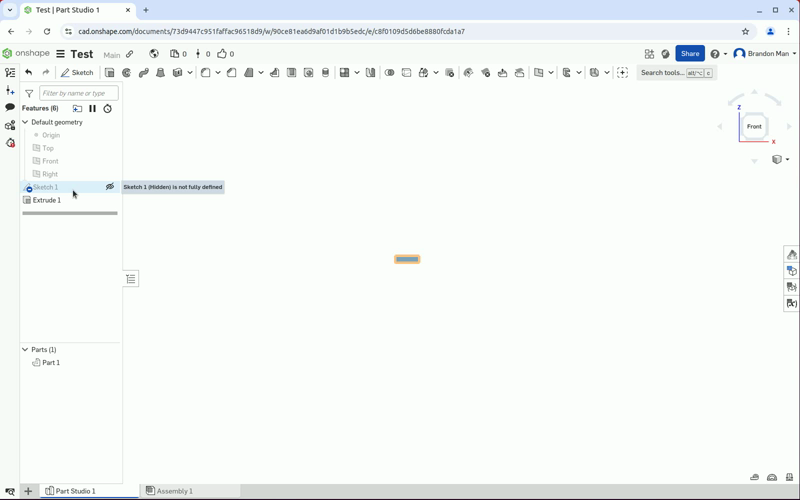
click(73, 189)
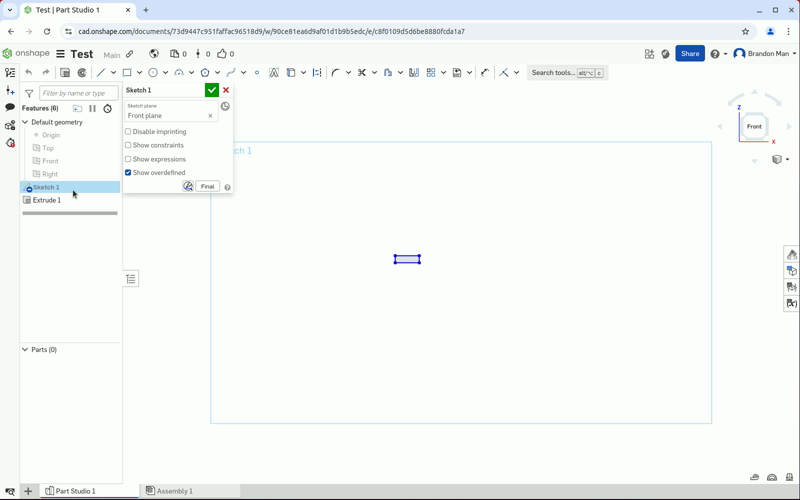
mouse_move(229, 92)
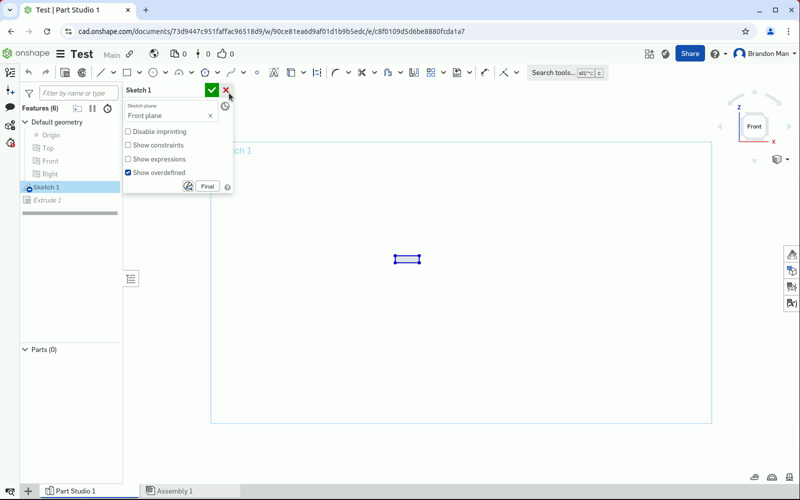
click(229, 92)
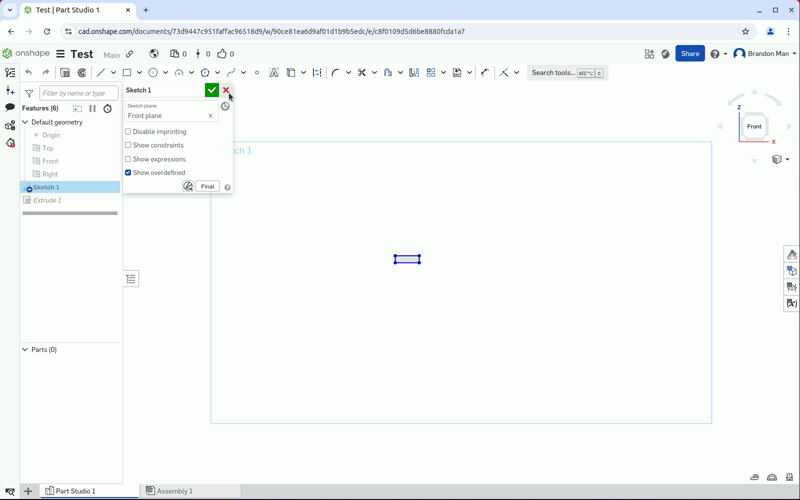
key(shift+s)
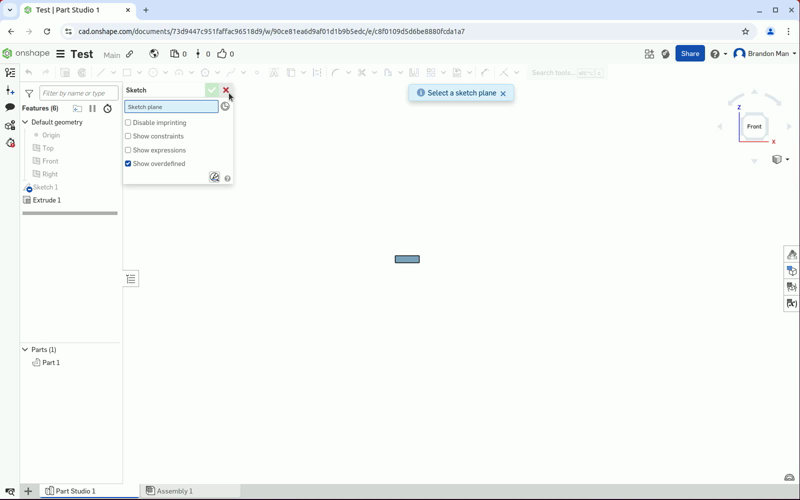
mouse_move(73, 163)
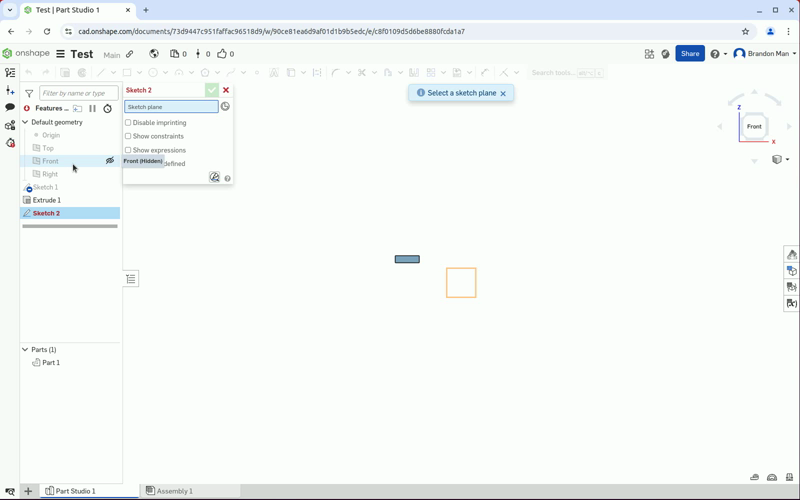
click(73, 163)
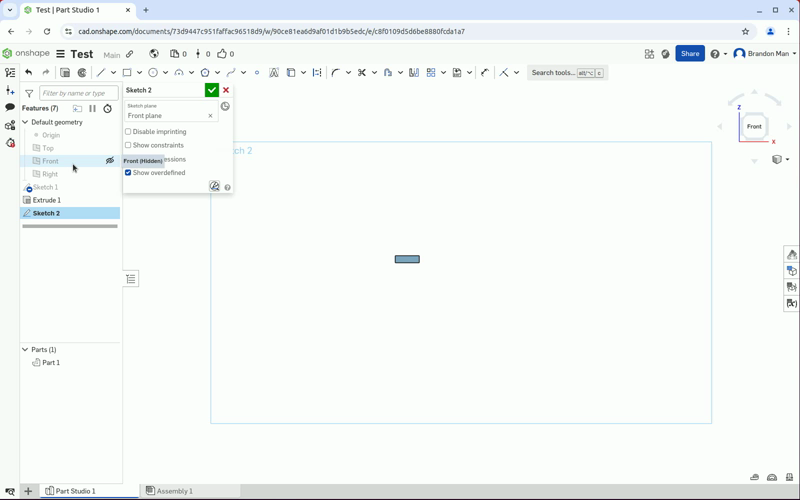
mouse_move(73, 352)
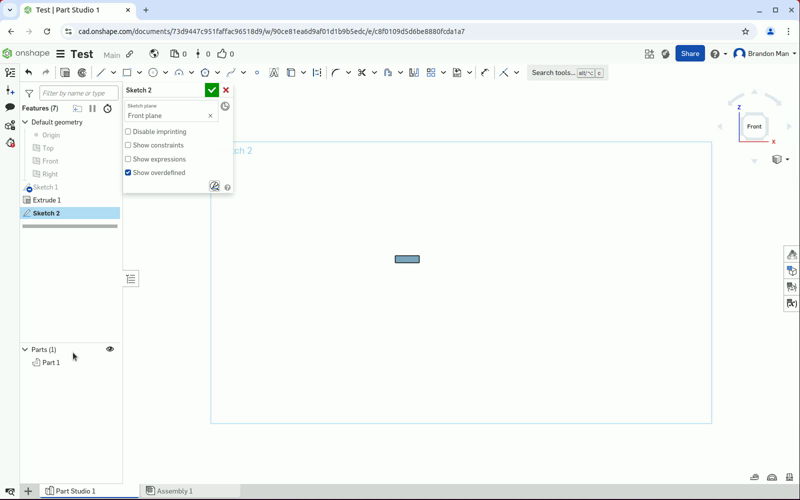
key(y)
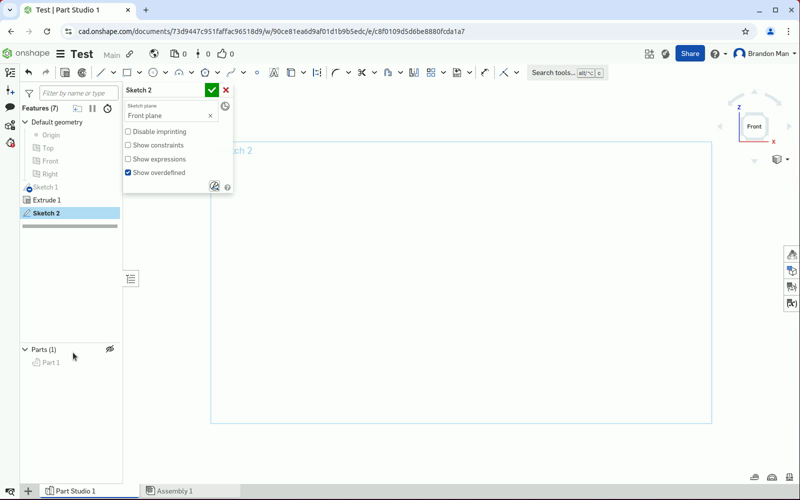
key(l)
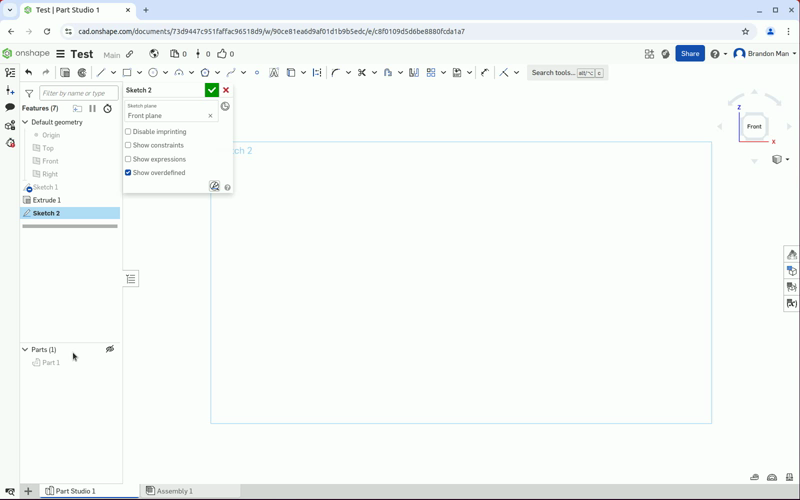
key_down(shift)
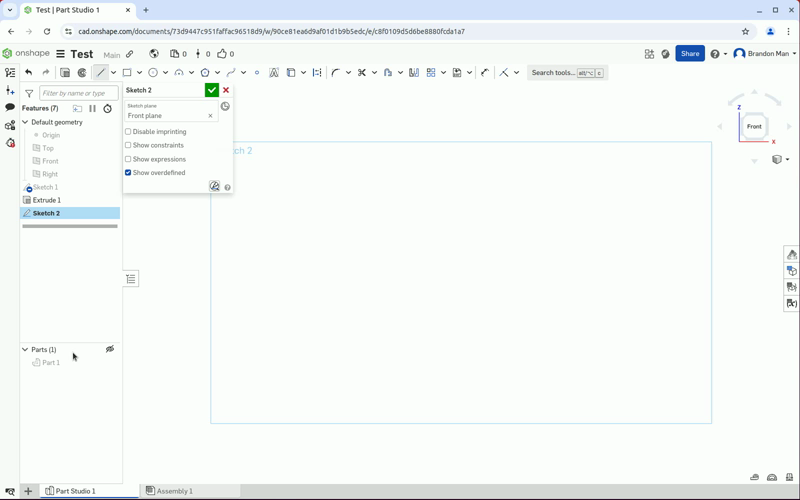
mouse_move(395, 275)
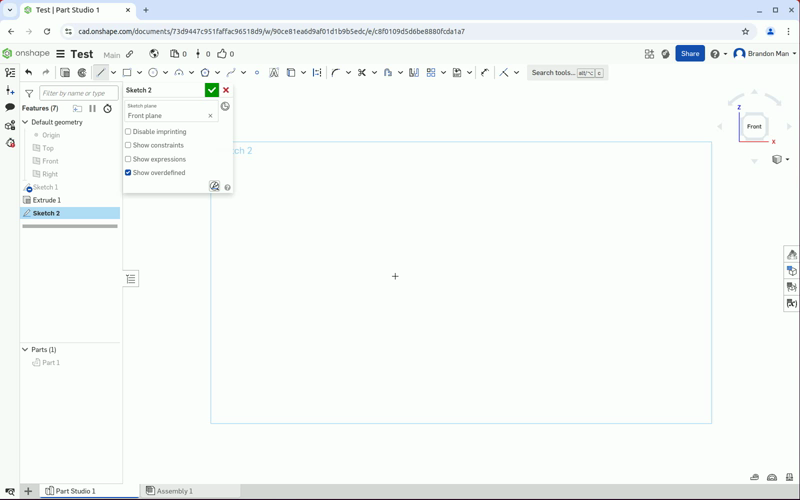
click(395, 275)
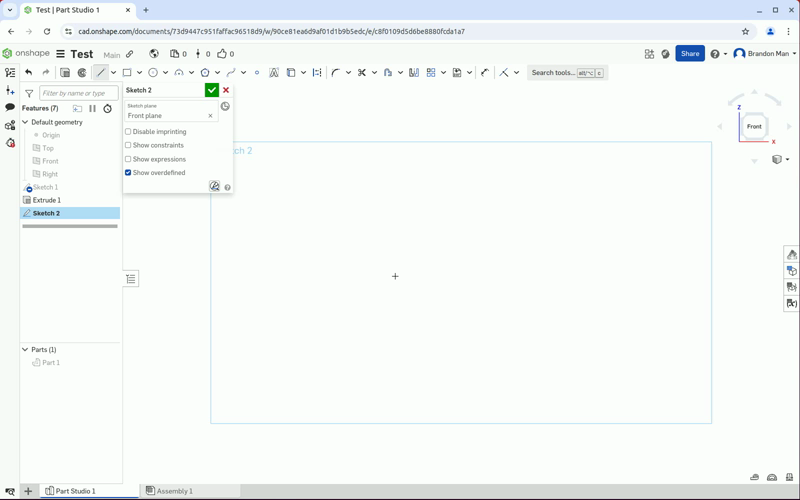
key_up(shift)
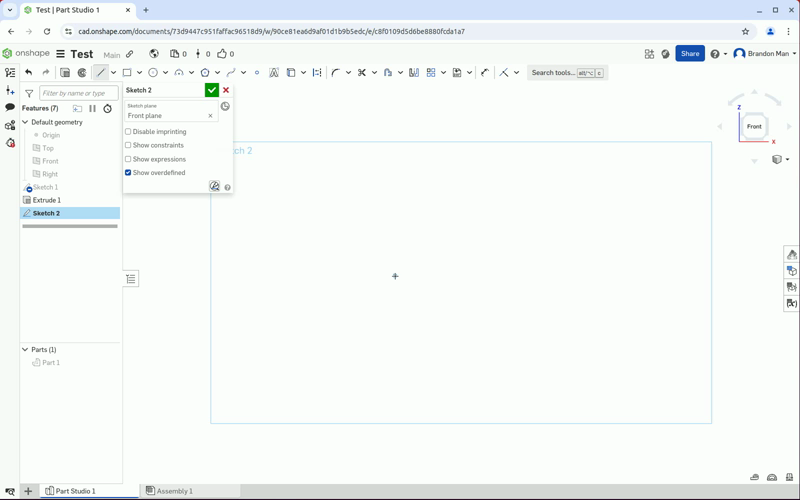
key_down(shift)
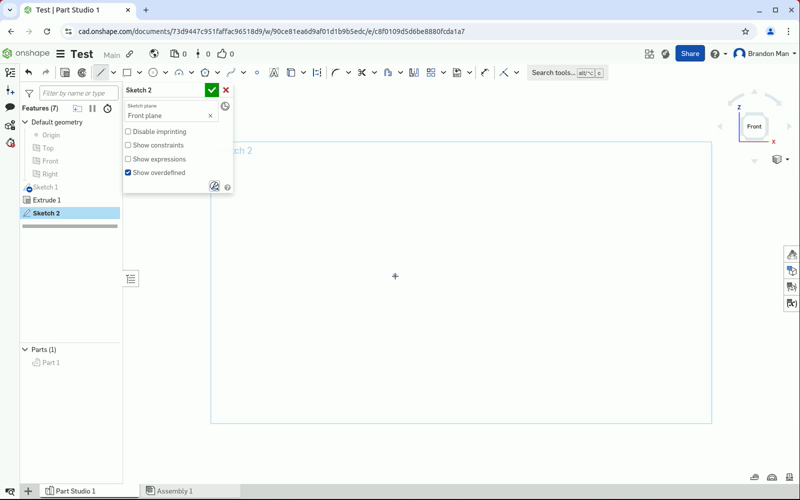
mouse_move(425, 275)
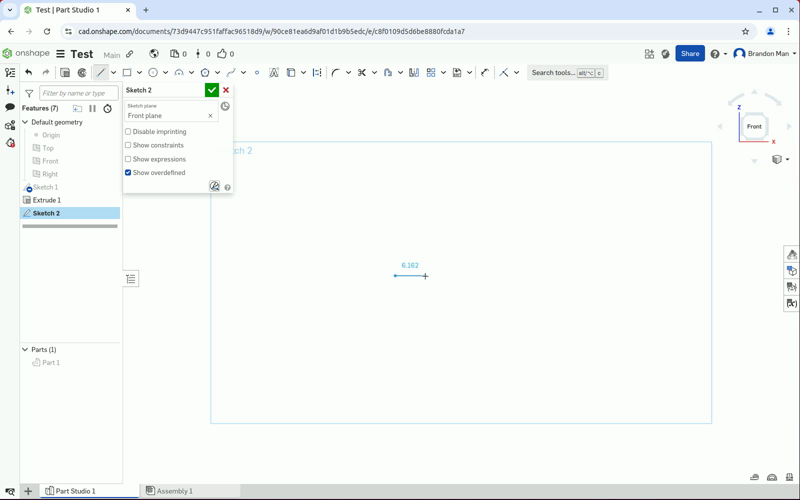
mouse_move(414, 275)
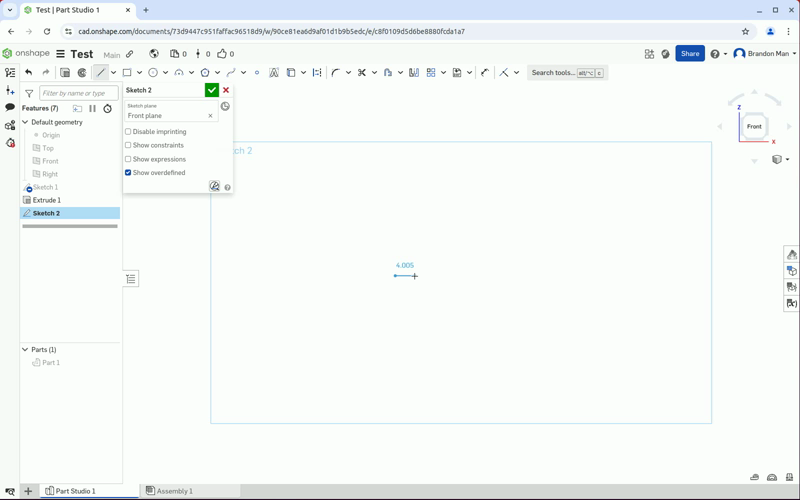
click(414, 275)
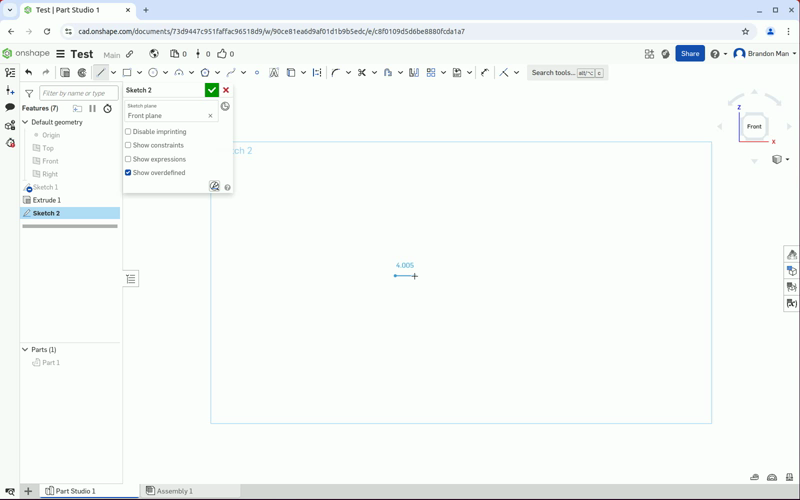
key_up(shift)
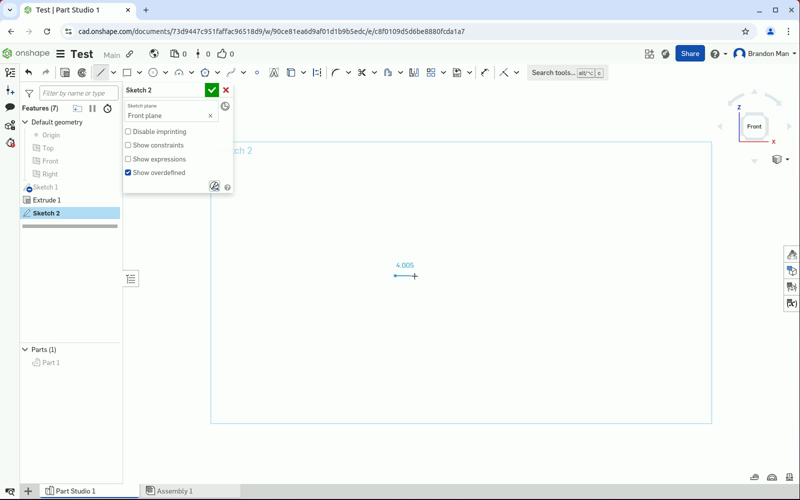
key_down(shift)
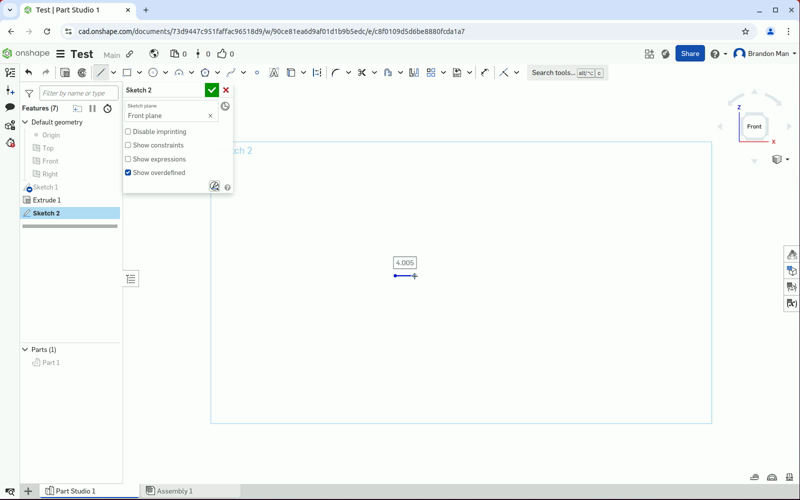
mouse_move(444, 275)
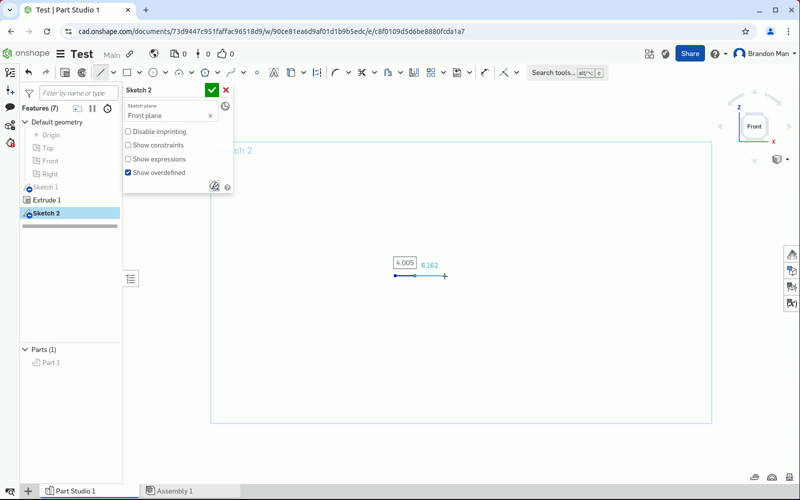
mouse_move(414, 268)
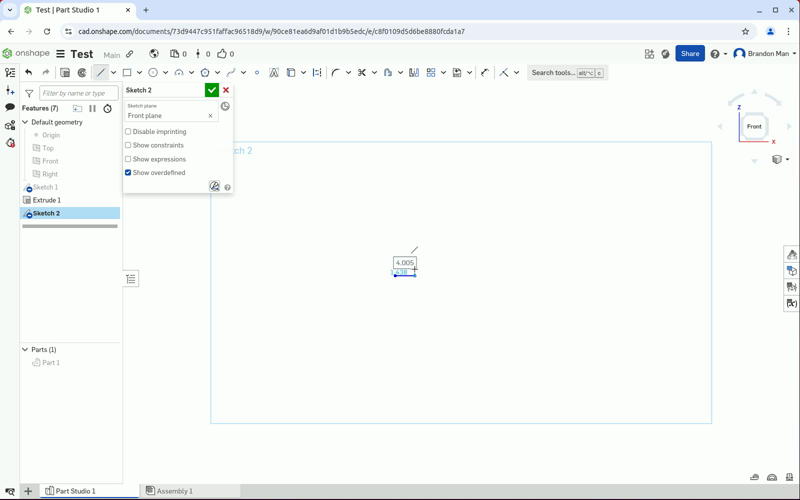
scroll(6)
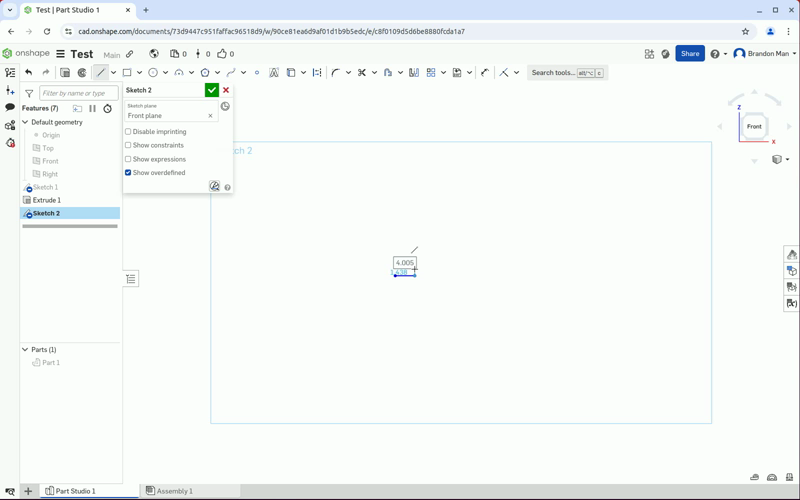
scroll(6)
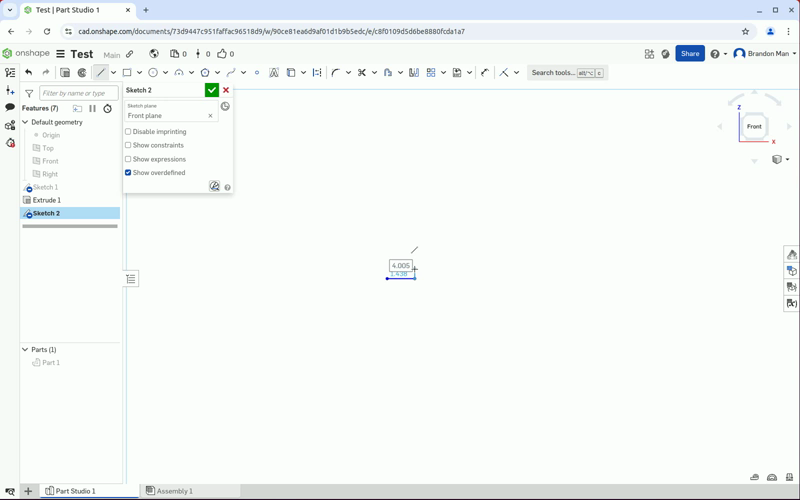
scroll(6)
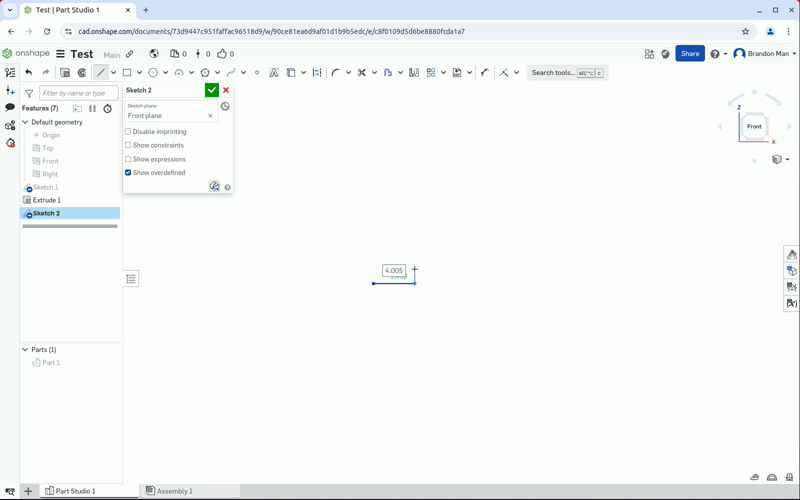
scroll(6)
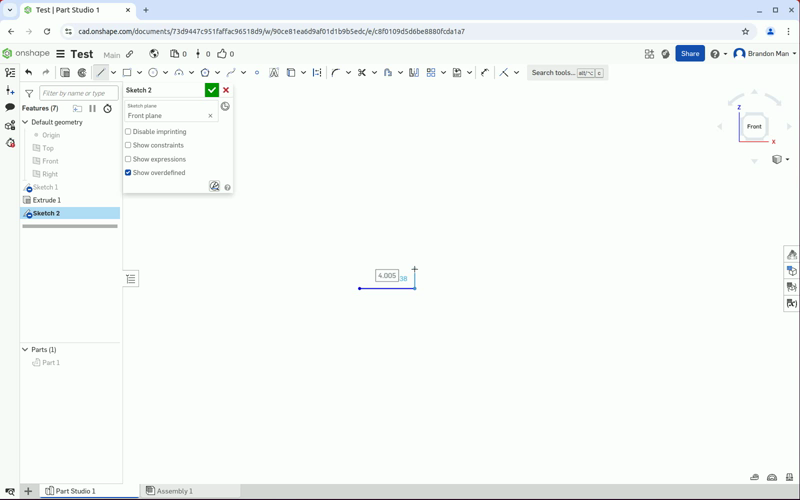
scroll(6)
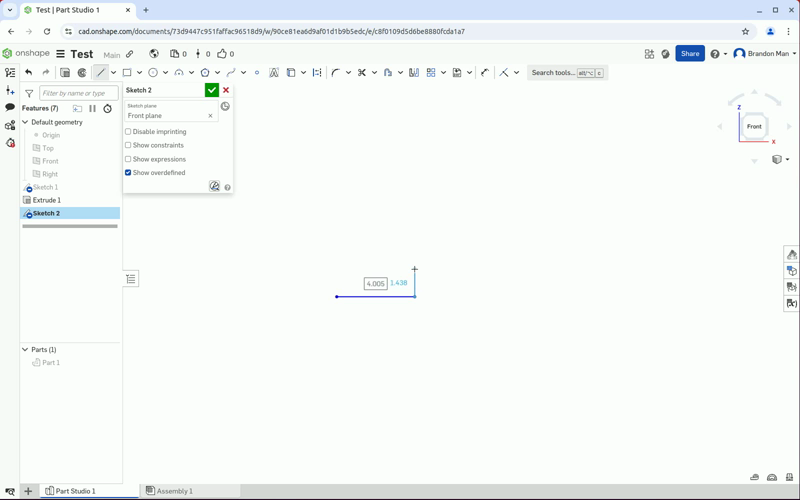
scroll(6)
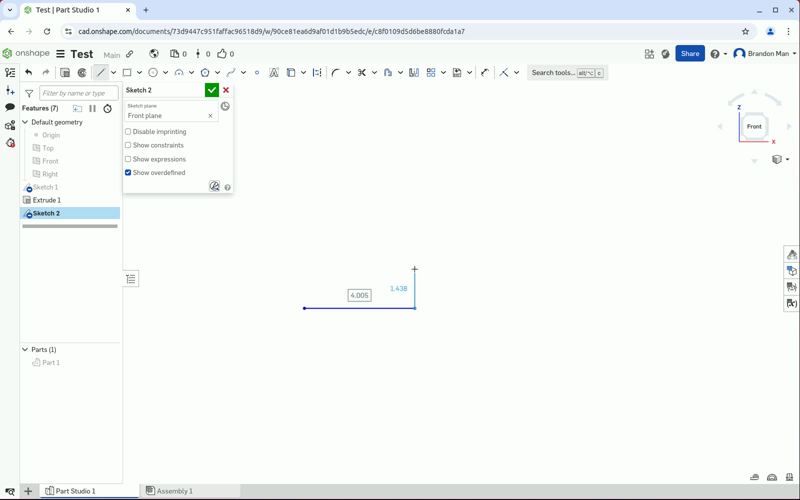
scroll(6)
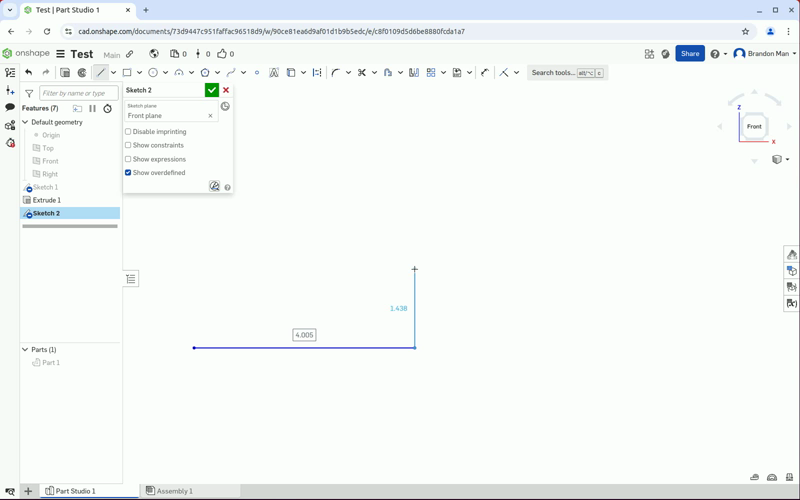
click(414, 268)
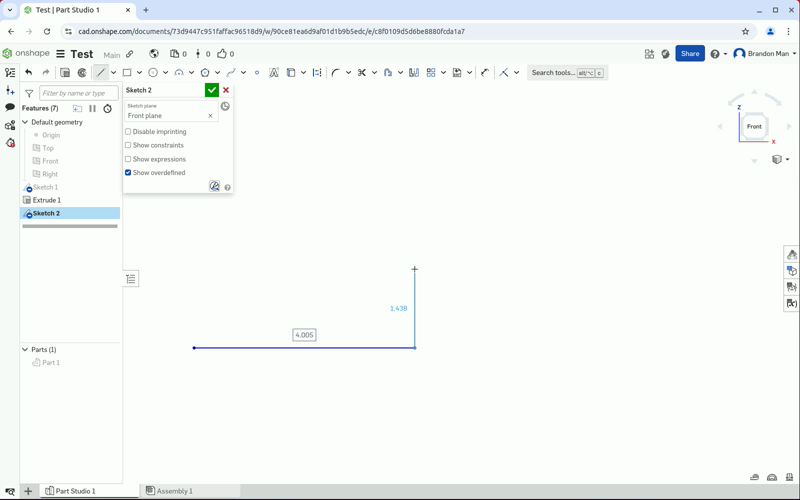
scroll(-6)
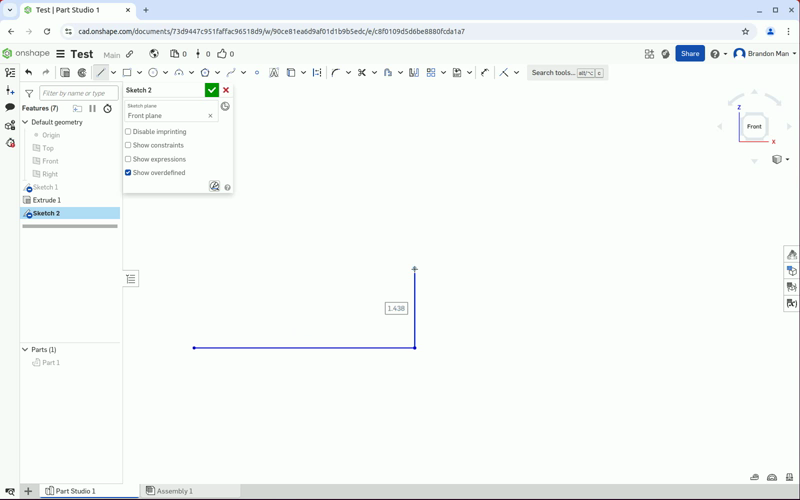
scroll(-6)
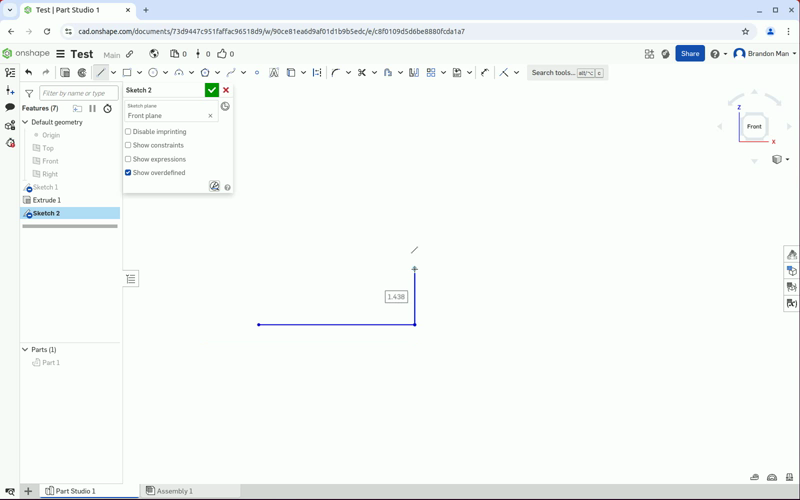
scroll(-6)
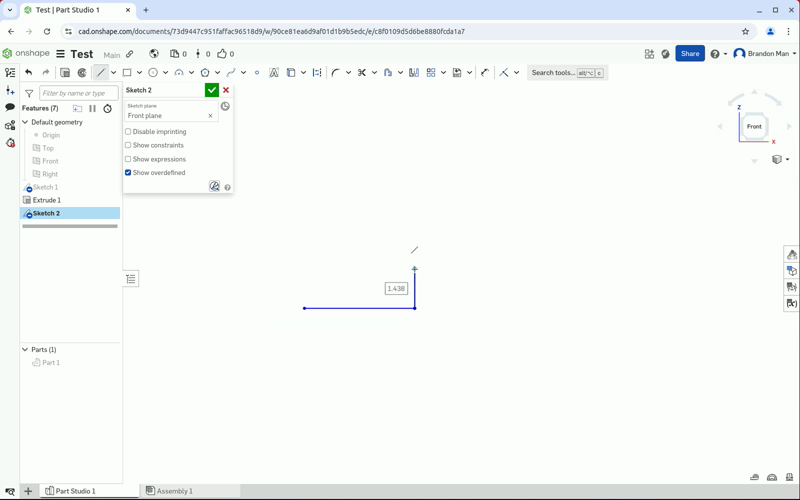
scroll(-6)
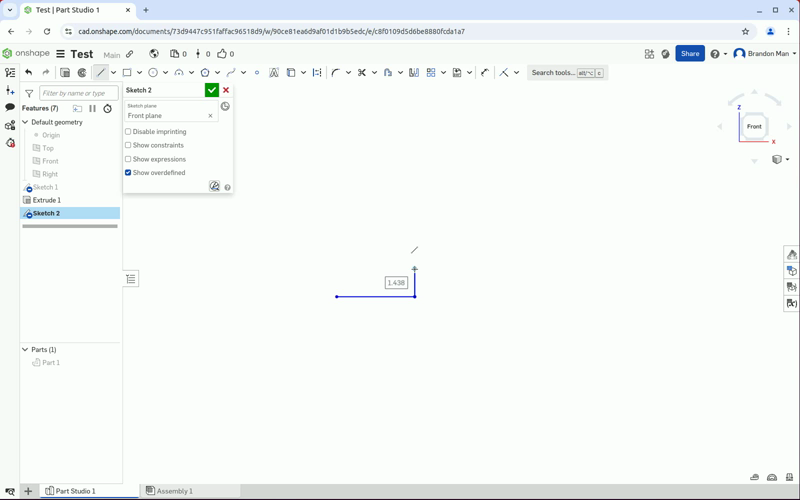
scroll(-6)
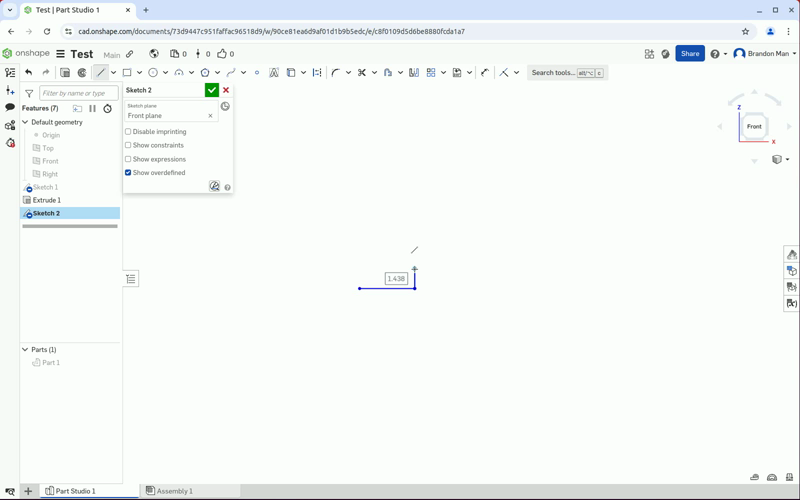
scroll(-6)
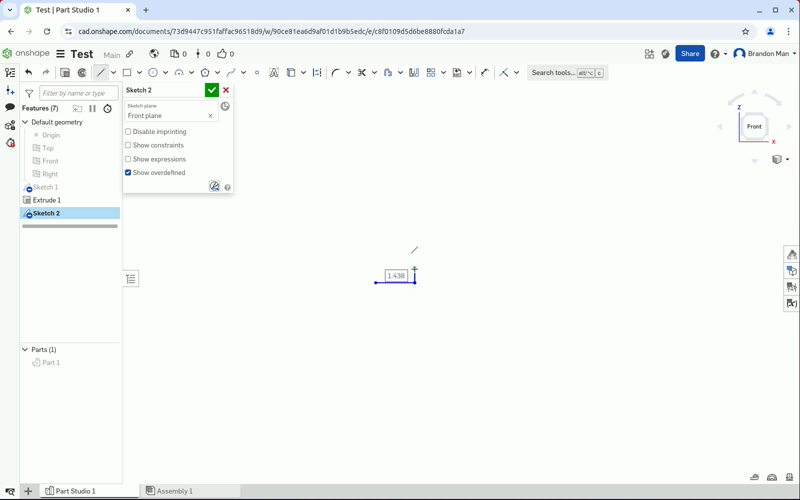
scroll(-6)
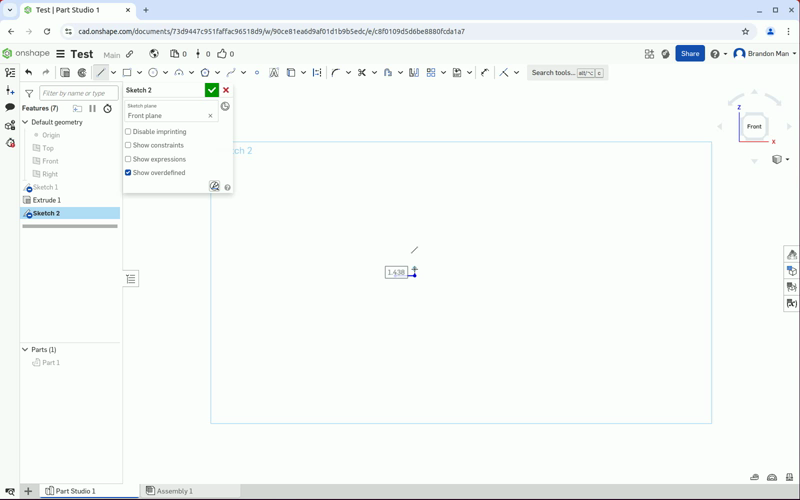
key_up(shift)
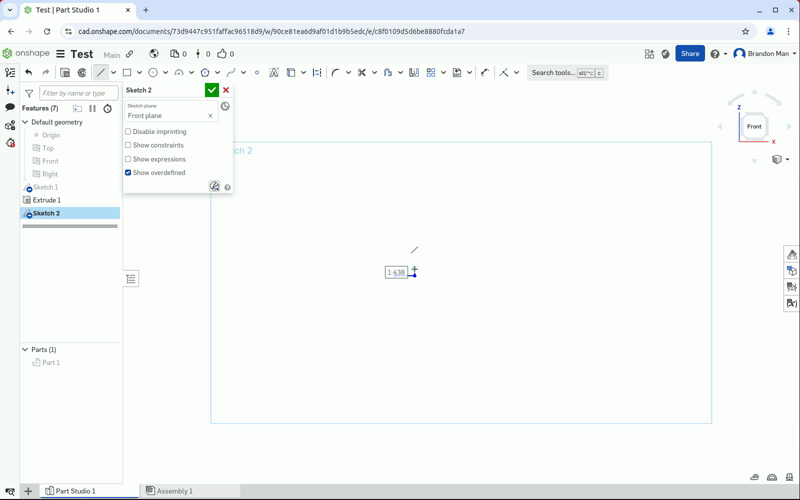
key_down(shift)
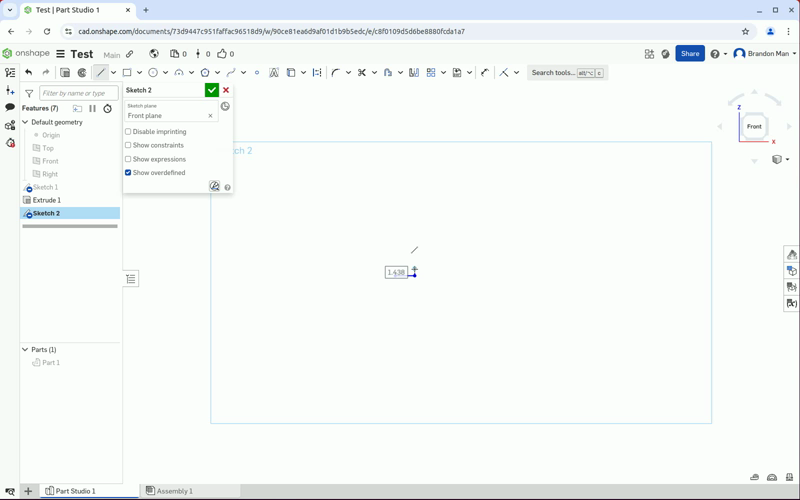
mouse_move(444, 268)
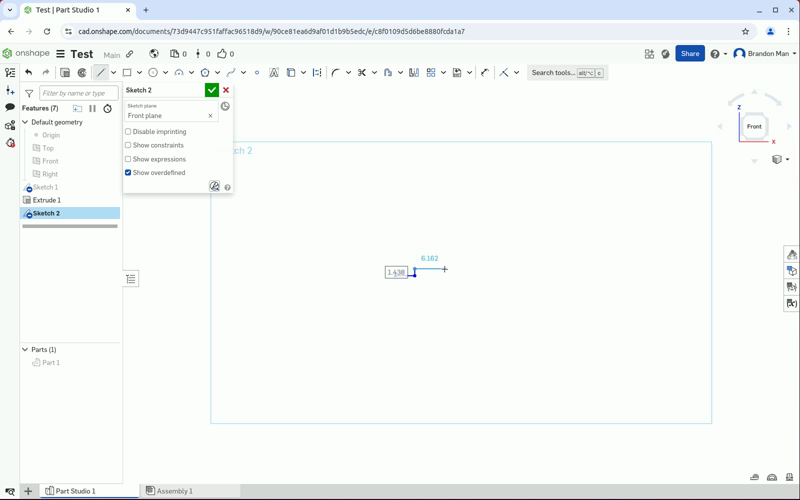
mouse_move(395, 268)
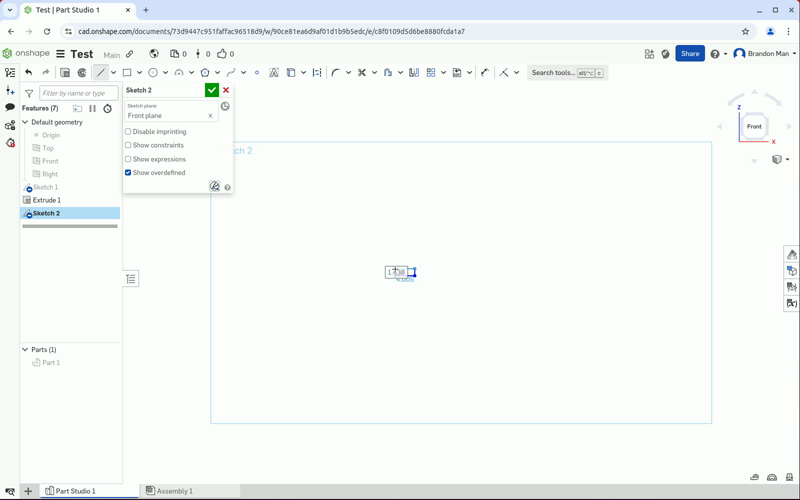
click(395, 268)
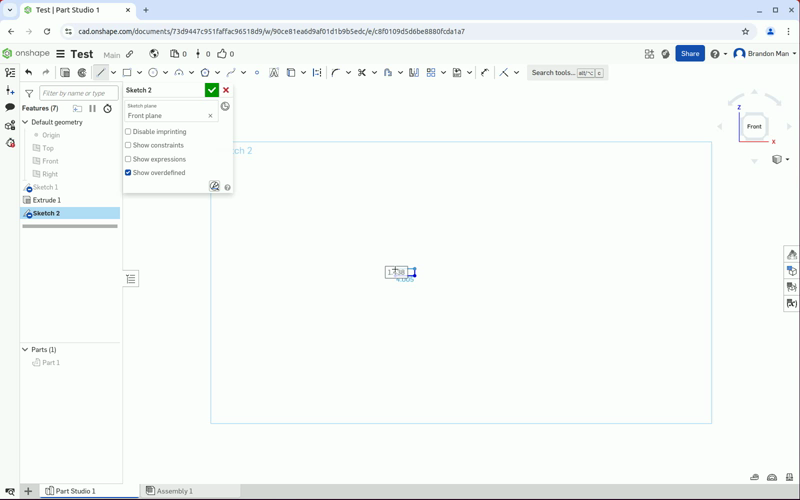
key_up(shift)
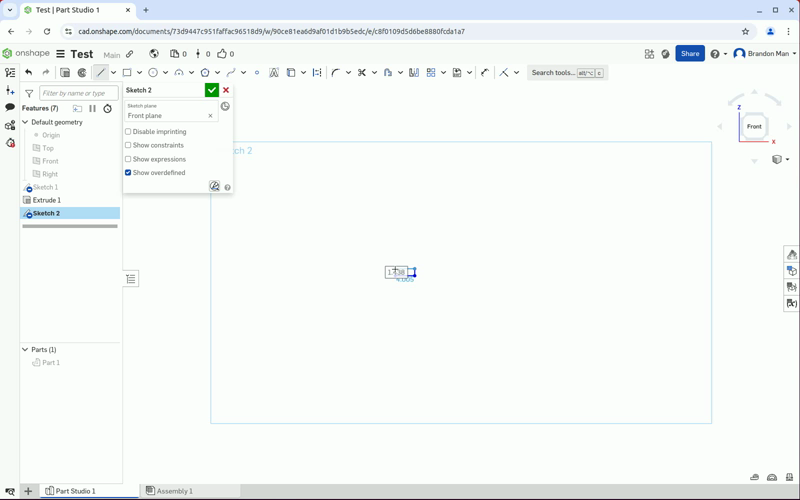
mouse_move(425, 268)
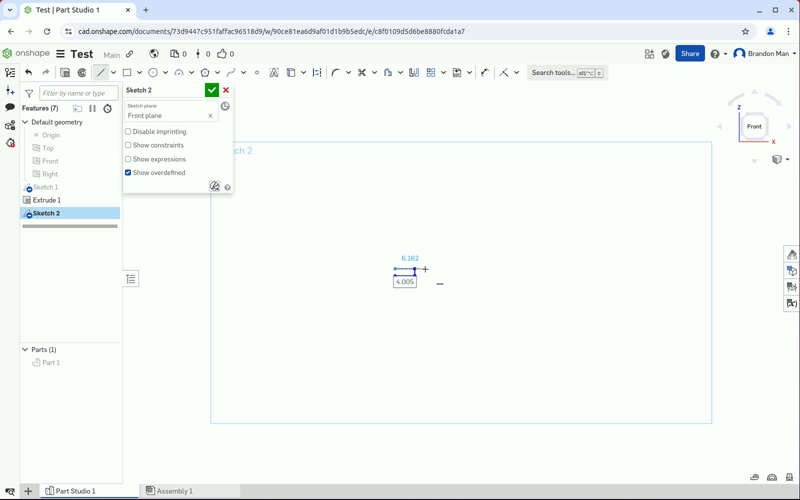
key_down(shift)
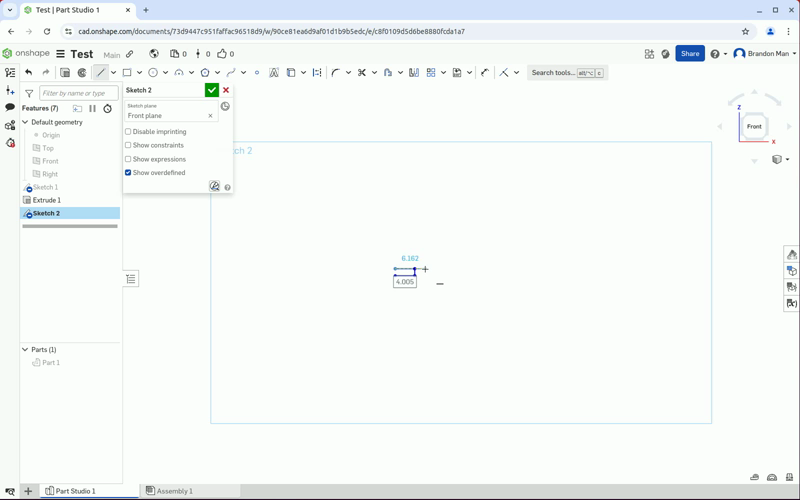
mouse_move(395, 275)
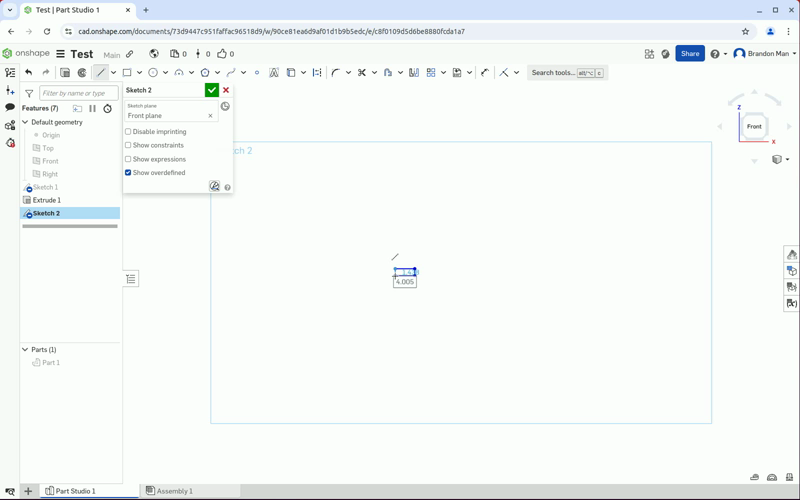
scroll(6)
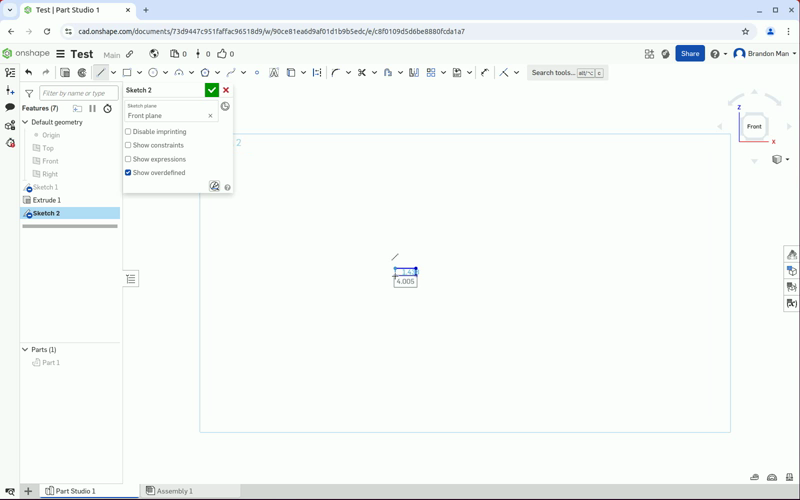
scroll(6)
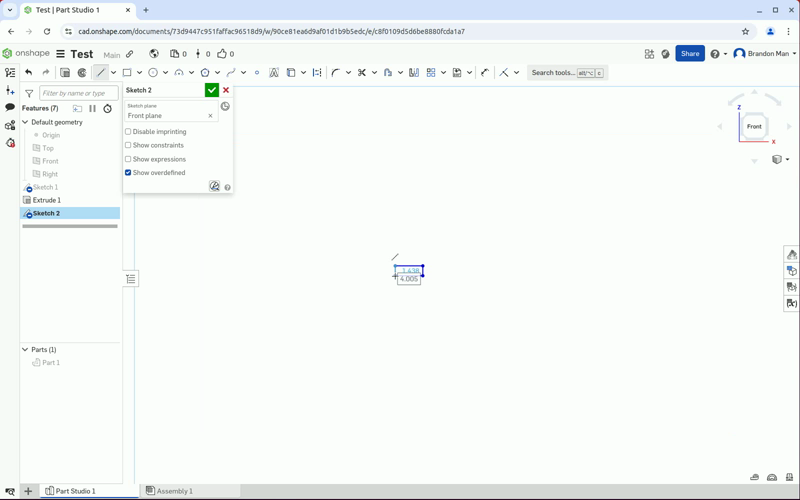
scroll(6)
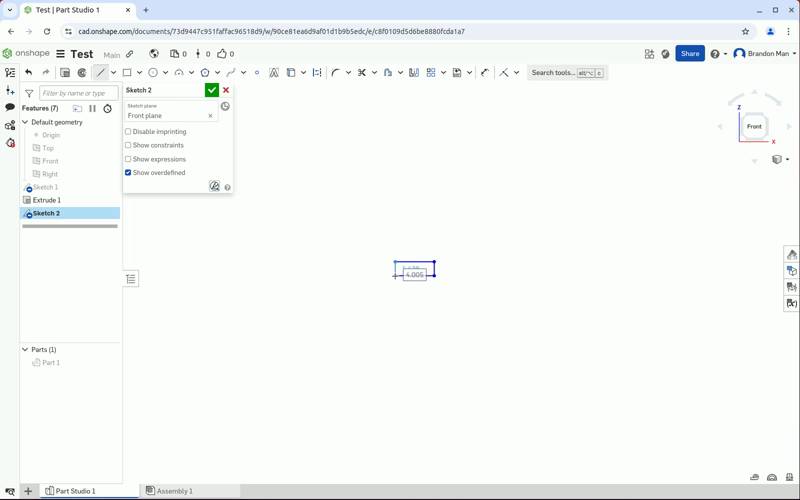
scroll(6)
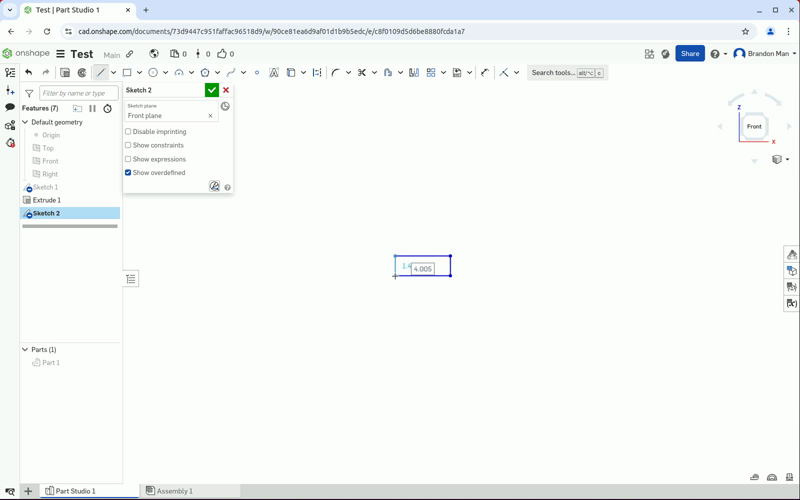
scroll(6)
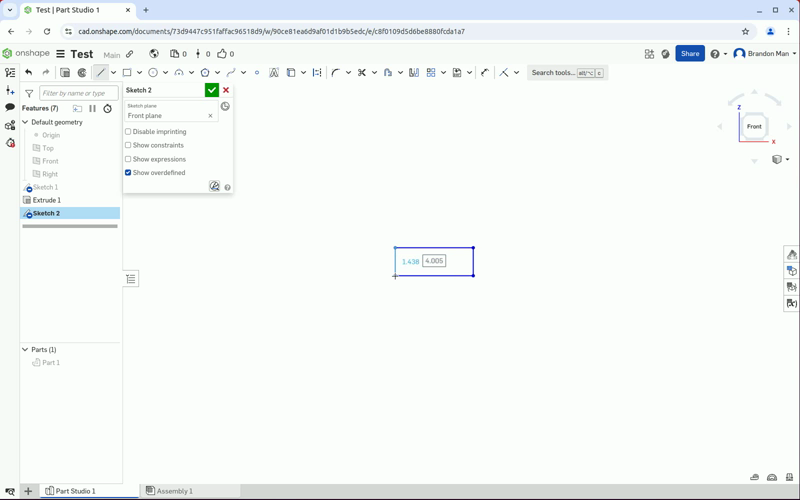
scroll(6)
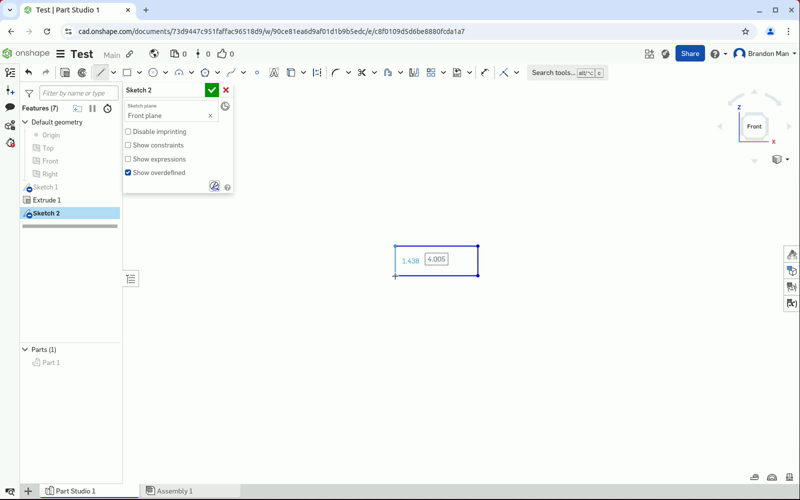
scroll(6)
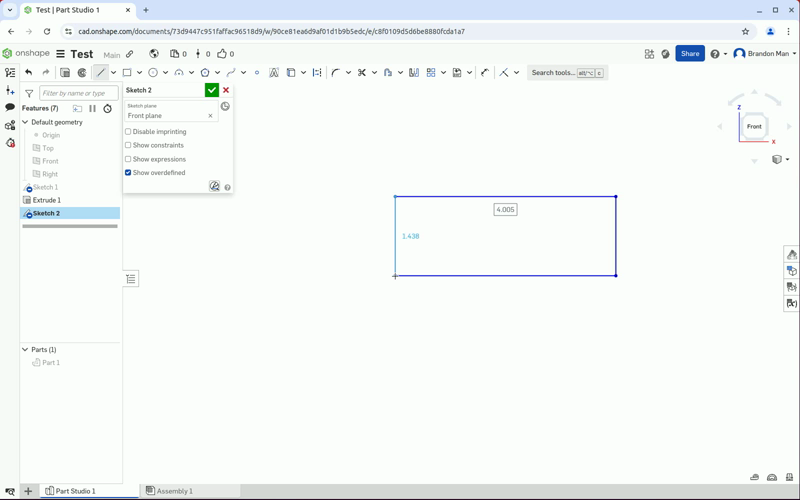
key_up(shift)
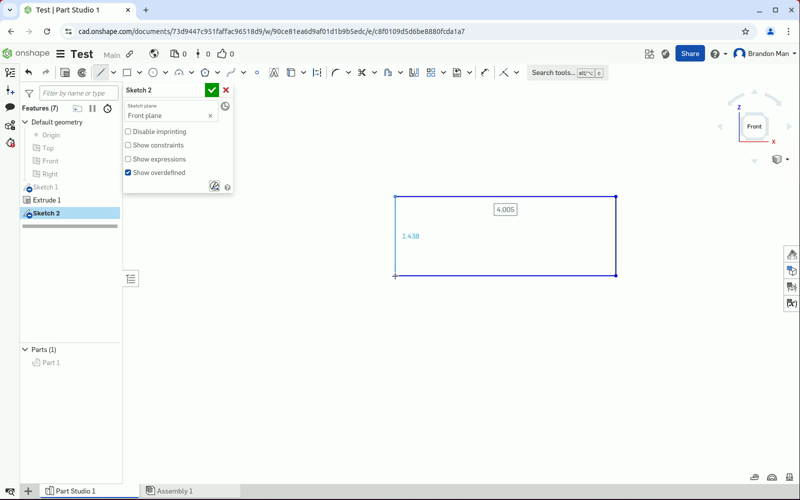
click(395, 275)
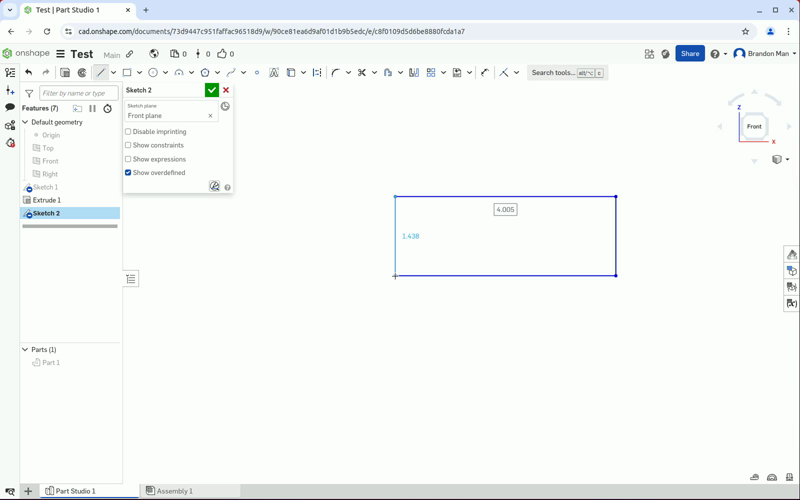
scroll(-6)
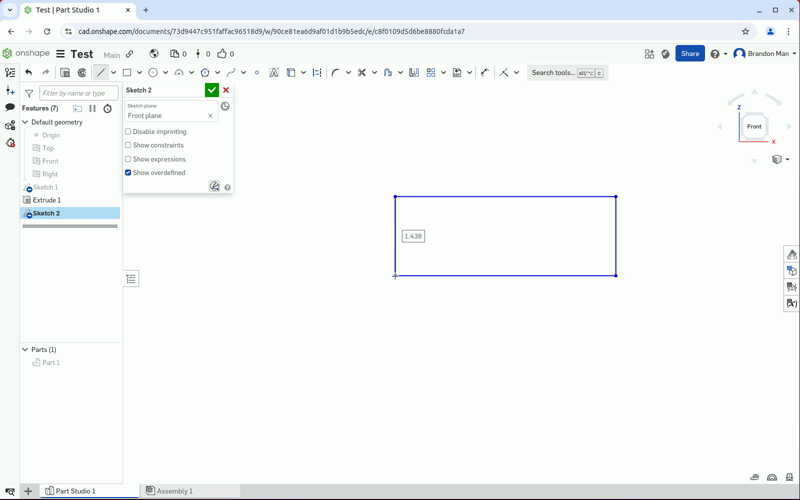
scroll(-6)
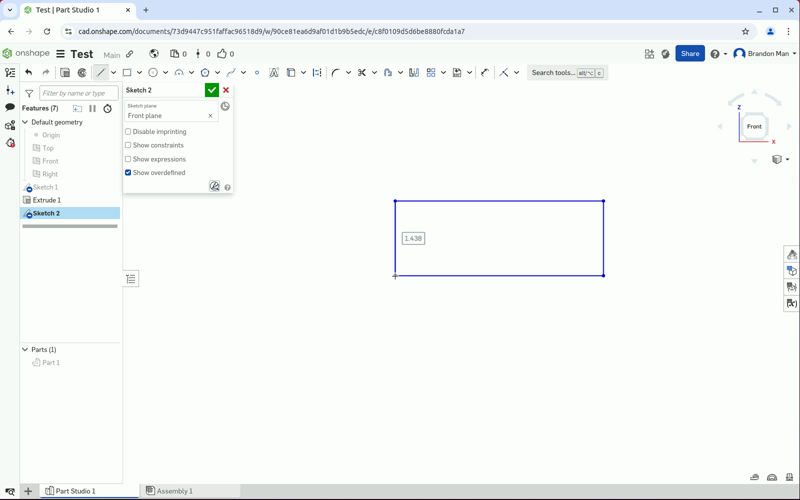
scroll(-6)
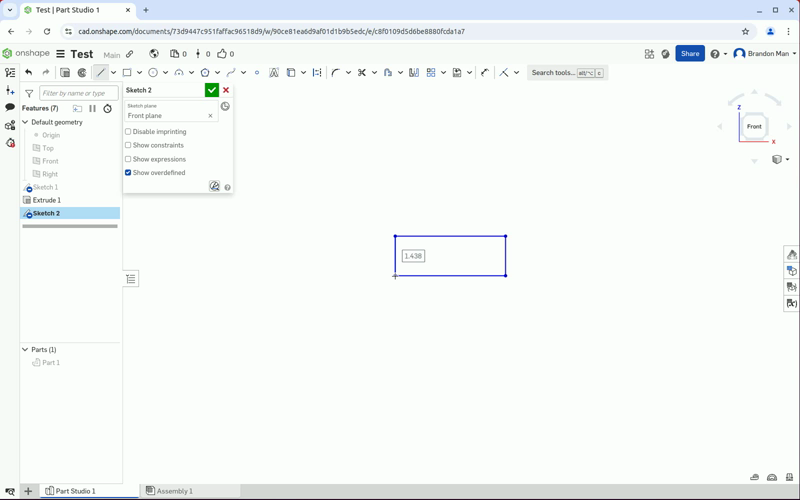
scroll(-6)
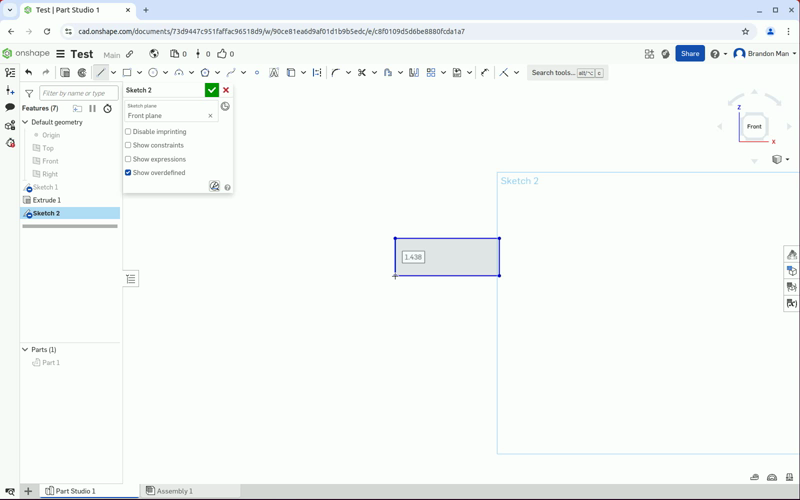
scroll(-6)
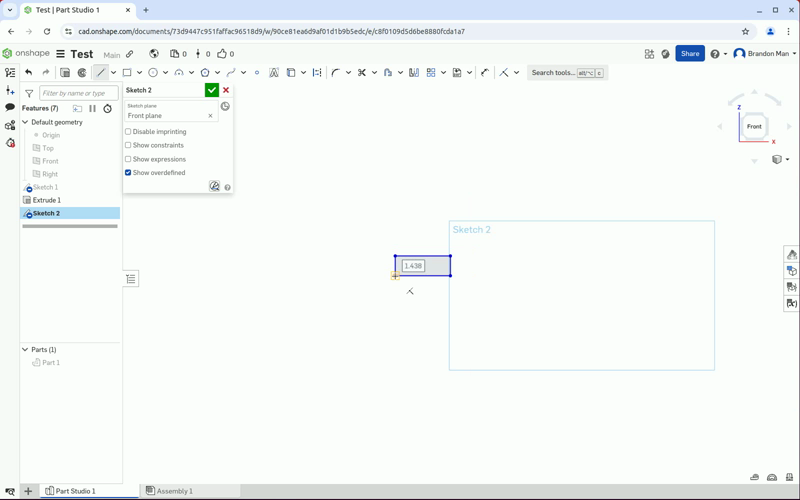
scroll(-6)
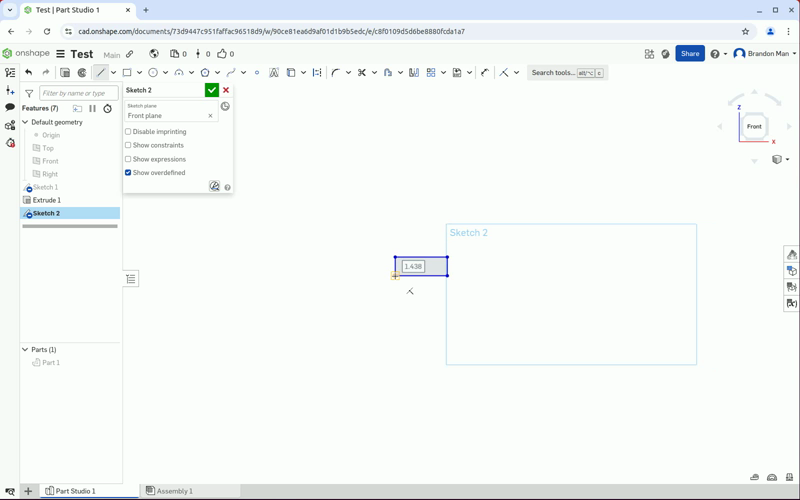
scroll(-6)
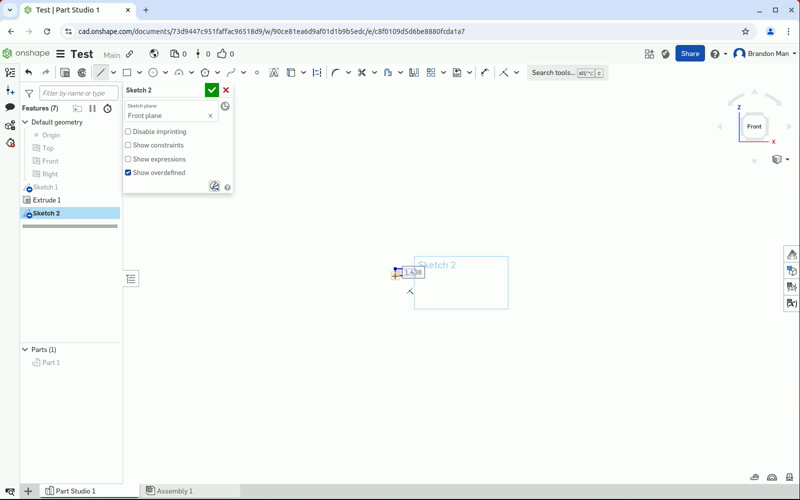
key(esc)
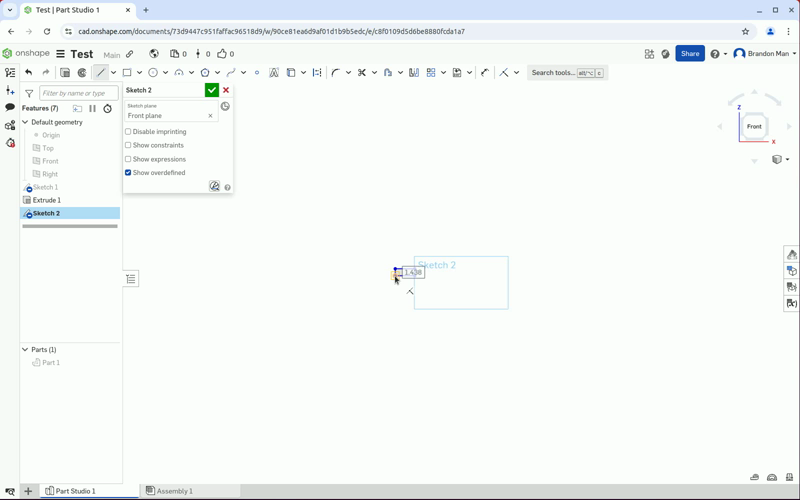
mouse_move(403, 269)
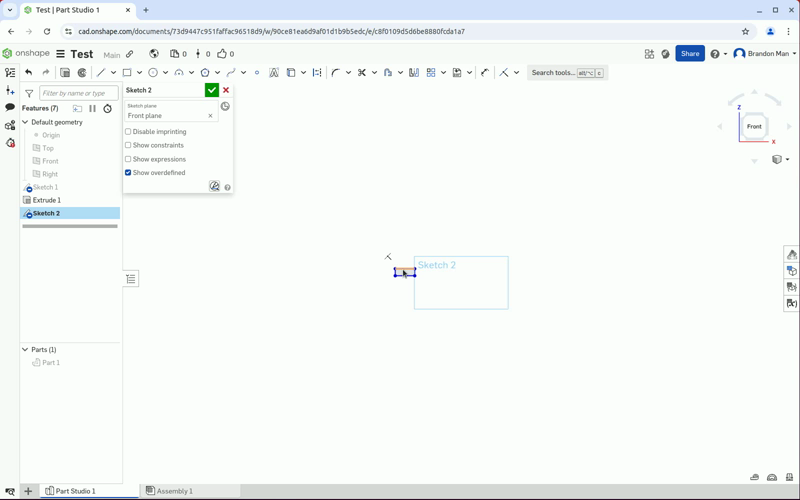
scroll(6)
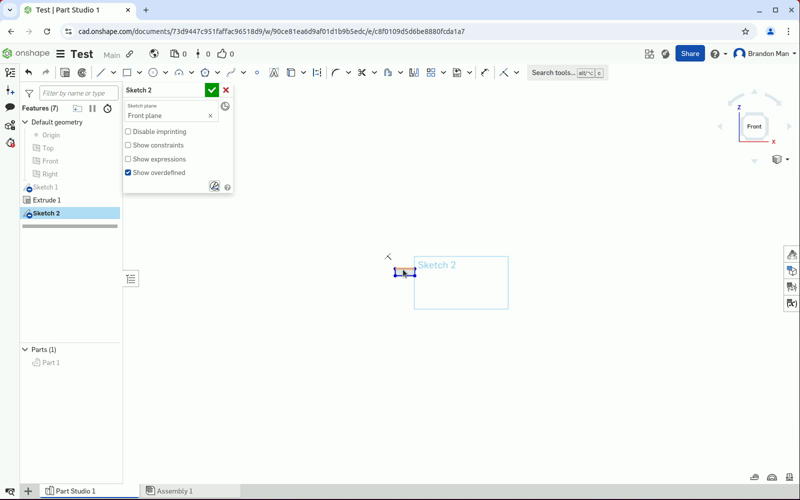
scroll(6)
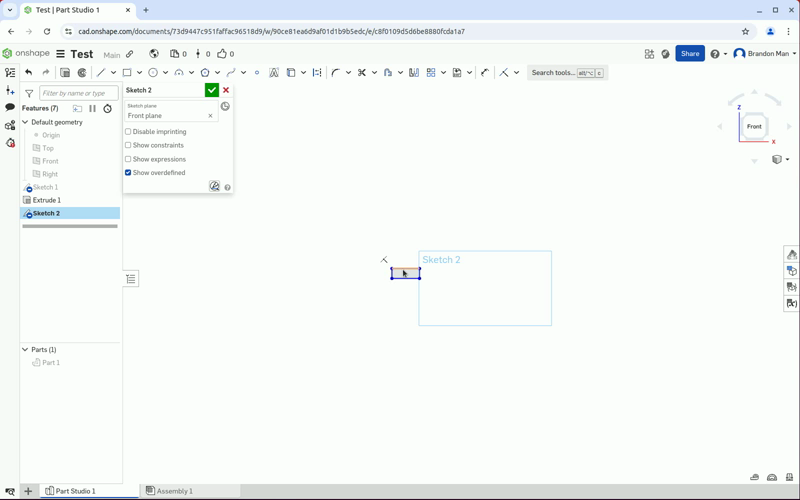
scroll(6)
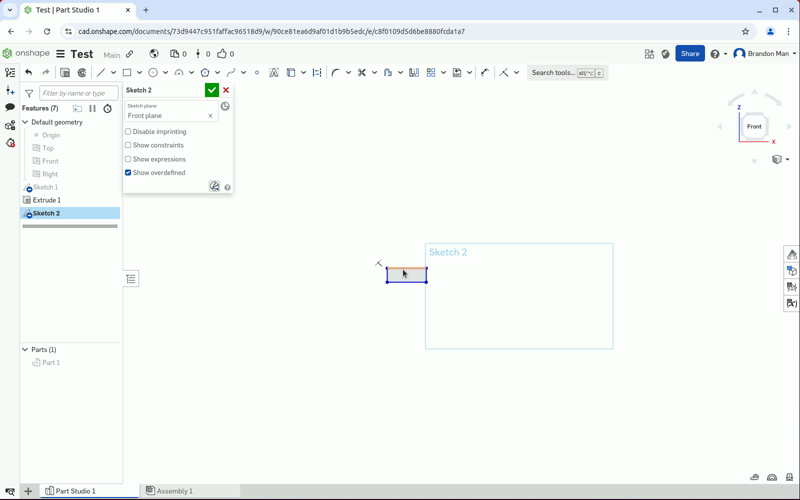
scroll(6)
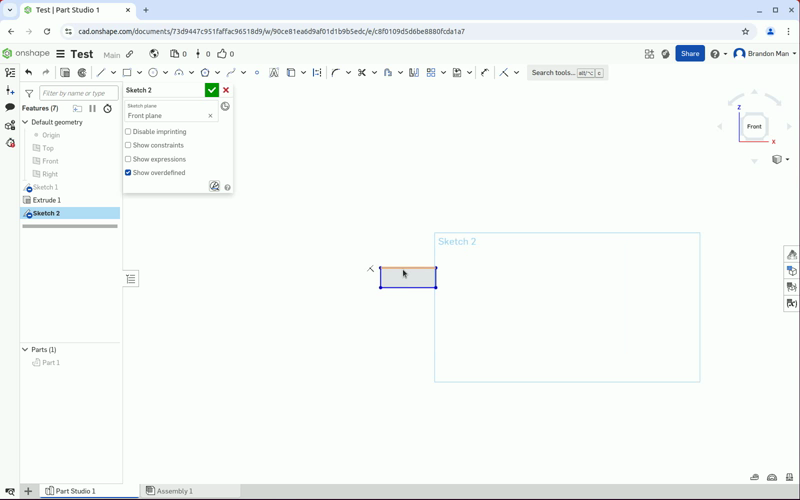
scroll(6)
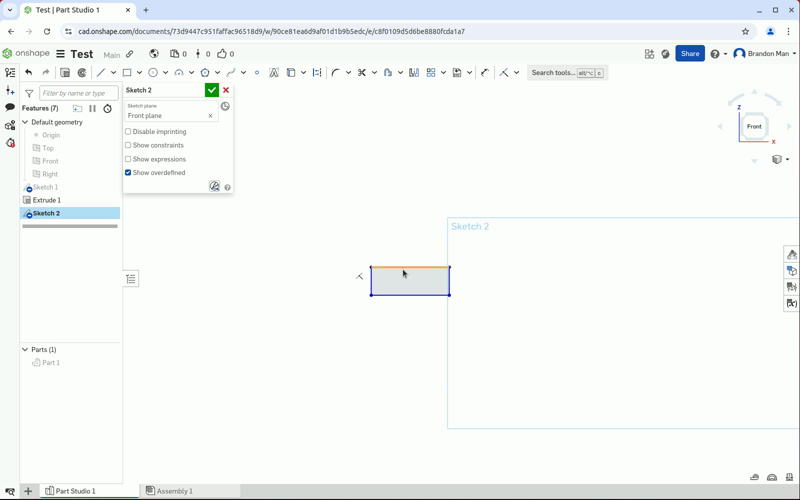
scroll(6)
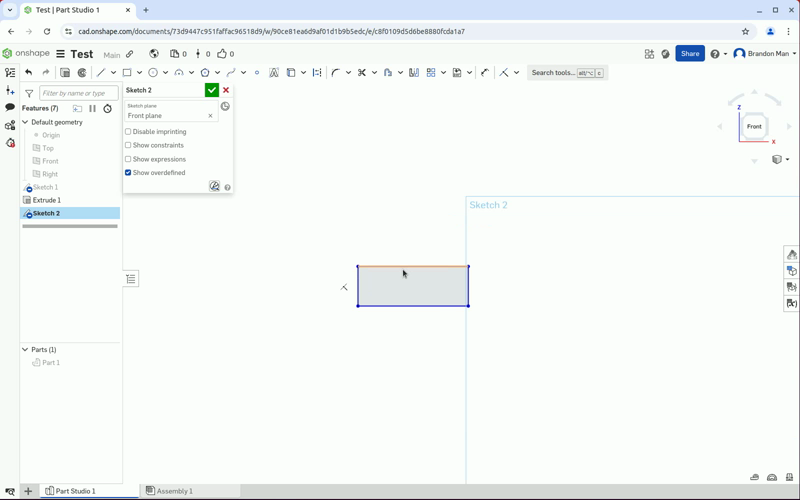
scroll(6)
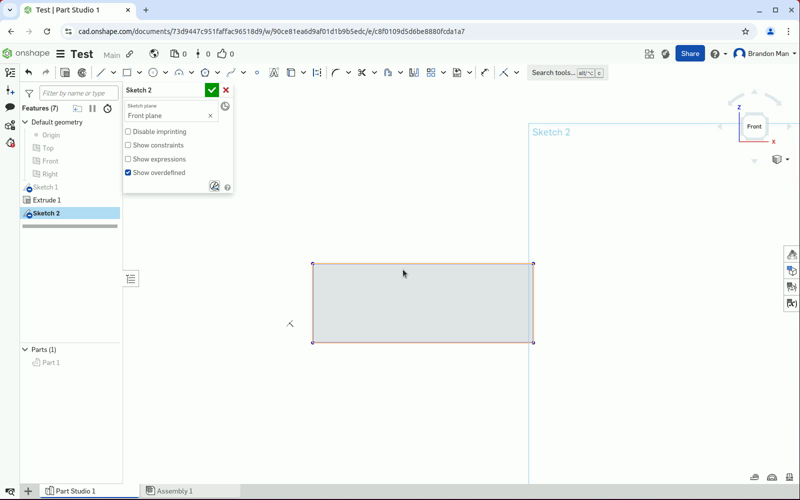
click(403, 269)
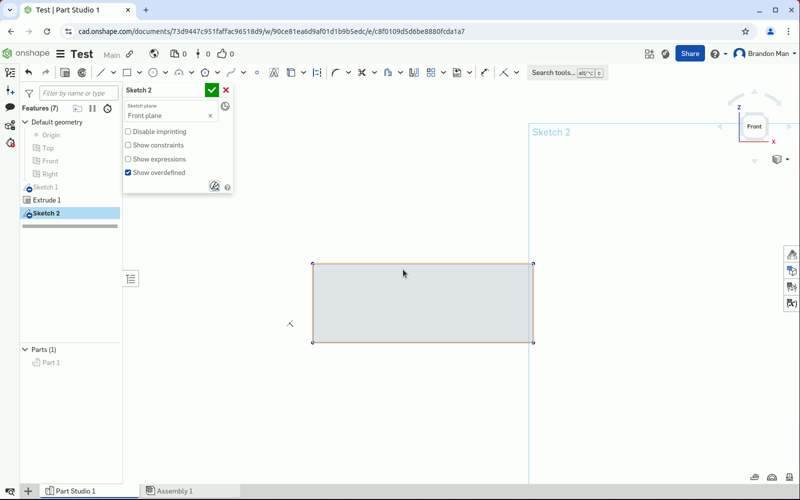
scroll(-6)
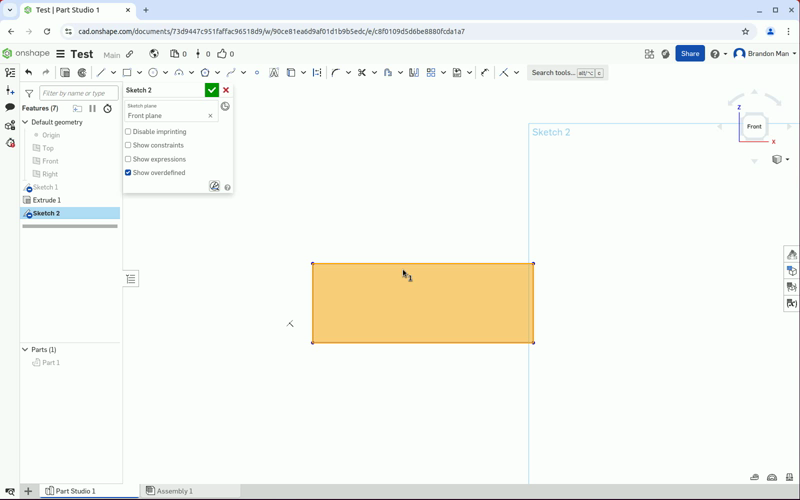
scroll(-6)
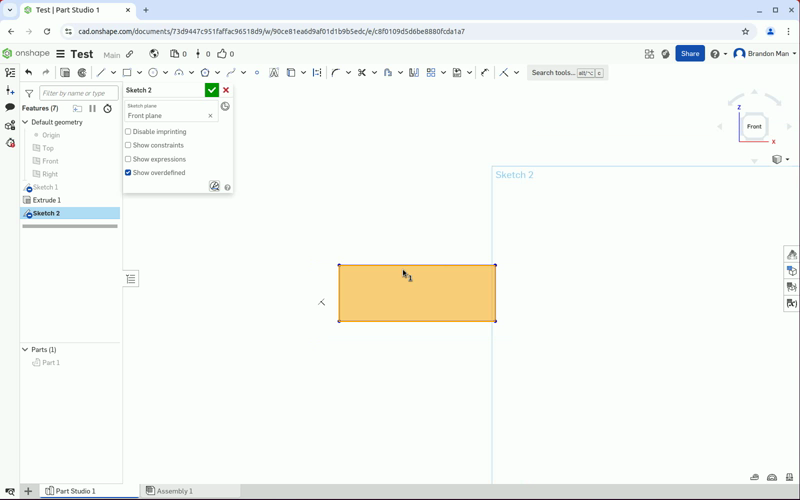
scroll(-6)
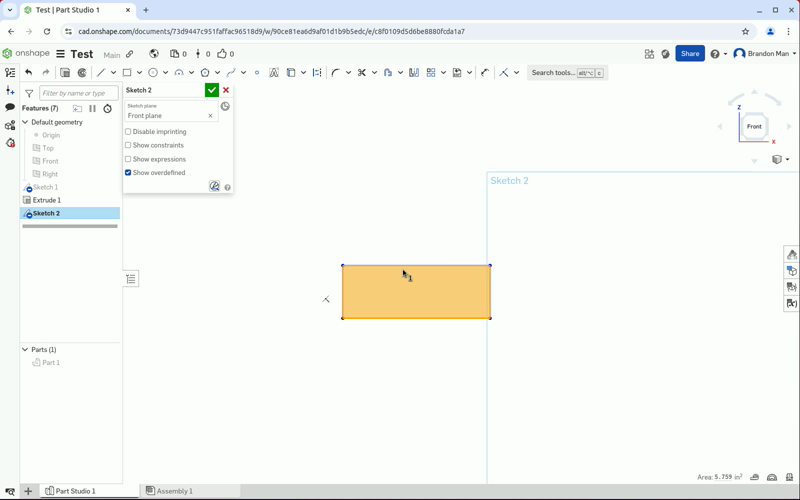
scroll(-6)
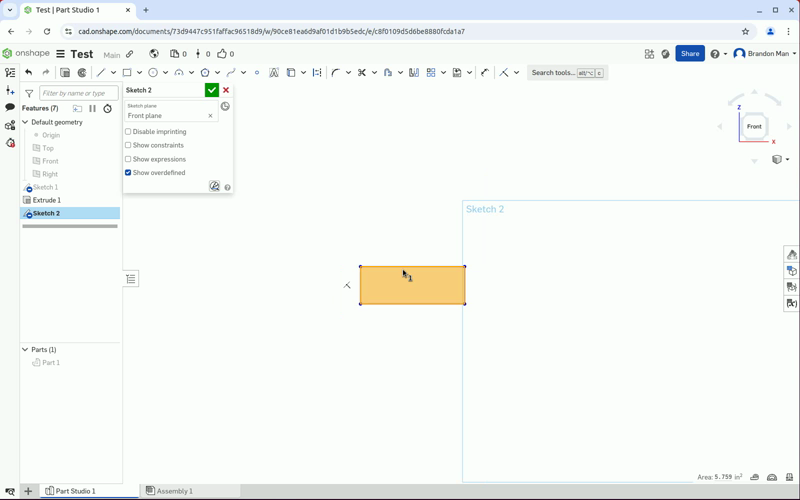
scroll(-6)
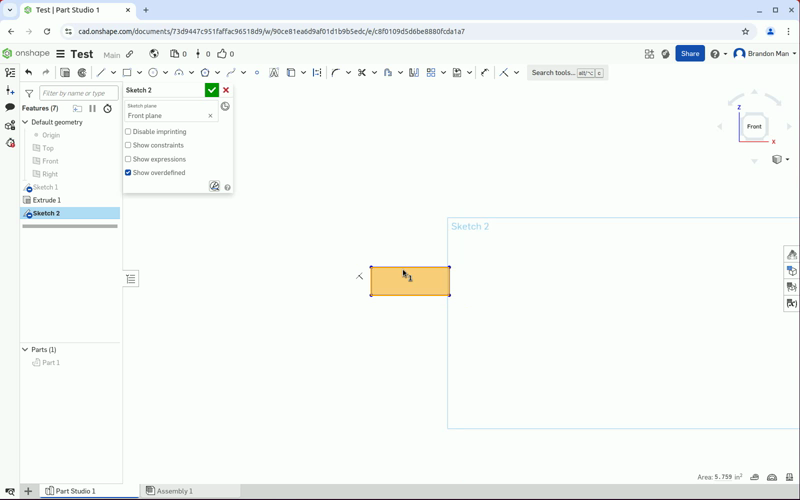
scroll(-6)
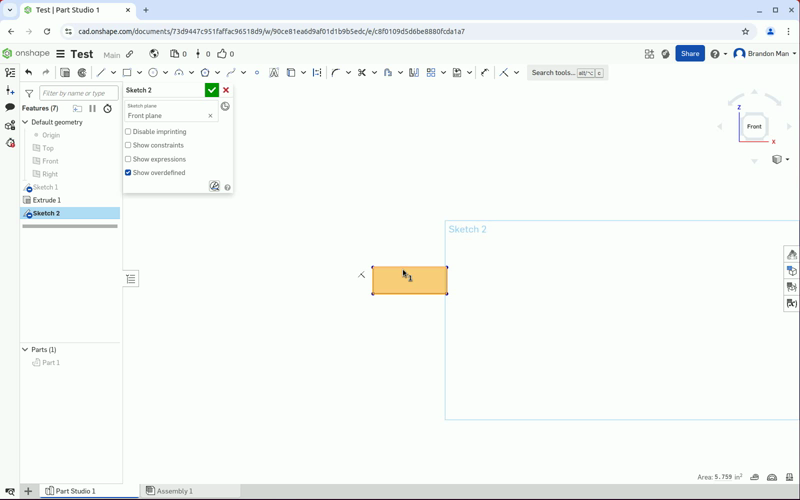
scroll(-6)
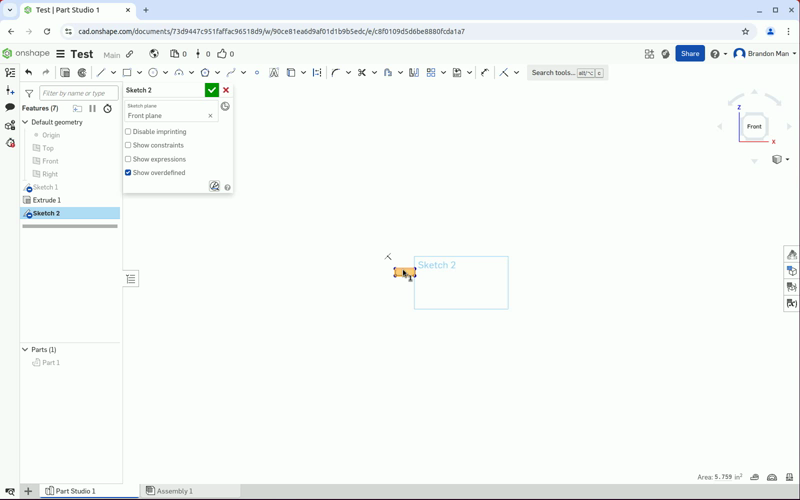
mouse_move(73, 352)
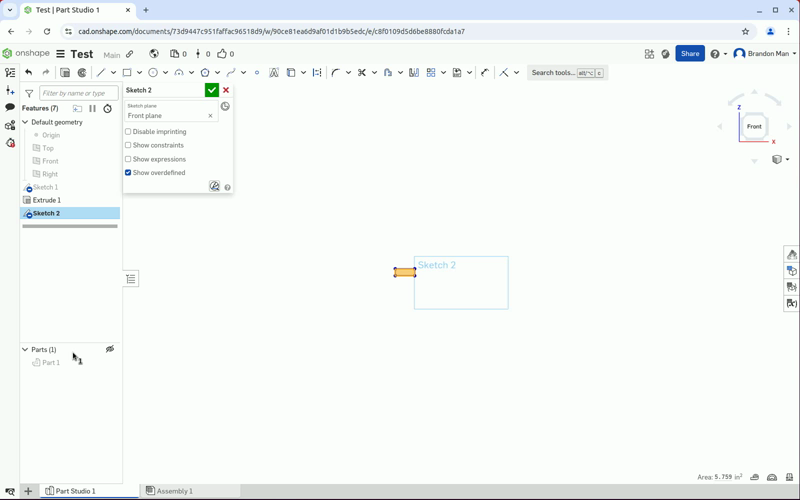
key(shift+y)
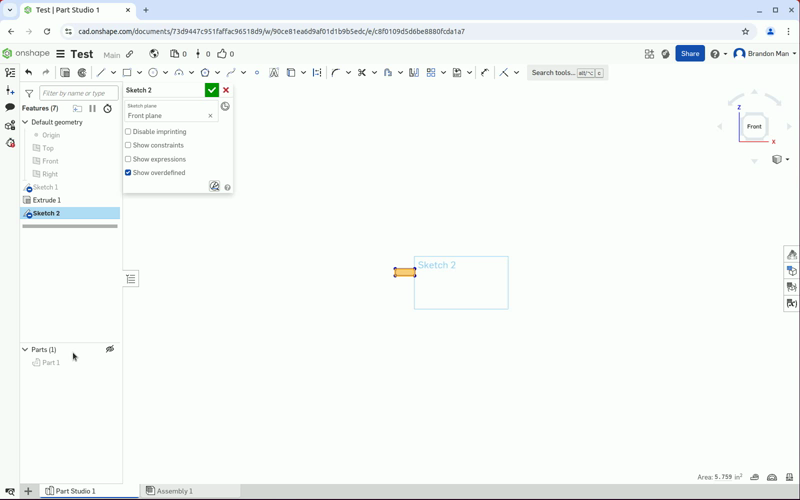
key(shift+e)
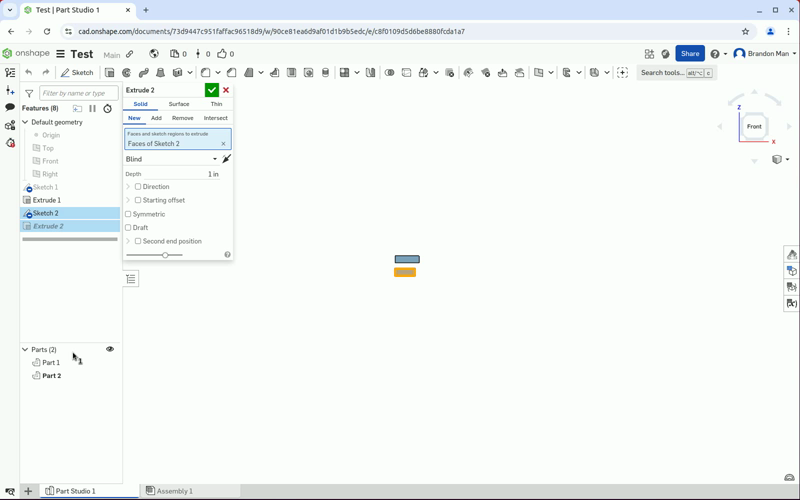
mouse_move(143, 106)
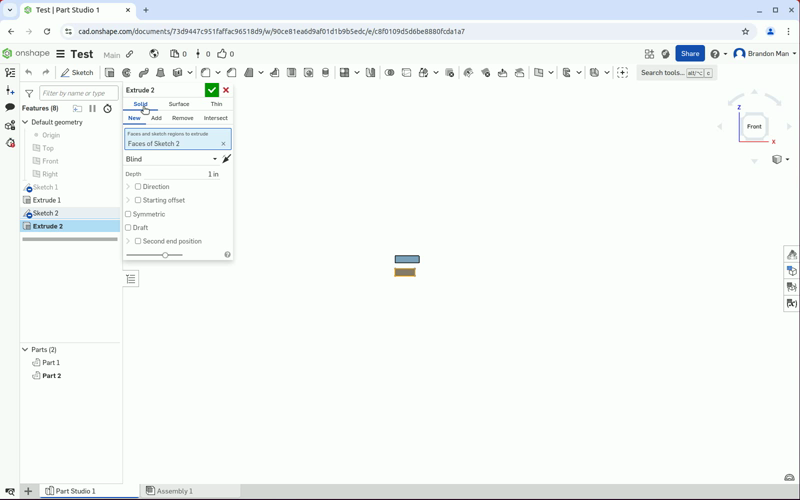
click(143, 106)
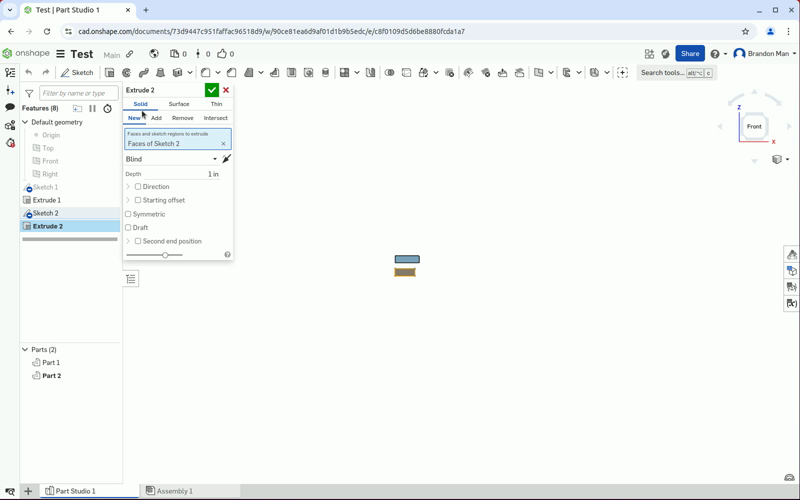
mouse_move(137, 120)
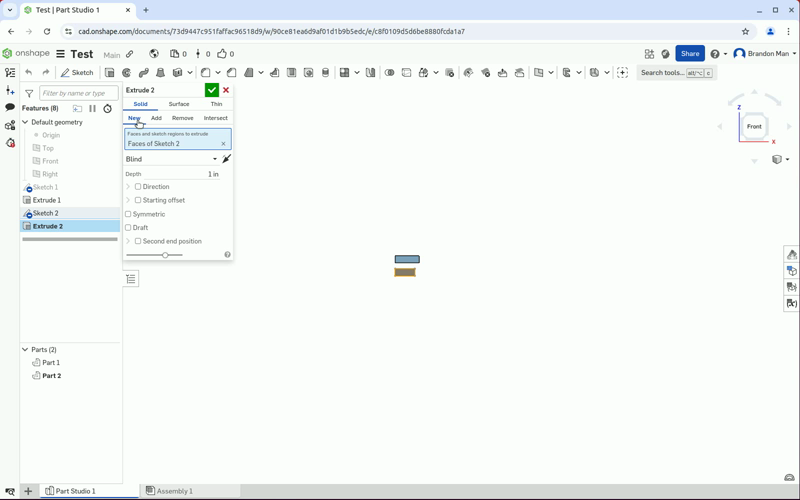
click(137, 120)
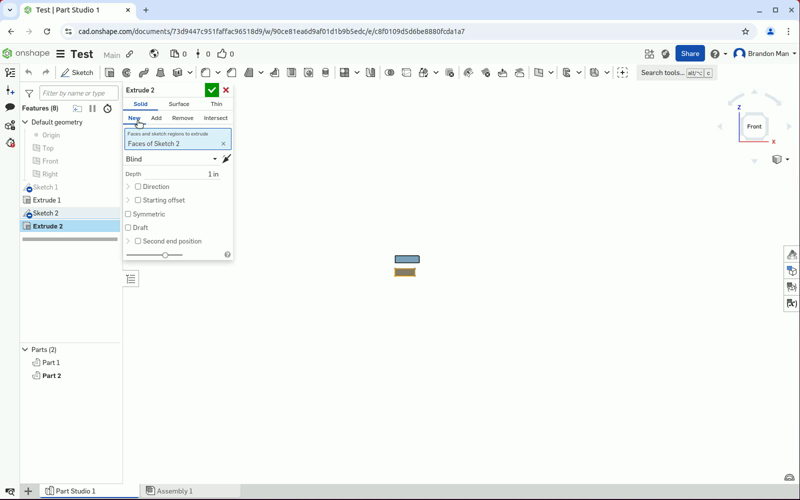
key(tab, 4)
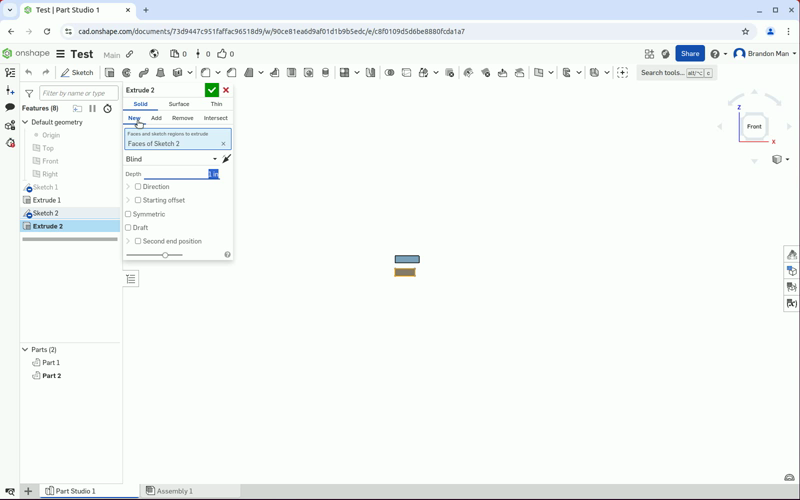
text(23.108)
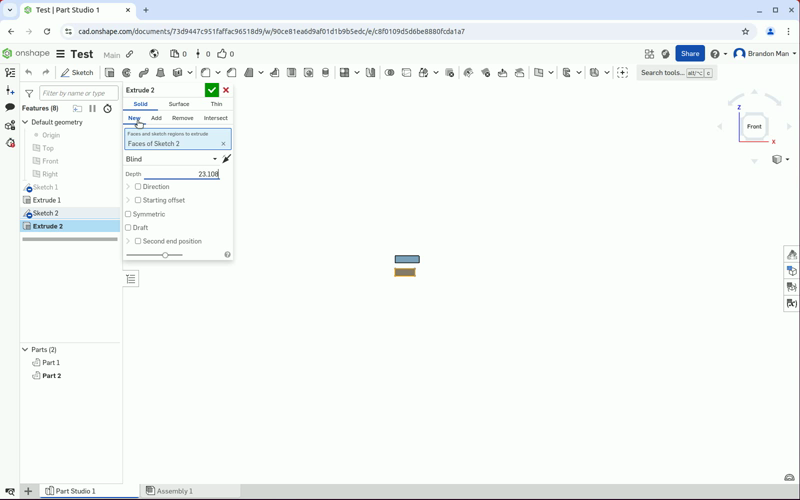
key(enter)
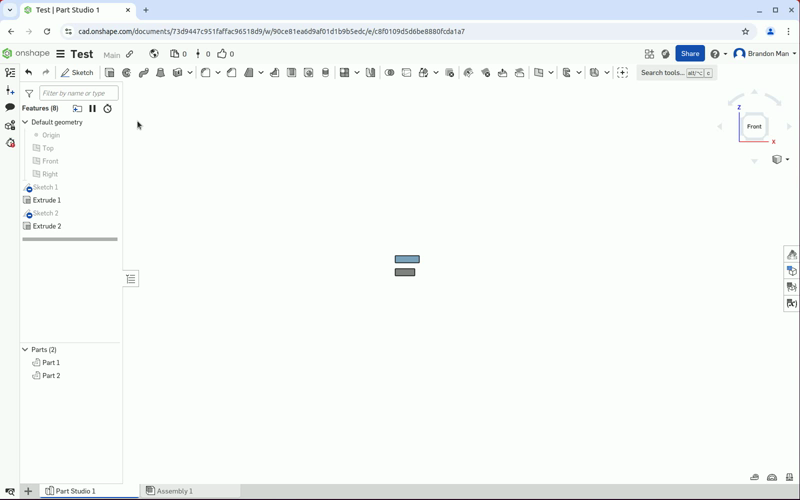
key(shift+h)
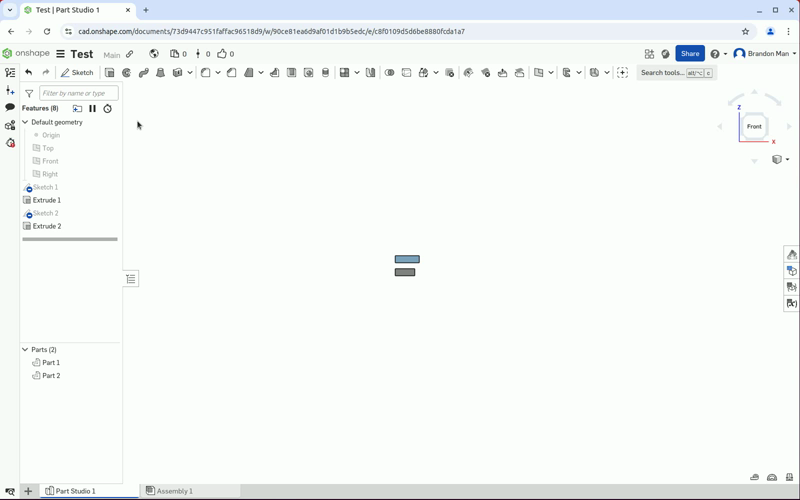
key(shift+h)
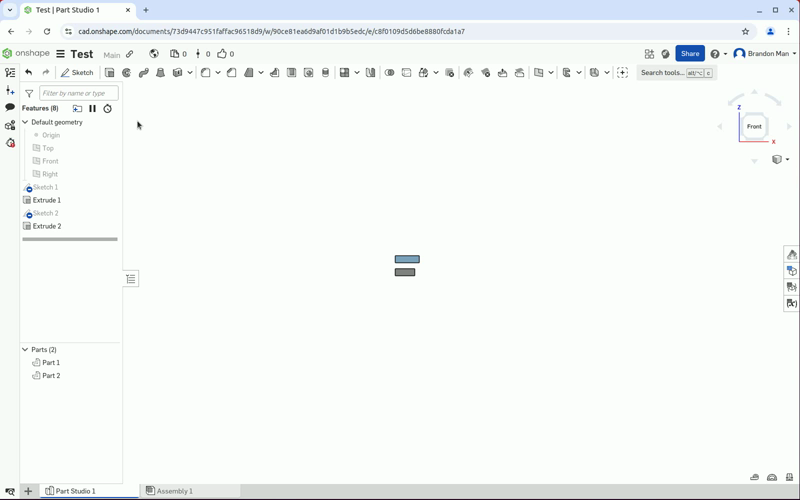
mouse_move(73, 189)
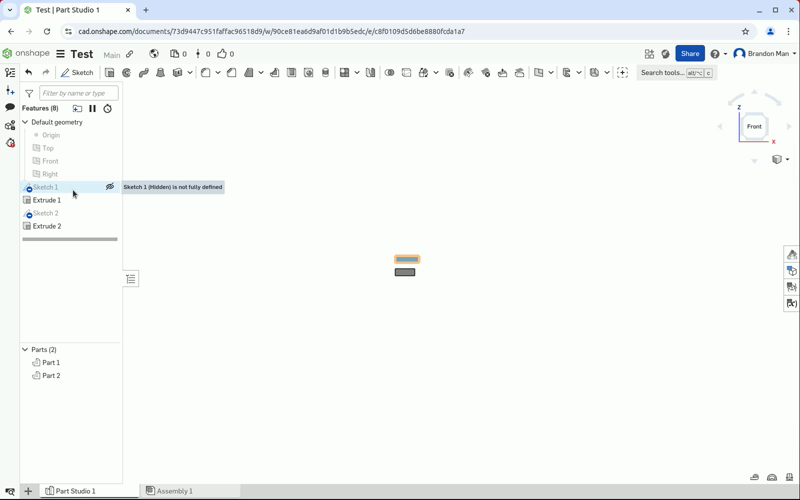
click(73, 189)
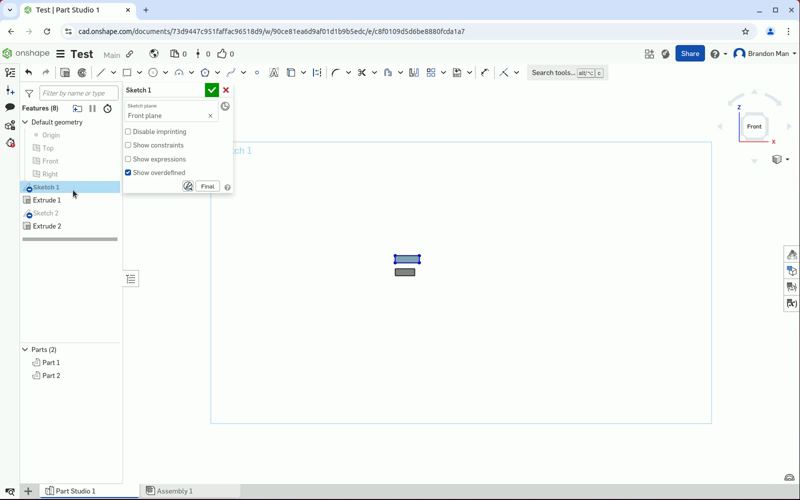
mouse_move(229, 92)
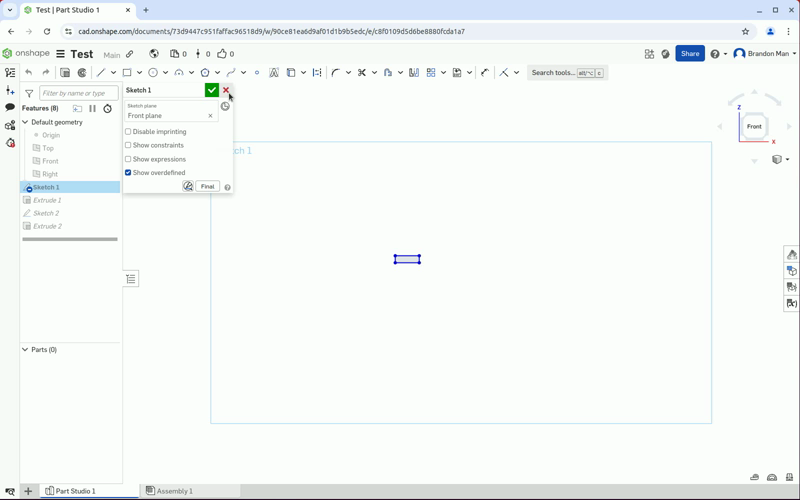
click(229, 92)
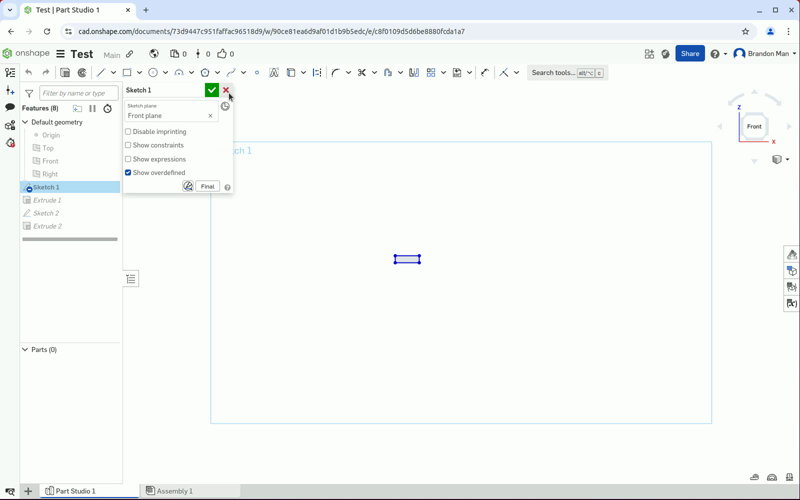
key(shift+s)
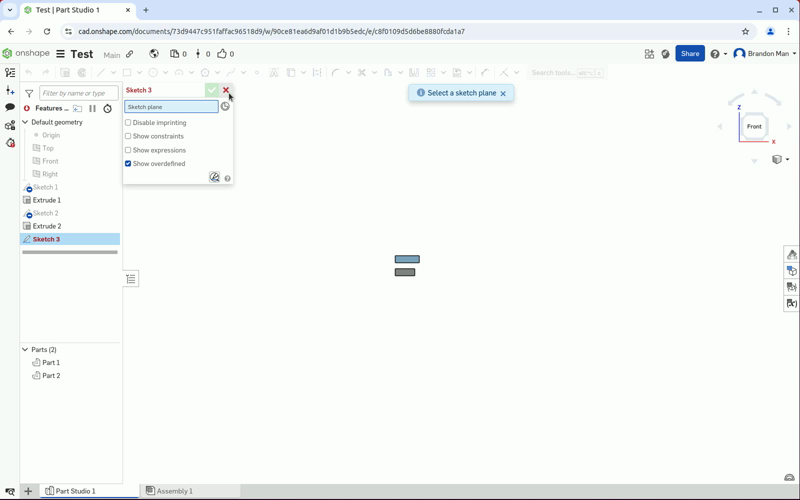
mouse_move(73, 163)
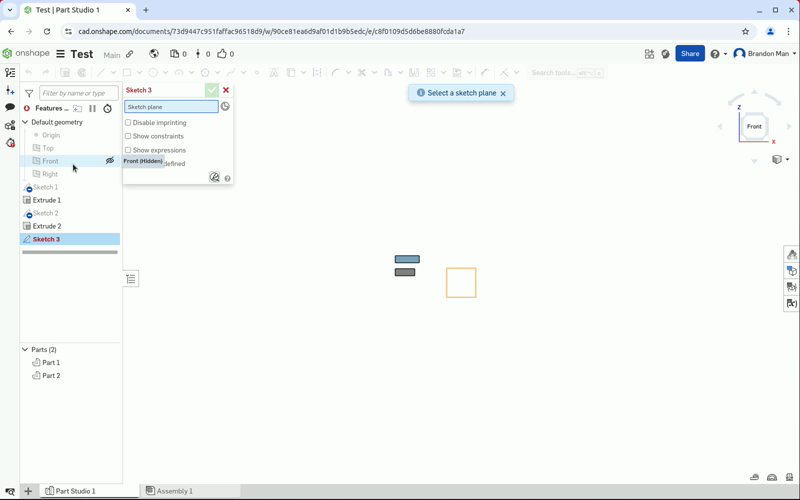
click(73, 163)
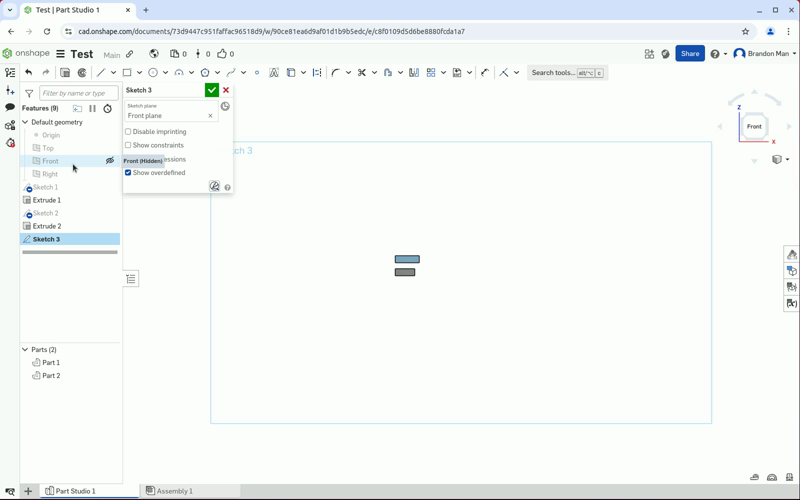
mouse_move(73, 352)
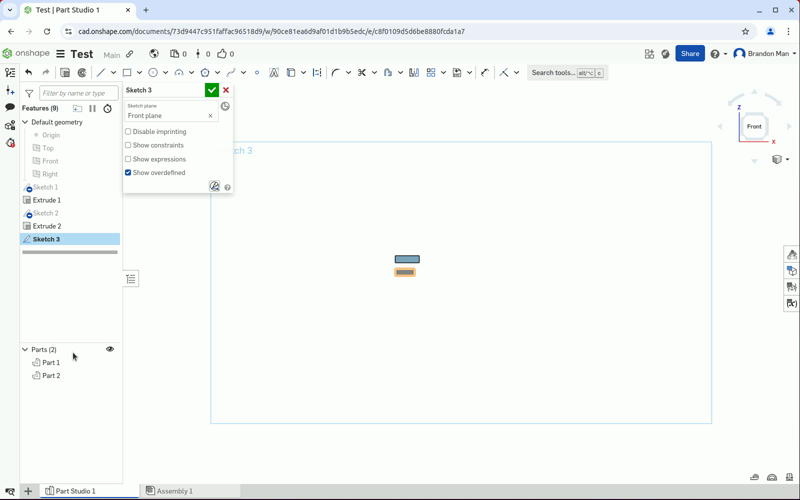
key(y)
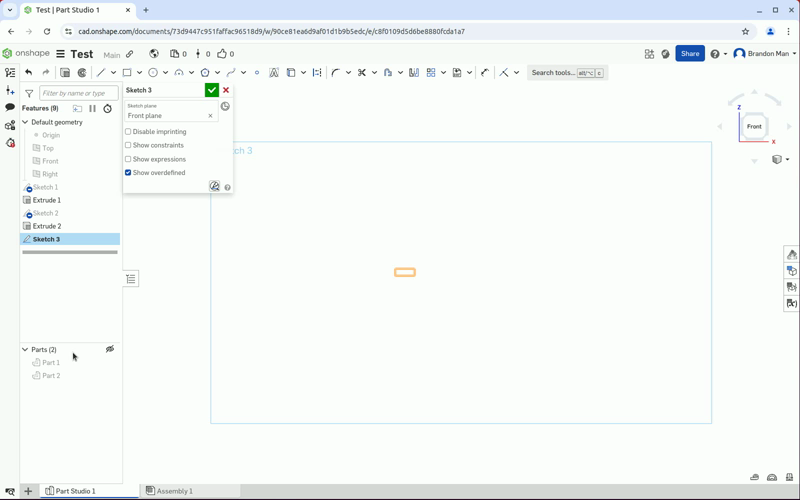
key(l)
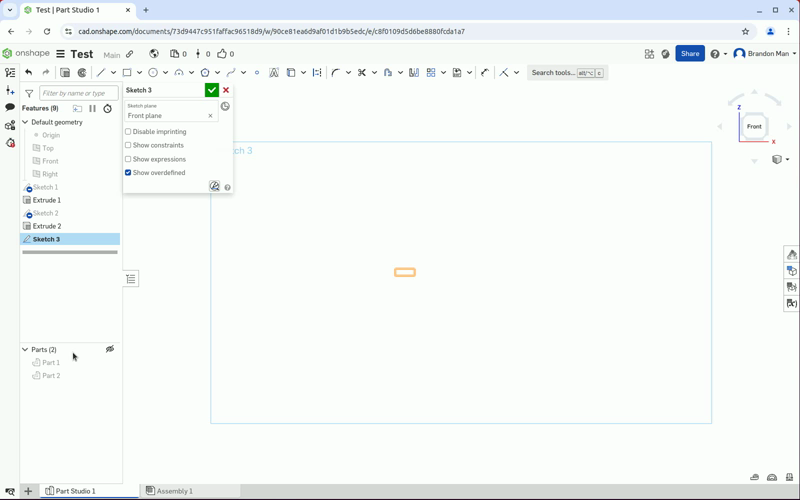
key_down(shift)
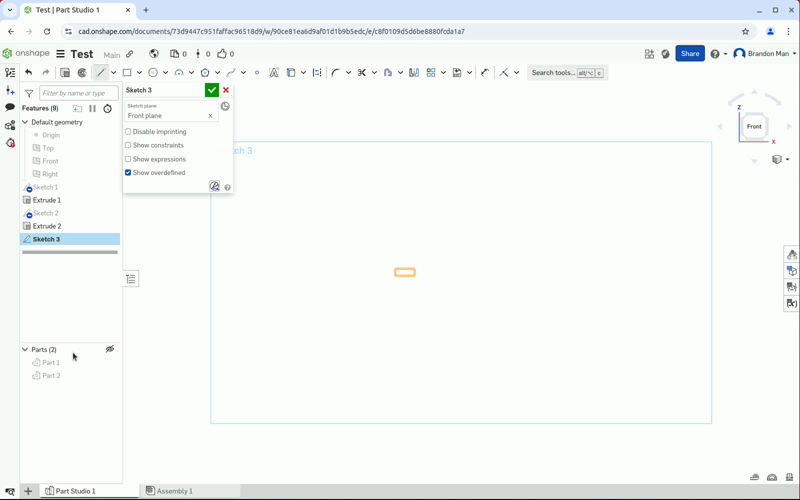
mouse_move(395, 286)
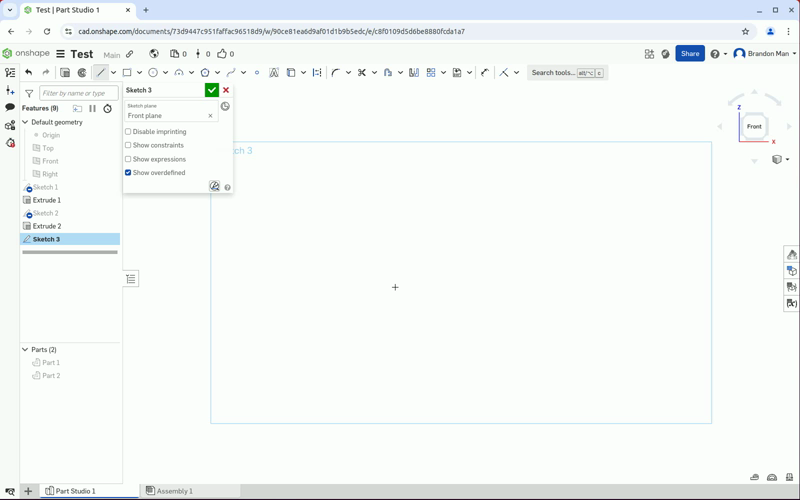
click(395, 286)
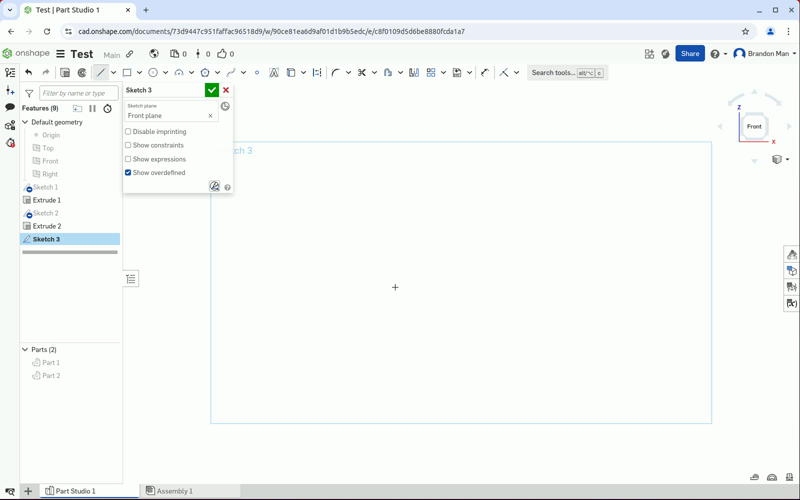
key_up(shift)
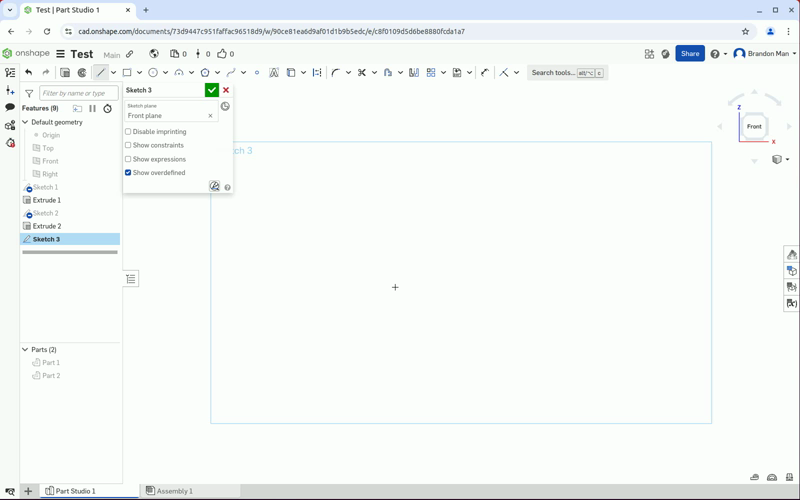
key_down(shift)
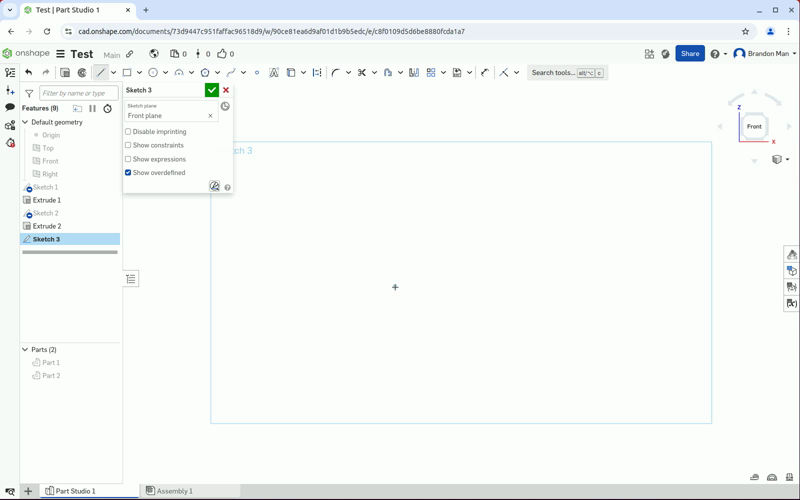
mouse_move(526, 286)
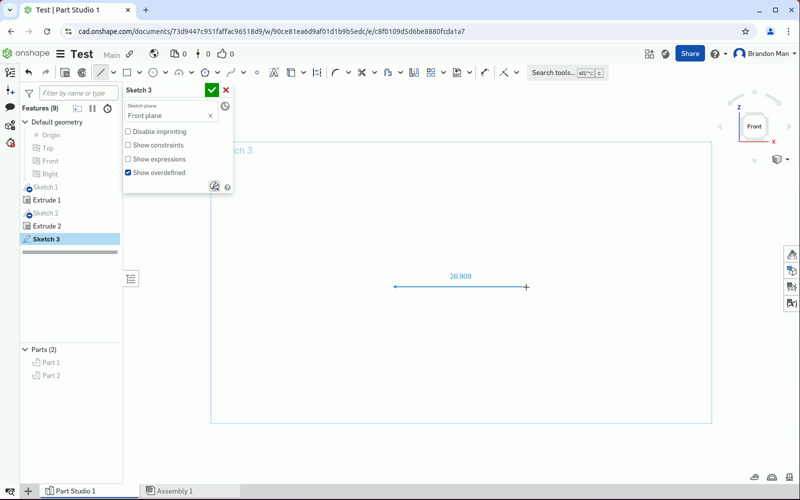
click(526, 286)
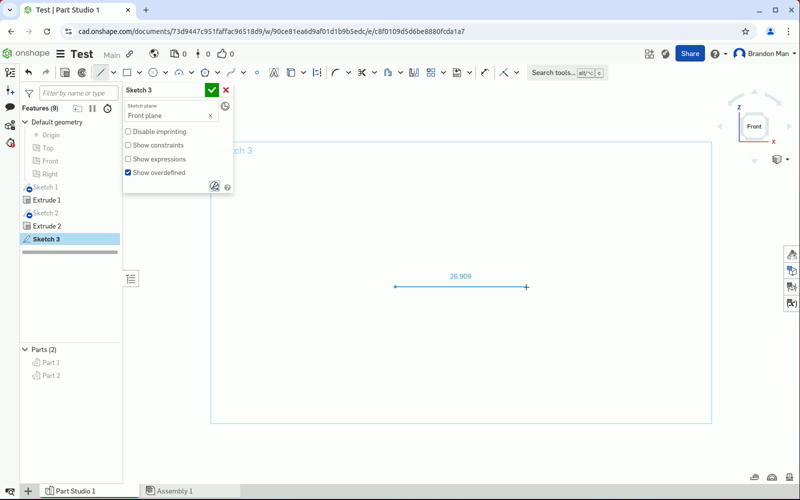
key_up(shift)
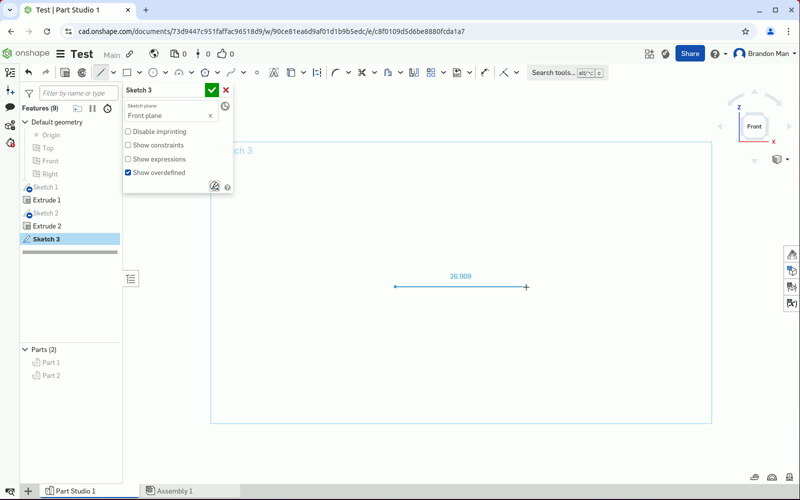
key_down(shift)
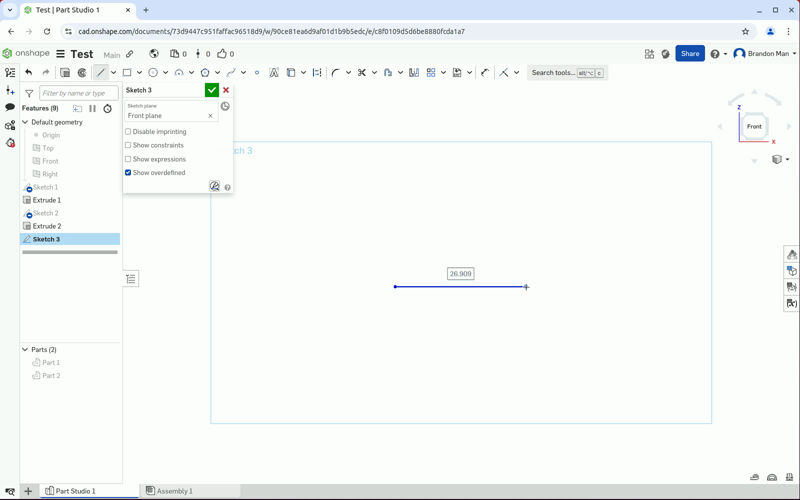
mouse_move(556, 286)
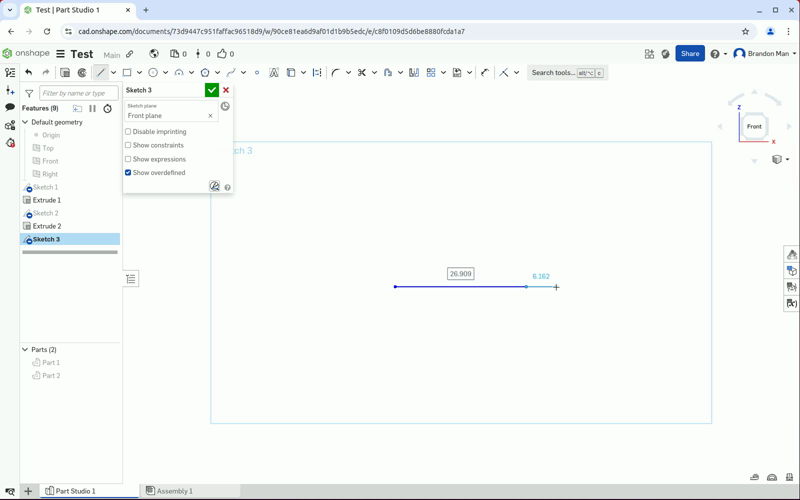
mouse_move(526, 279)
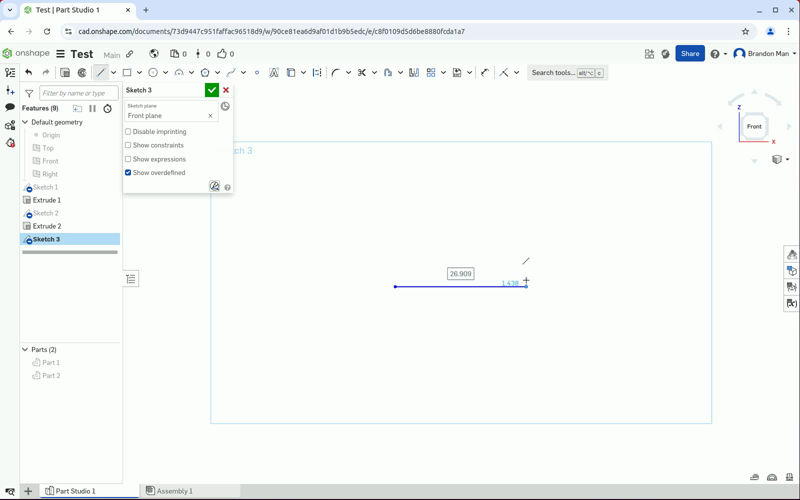
scroll(6)
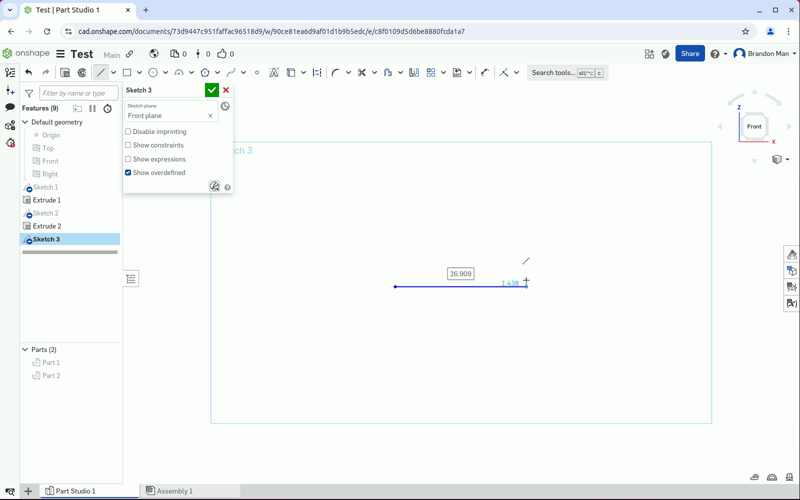
scroll(6)
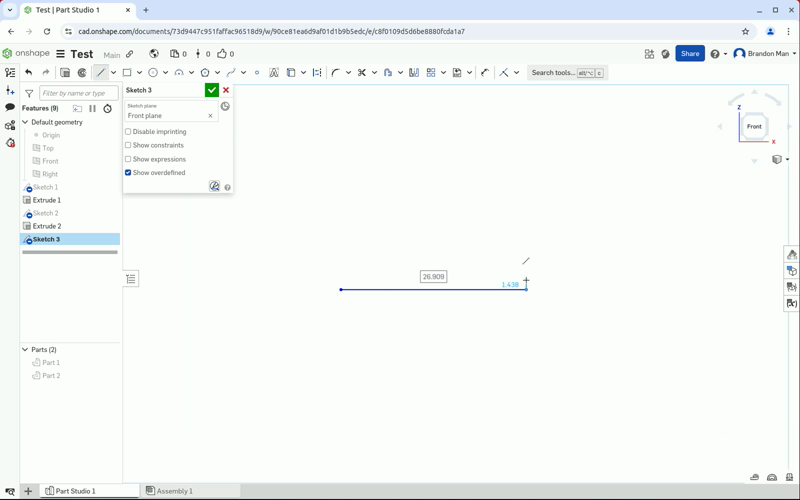
scroll(6)
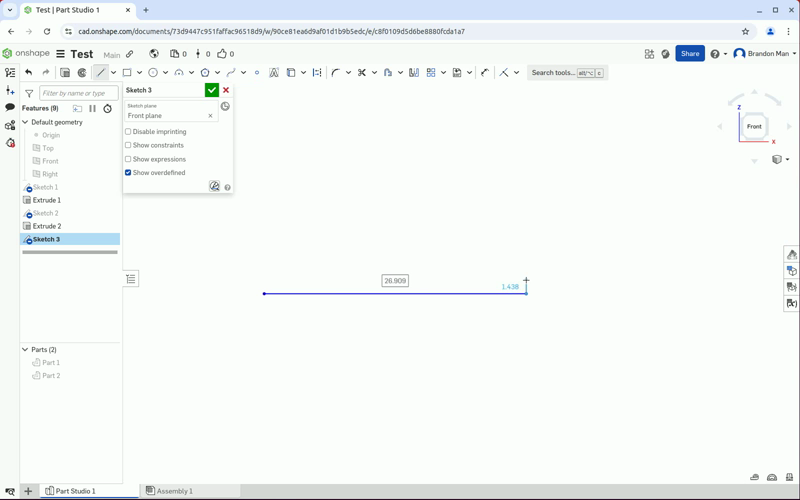
scroll(6)
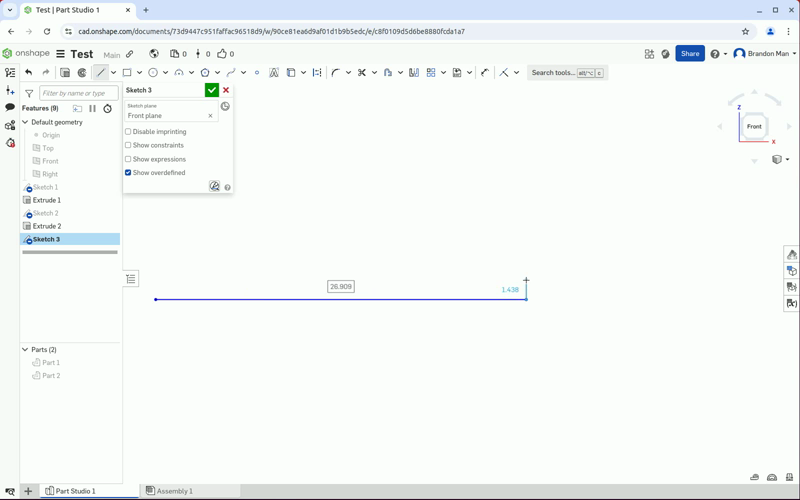
scroll(6)
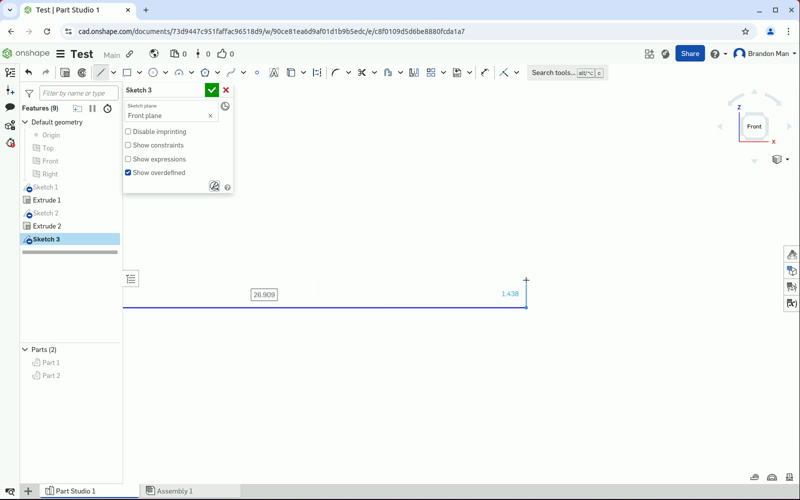
scroll(6)
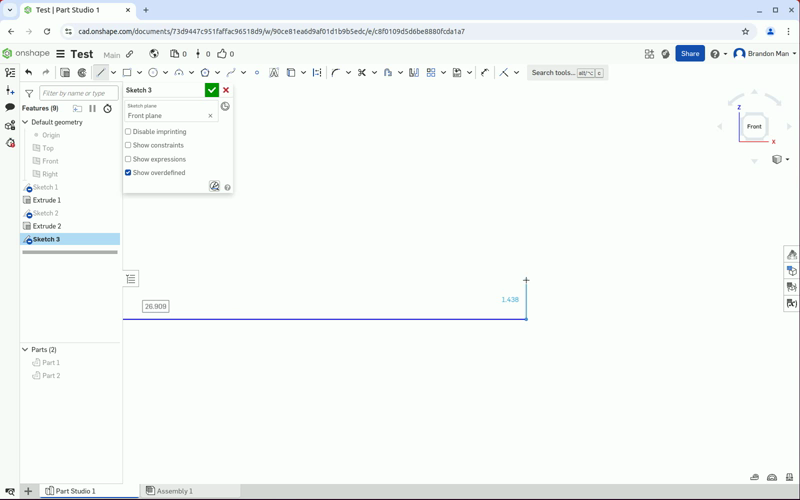
scroll(6)
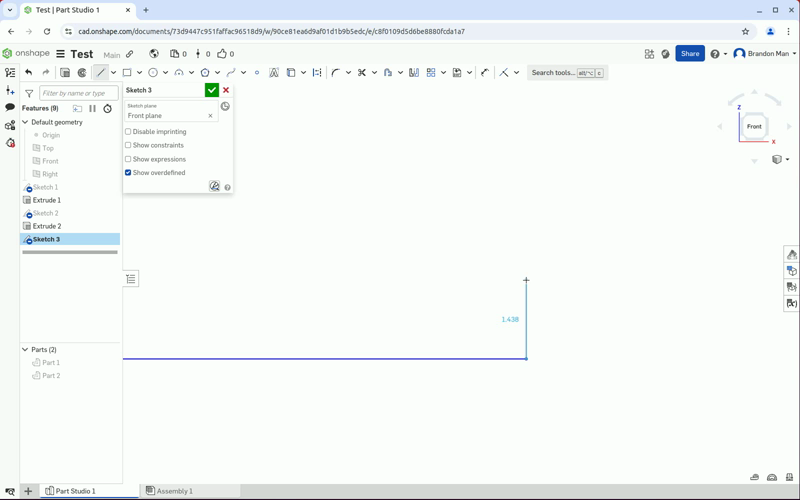
click(526, 279)
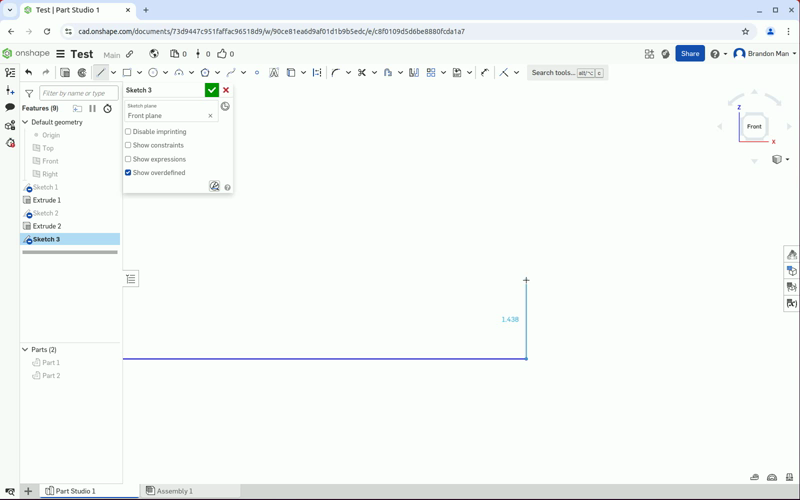
scroll(-6)
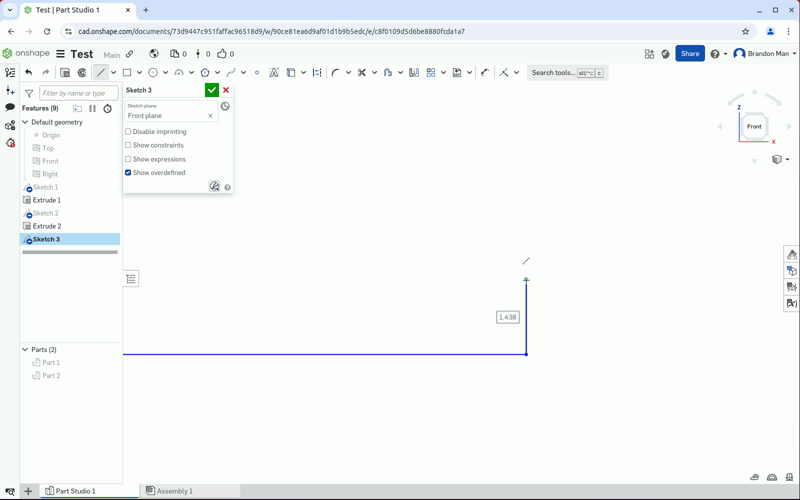
scroll(-6)
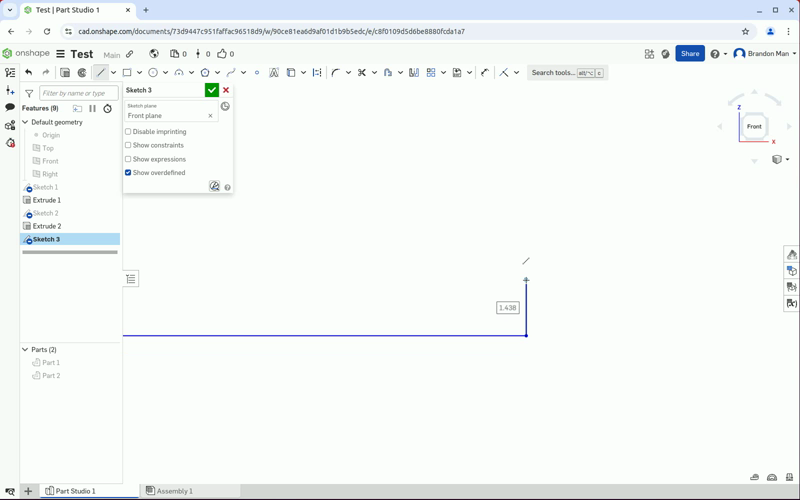
scroll(-6)
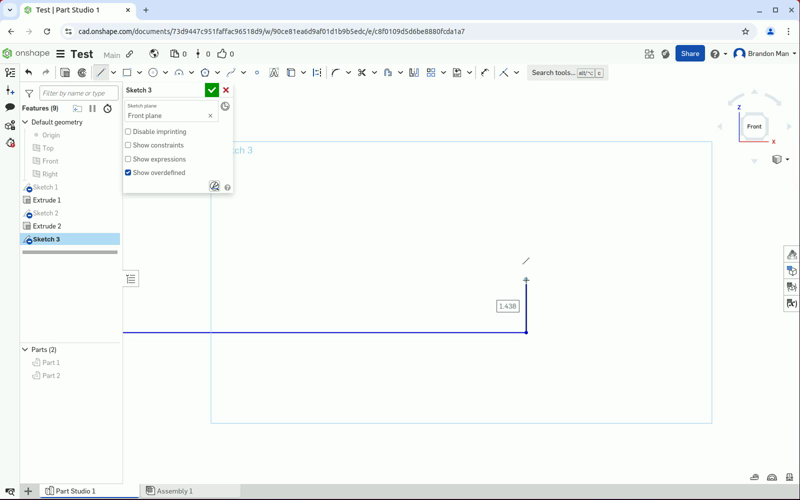
scroll(-6)
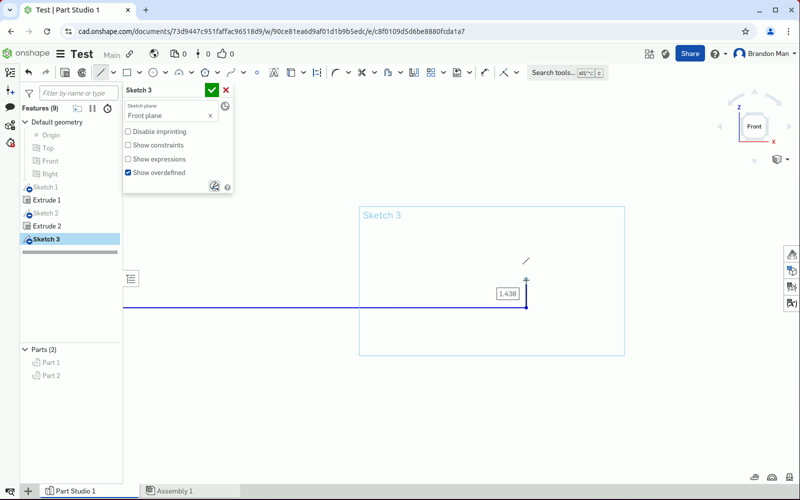
scroll(-6)
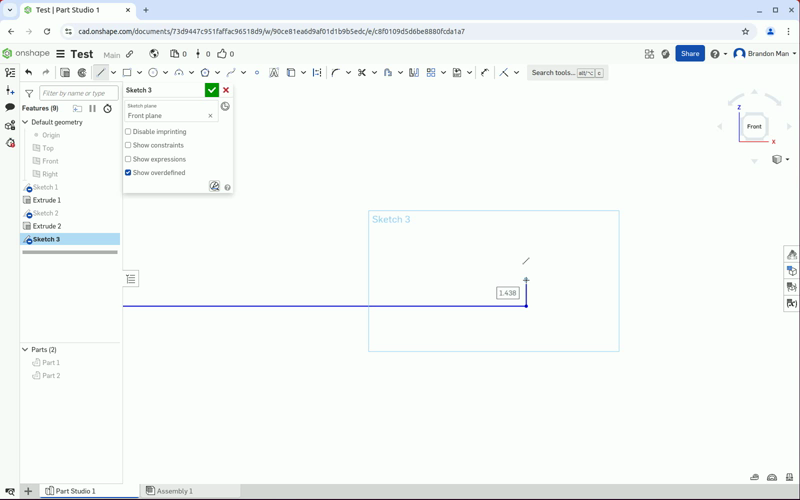
scroll(-6)
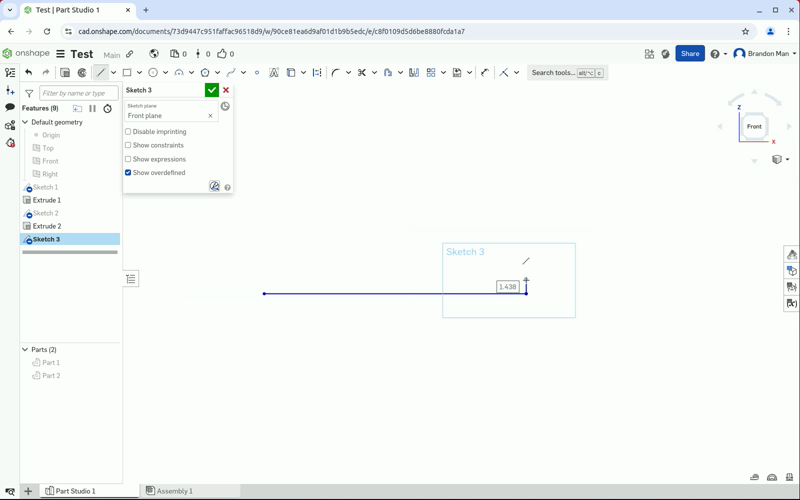
scroll(-6)
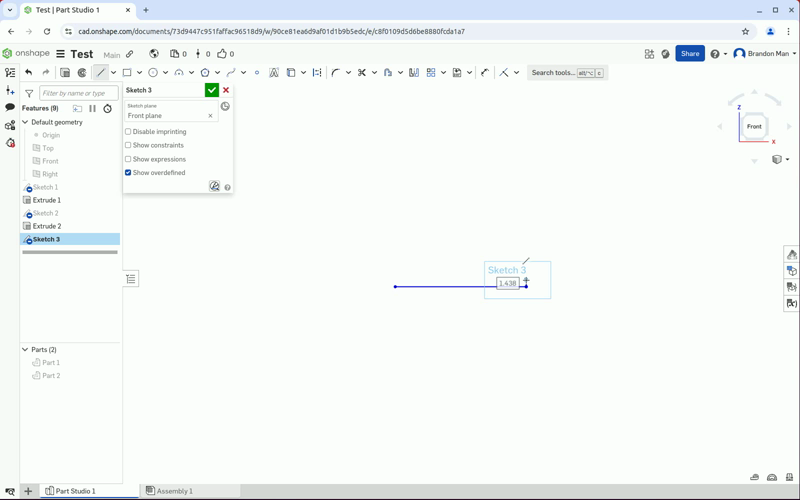
key_up(shift)
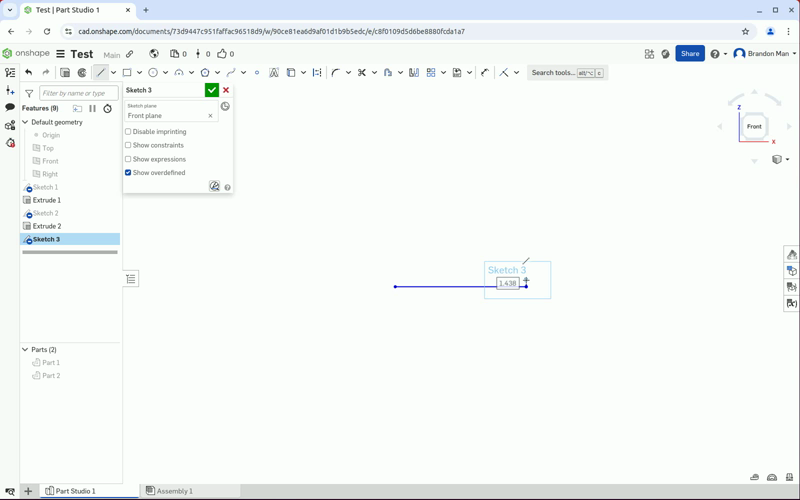
key_down(shift)
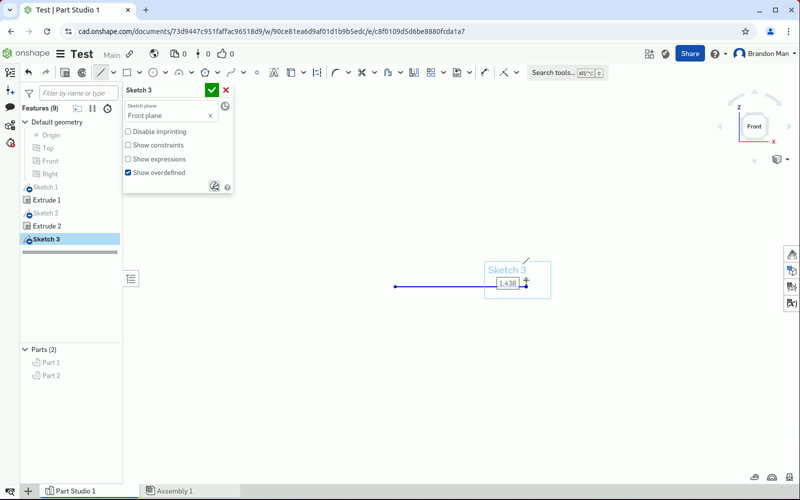
mouse_move(395, 279)
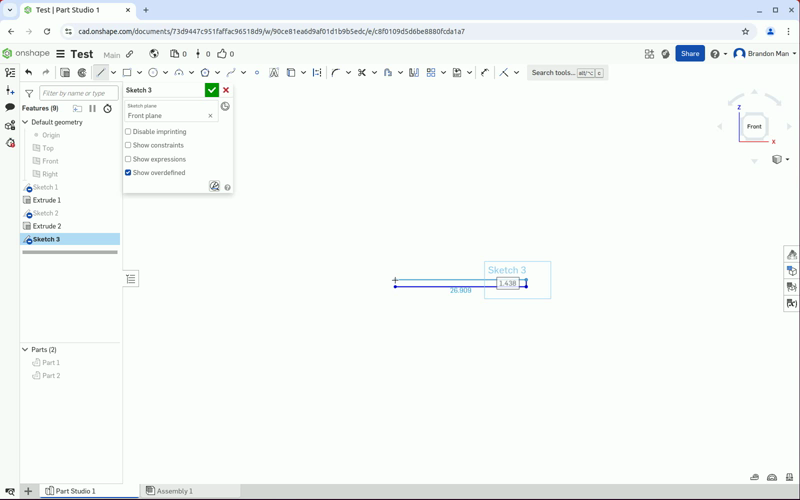
click(395, 279)
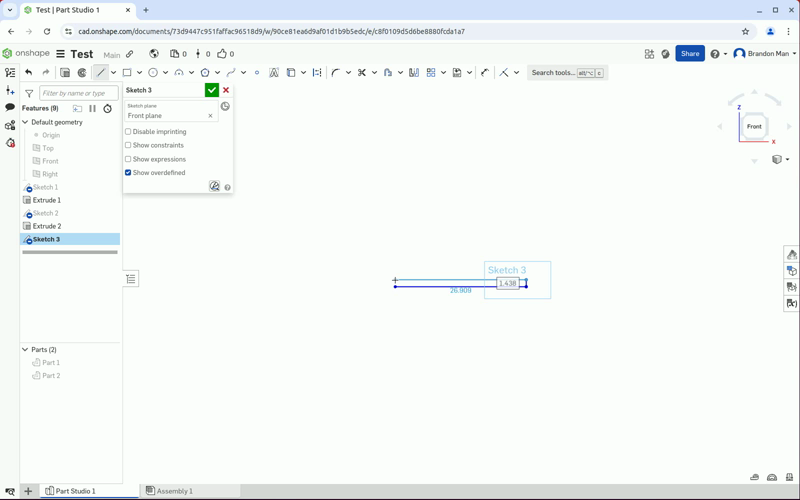
key_up(shift)
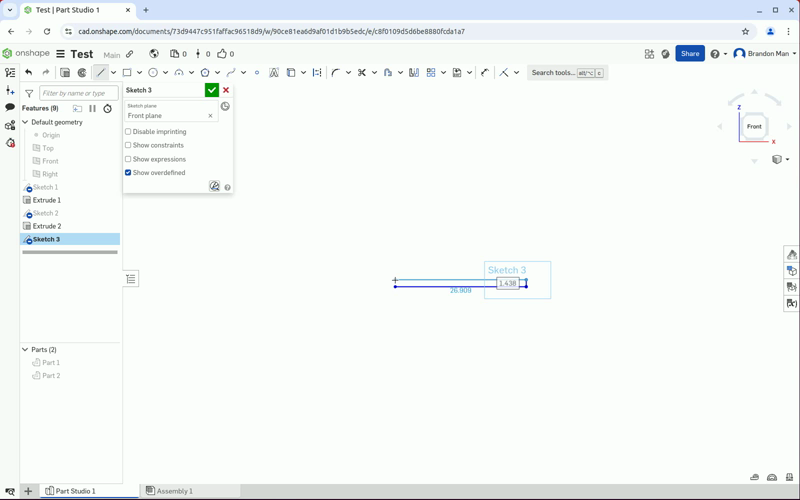
mouse_move(425, 279)
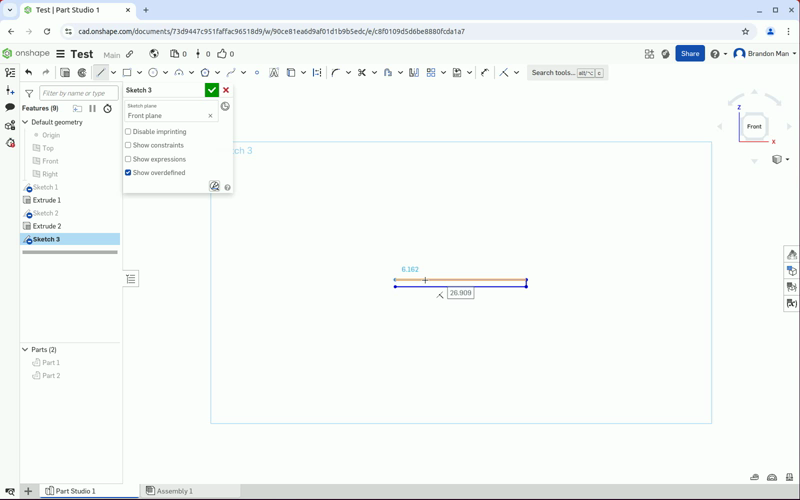
key_down(shift)
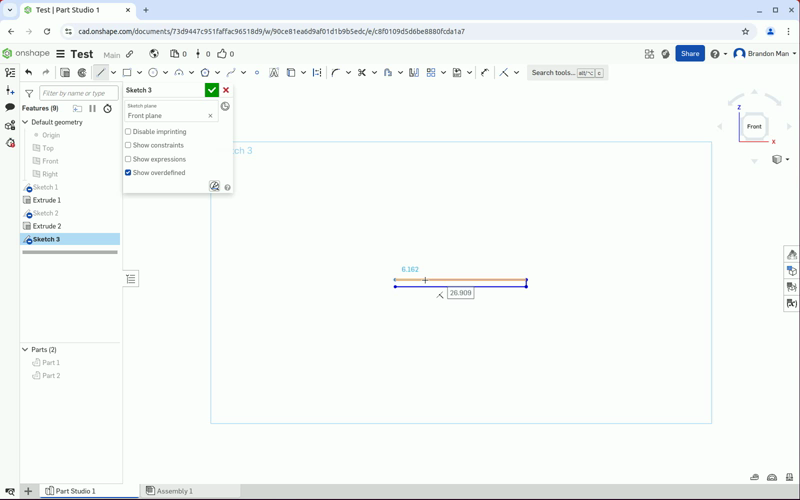
mouse_move(395, 286)
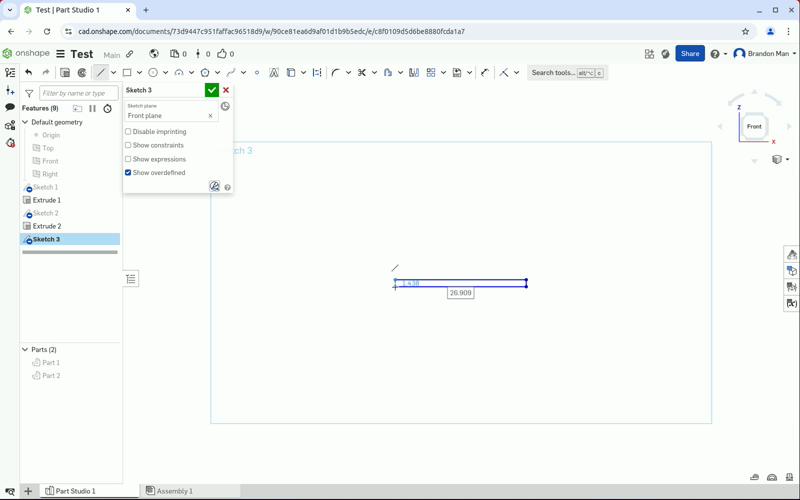
scroll(6)
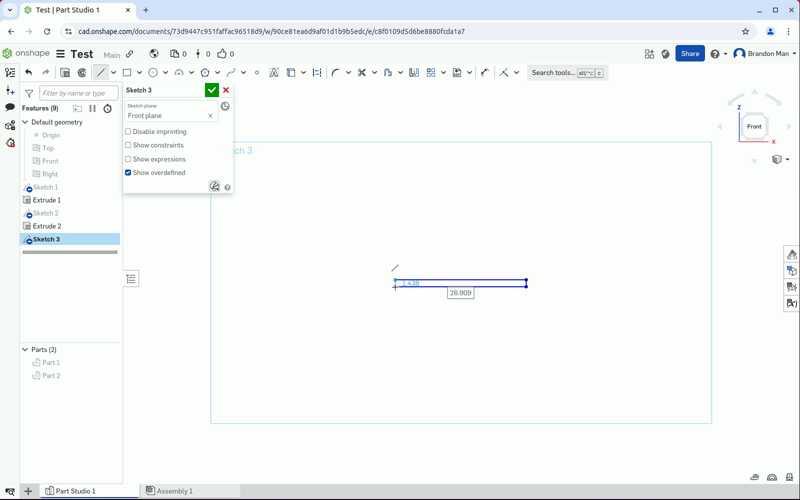
scroll(6)
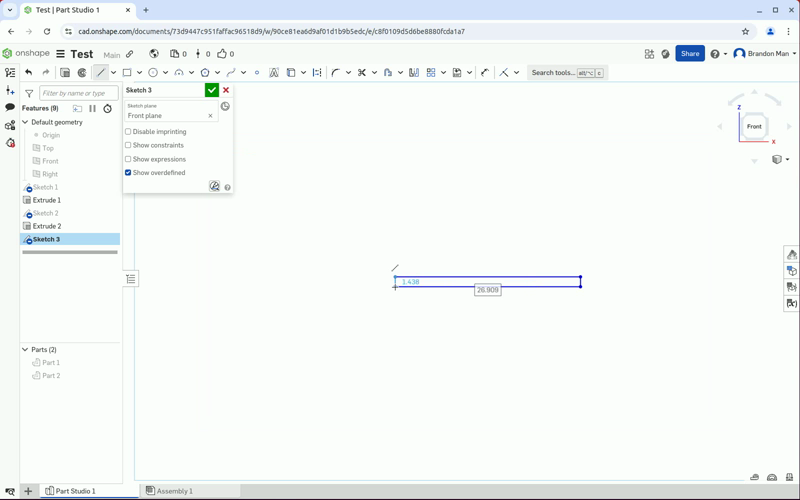
scroll(6)
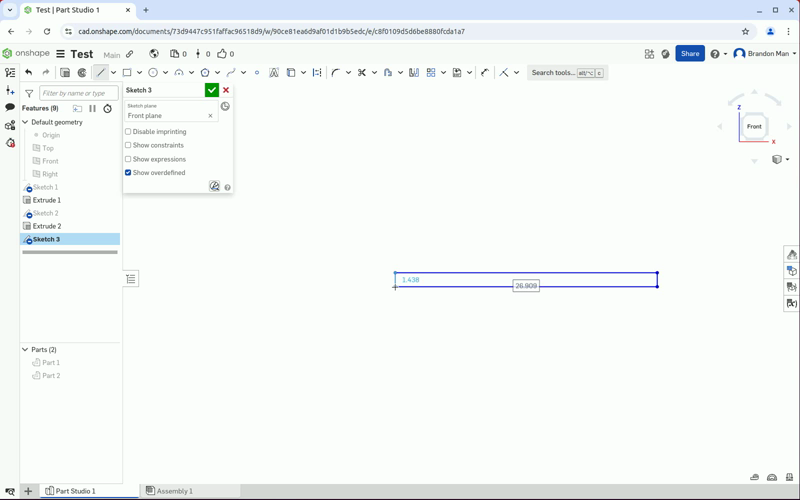
scroll(6)
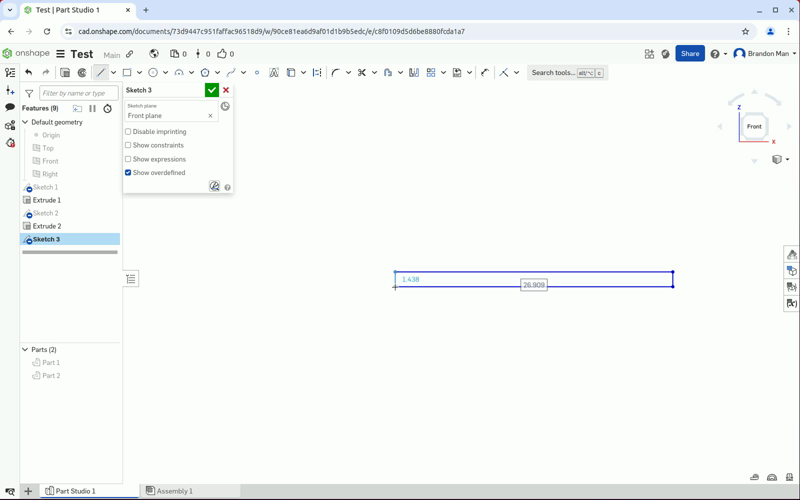
scroll(6)
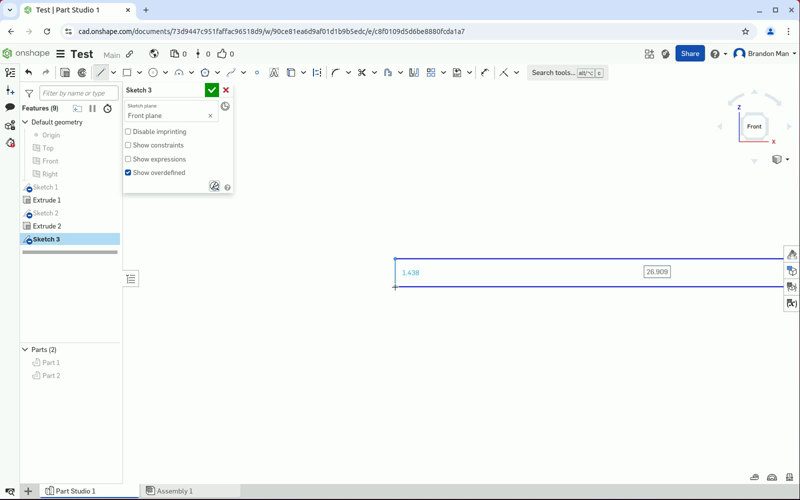
scroll(6)
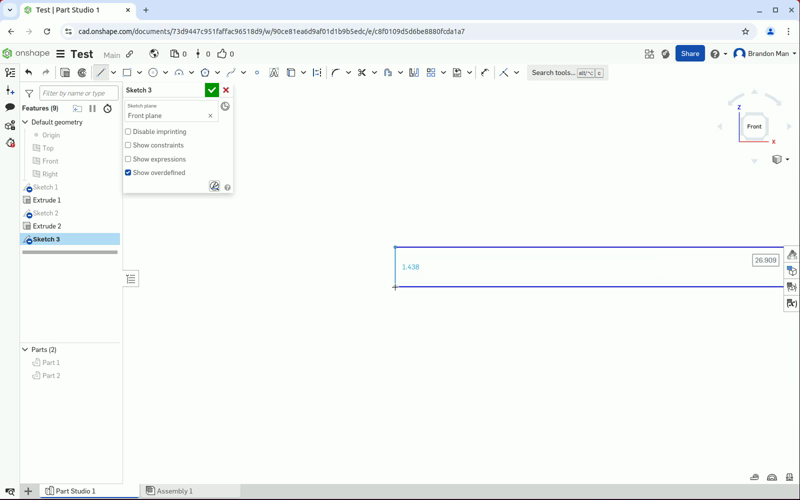
scroll(6)
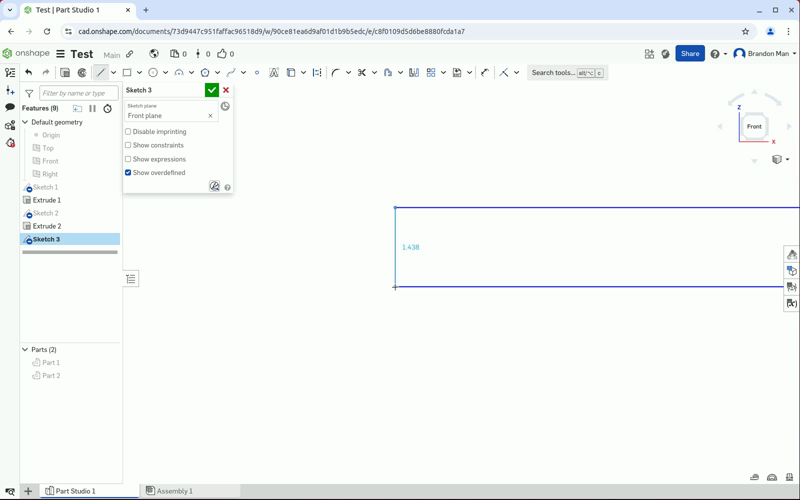
key_up(shift)
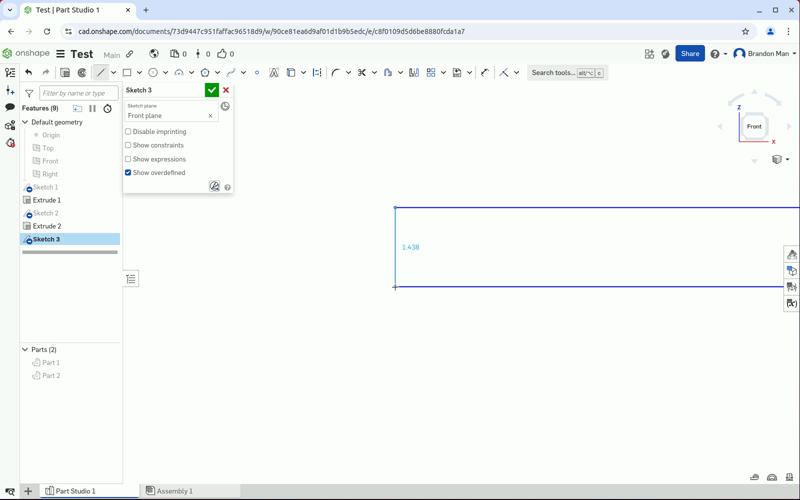
click(395, 286)
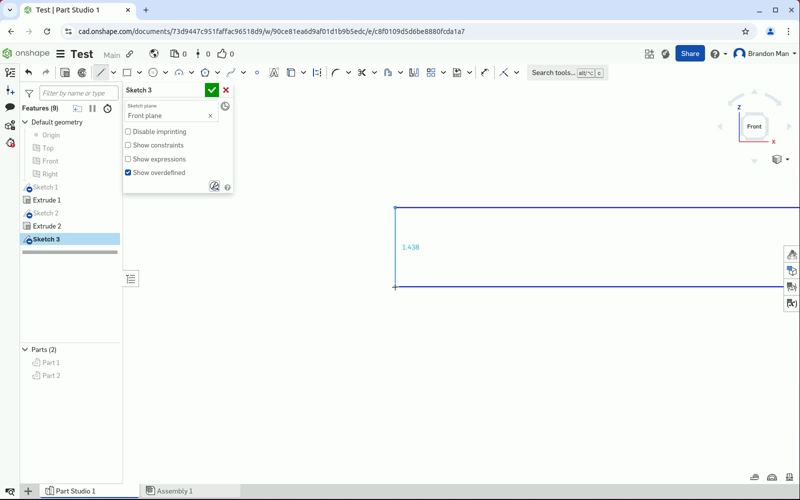
scroll(-6)
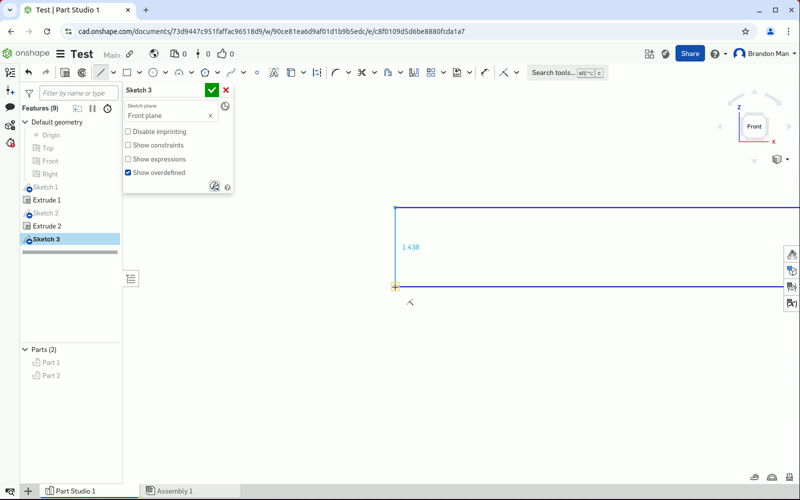
scroll(-6)
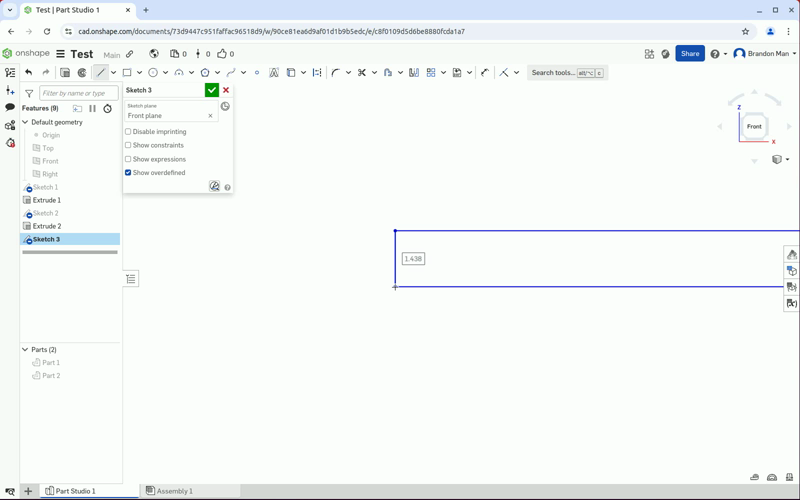
scroll(-6)
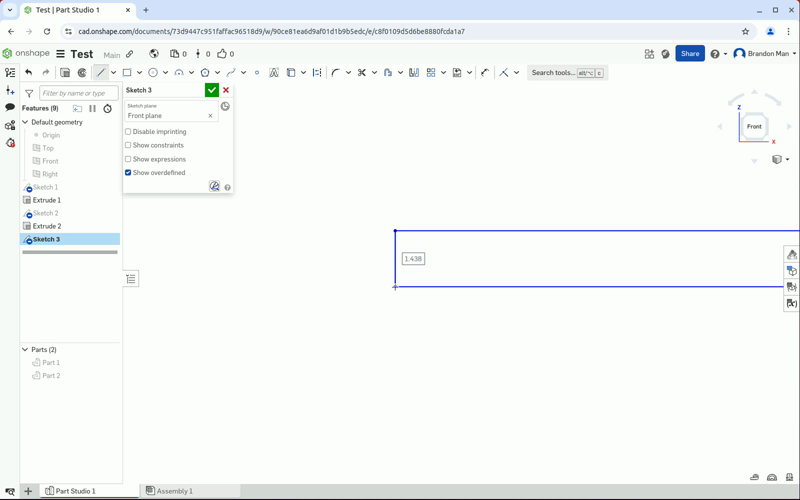
scroll(-6)
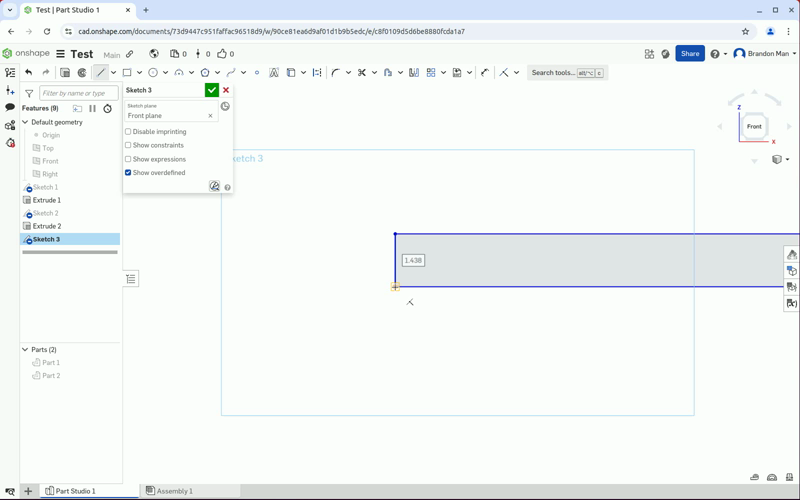
scroll(-6)
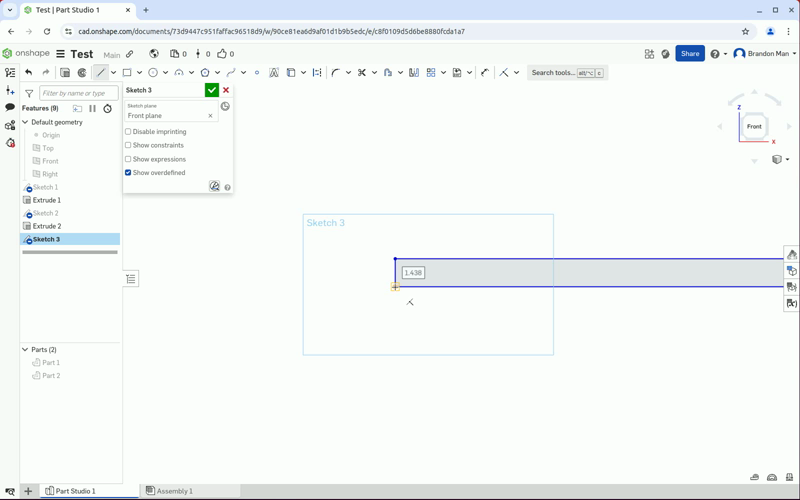
scroll(-6)
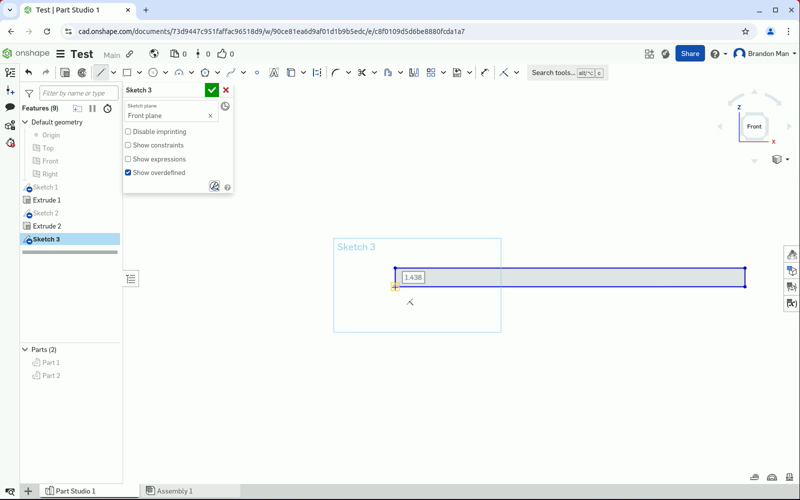
scroll(-6)
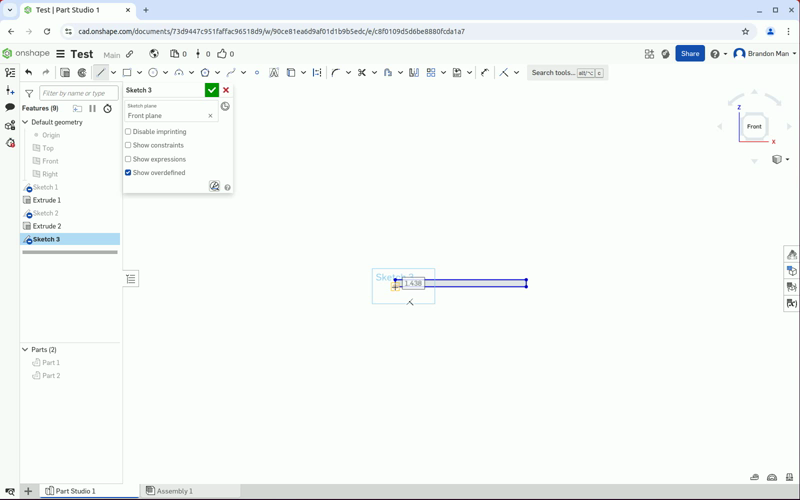
key(esc)
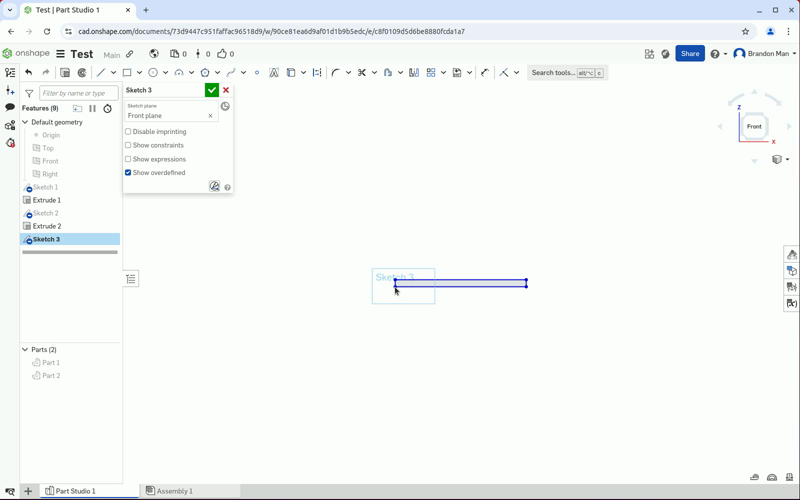
mouse_move(514, 282)
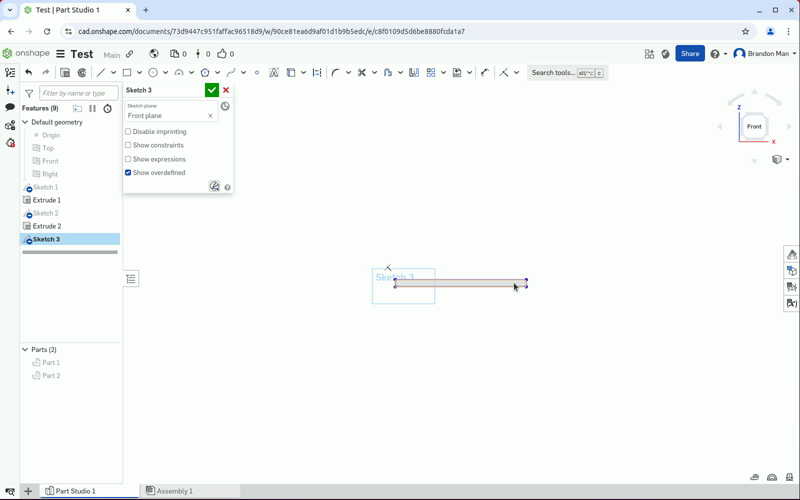
scroll(6)
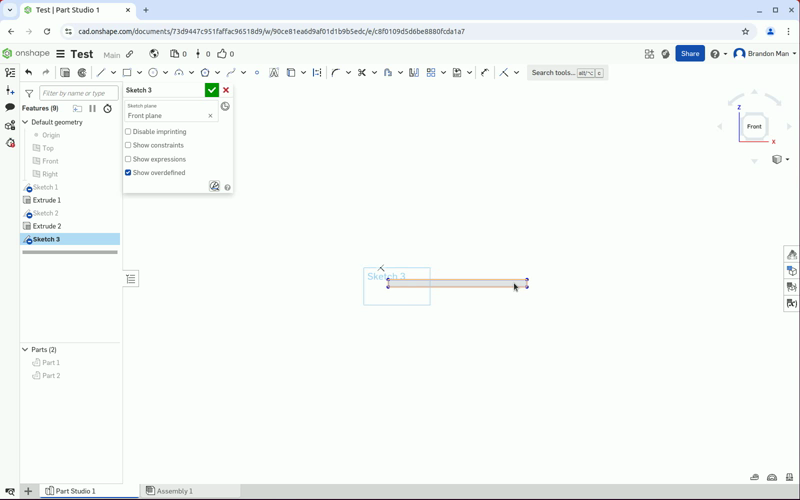
scroll(6)
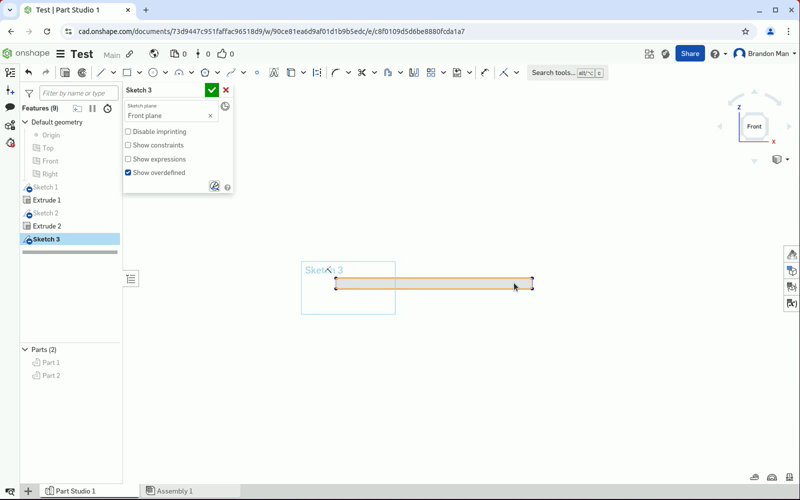
scroll(6)
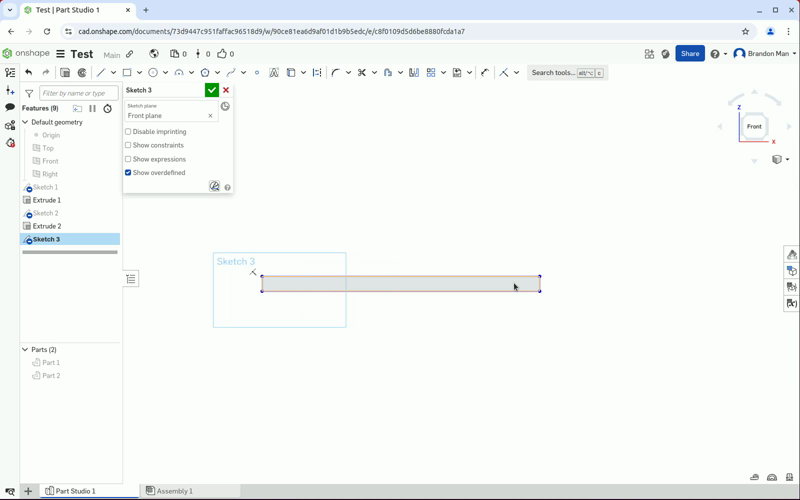
scroll(6)
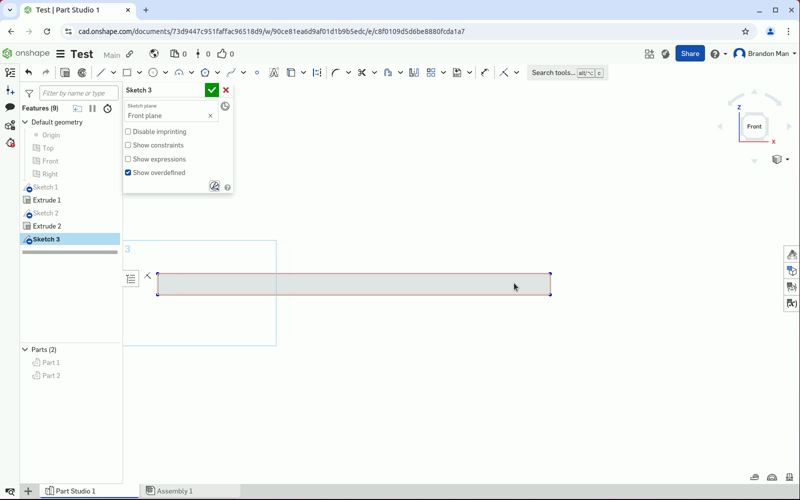
scroll(6)
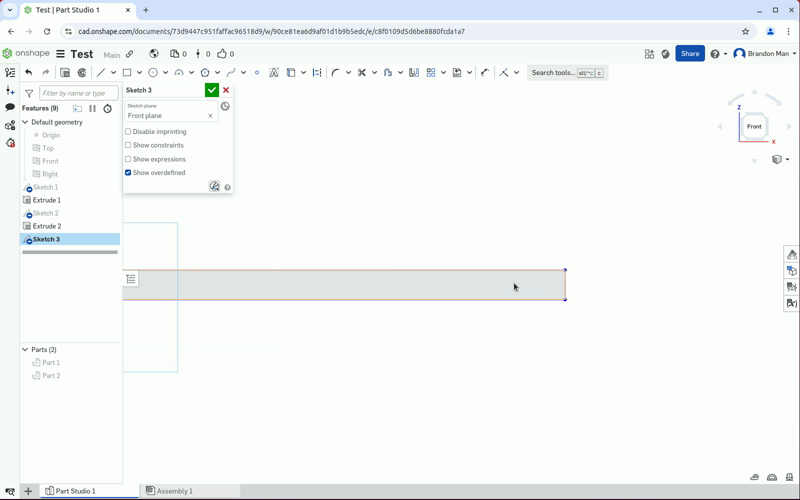
scroll(6)
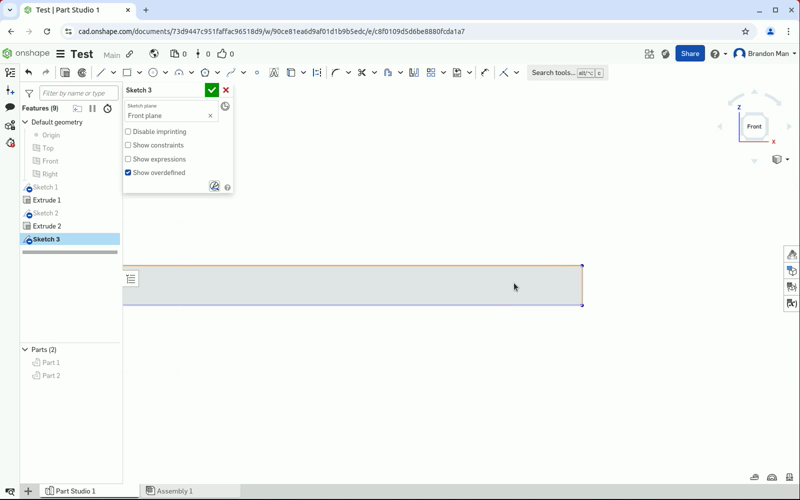
scroll(6)
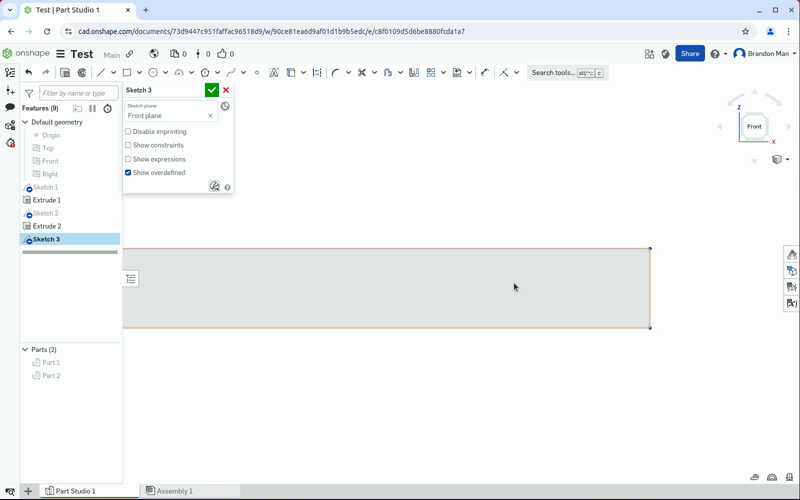
click(514, 282)
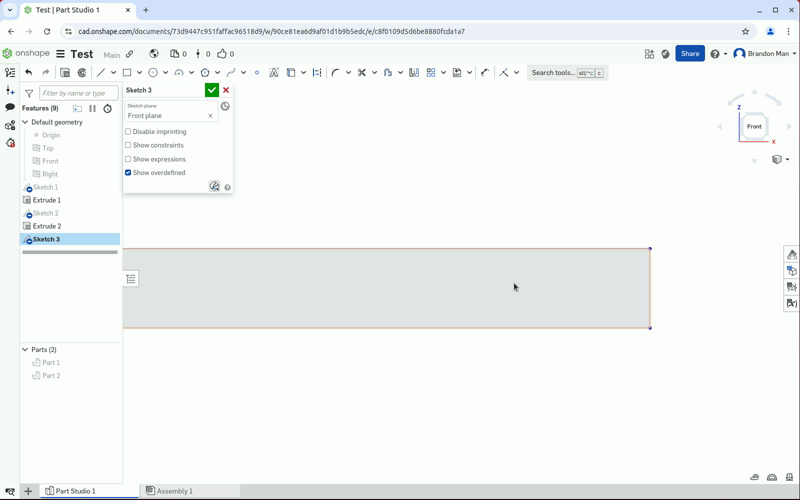
scroll(-6)
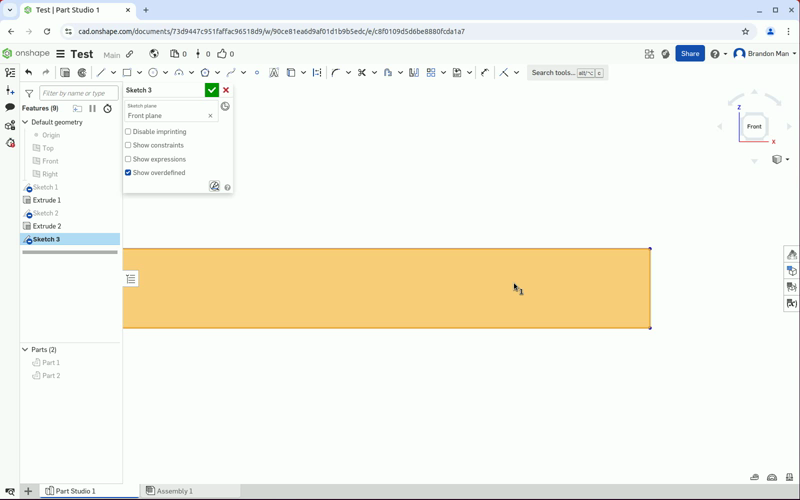
scroll(-6)
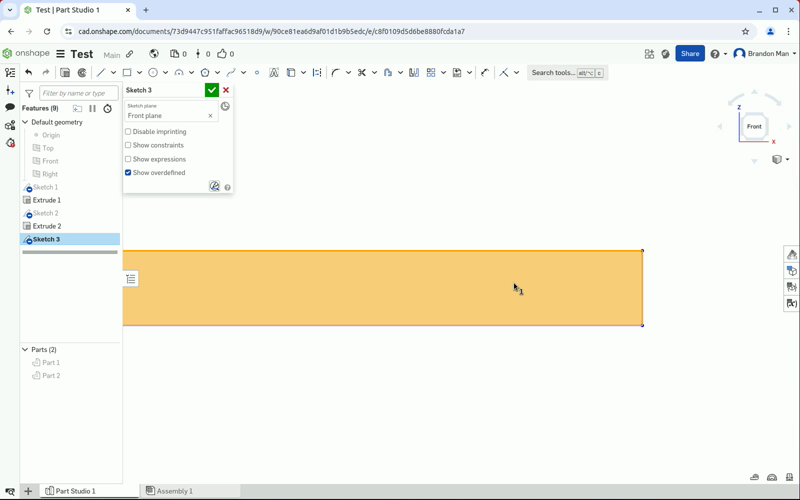
scroll(-6)
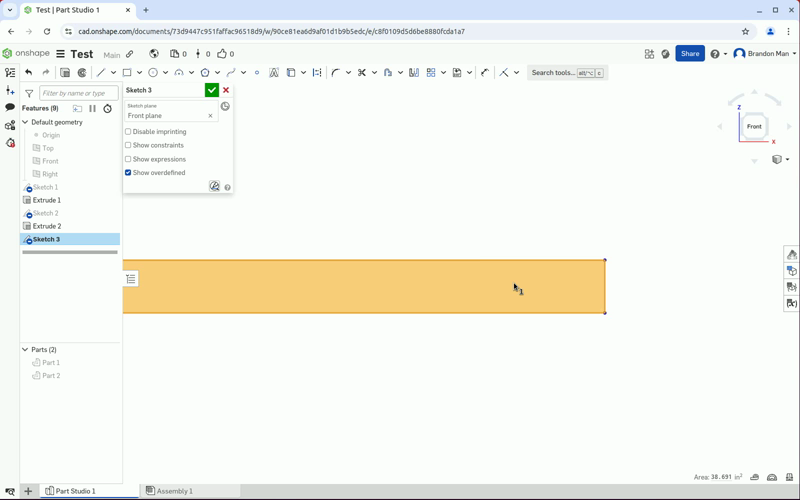
scroll(-6)
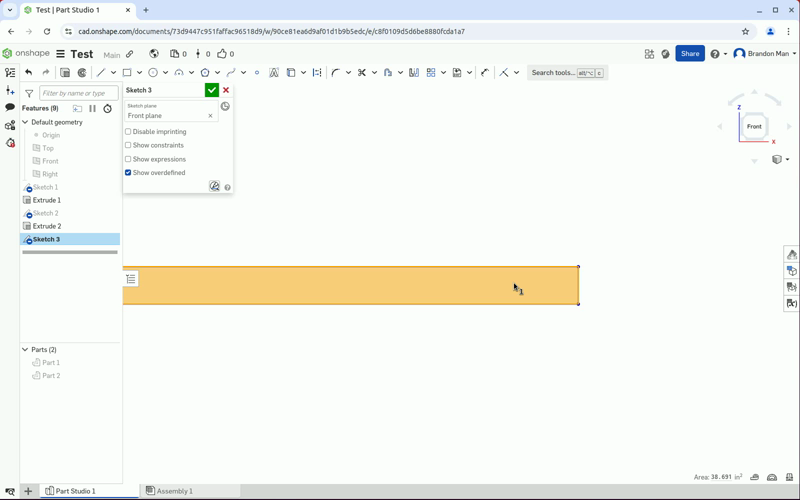
scroll(-6)
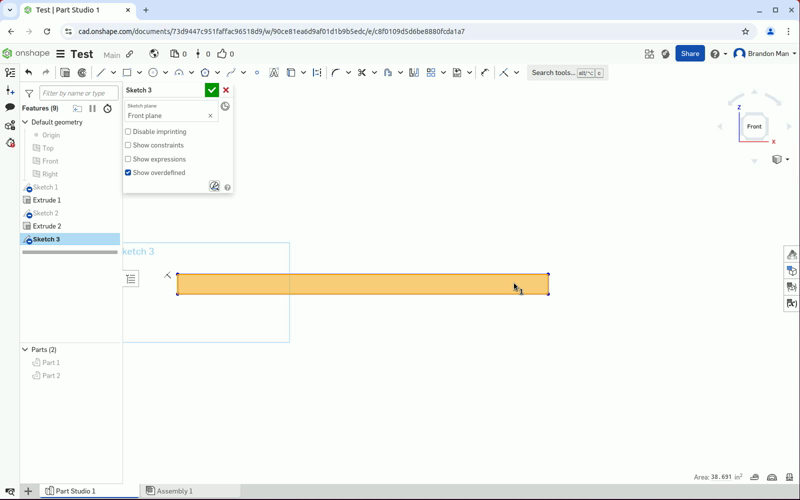
scroll(-6)
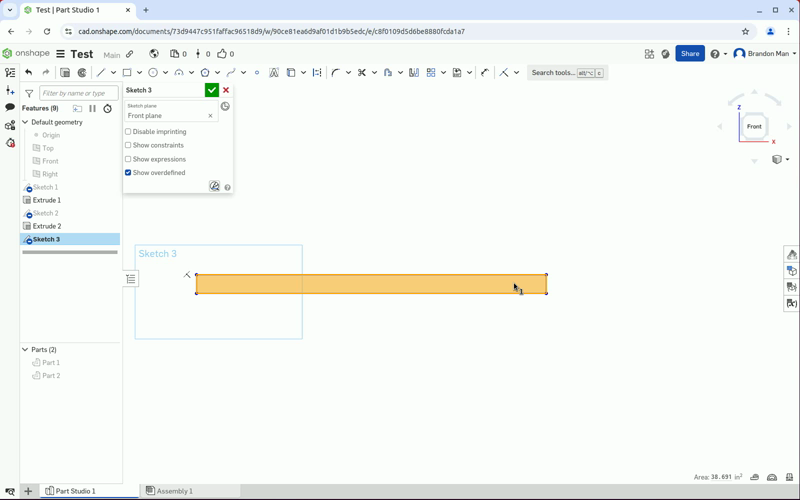
scroll(-6)
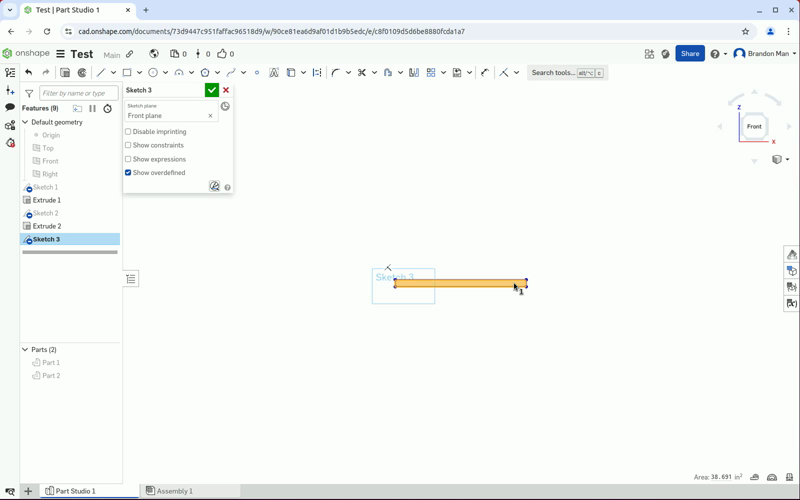
mouse_move(73, 352)
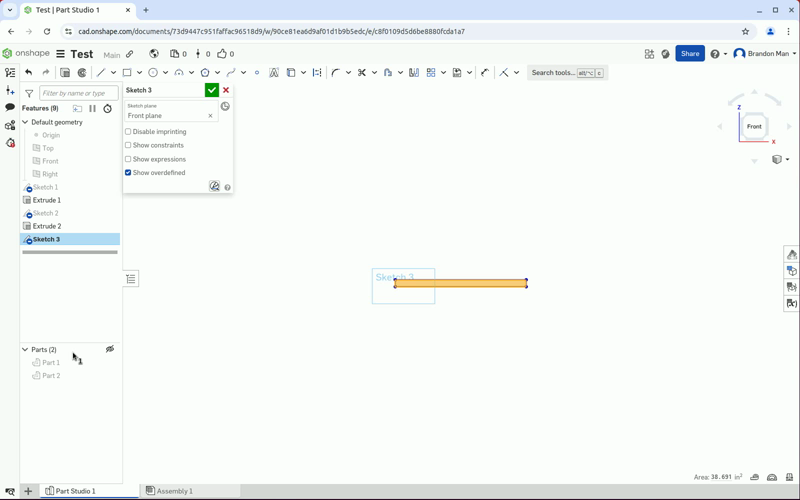
key(shift+y)
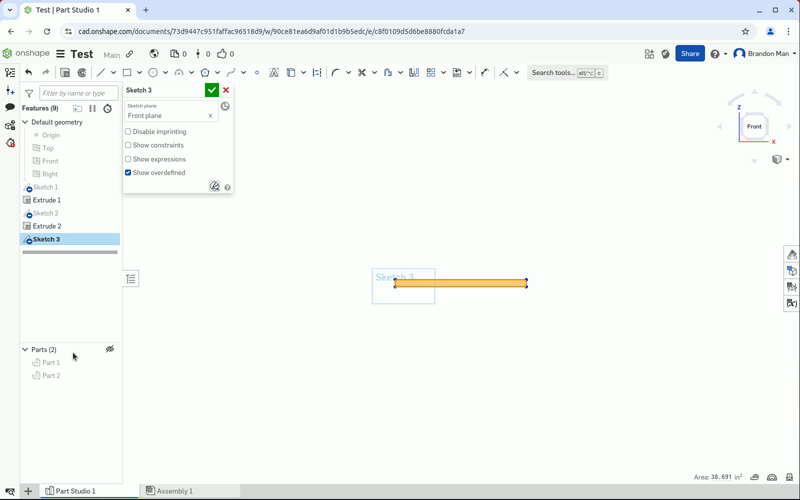
key(shift+e)
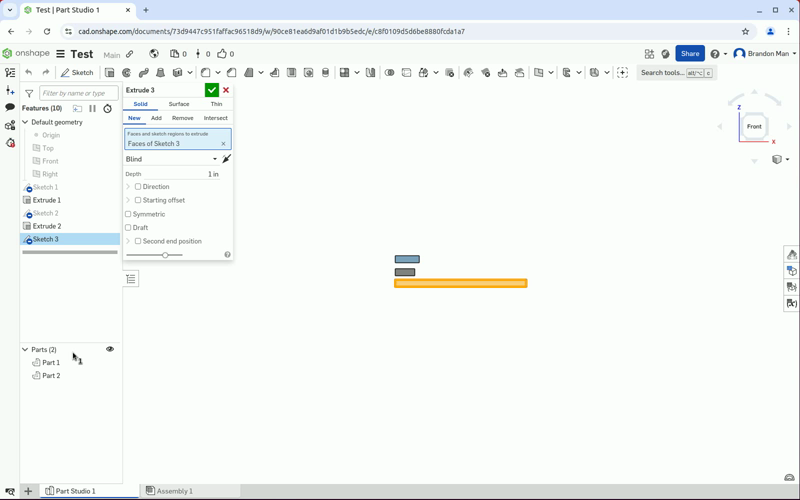
mouse_move(143, 106)
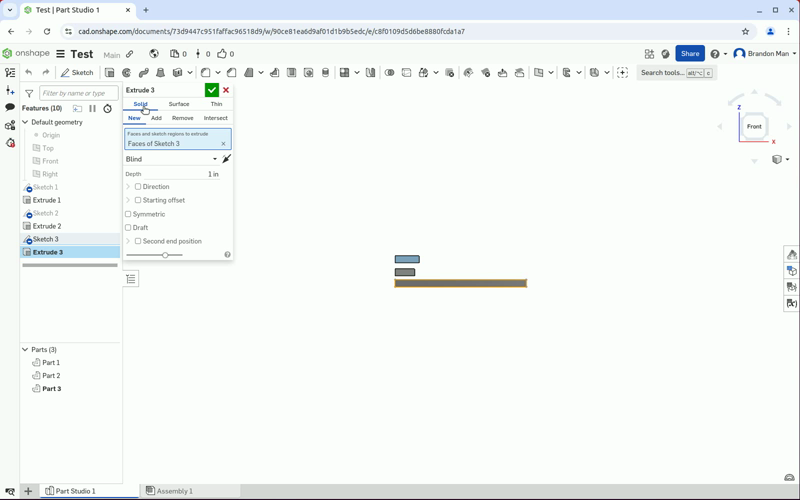
click(143, 106)
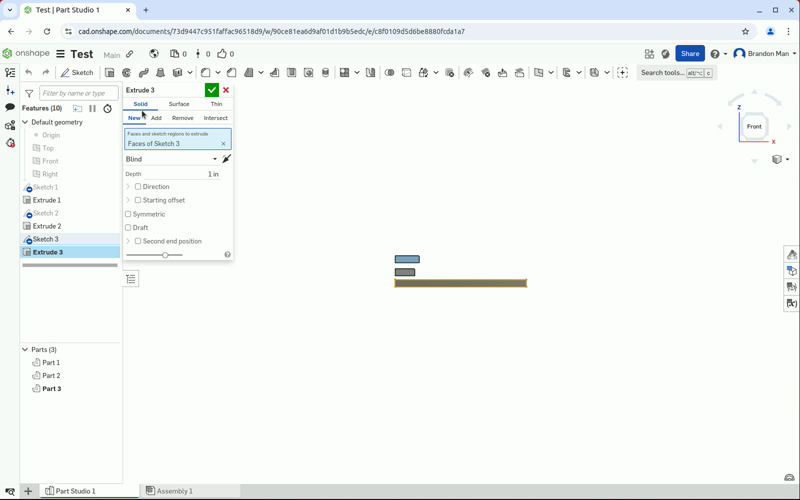
mouse_move(137, 120)
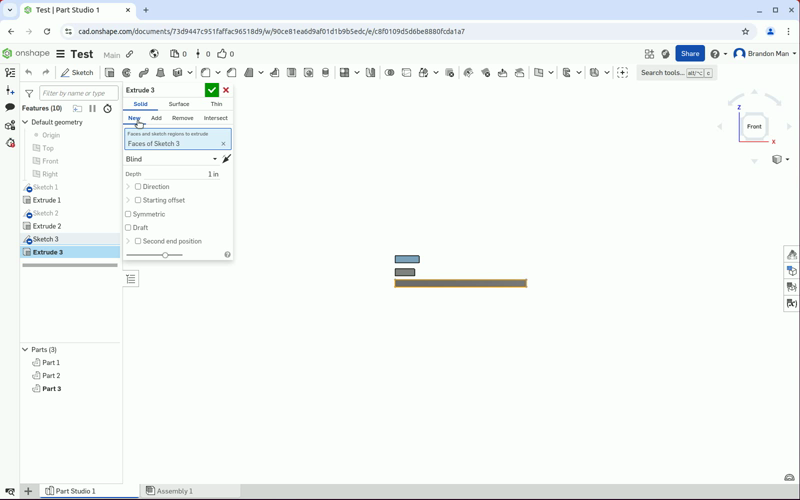
click(137, 120)
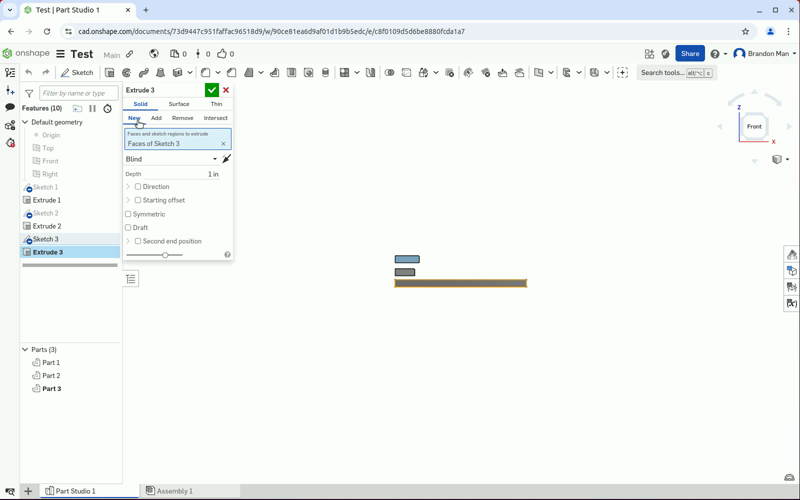
key(tab, 4)
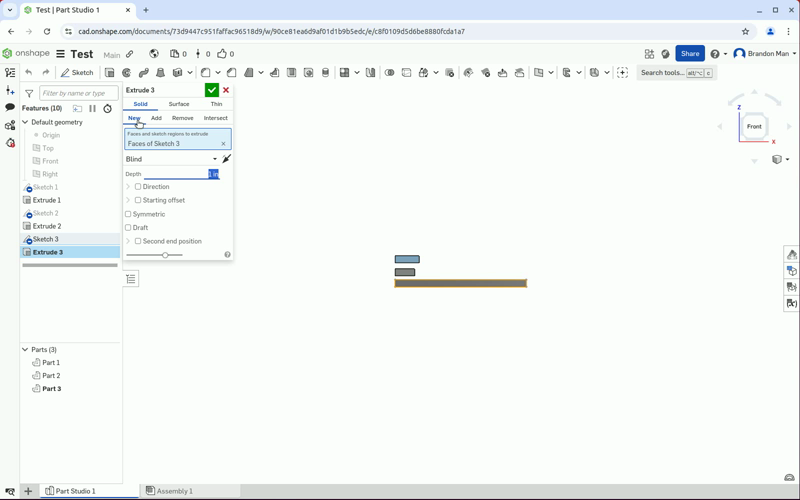
text(23.108)
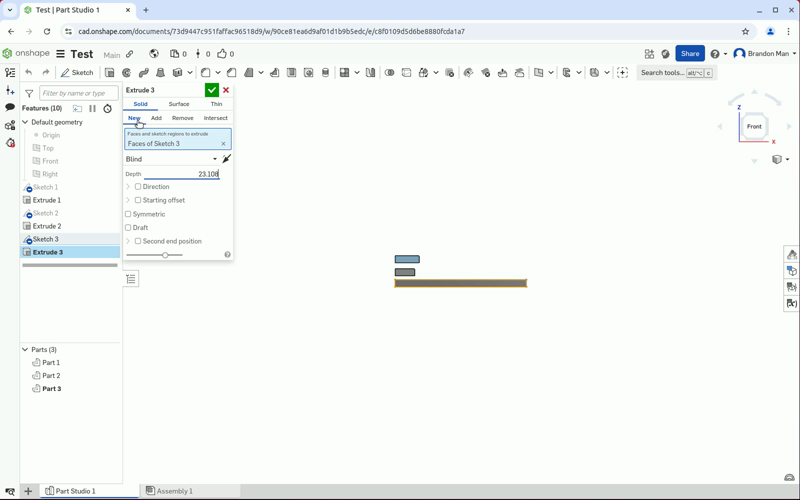
key(enter)
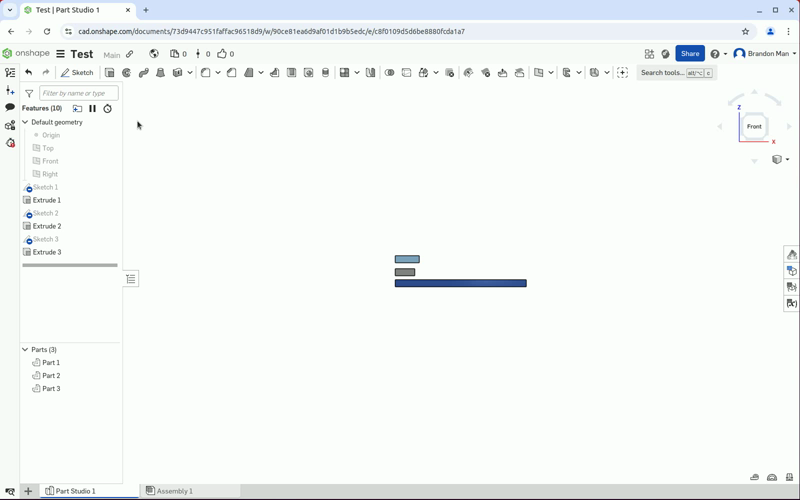
key(shift+h)
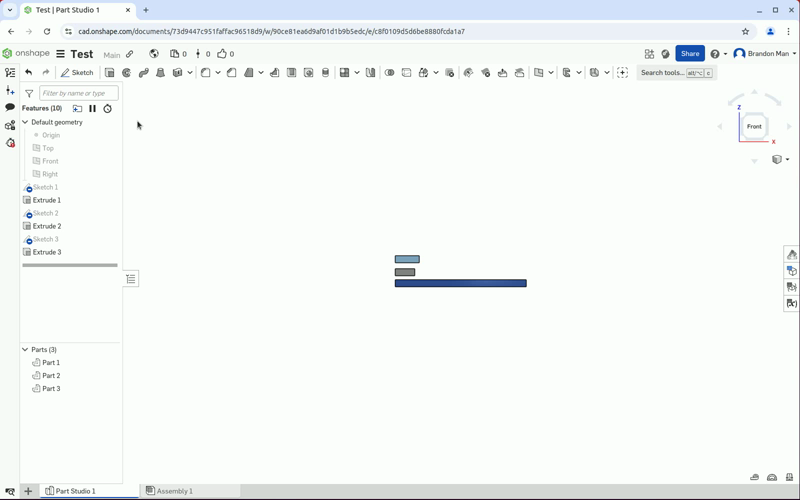
key(shift+h)
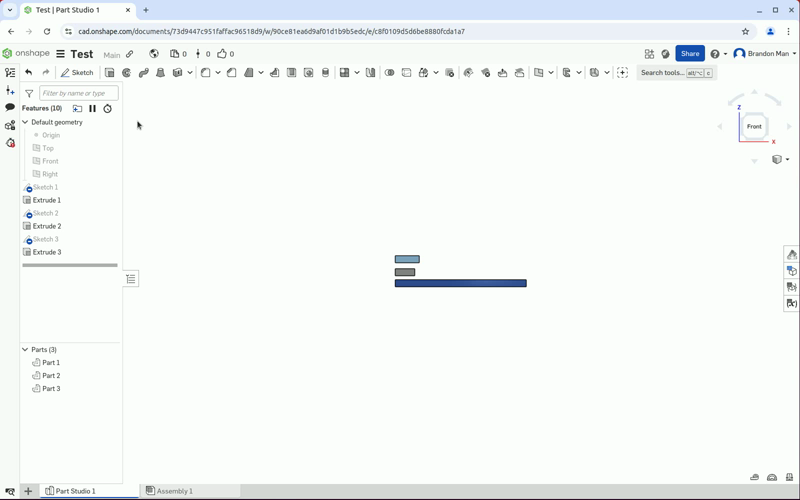
mouse_move(73, 189)
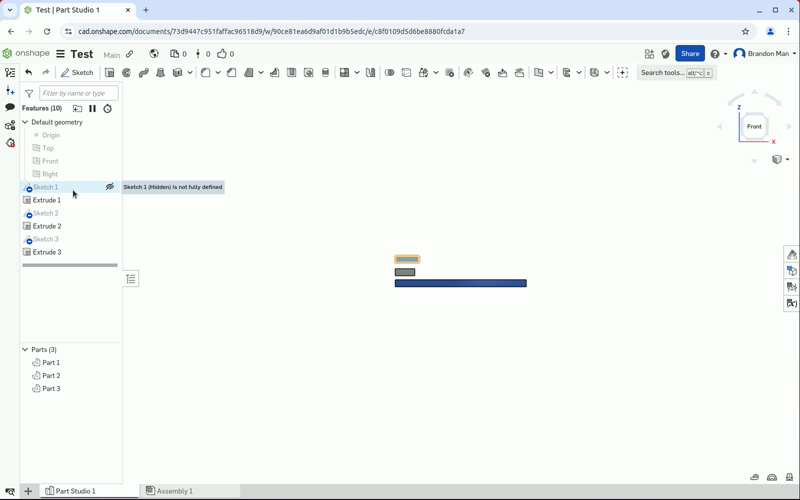
click(73, 189)
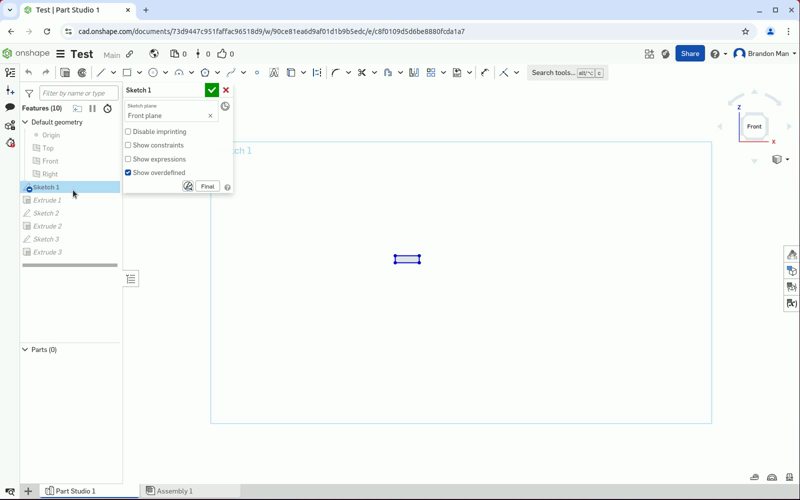
mouse_move(229, 92)
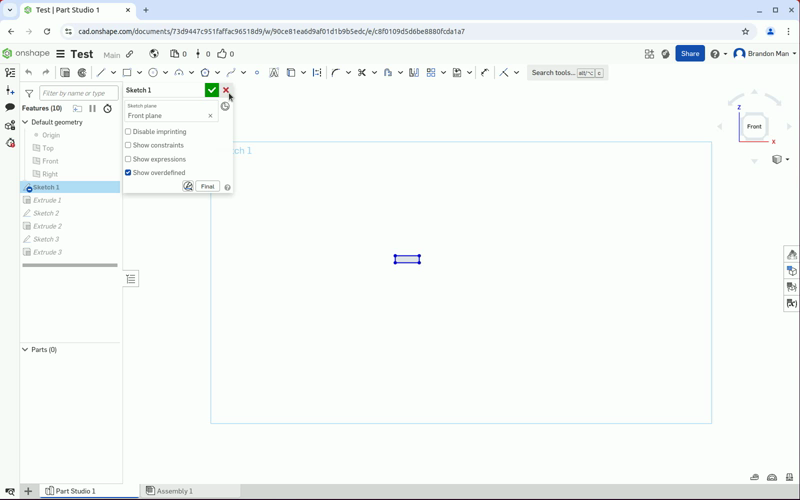
click(229, 92)
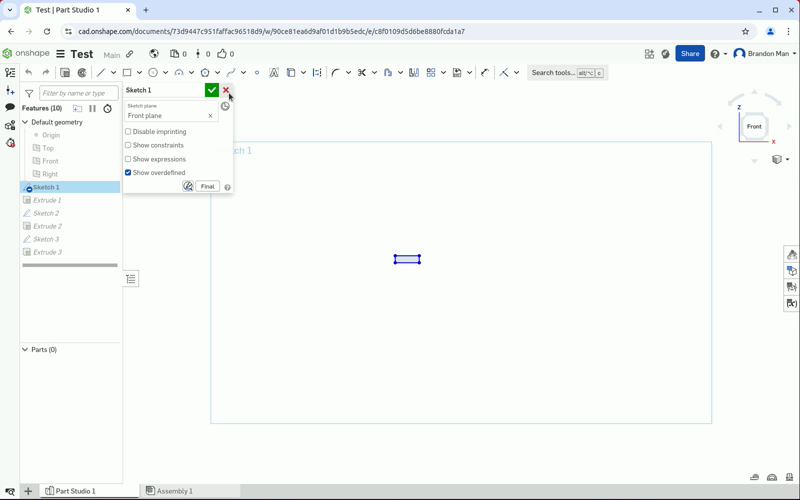
key(shift+s)
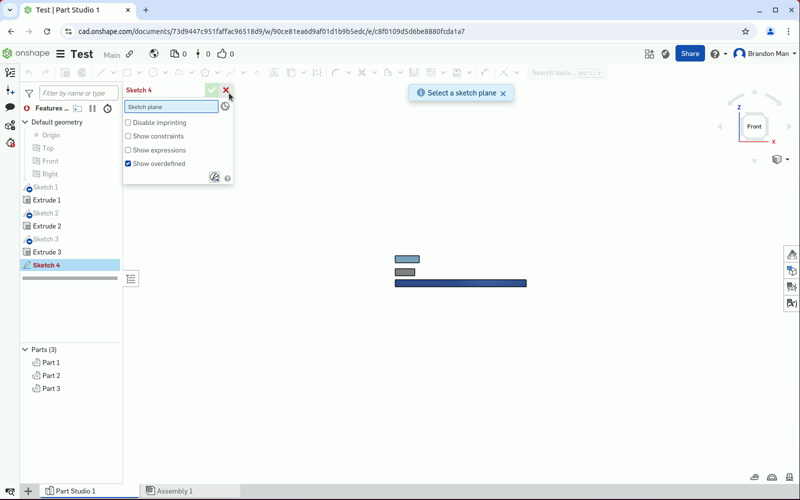
mouse_move(73, 163)
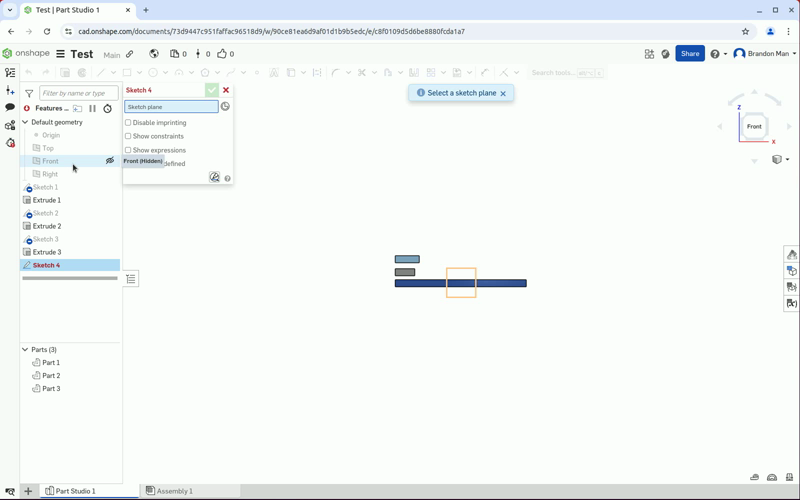
click(73, 163)
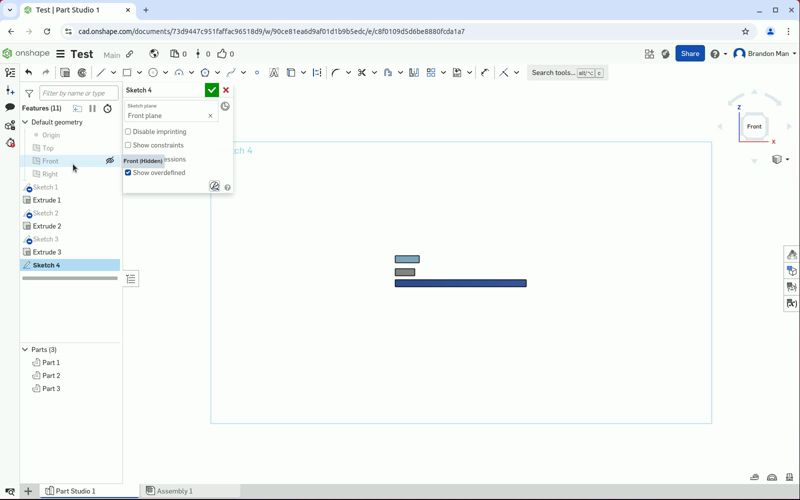
mouse_move(73, 352)
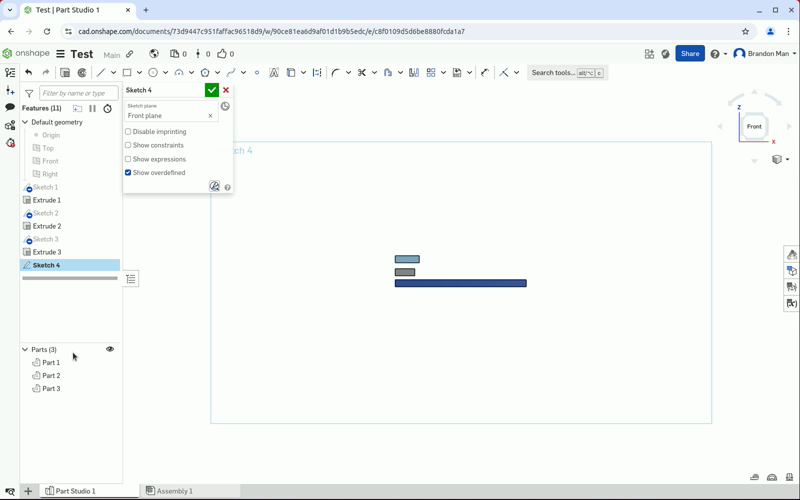
key(y)
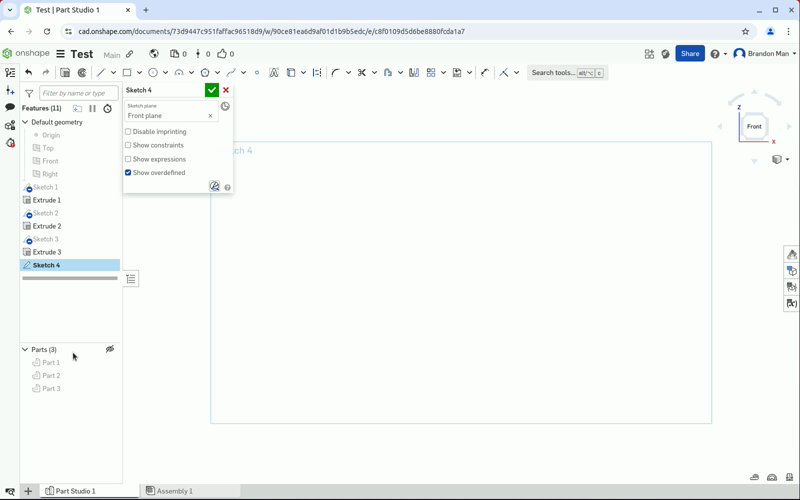
key(l)
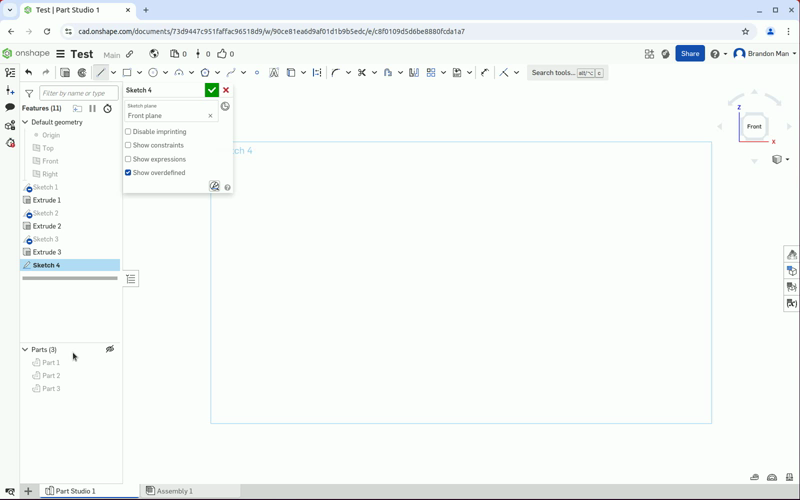
key_down(shift)
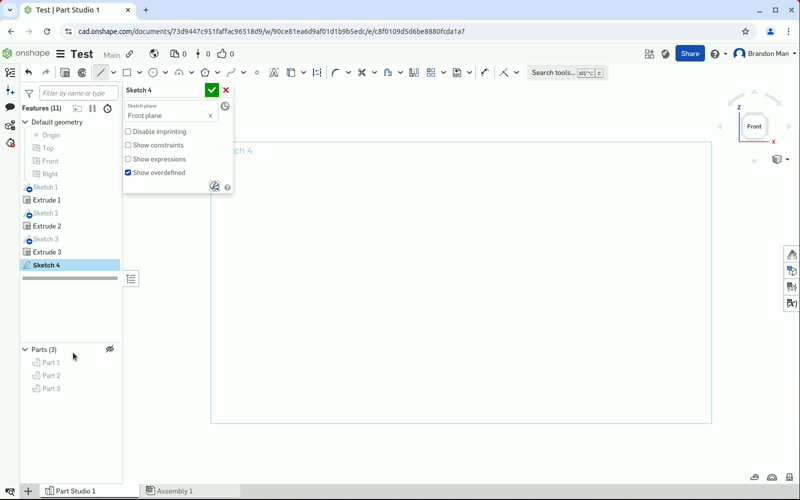
mouse_move(489, 275)
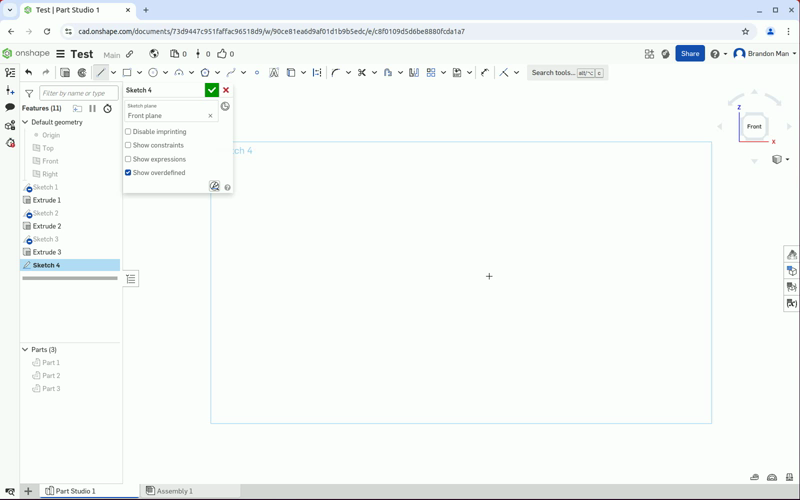
click(489, 275)
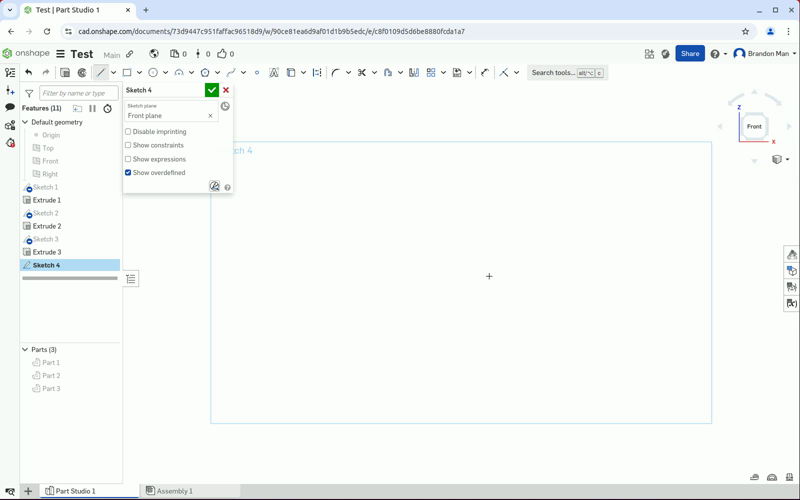
key_up(shift)
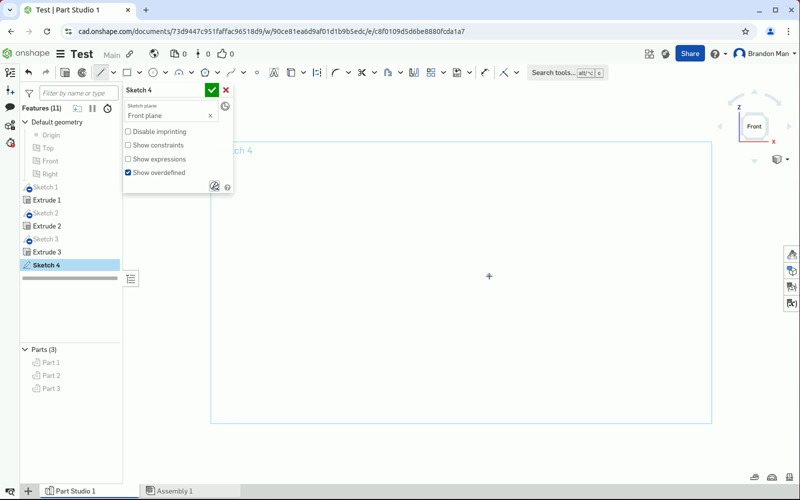
key_down(shift)
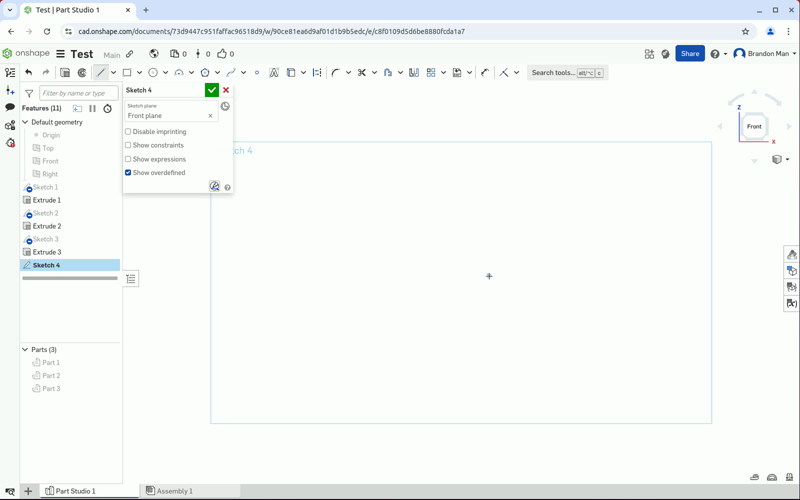
mouse_move(519, 275)
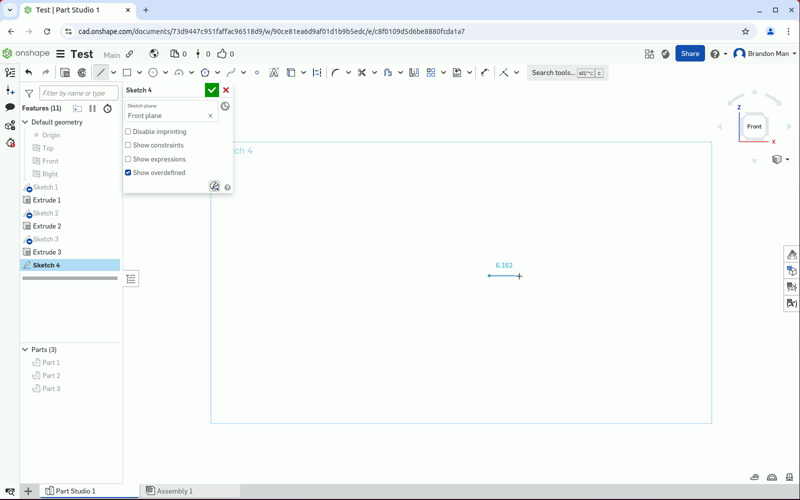
mouse_move(508, 275)
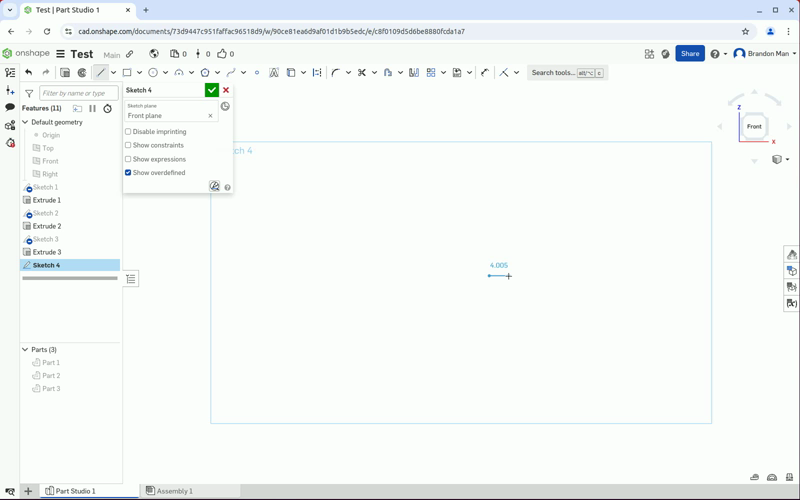
click(508, 275)
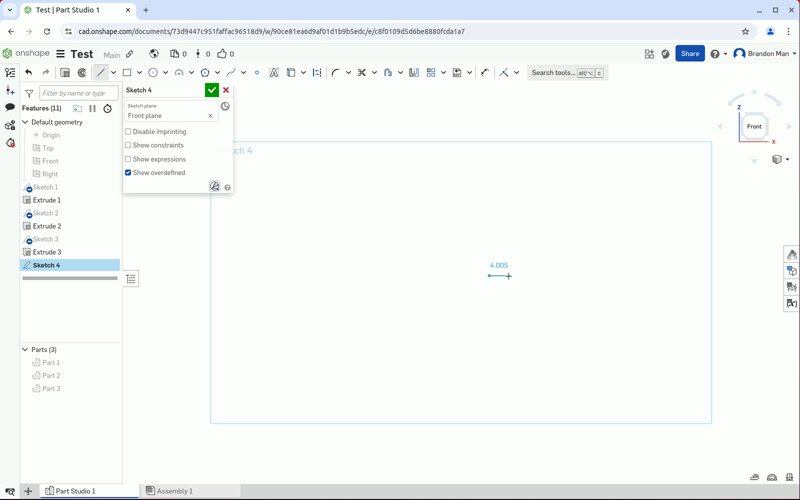
key_up(shift)
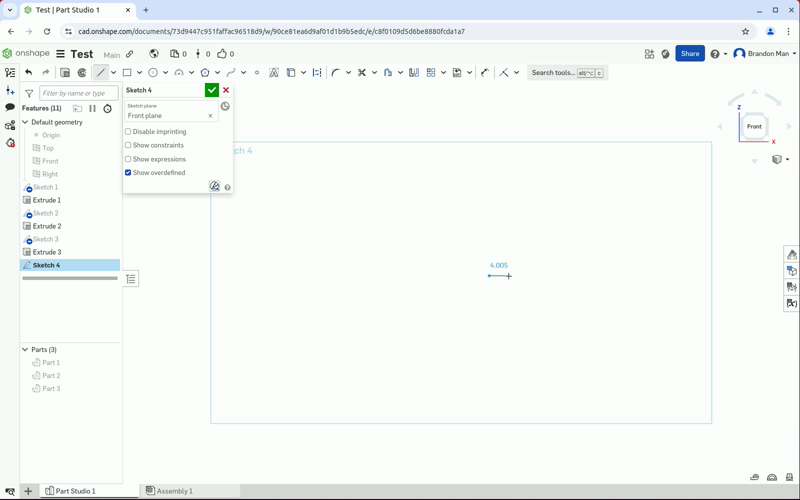
key_down(shift)
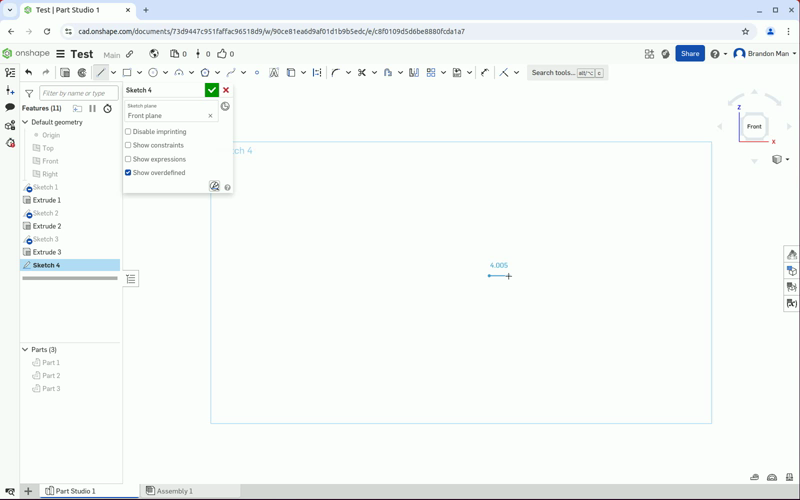
mouse_move(538, 275)
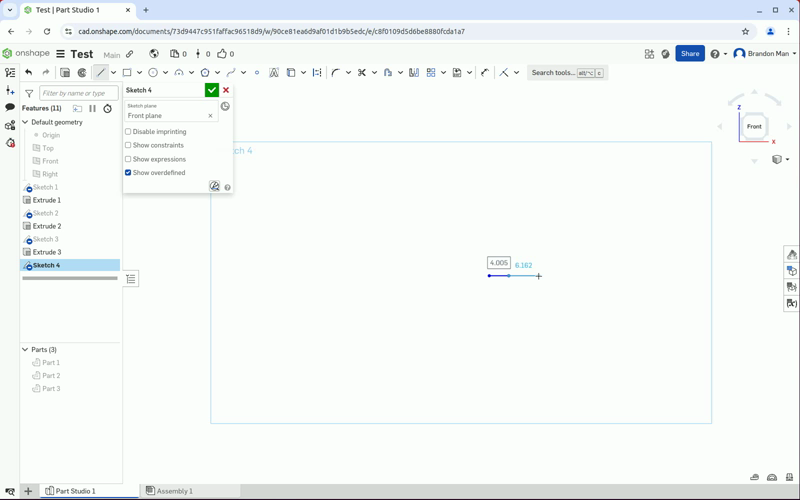
mouse_move(508, 268)
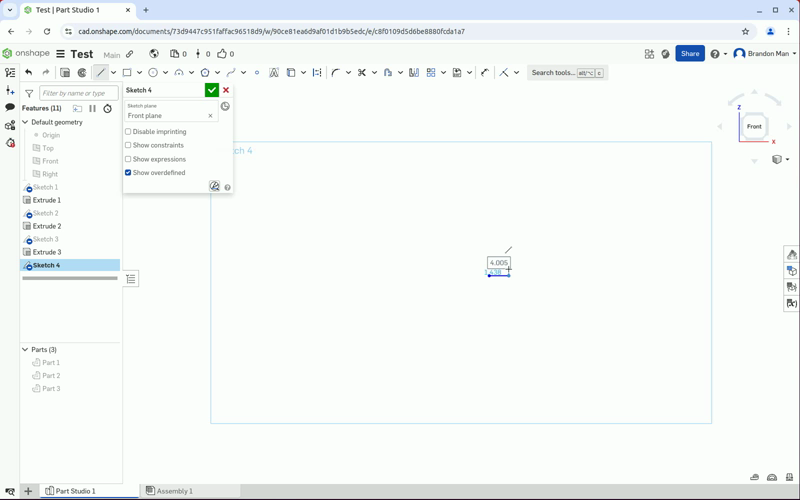
scroll(6)
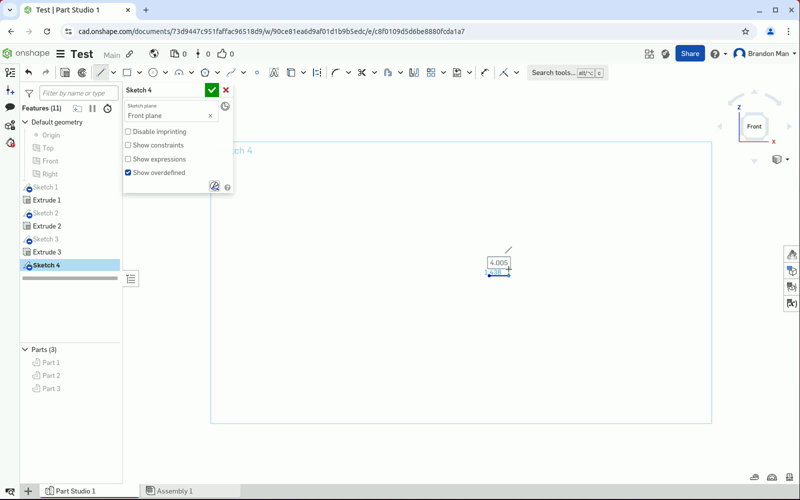
scroll(6)
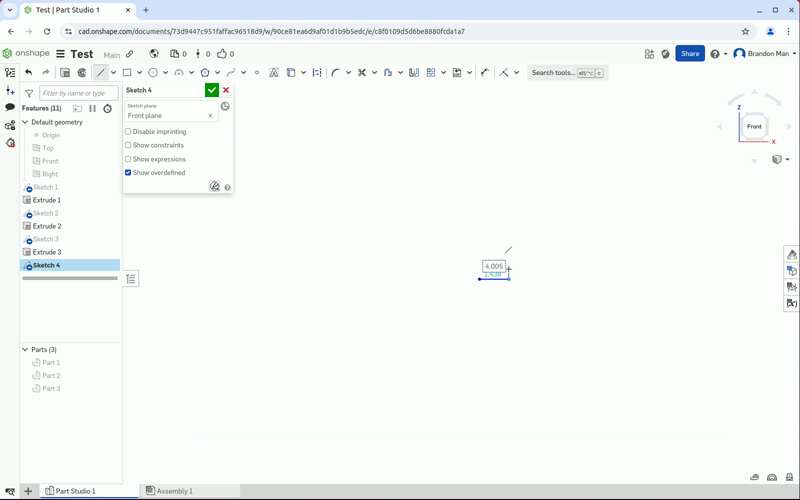
scroll(6)
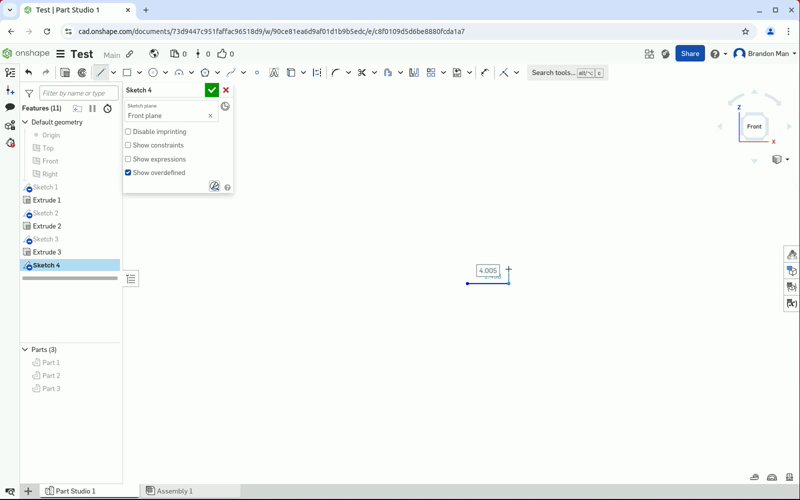
scroll(6)
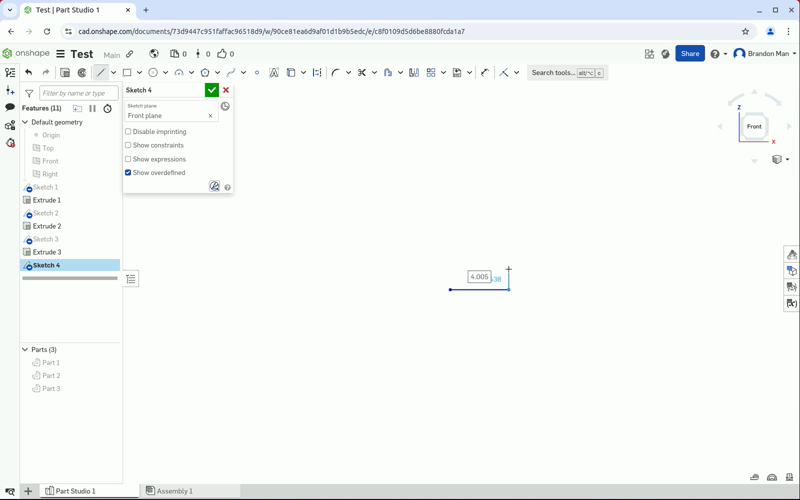
scroll(6)
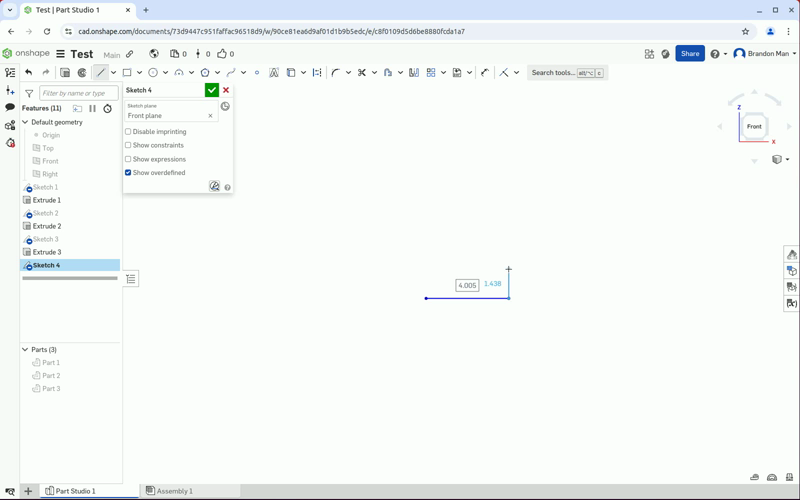
scroll(6)
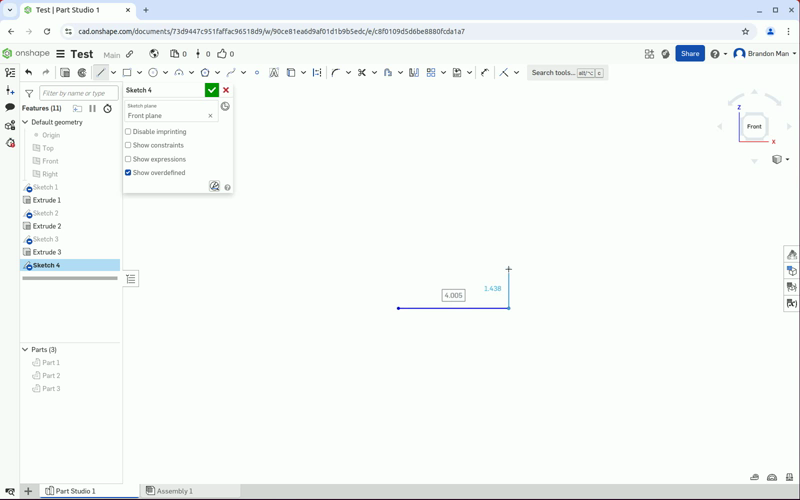
scroll(6)
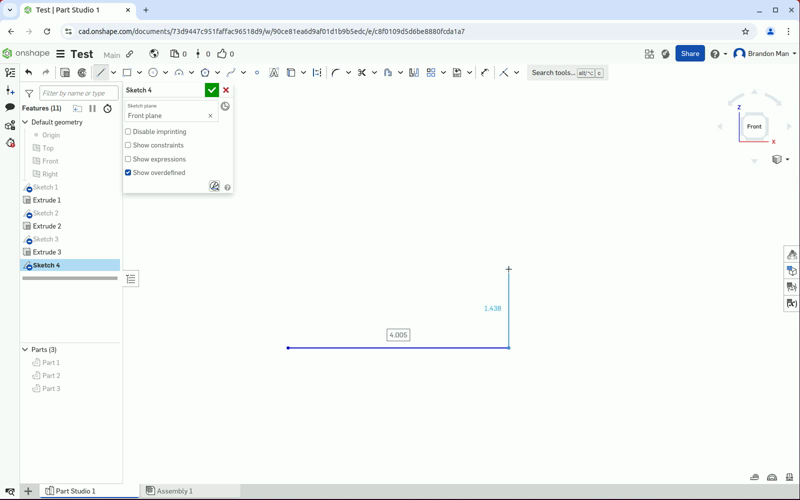
click(508, 268)
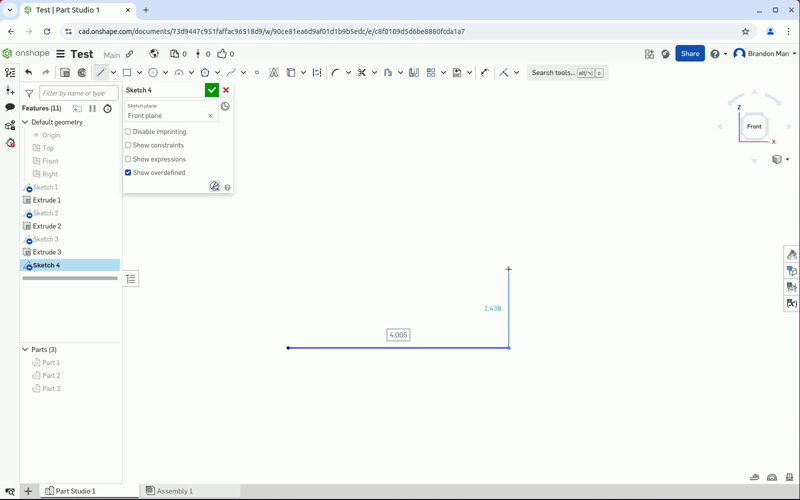
scroll(-6)
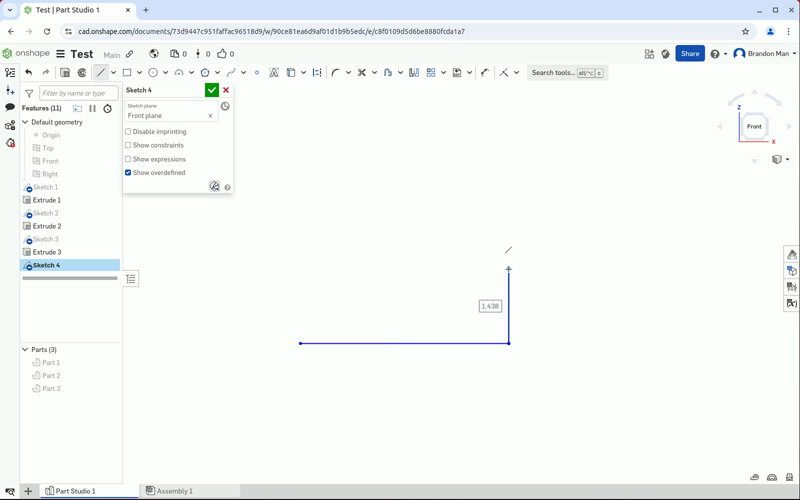
scroll(-6)
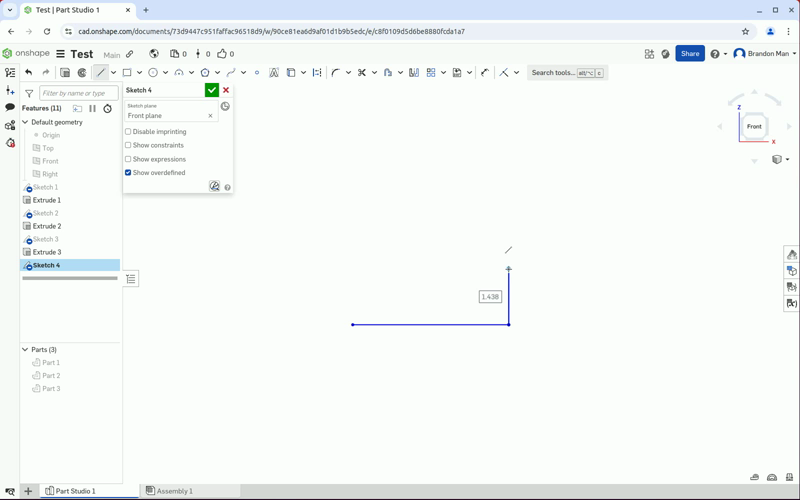
scroll(-6)
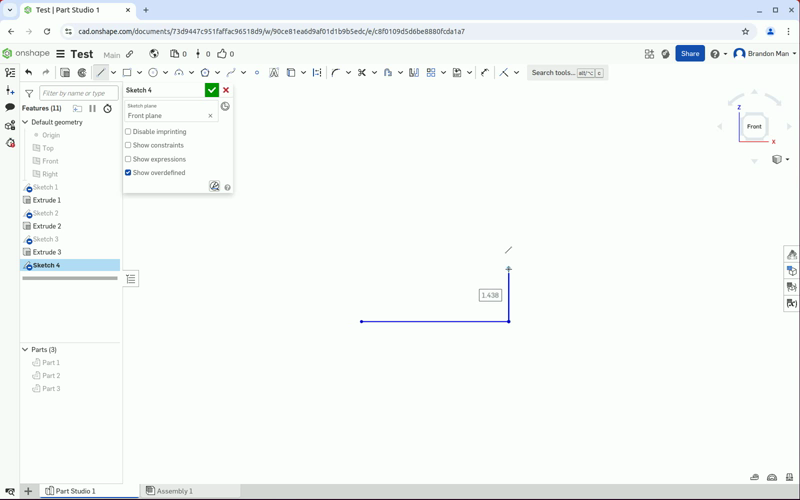
scroll(-6)
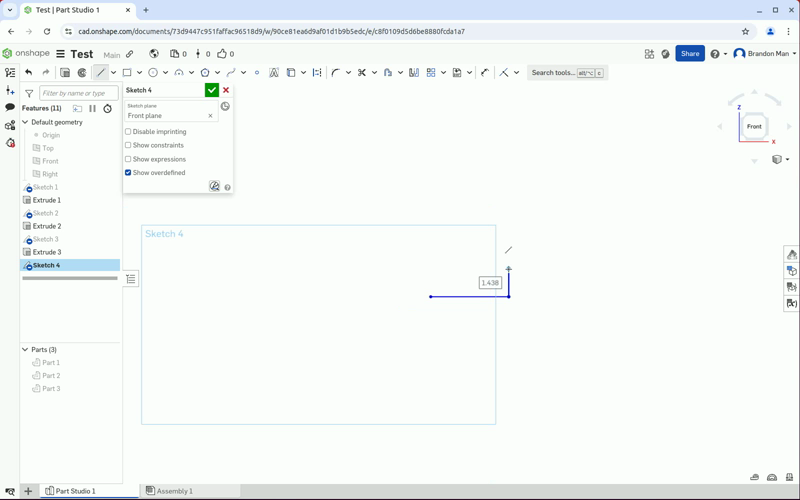
scroll(-6)
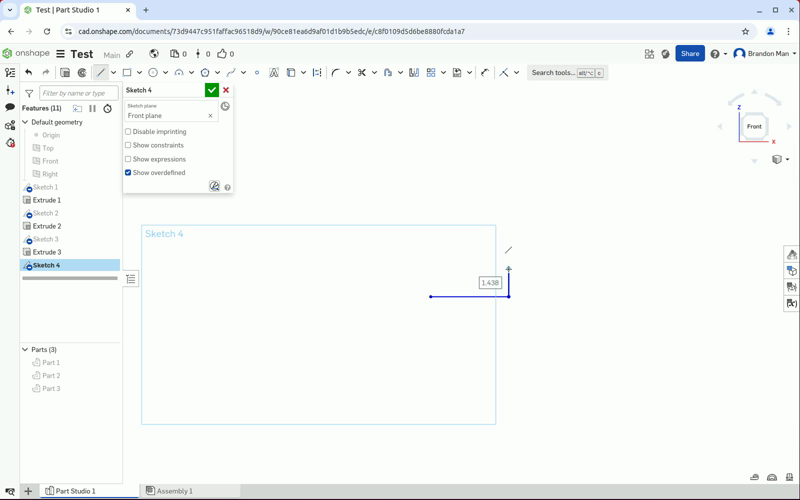
scroll(-6)
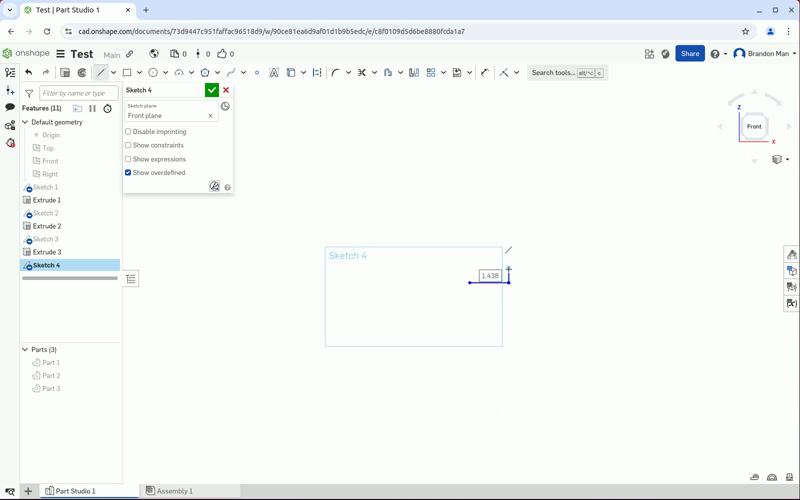
scroll(-6)
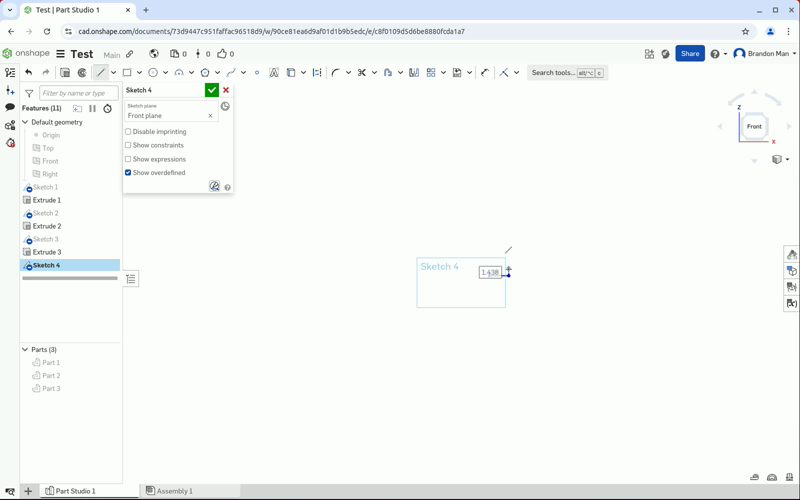
key_up(shift)
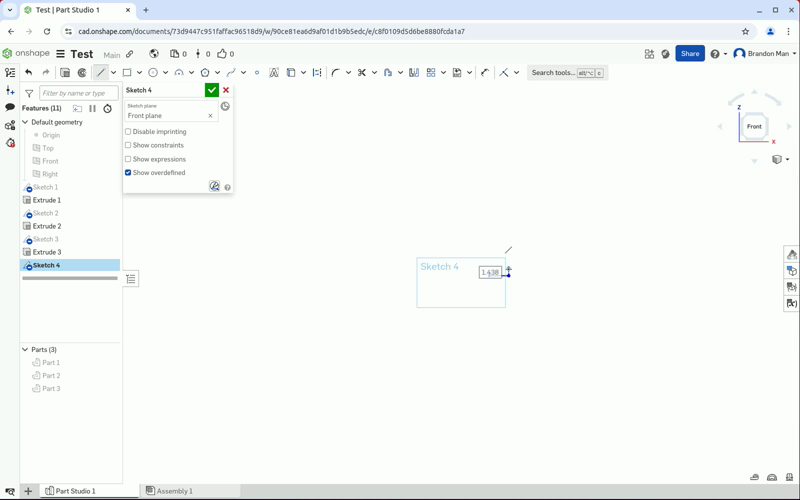
key_down(shift)
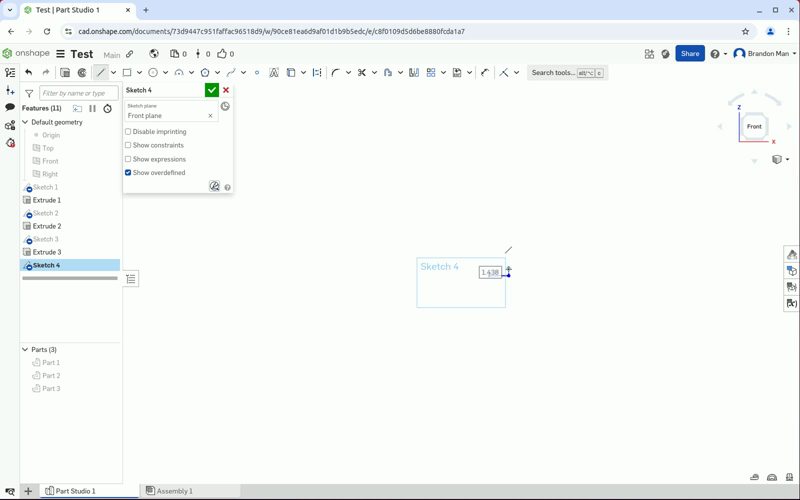
mouse_move(538, 268)
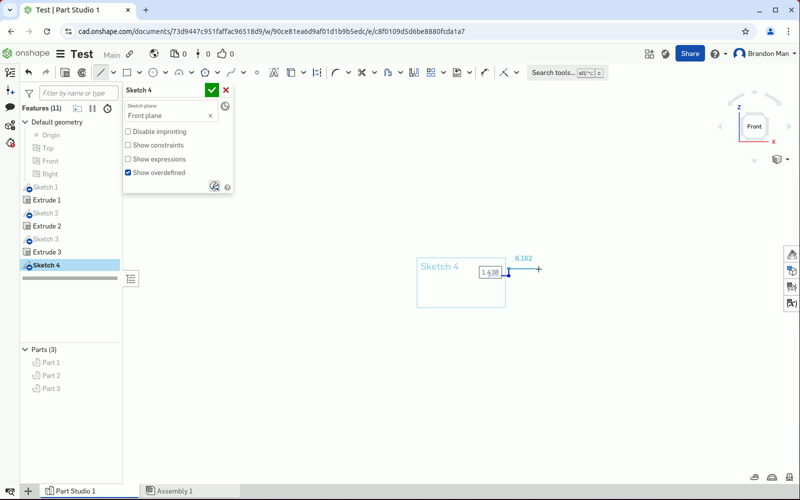
mouse_move(489, 268)
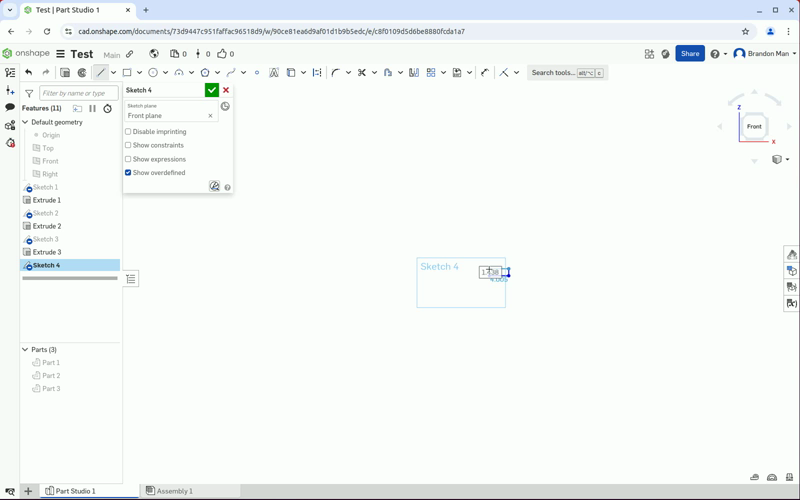
click(489, 268)
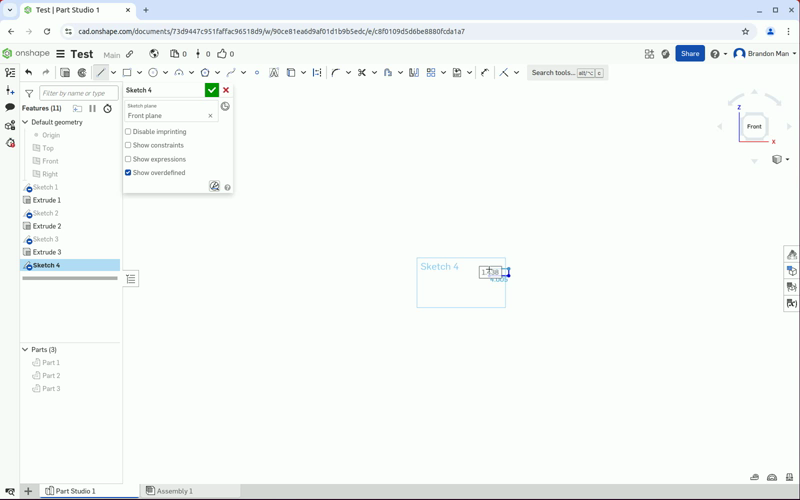
key_up(shift)
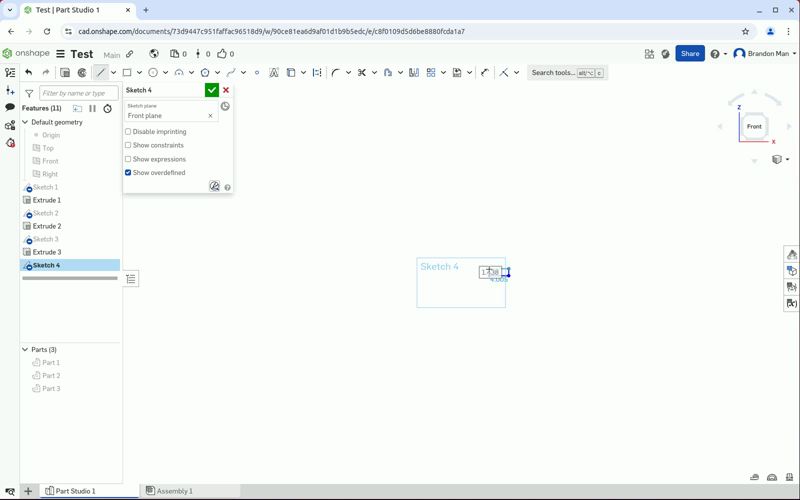
mouse_move(519, 268)
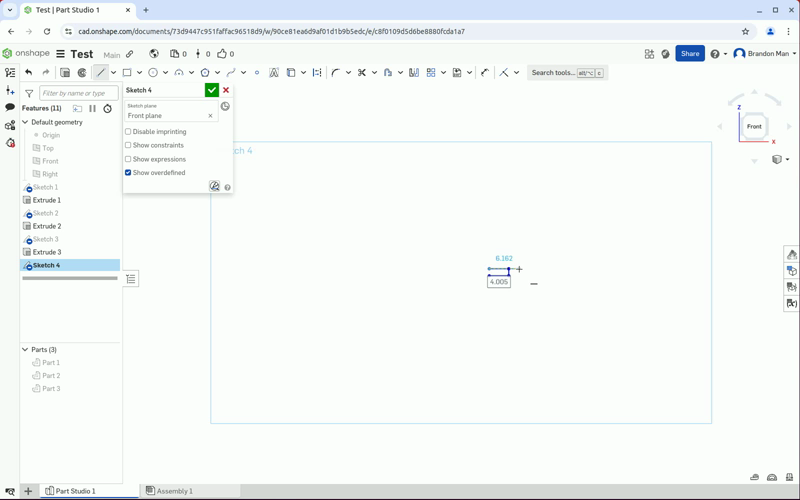
key_down(shift)
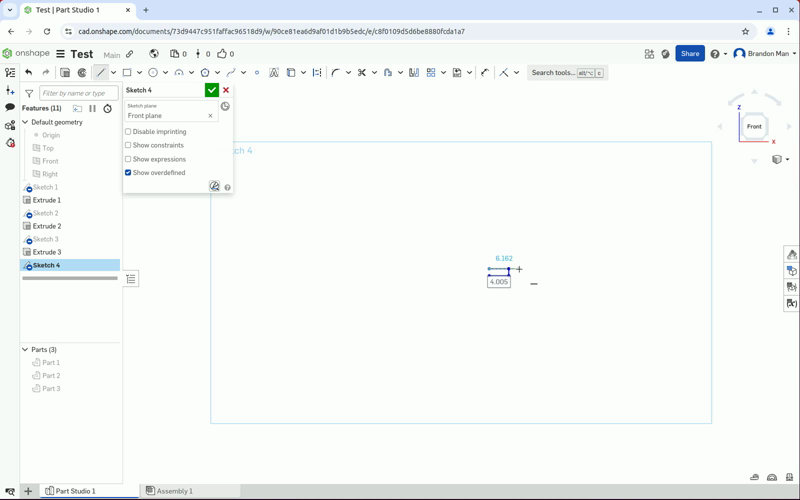
mouse_move(489, 275)
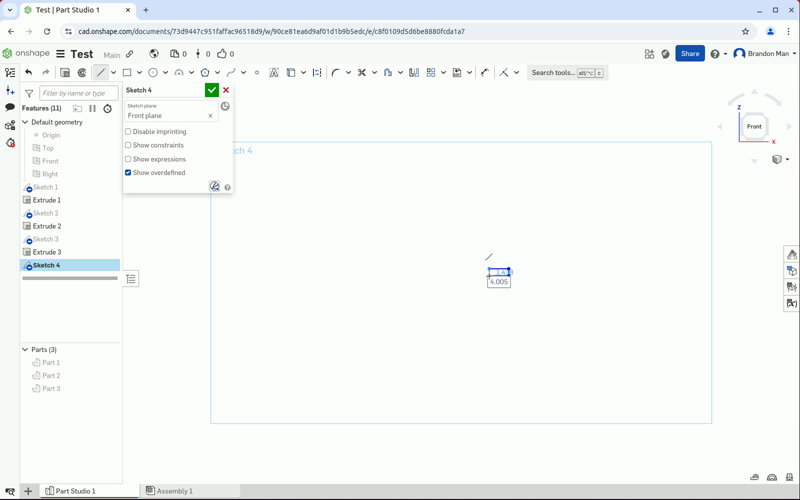
scroll(6)
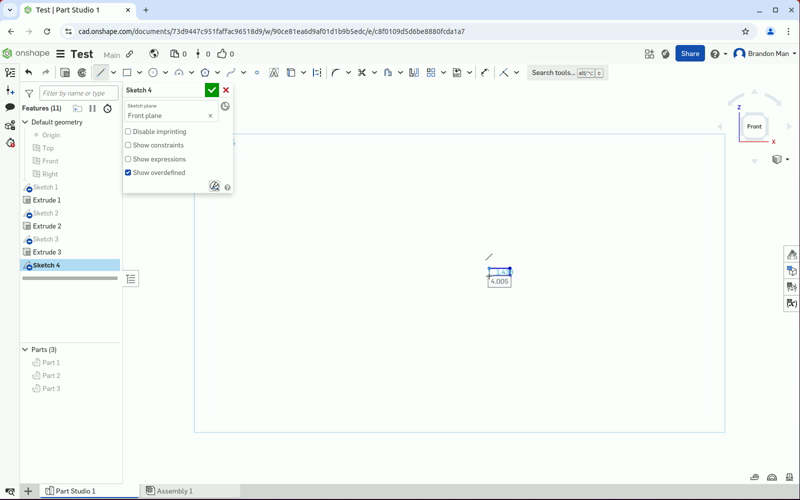
scroll(6)
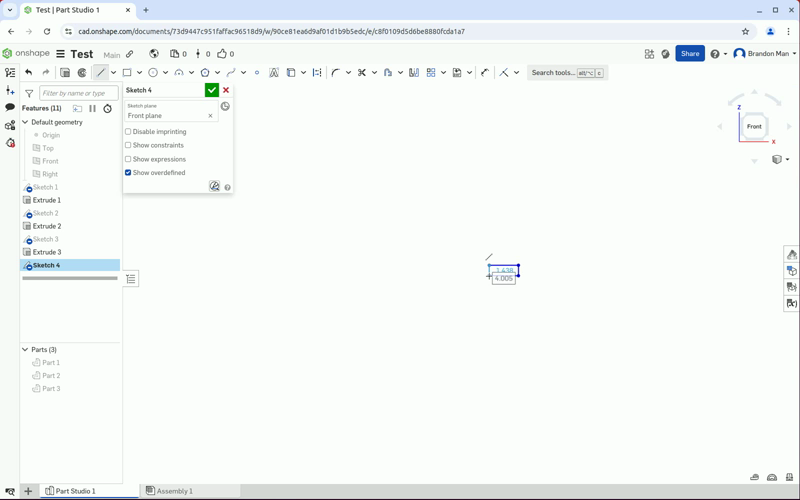
scroll(6)
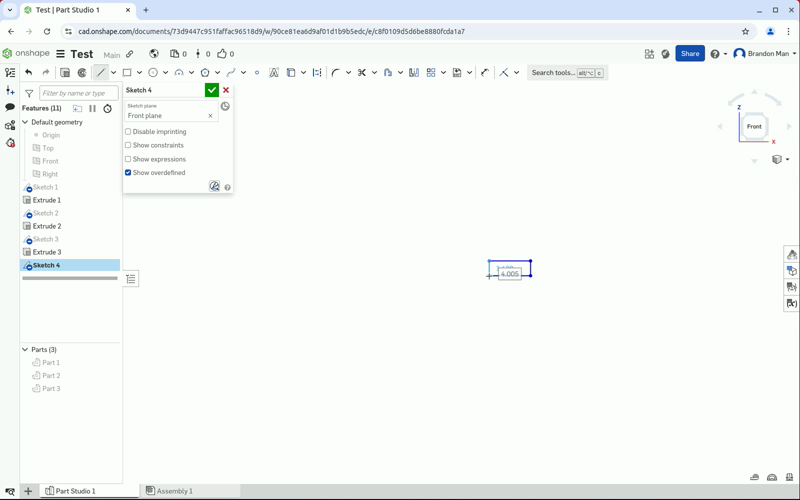
scroll(6)
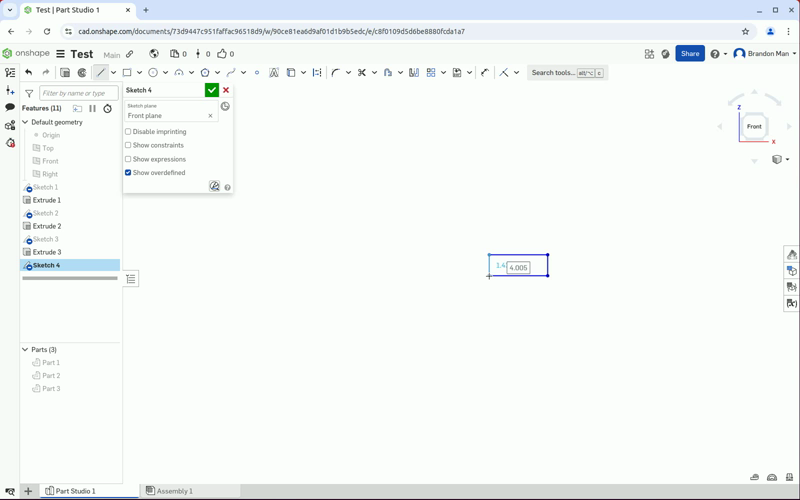
scroll(6)
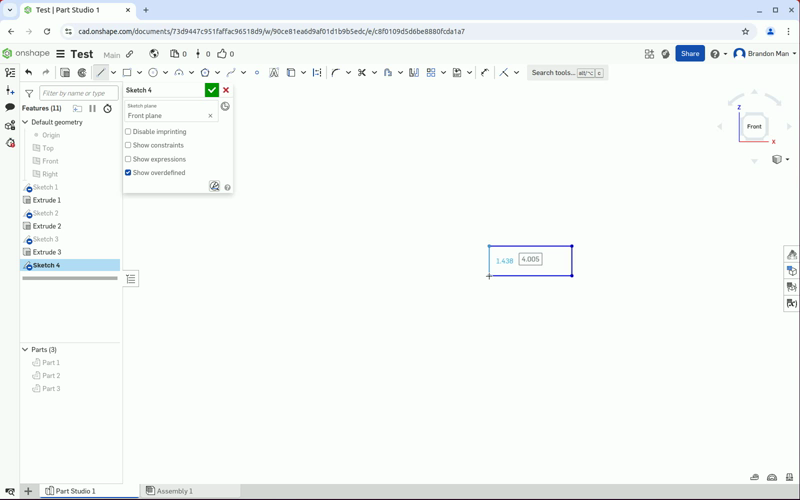
scroll(6)
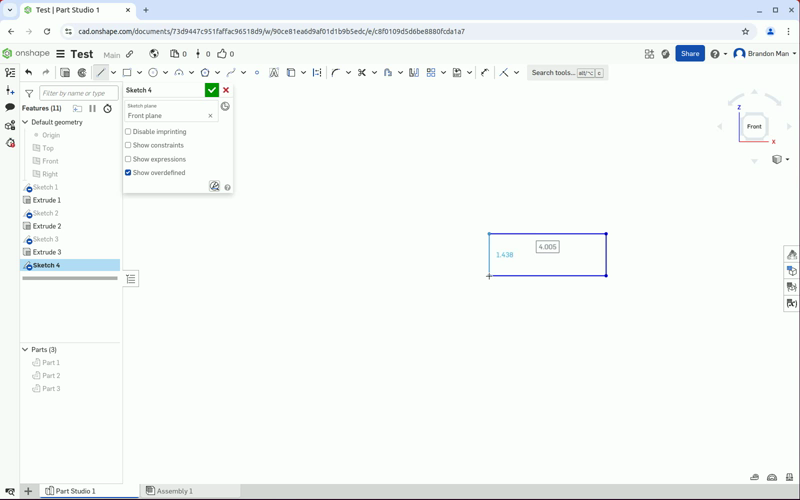
scroll(6)
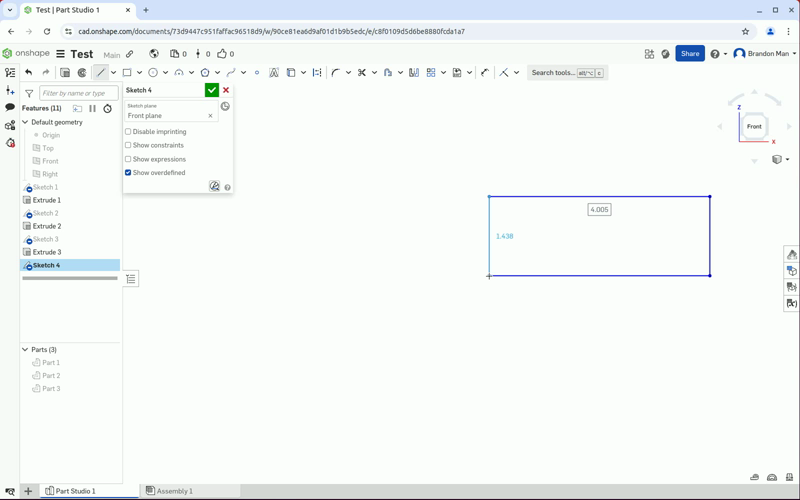
key_up(shift)
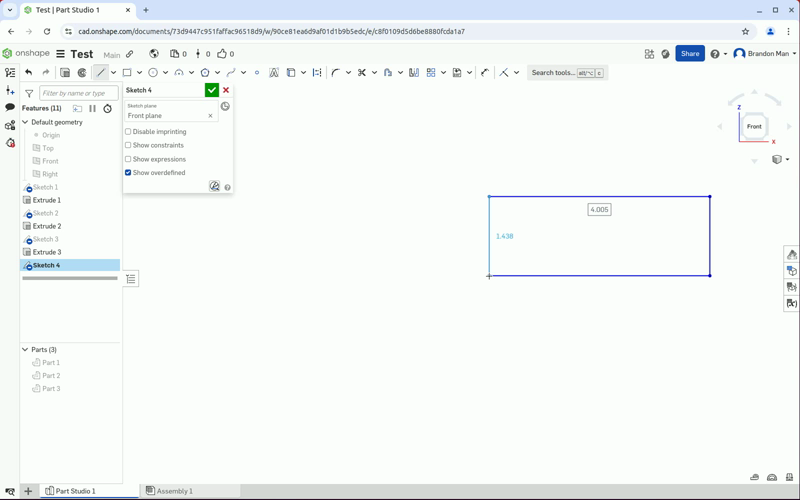
click(489, 275)
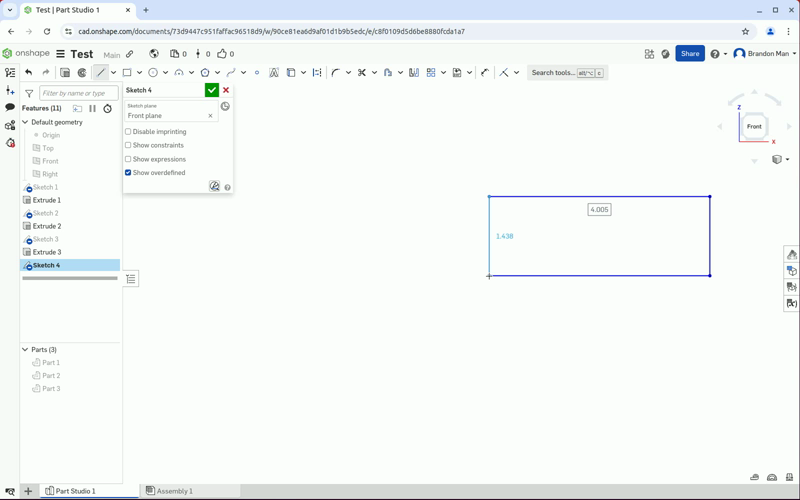
scroll(-6)
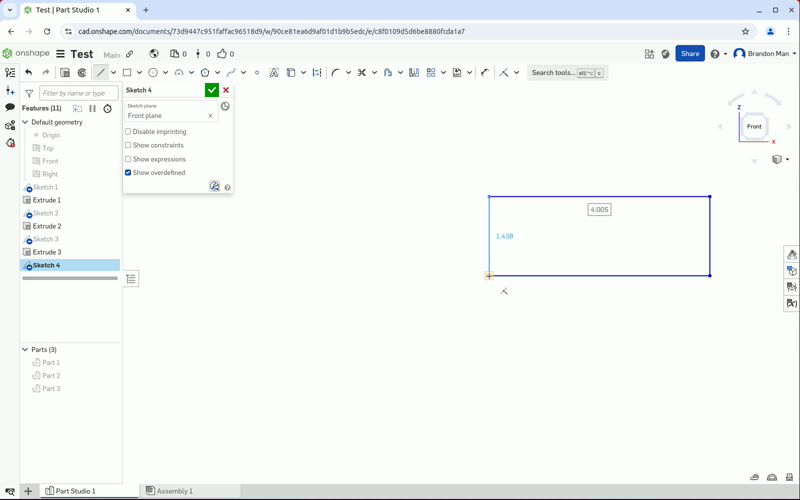
scroll(-6)
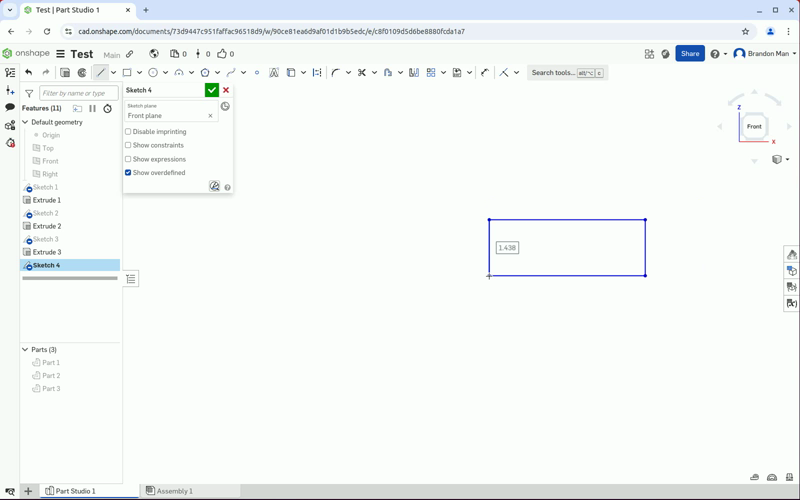
scroll(-6)
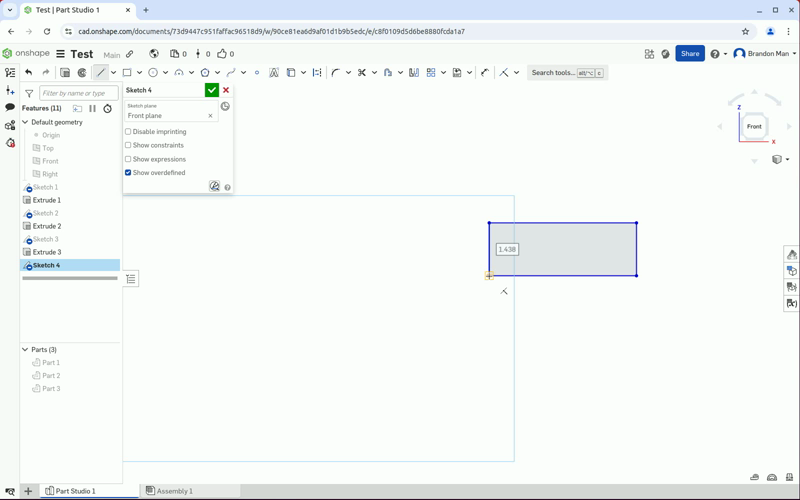
scroll(-6)
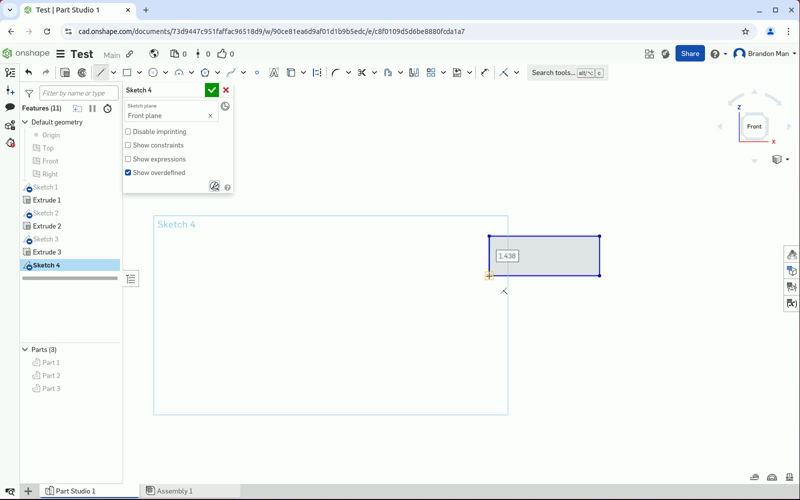
scroll(-6)
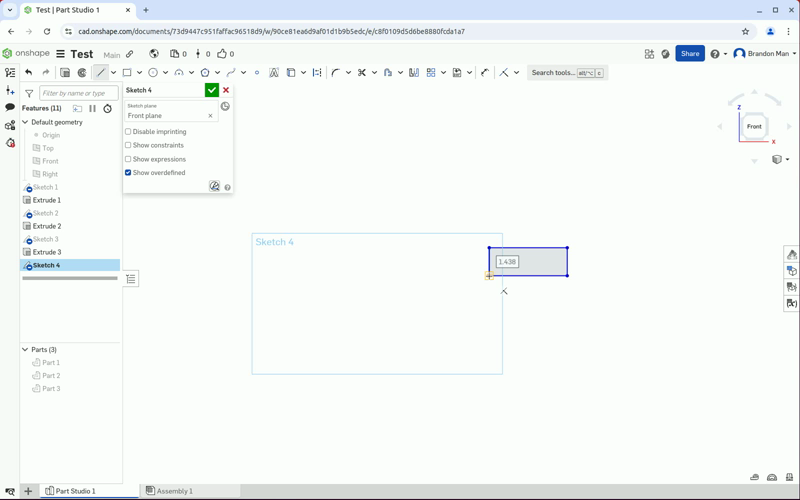
scroll(-6)
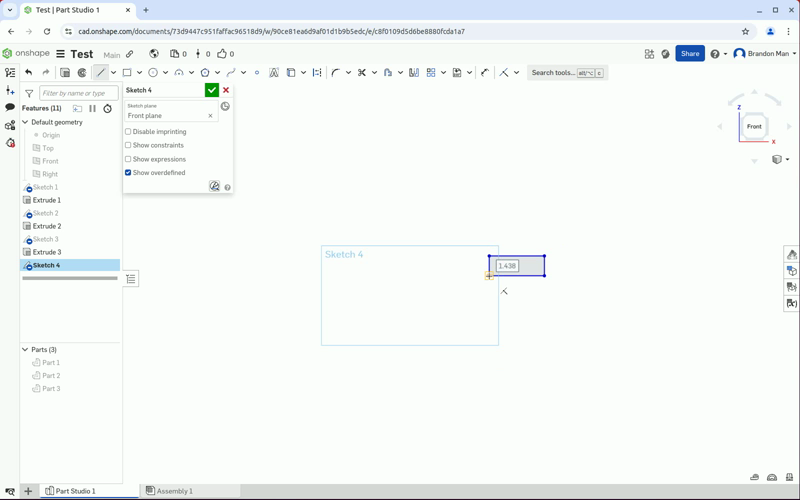
scroll(-6)
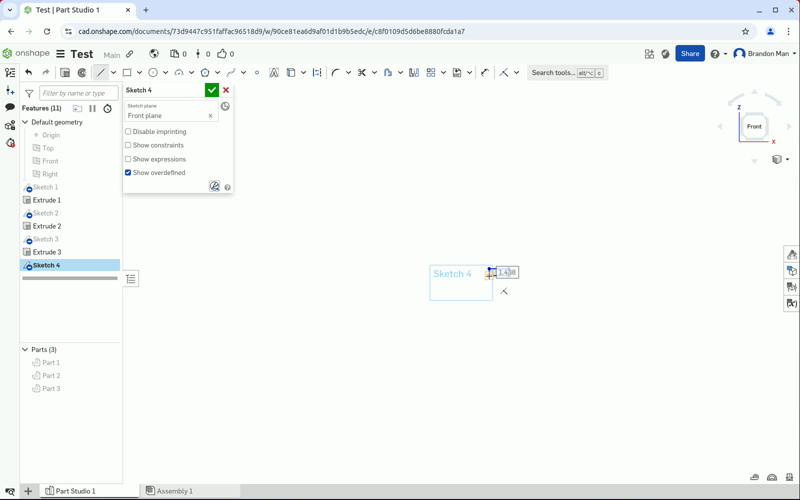
key(esc)
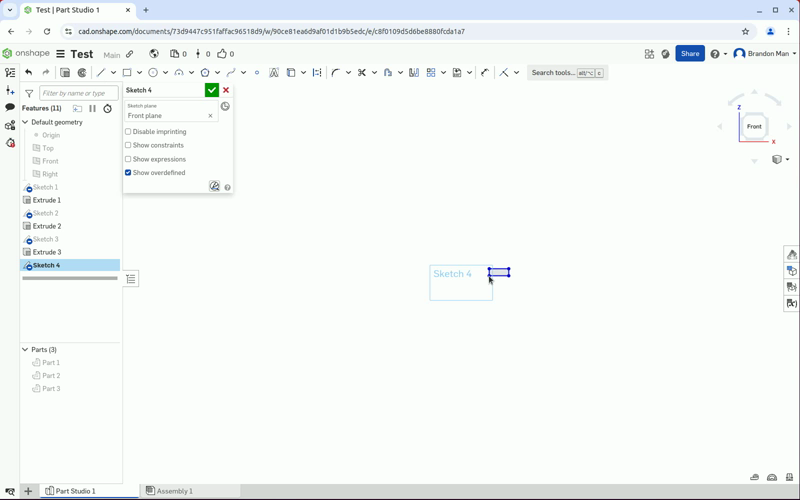
mouse_move(492, 271)
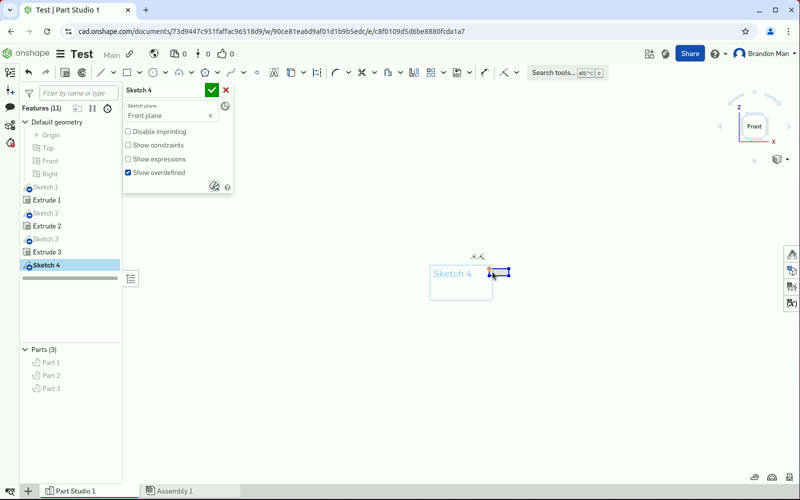
scroll(6)
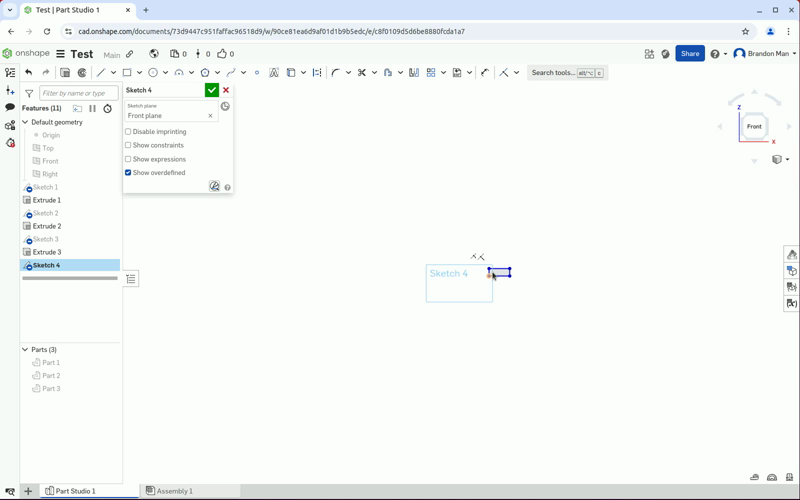
scroll(6)
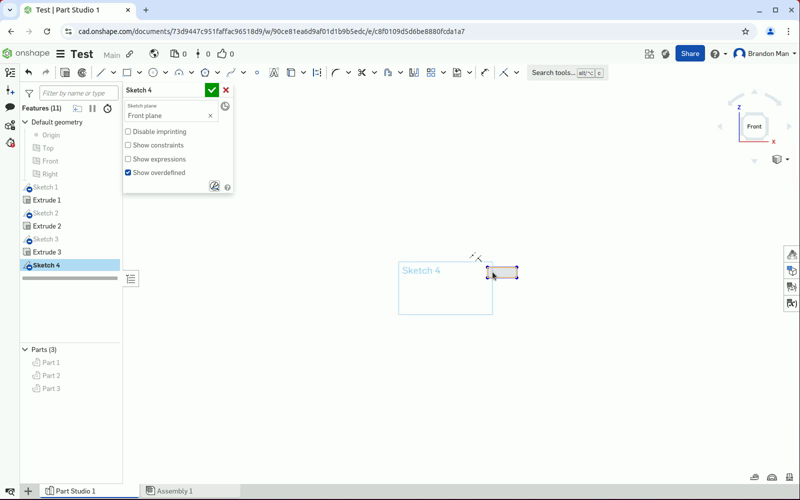
scroll(6)
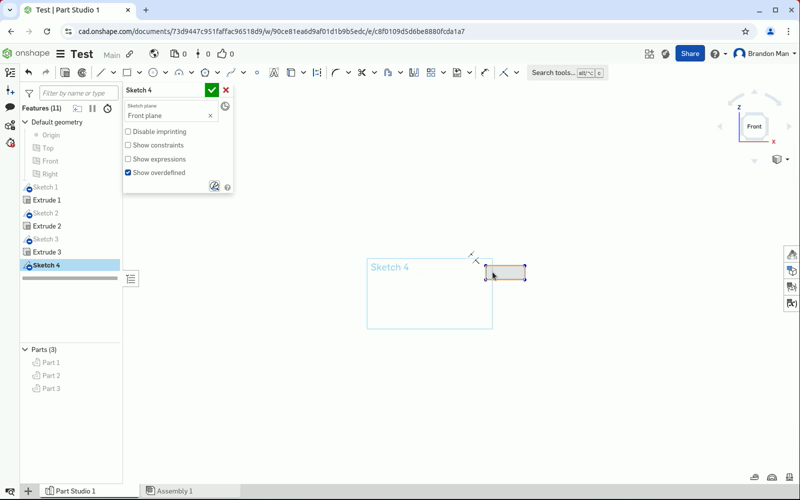
scroll(6)
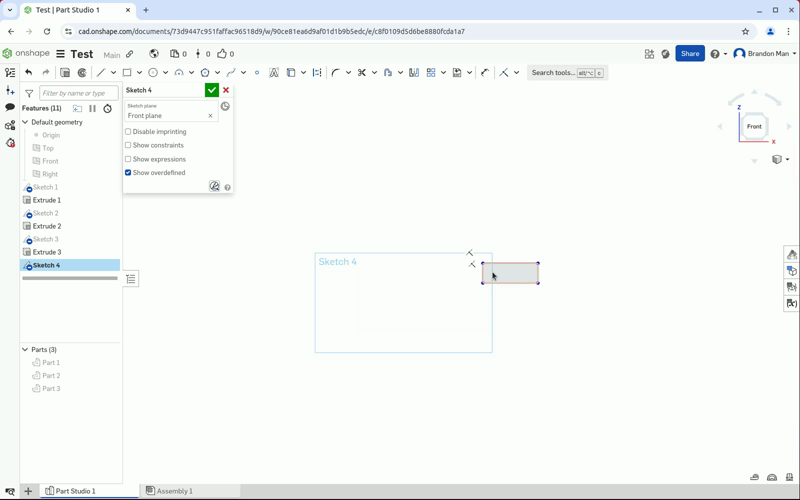
scroll(6)
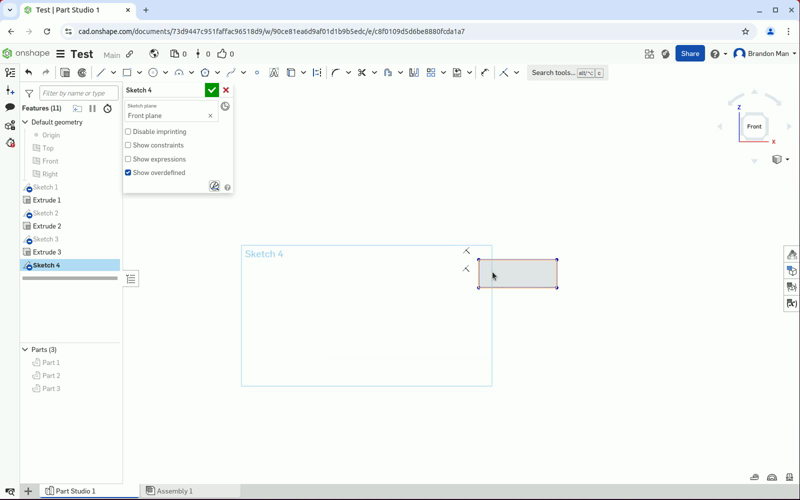
scroll(6)
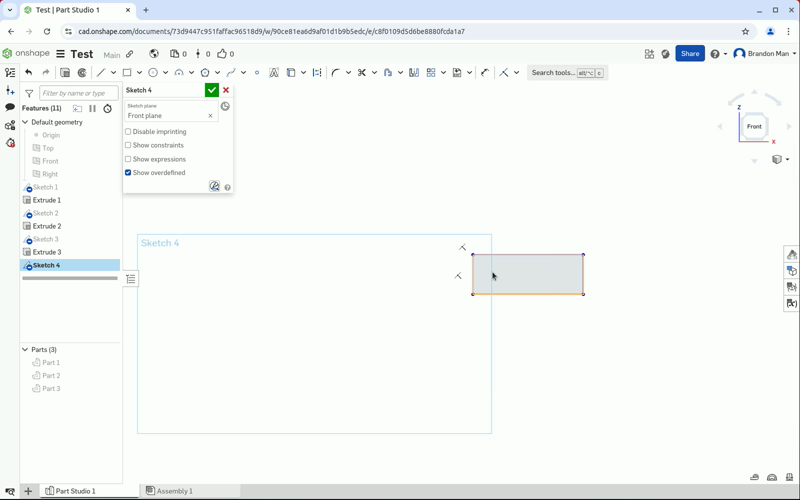
scroll(6)
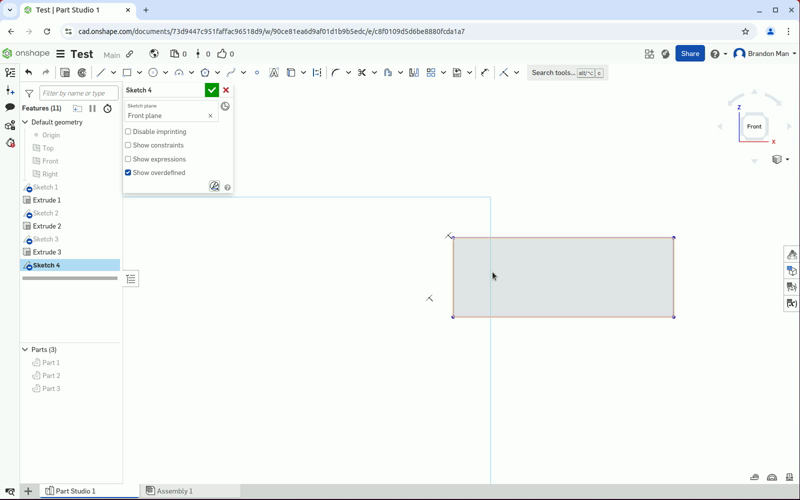
click(492, 271)
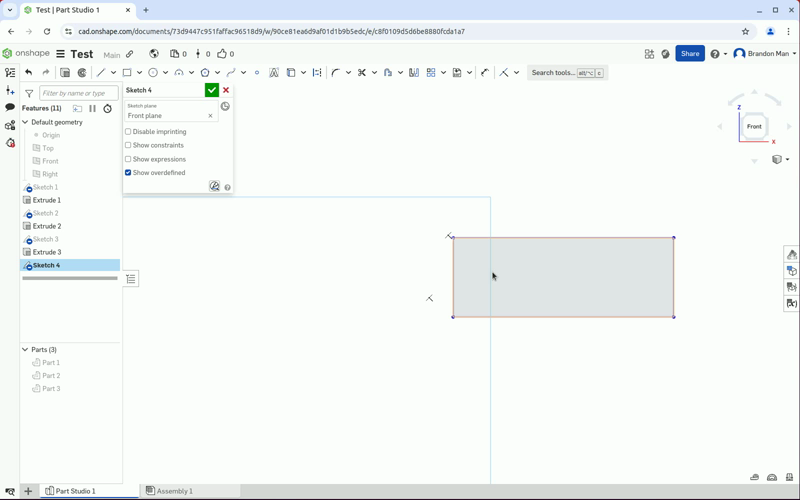
scroll(-6)
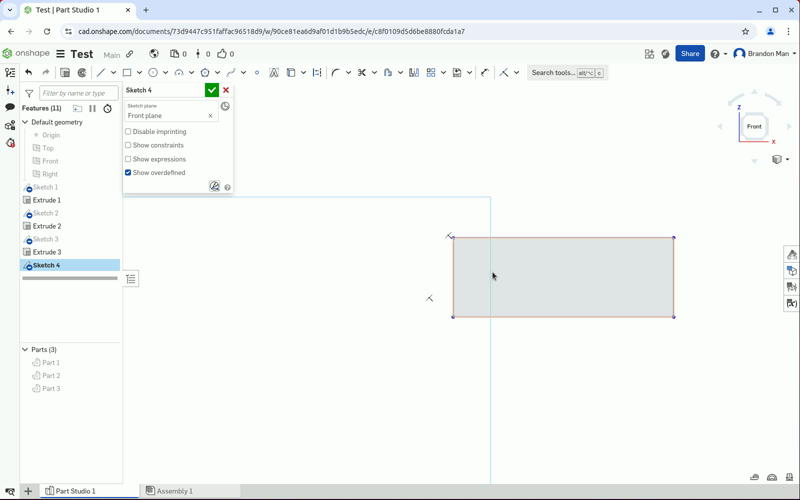
scroll(-6)
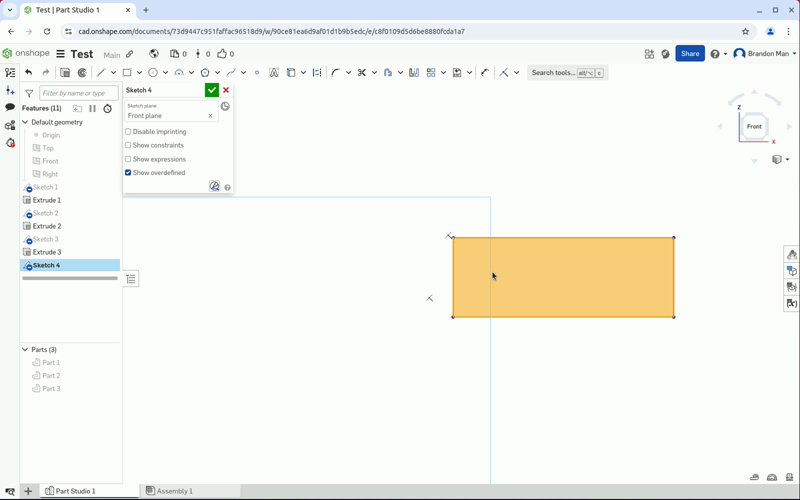
scroll(-6)
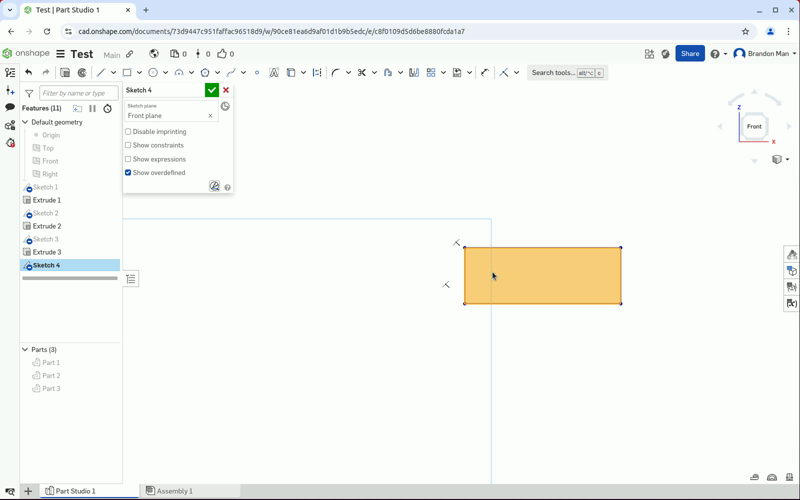
scroll(-6)
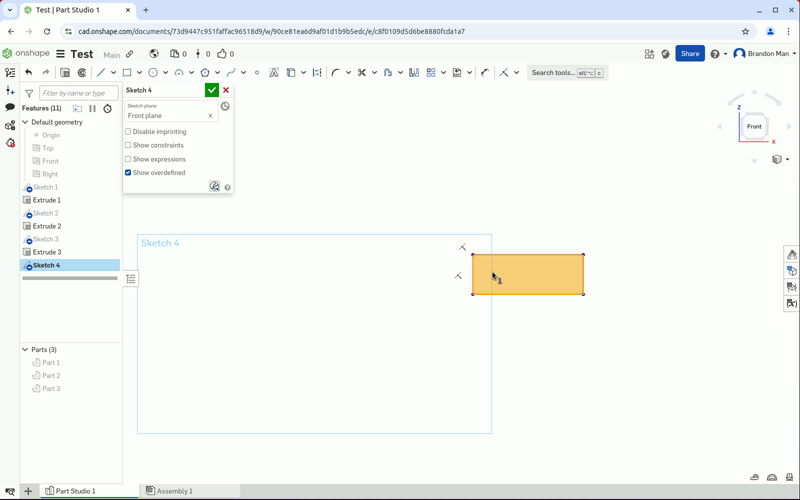
scroll(-6)
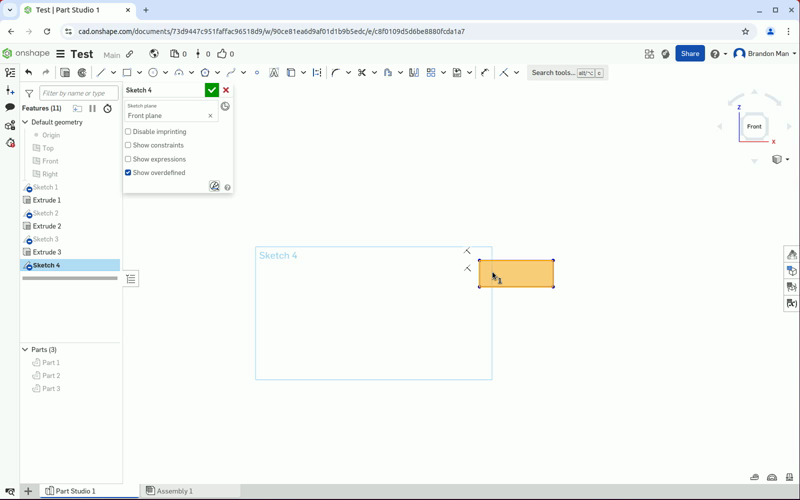
scroll(-6)
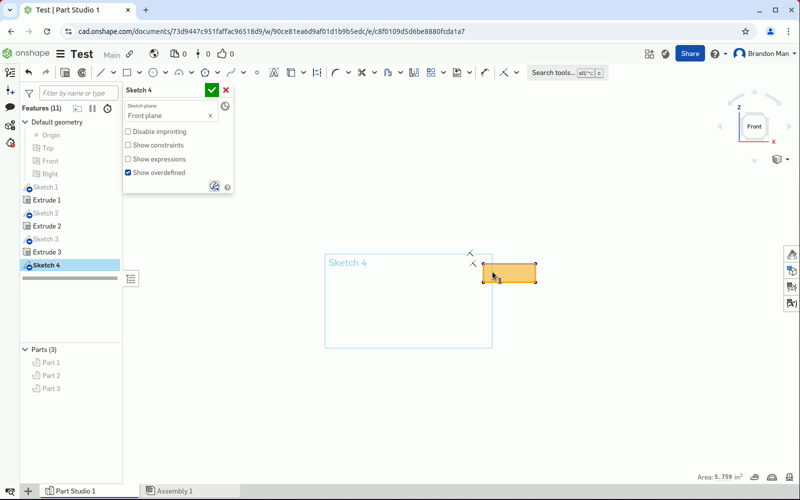
scroll(-6)
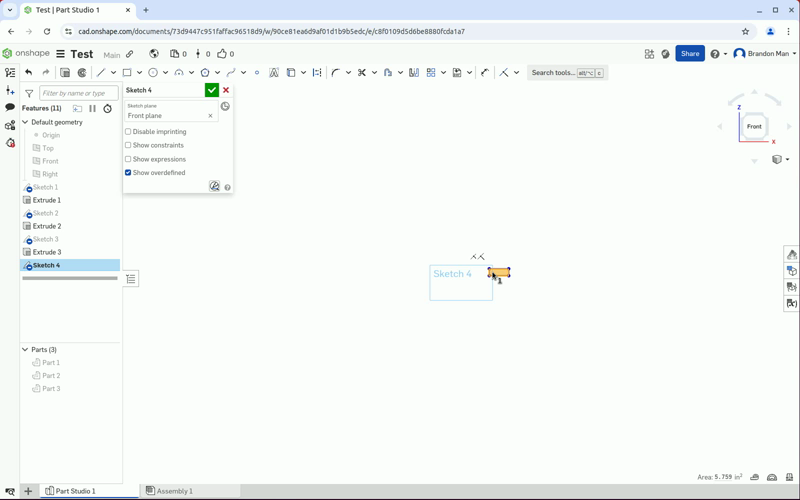
mouse_move(73, 352)
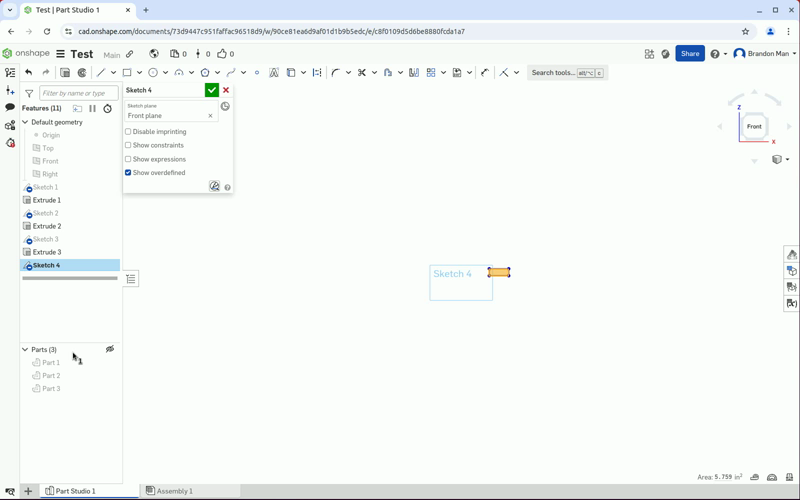
key(shift+y)
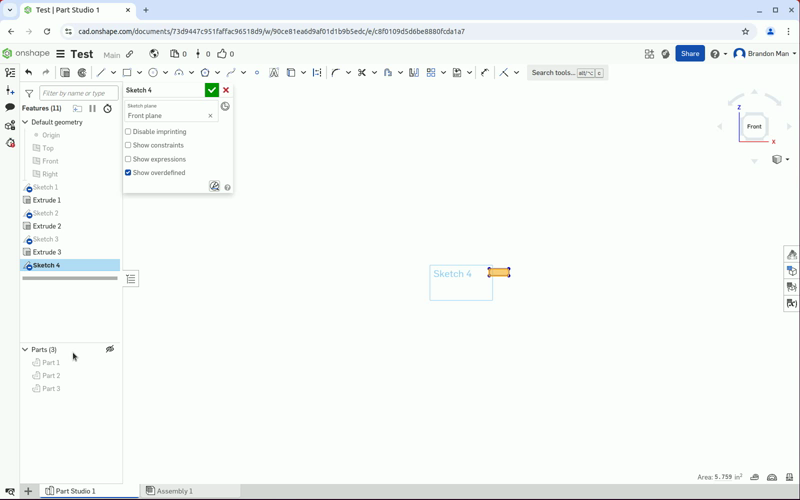
key(shift+e)
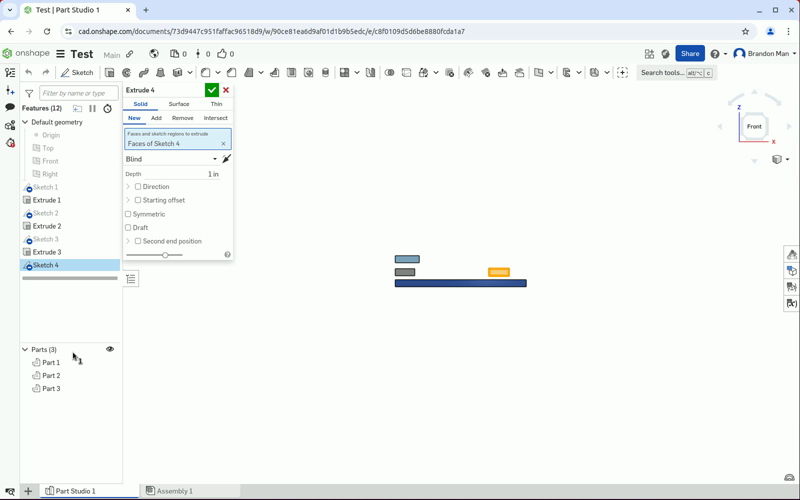
mouse_move(143, 106)
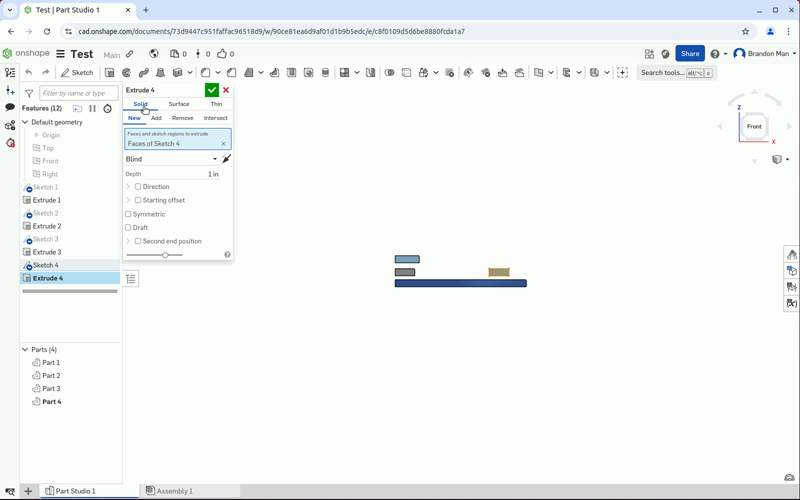
click(143, 106)
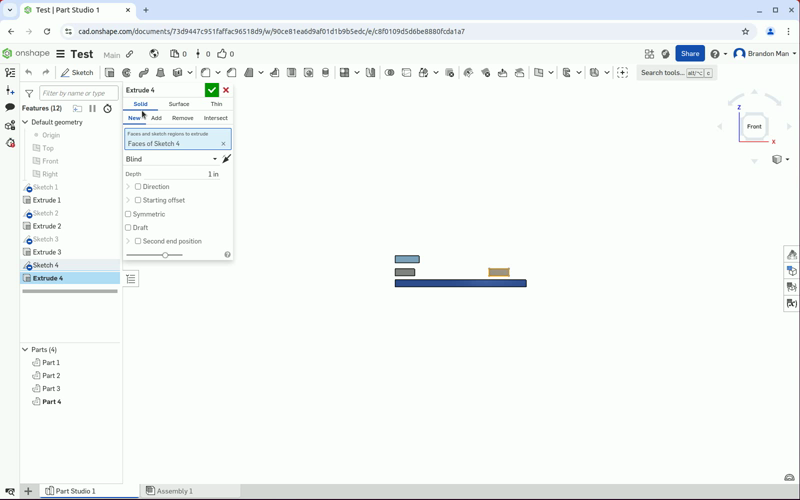
mouse_move(137, 120)
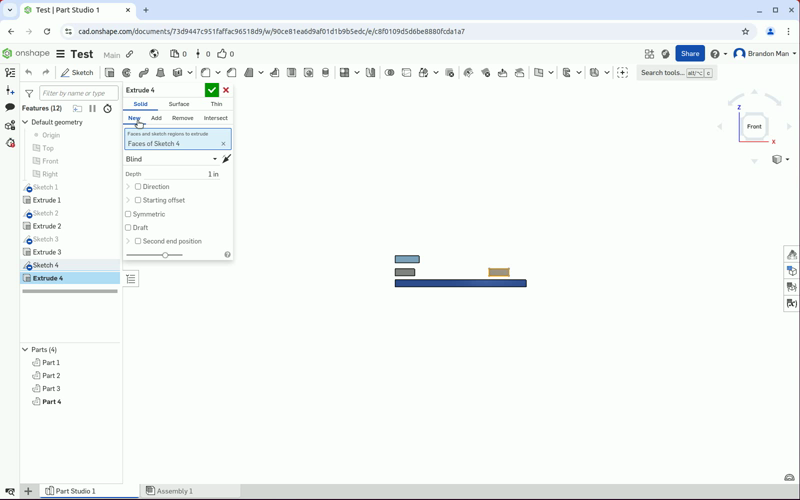
click(137, 120)
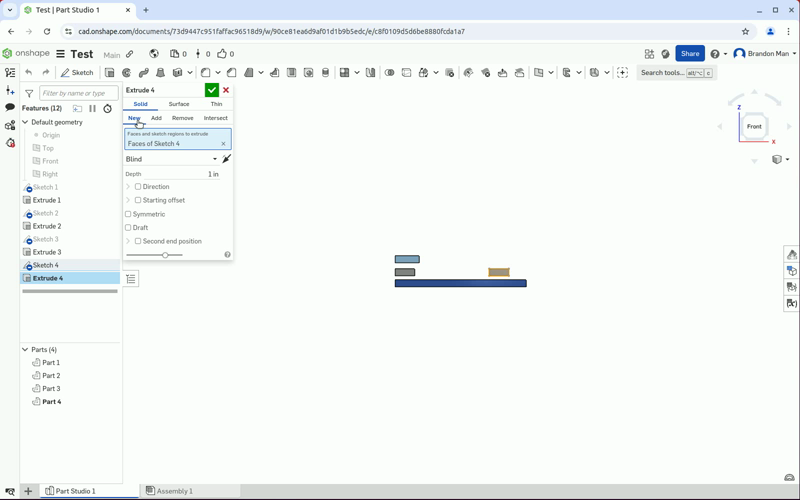
key(tab, 4)
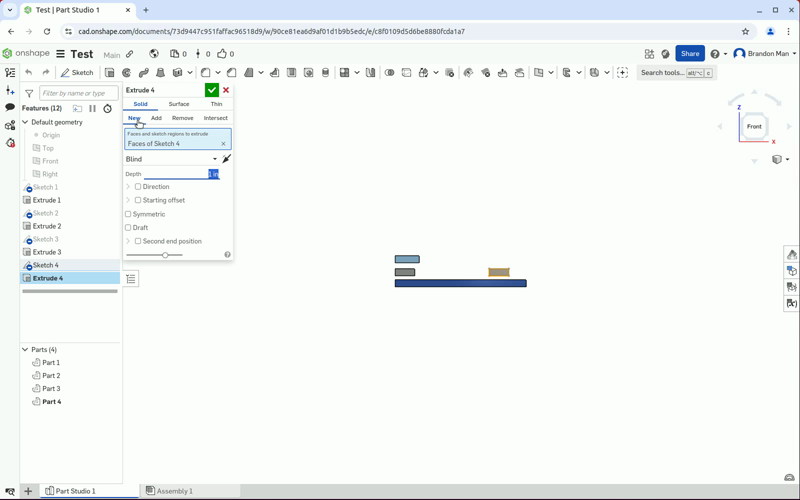
text(23.108)
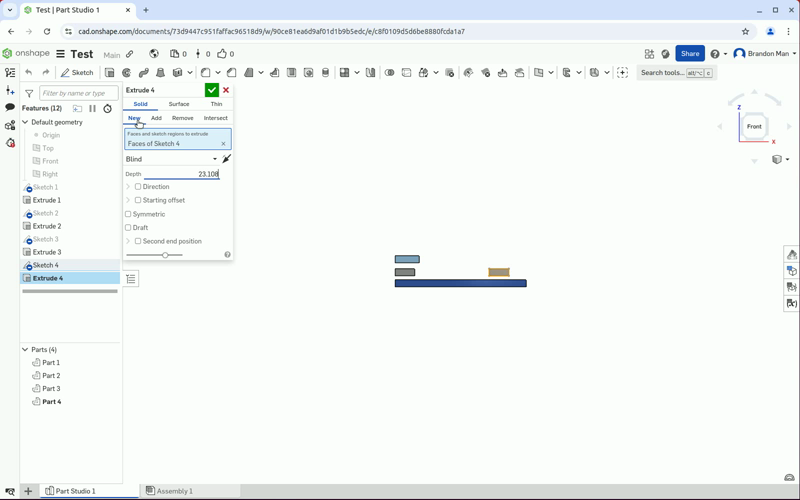
key(enter)
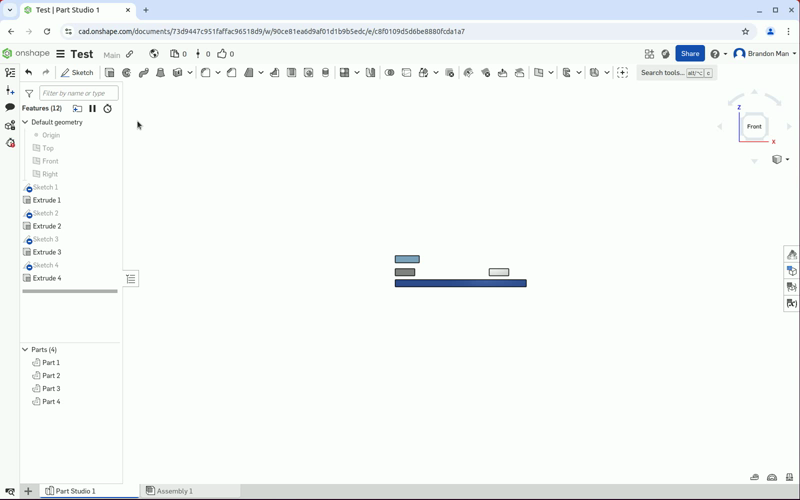
key(shift+h)
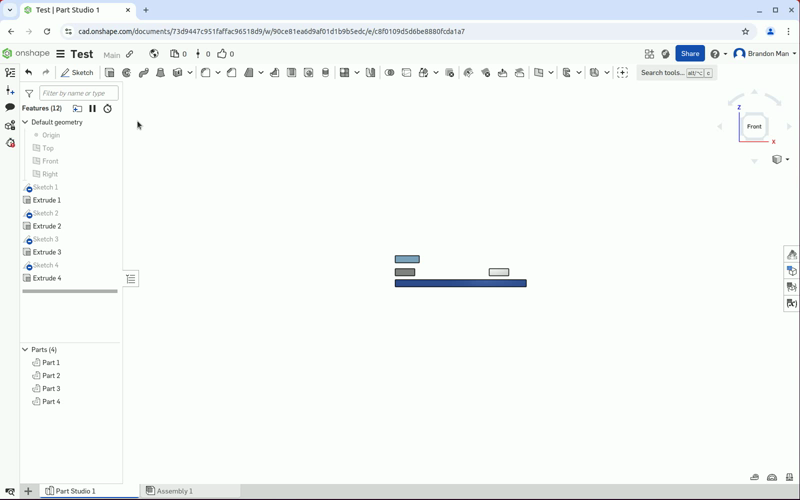
key(shift+h)
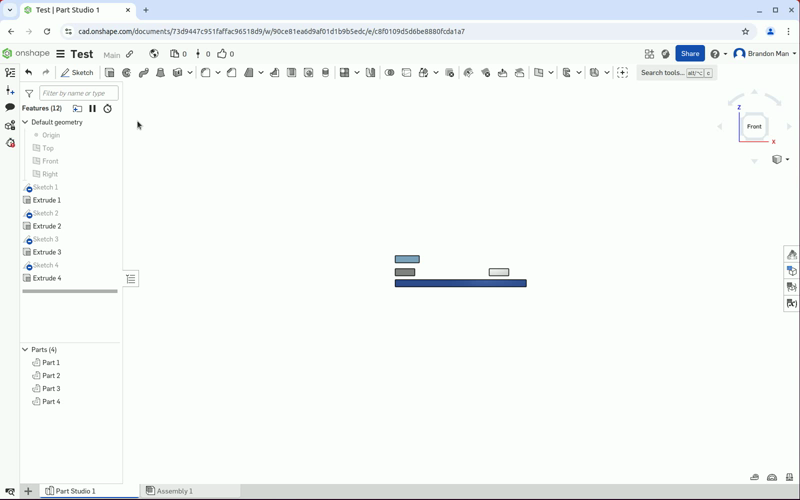
mouse_move(73, 189)
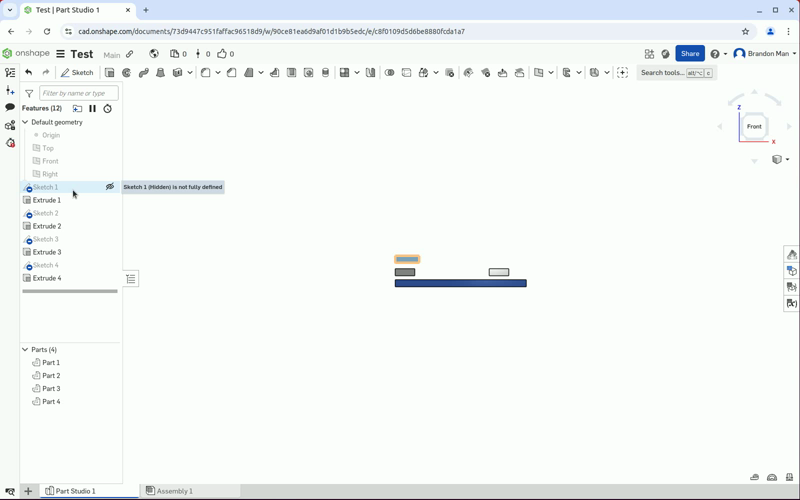
click(73, 189)
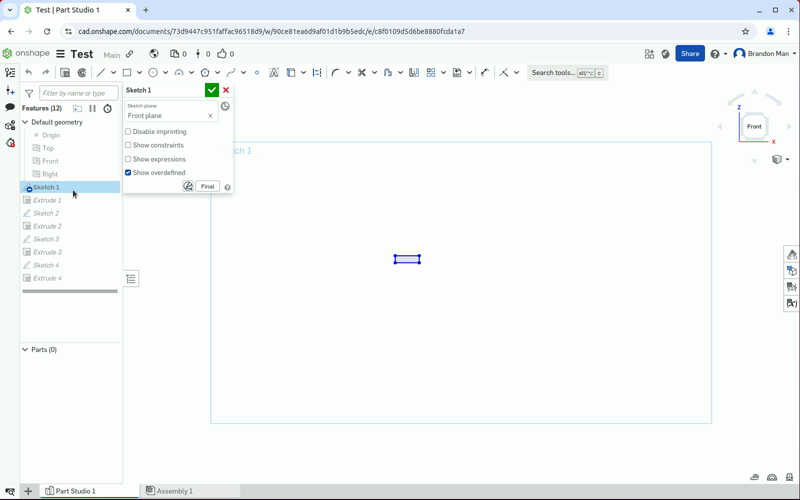
mouse_move(229, 92)
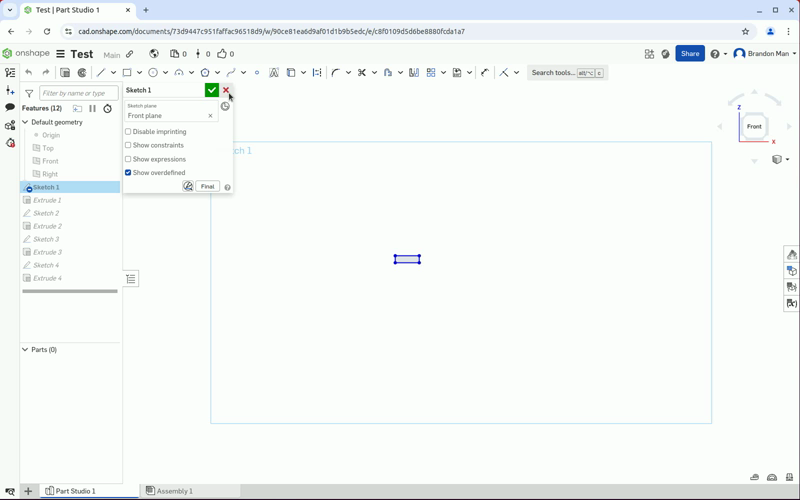
click(229, 92)
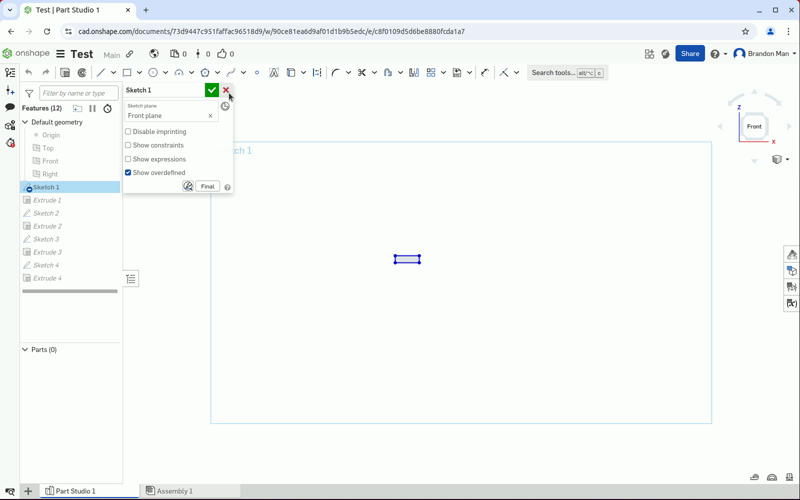
key(shift+s)
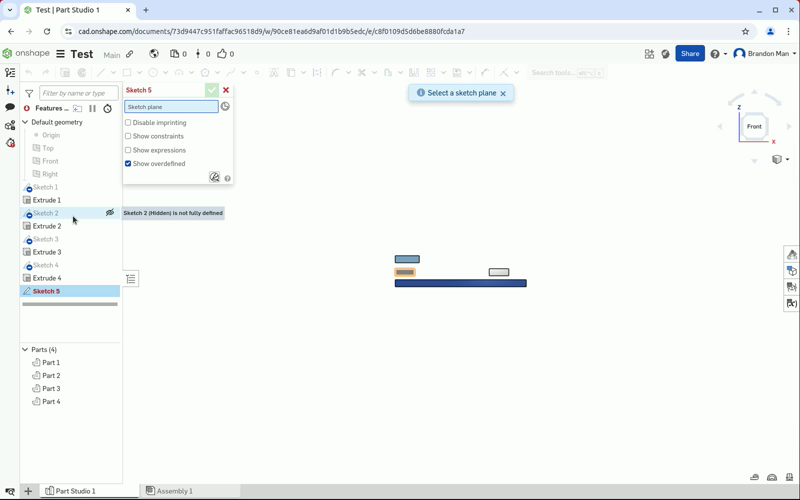
scroll(3)
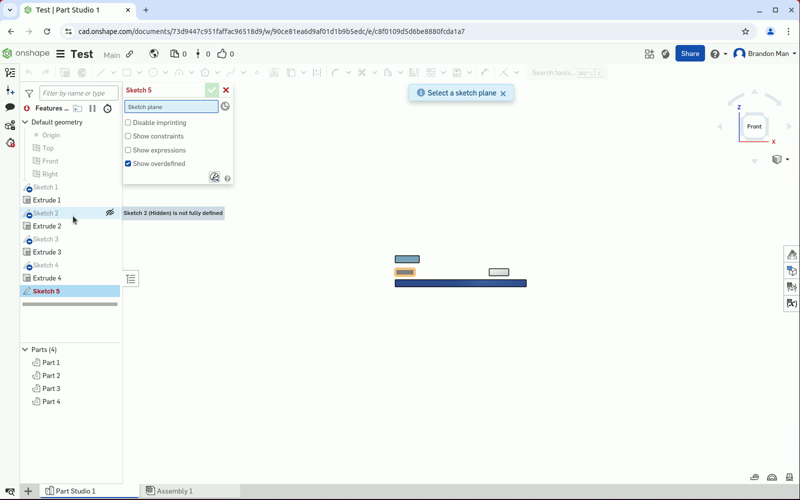
mouse_move(73, 163)
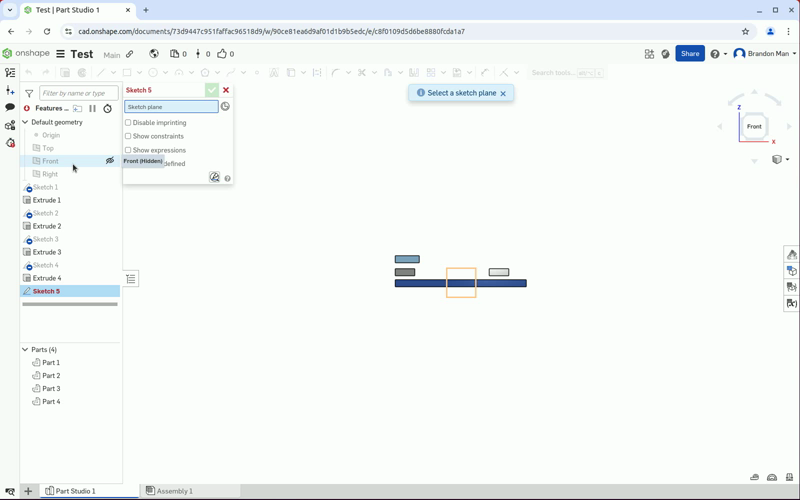
click(73, 163)
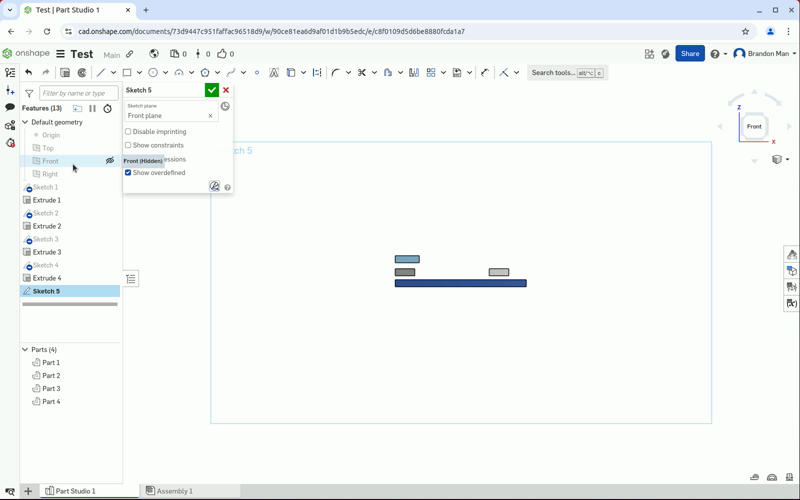
mouse_move(73, 352)
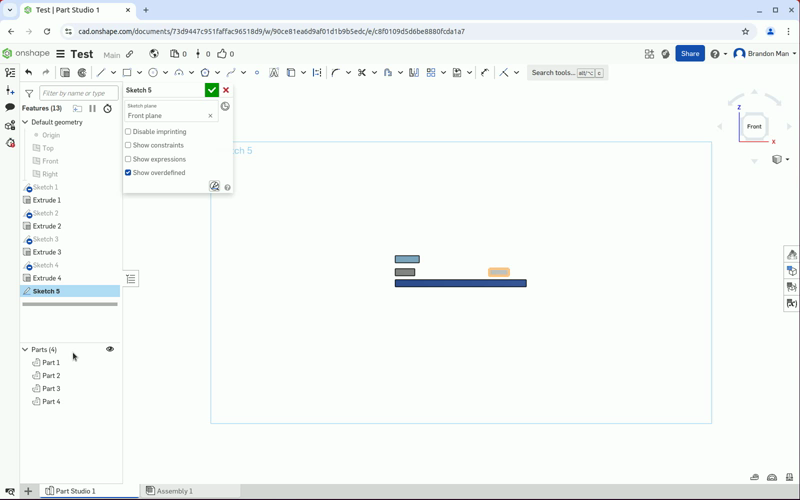
key(y)
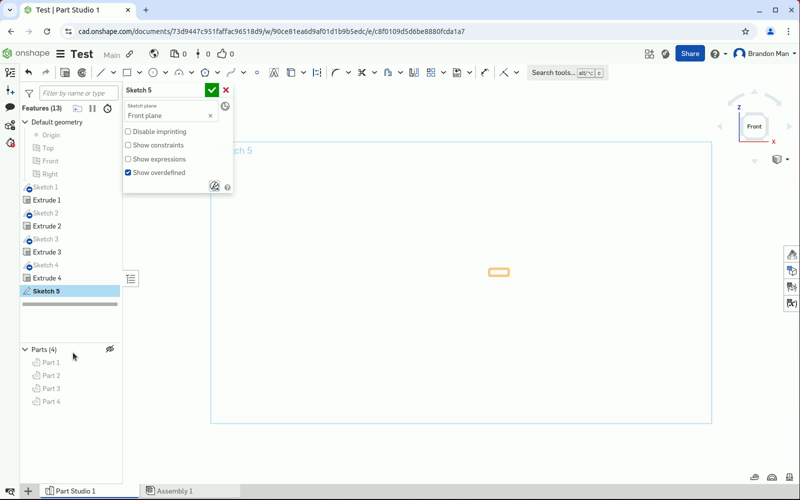
key(l)
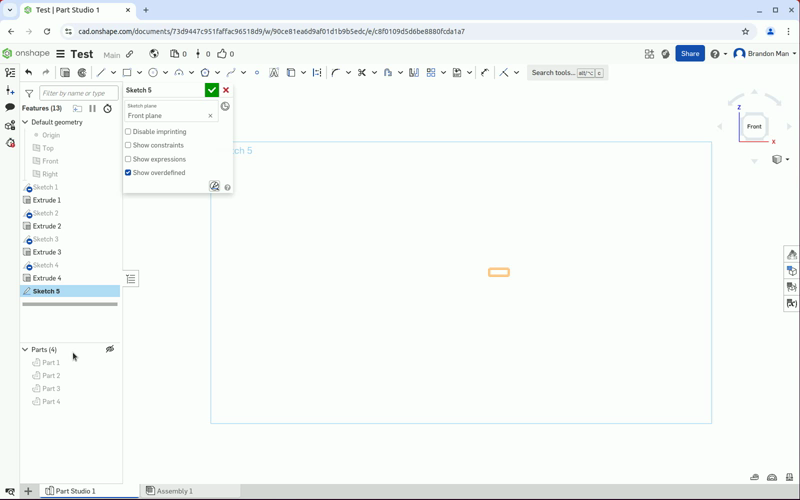
key_down(shift)
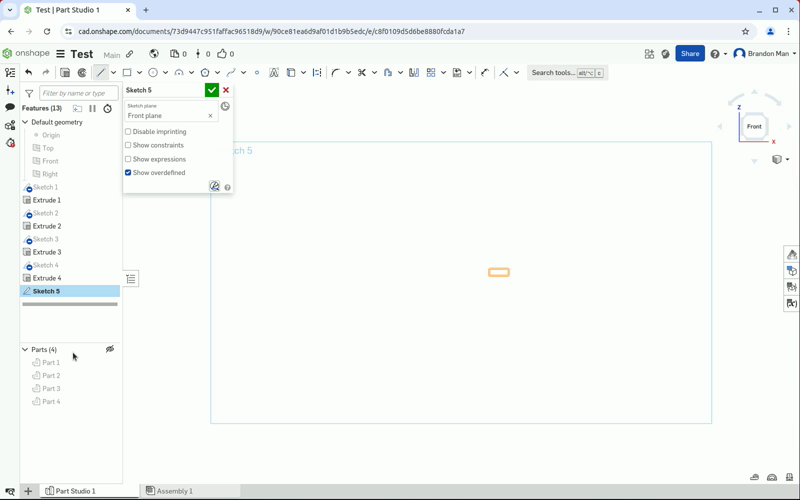
mouse_move(484, 262)
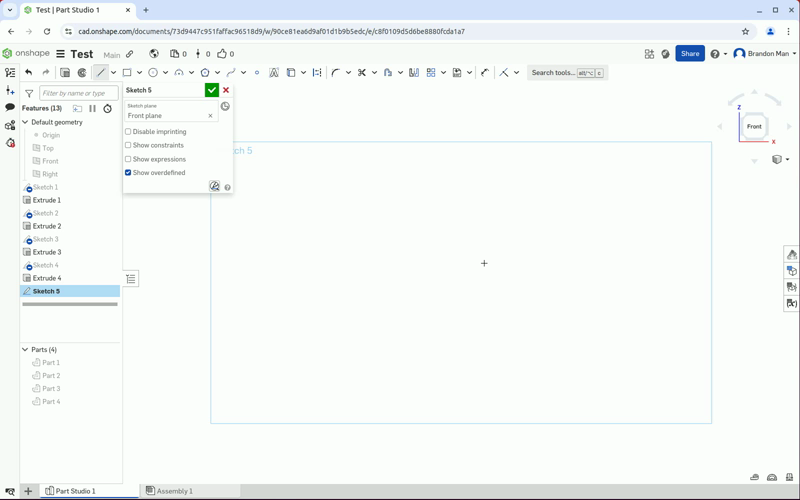
click(484, 262)
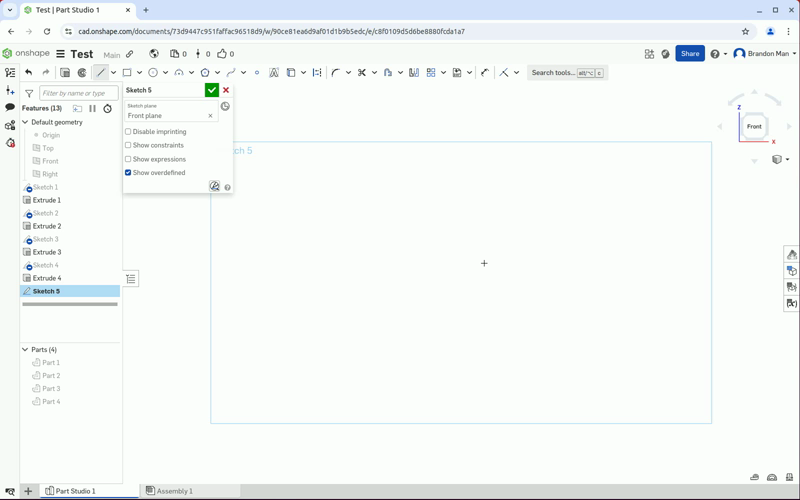
key_up(shift)
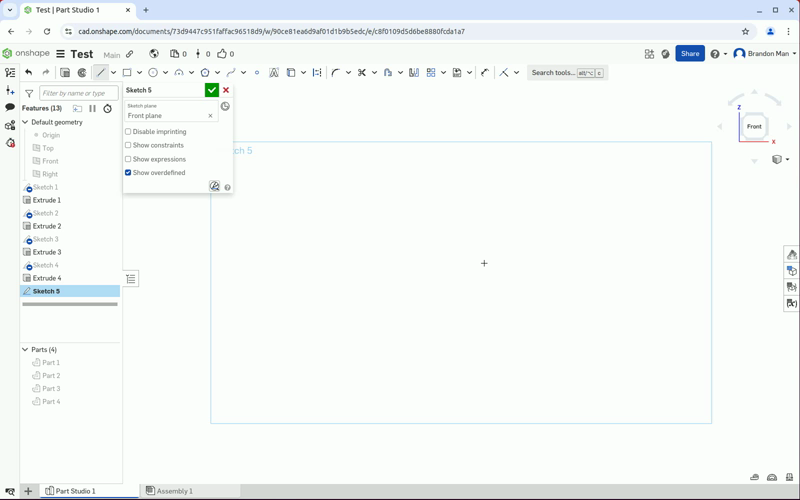
key_down(shift)
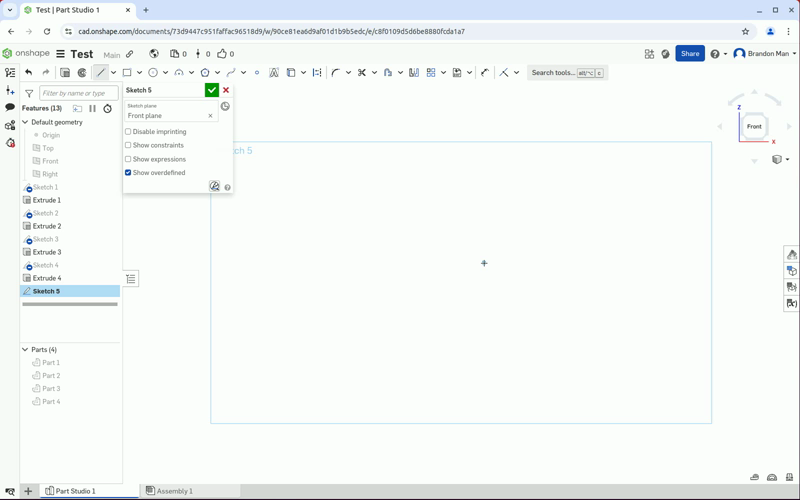
mouse_move(514, 262)
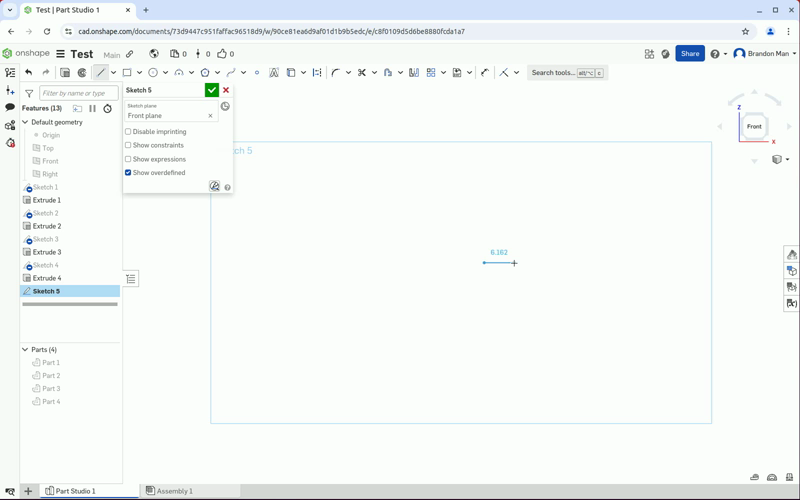
mouse_move(508, 262)
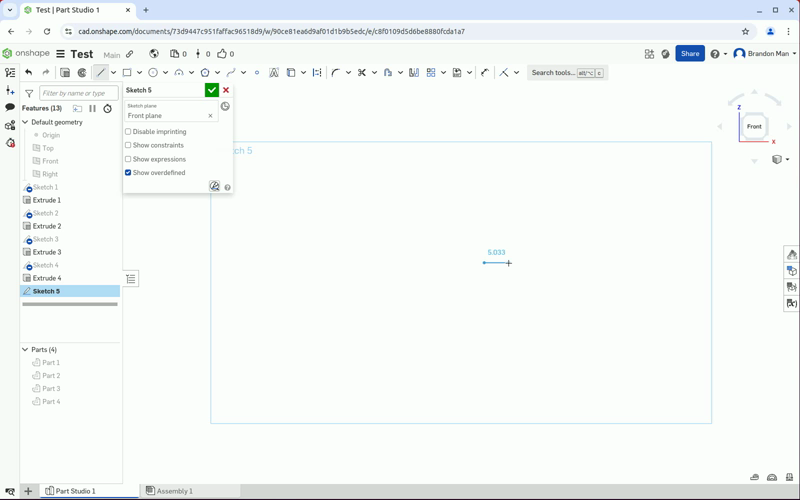
click(508, 262)
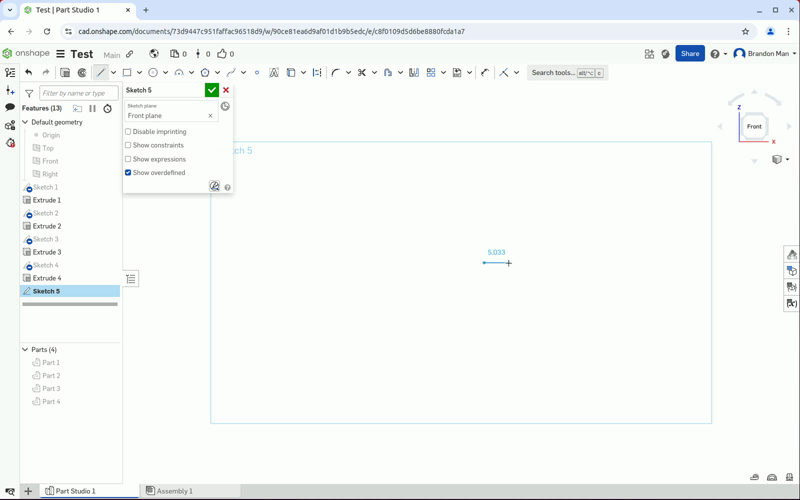
key_up(shift)
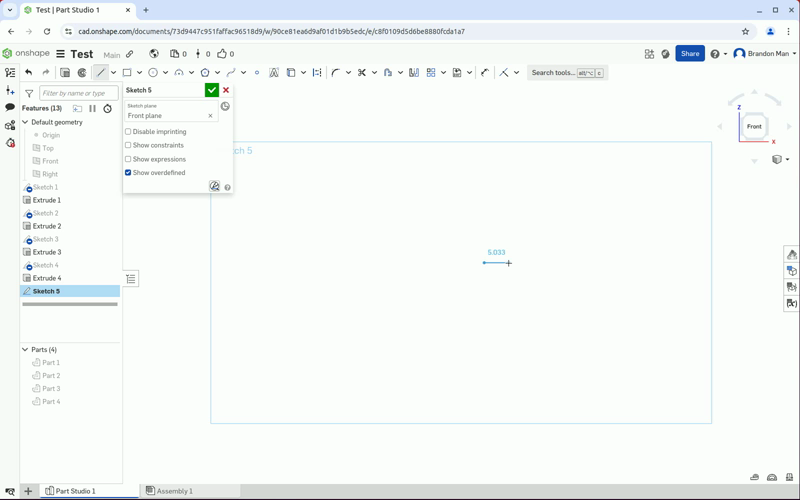
key_down(shift)
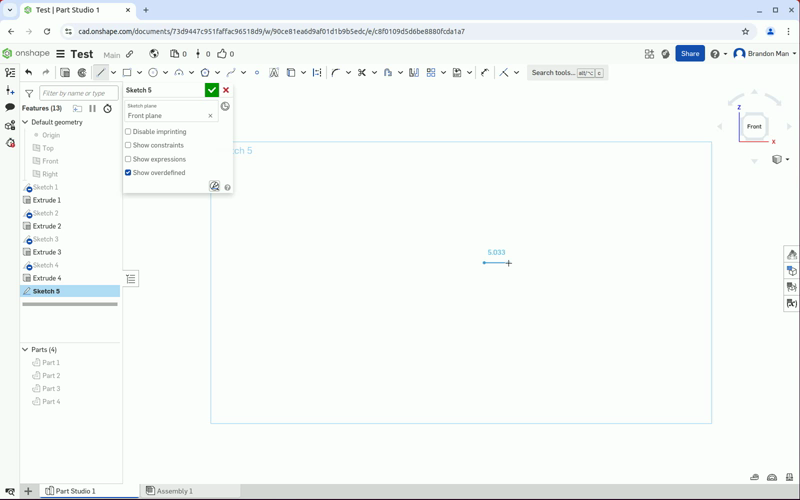
mouse_move(538, 262)
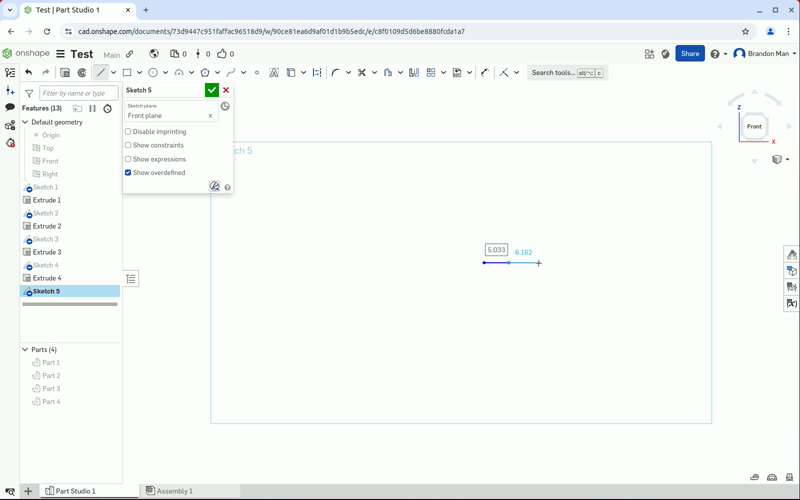
mouse_move(508, 255)
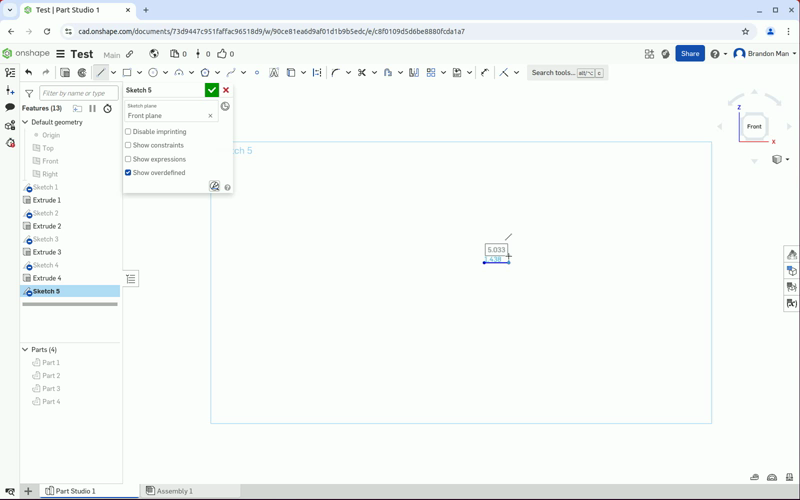
scroll(6)
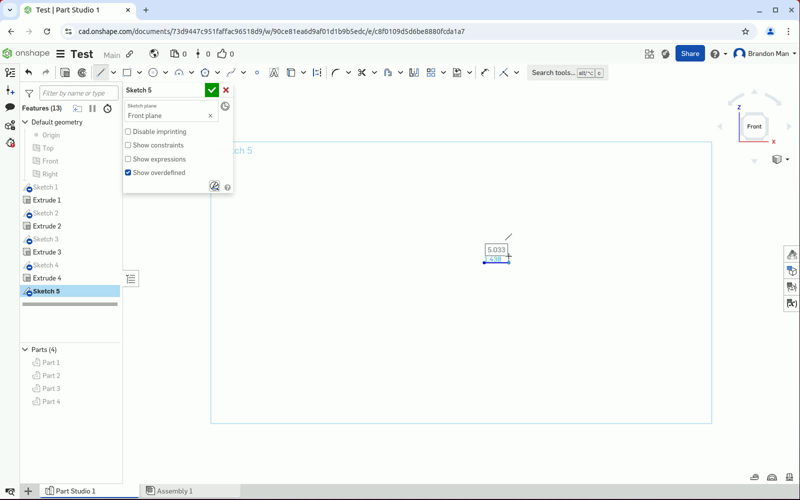
scroll(6)
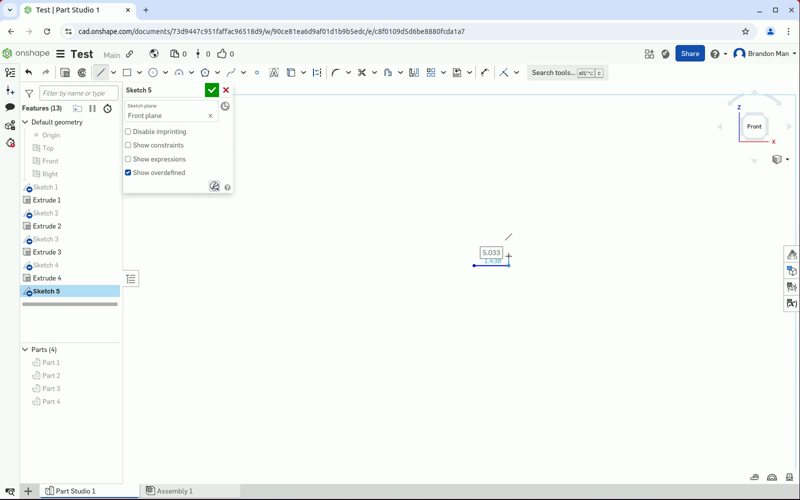
scroll(6)
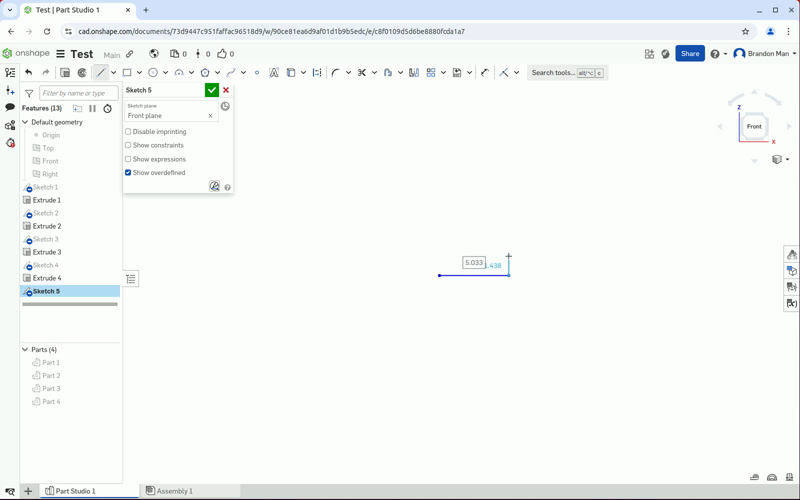
scroll(6)
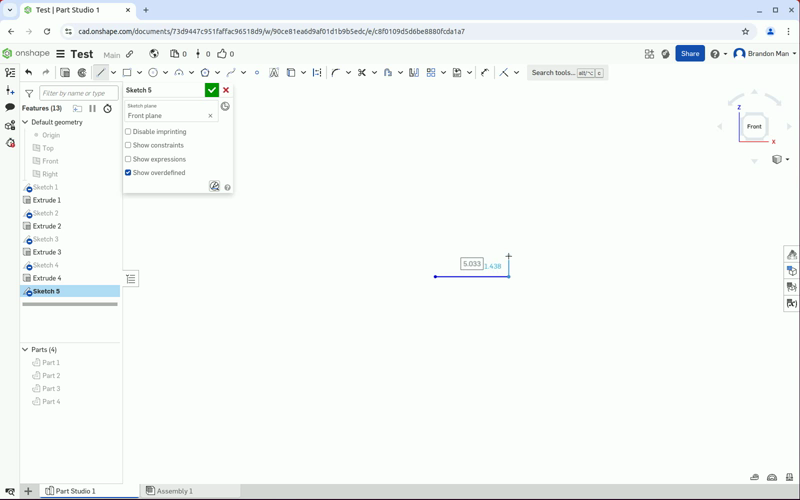
scroll(6)
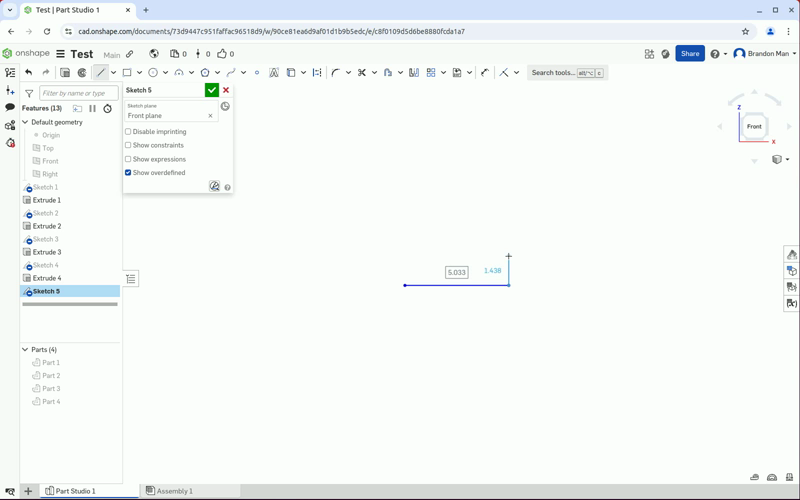
scroll(6)
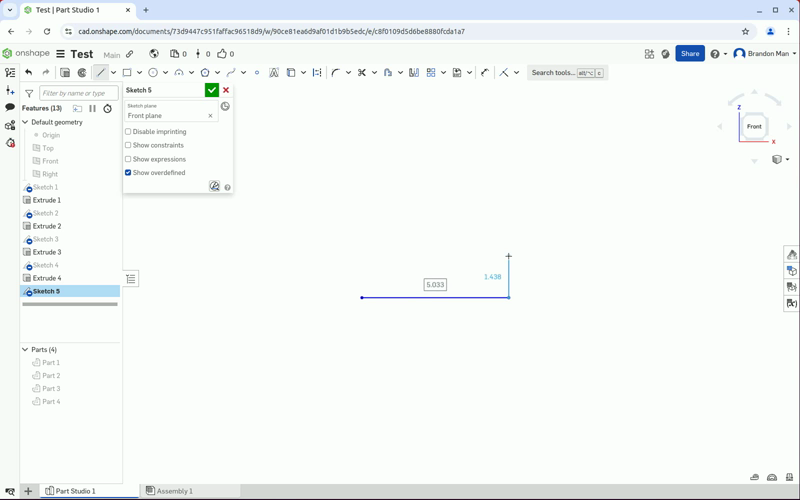
scroll(6)
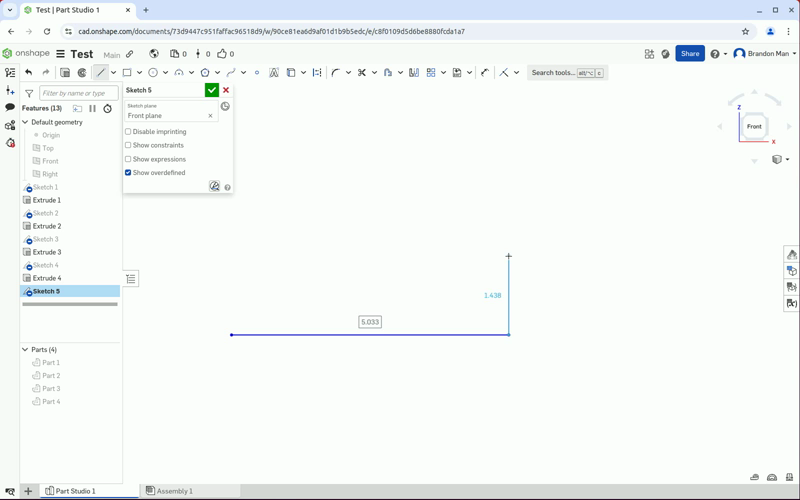
click(508, 255)
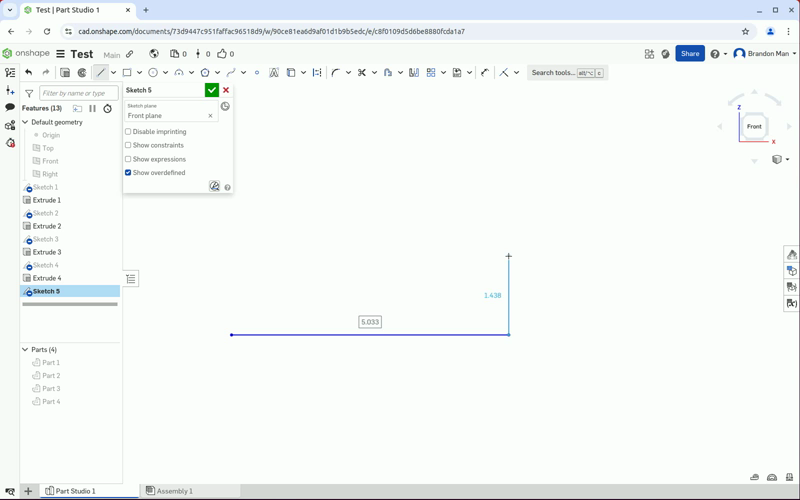
scroll(-6)
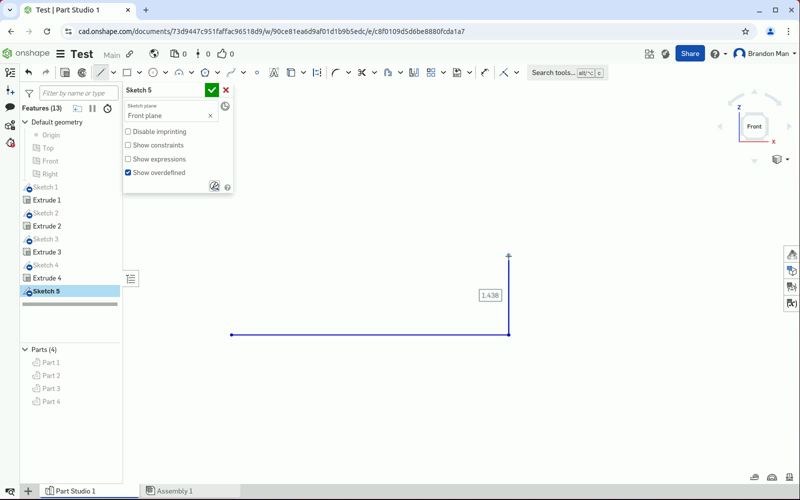
scroll(-6)
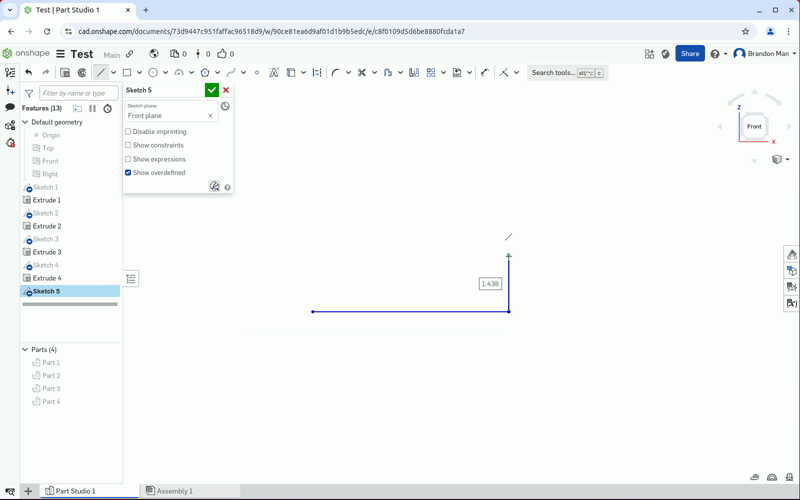
scroll(-6)
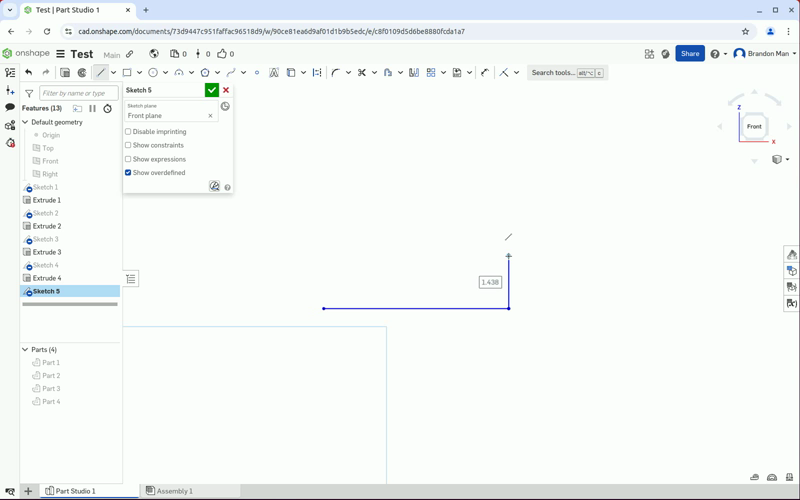
scroll(-6)
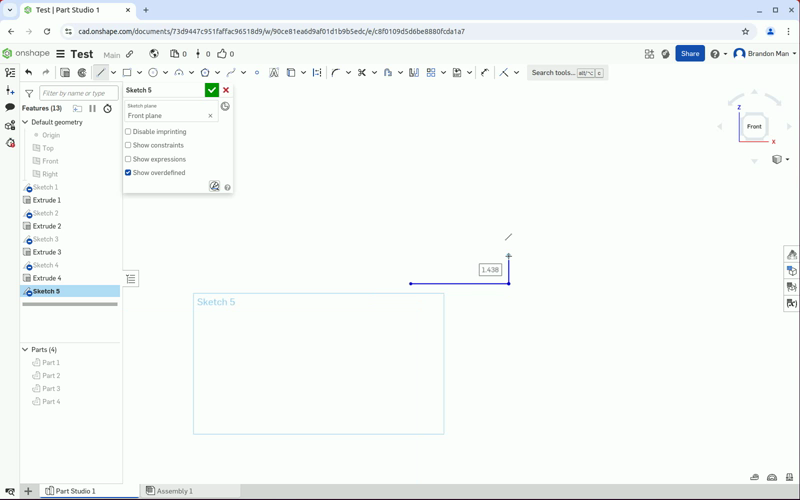
scroll(-6)
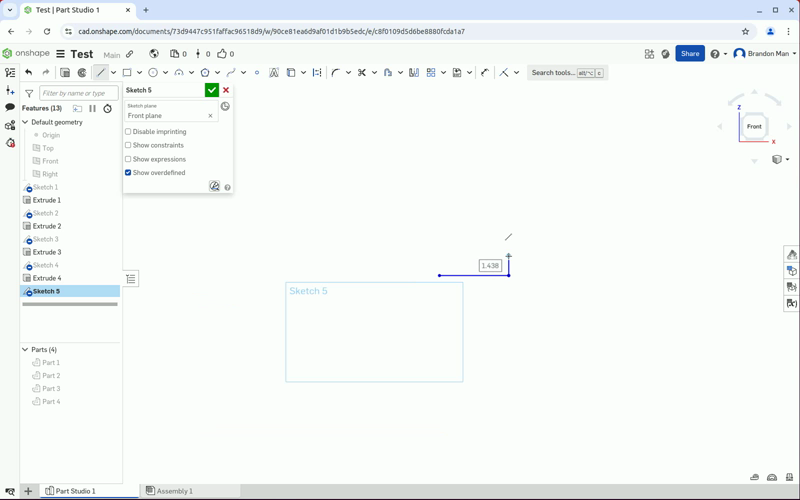
scroll(-6)
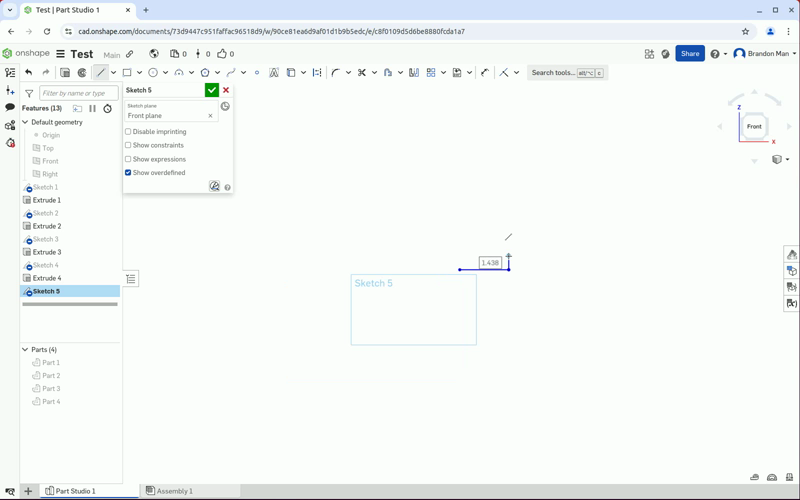
scroll(-6)
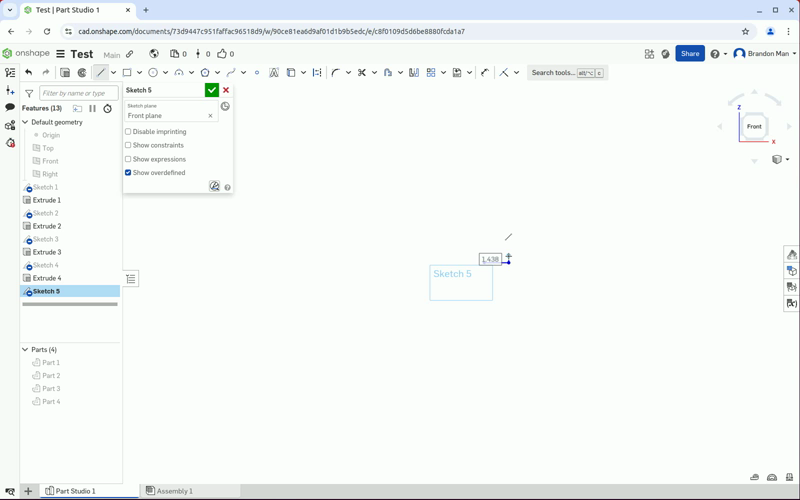
key_up(shift)
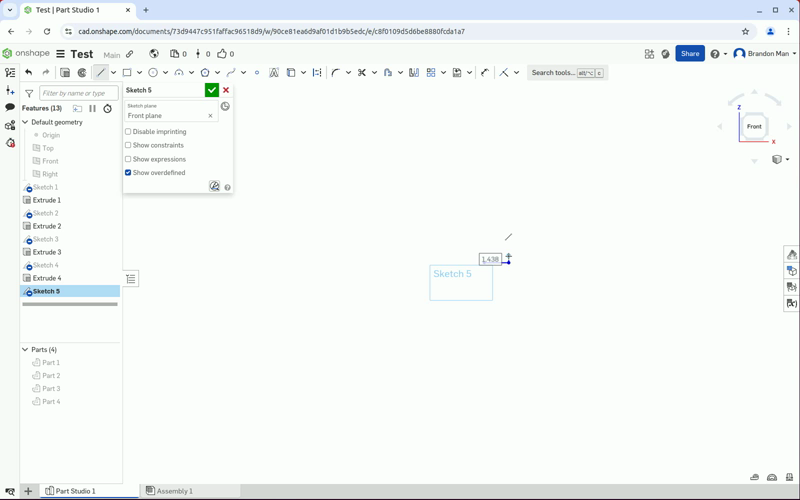
key_down(shift)
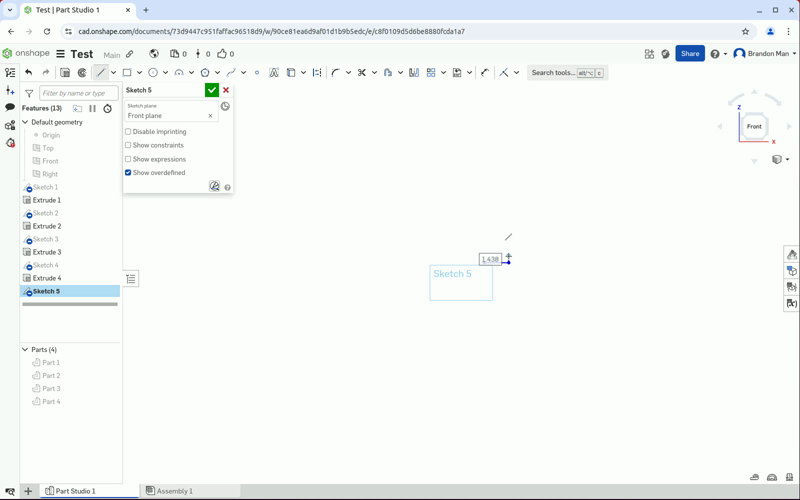
mouse_move(538, 255)
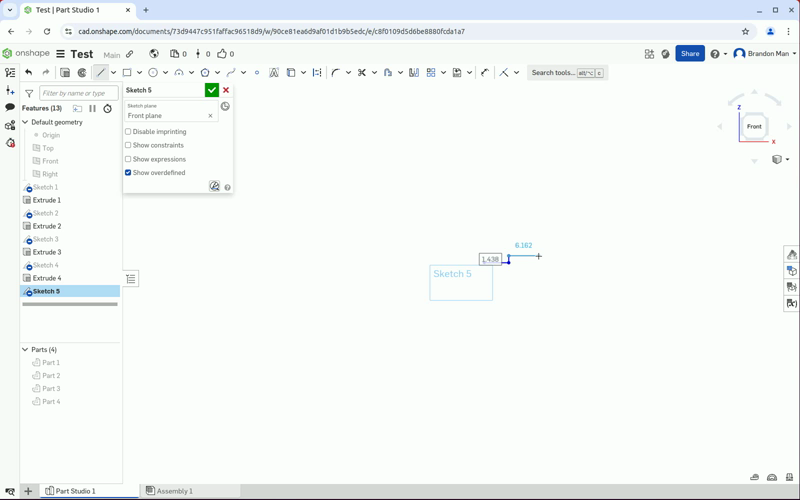
mouse_move(484, 255)
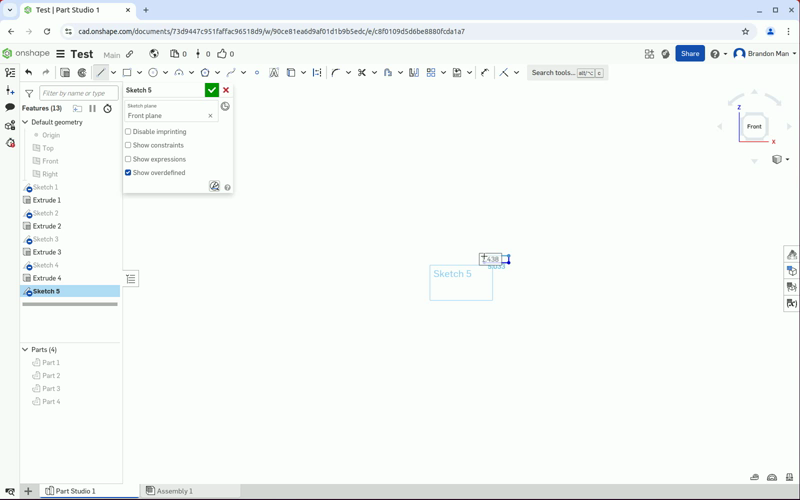
click(484, 255)
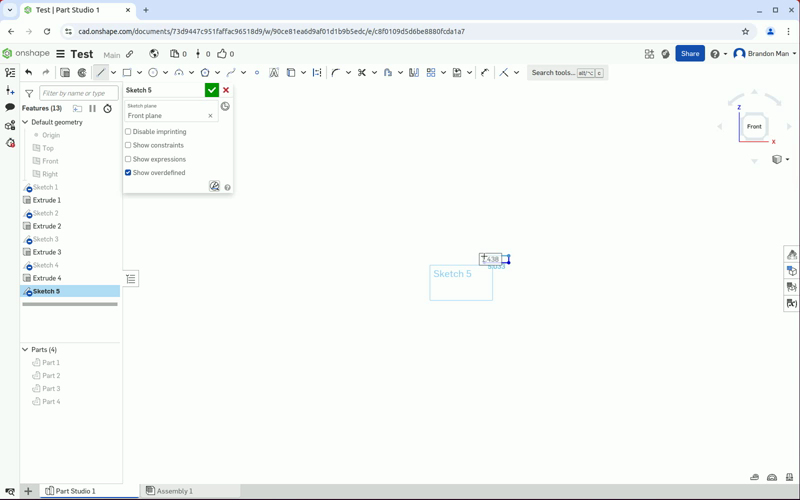
key_up(shift)
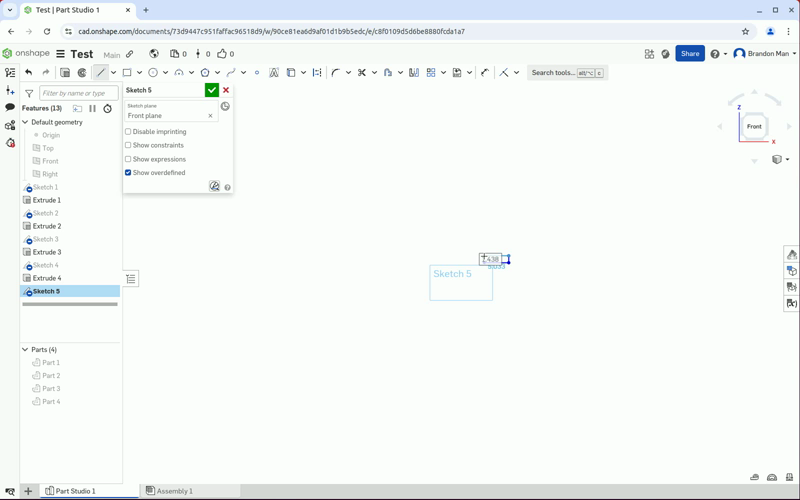
mouse_move(514, 255)
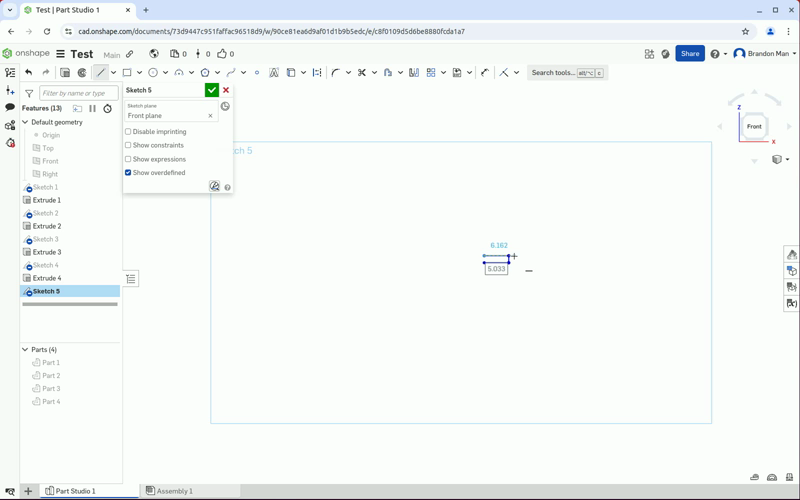
key_down(shift)
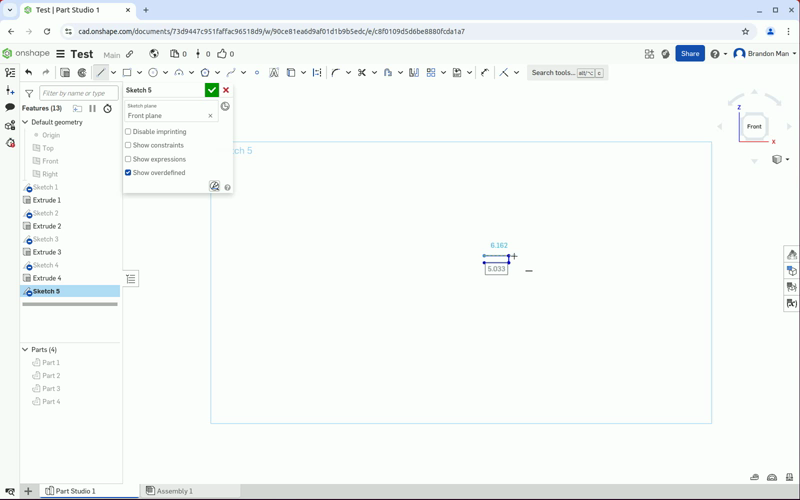
mouse_move(484, 262)
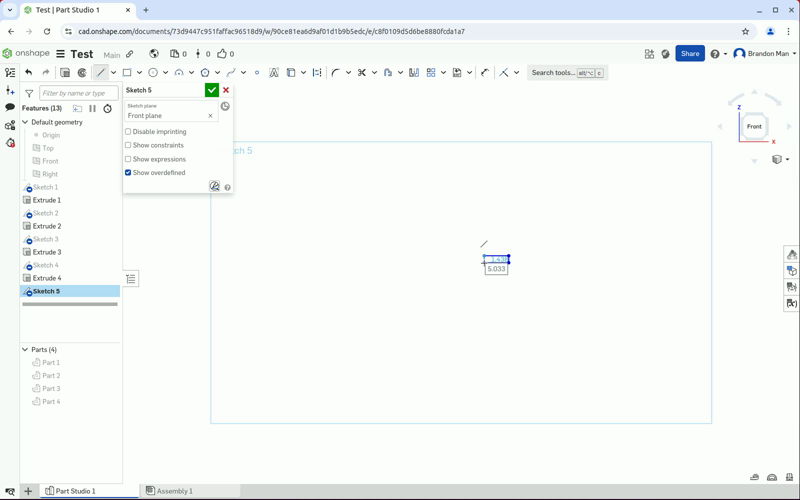
scroll(6)
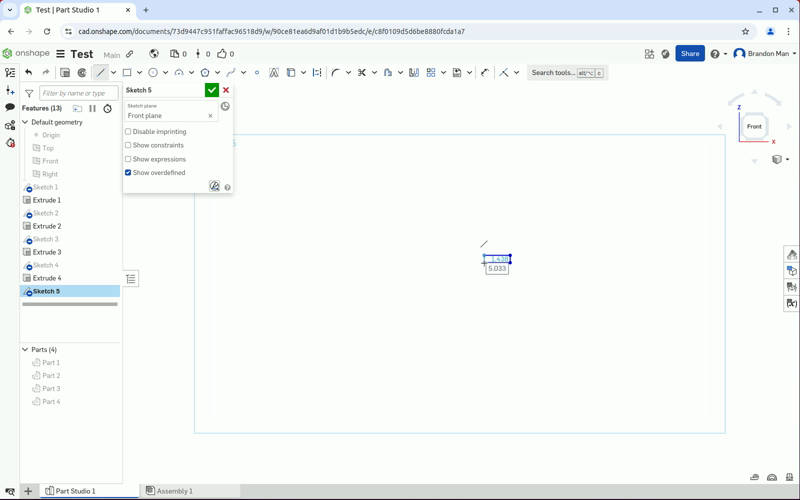
scroll(6)
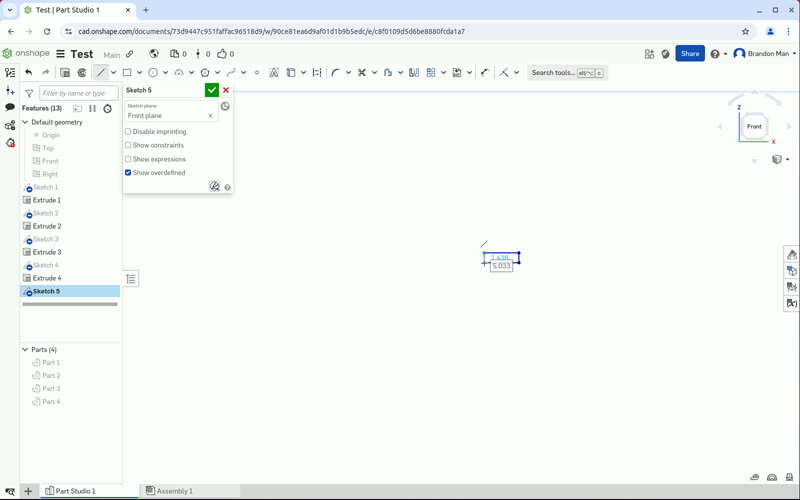
scroll(6)
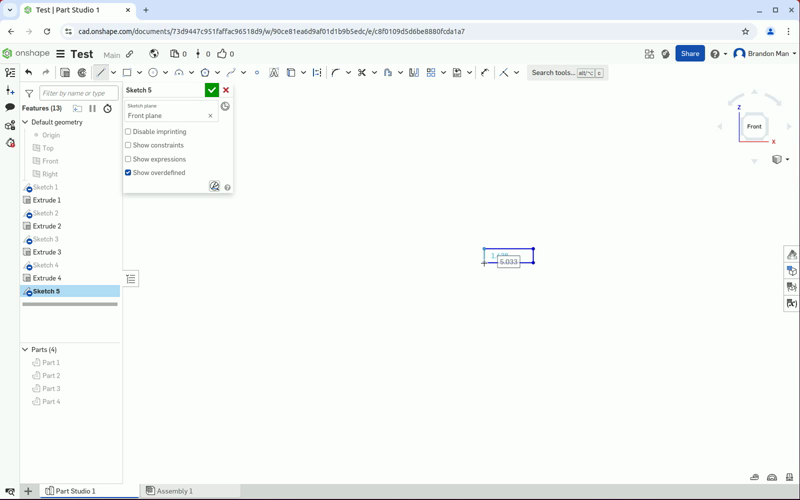
scroll(6)
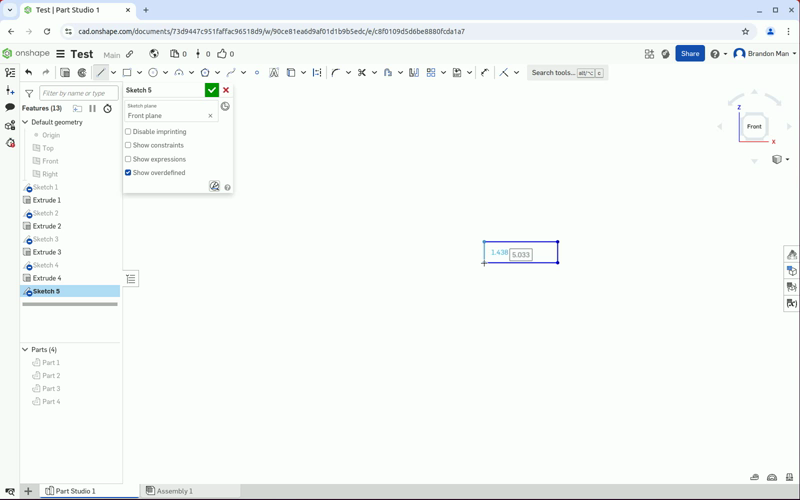
scroll(6)
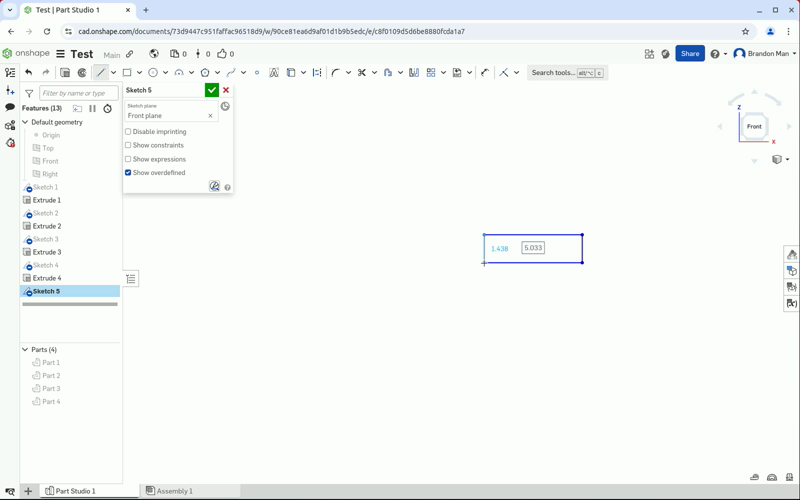
scroll(6)
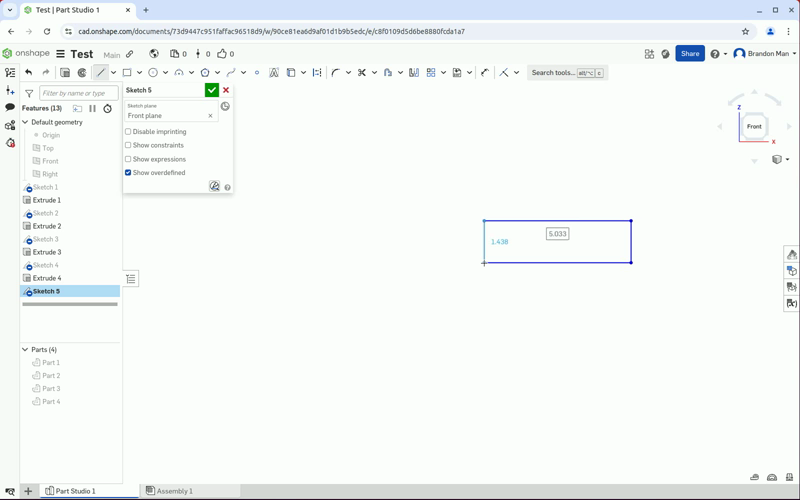
scroll(6)
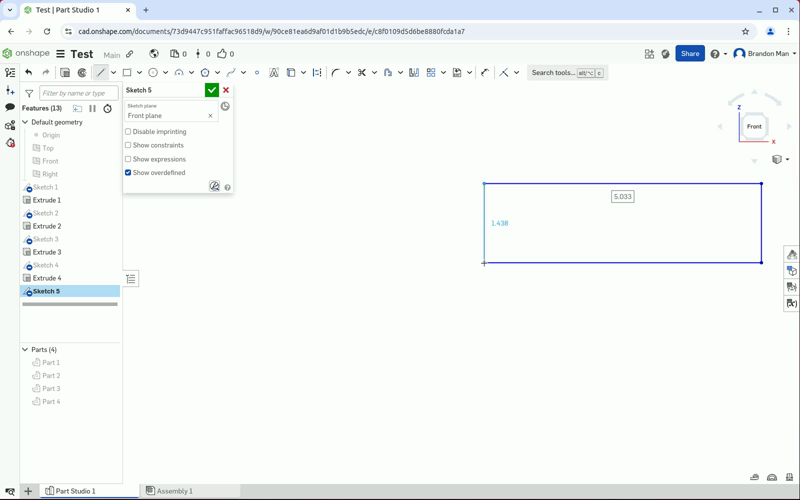
key_up(shift)
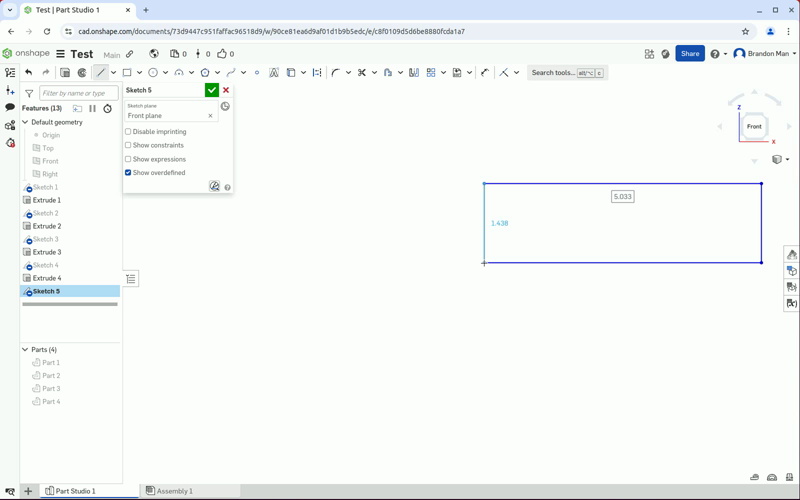
click(484, 262)
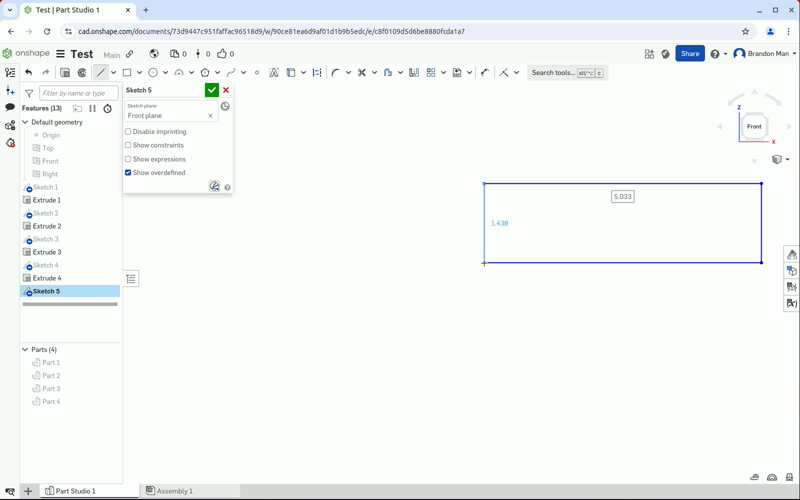
scroll(-6)
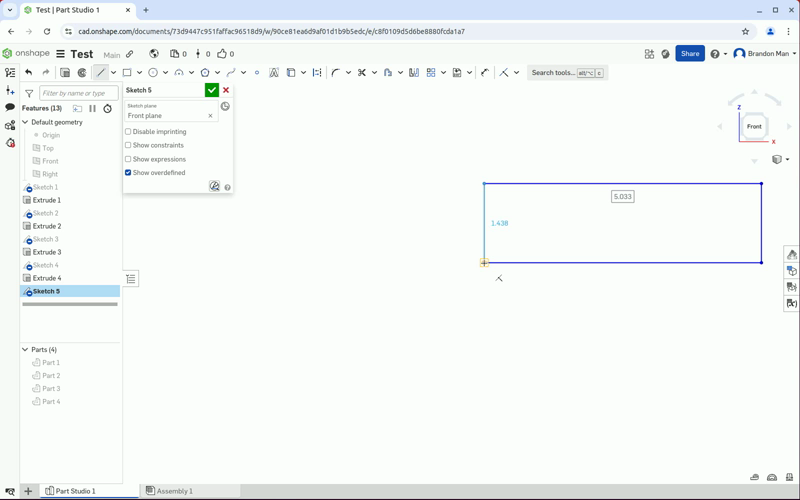
scroll(-6)
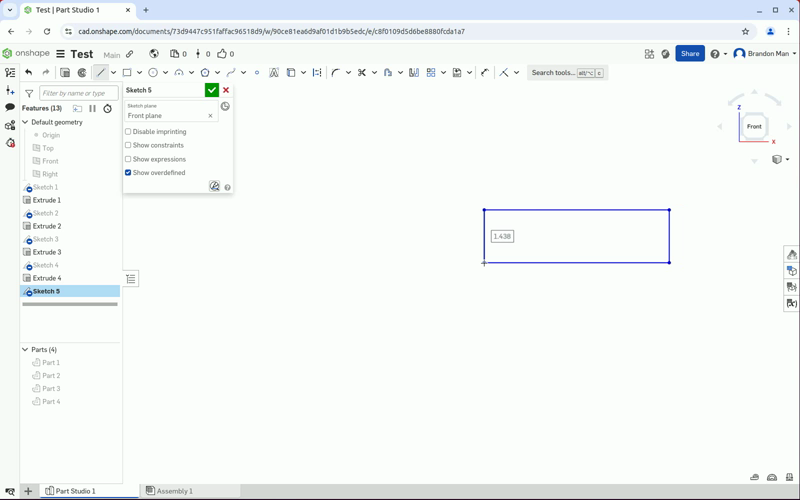
scroll(-6)
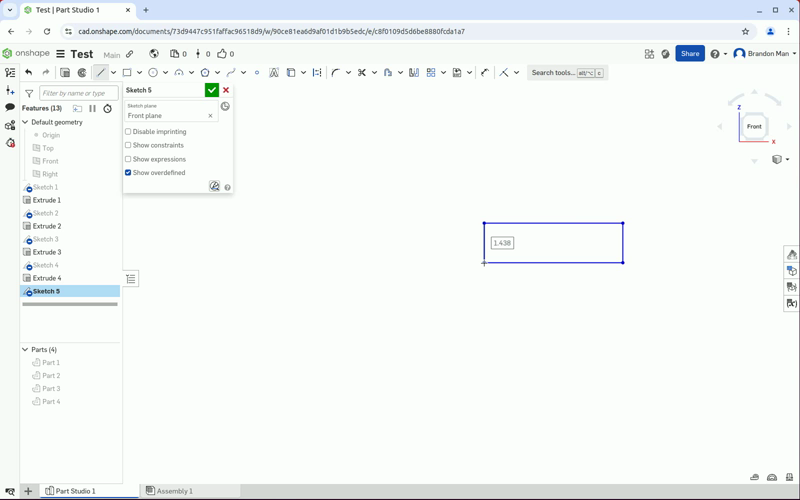
scroll(-6)
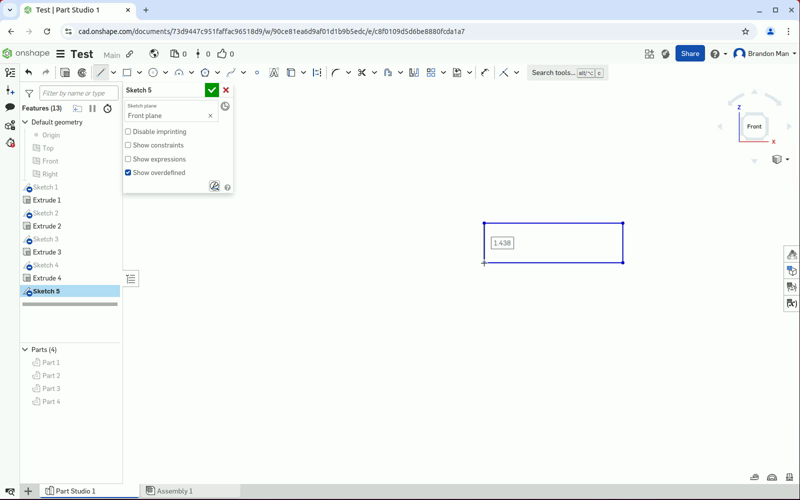
scroll(-6)
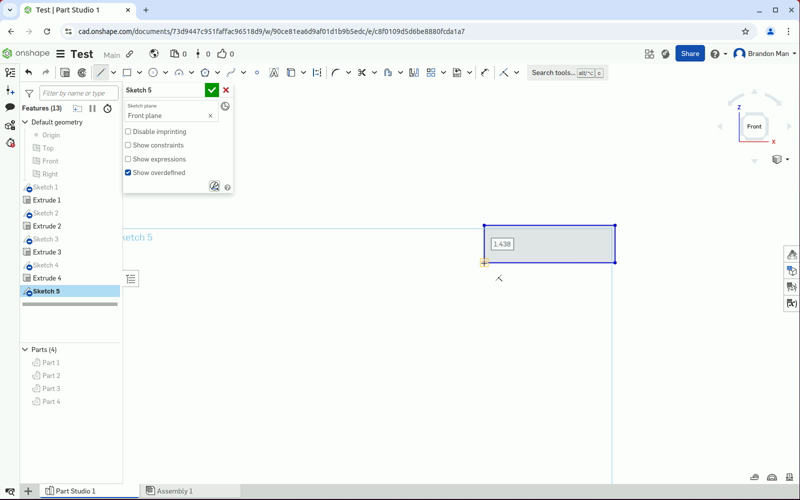
scroll(-6)
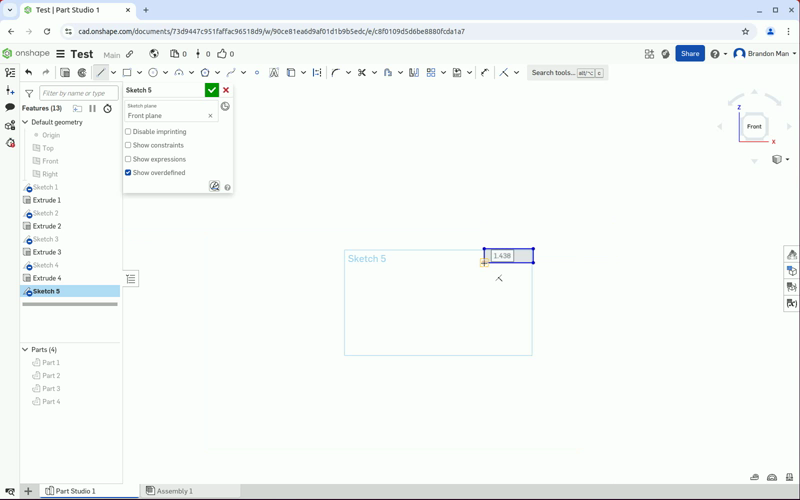
scroll(-6)
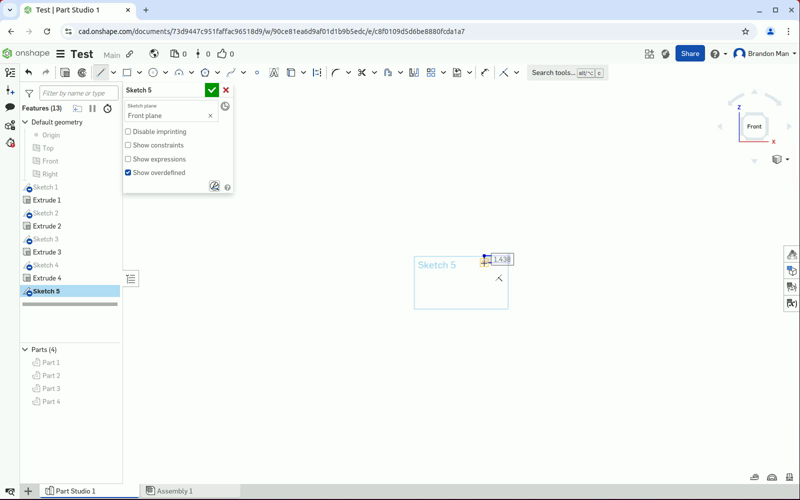
key(esc)
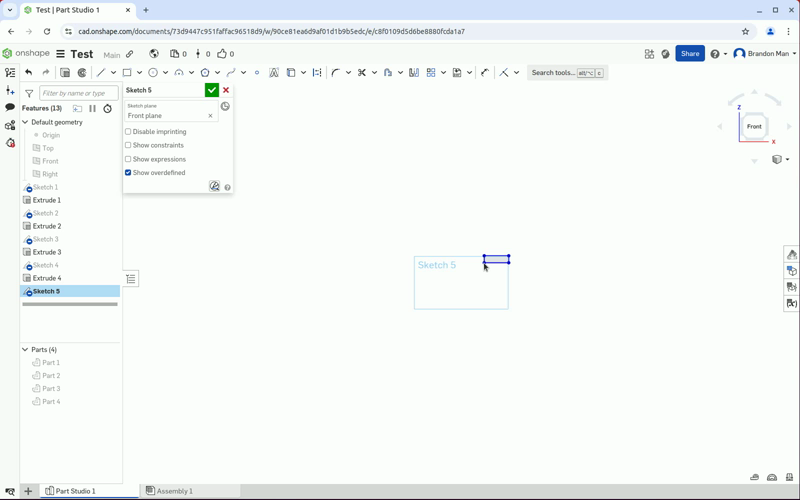
mouse_move(502, 256)
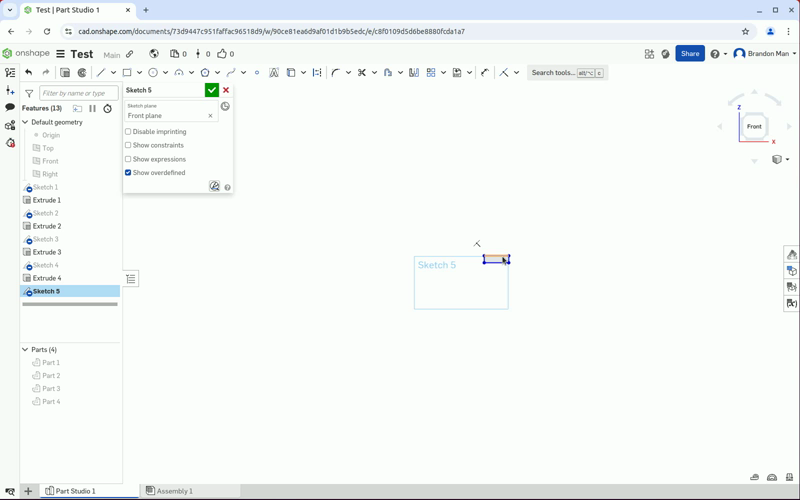
scroll(6)
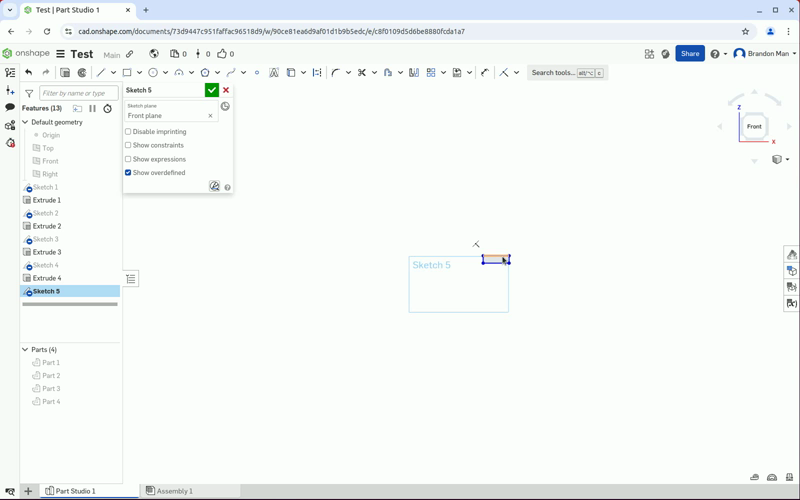
scroll(6)
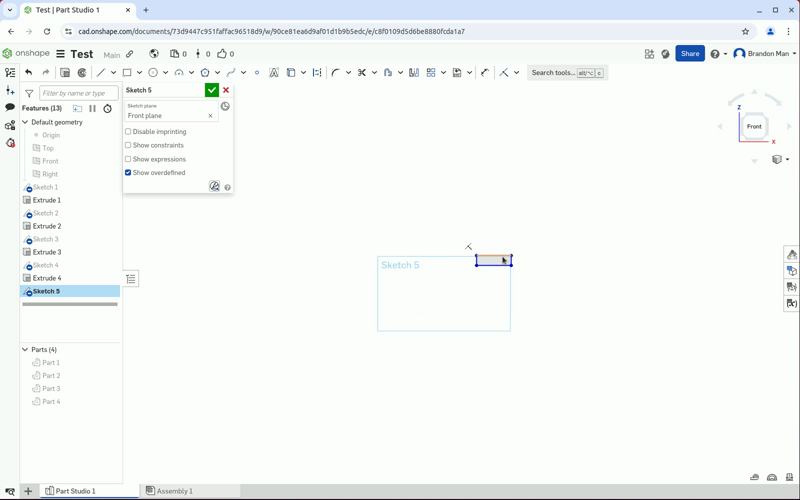
scroll(6)
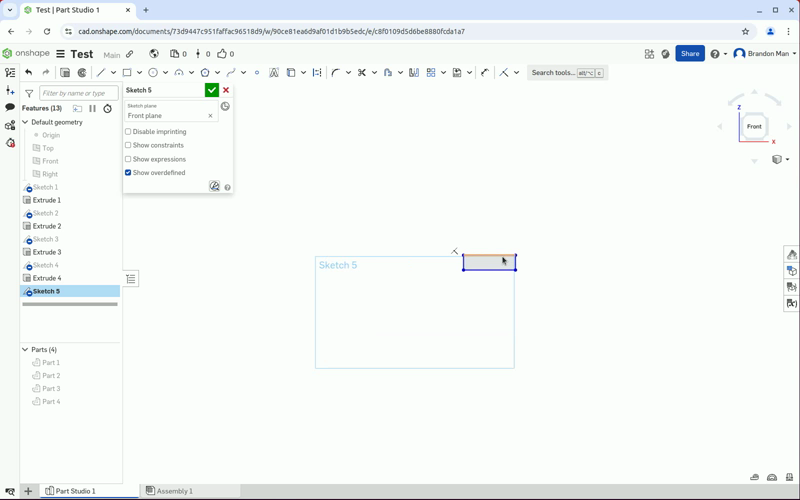
scroll(6)
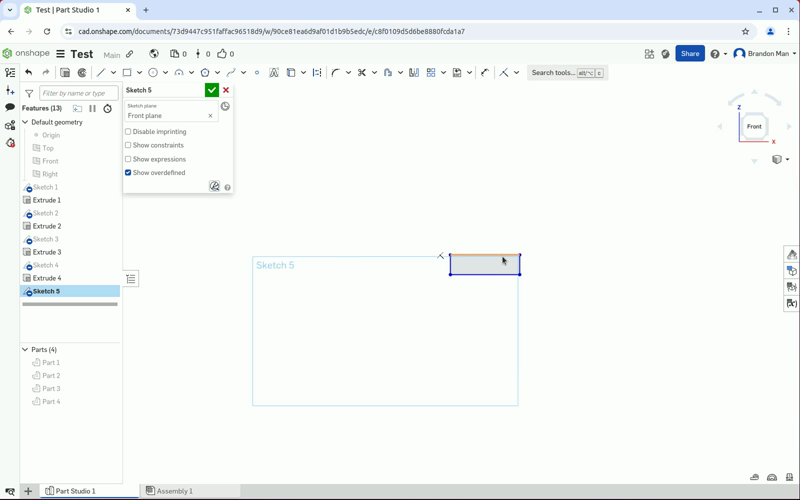
scroll(6)
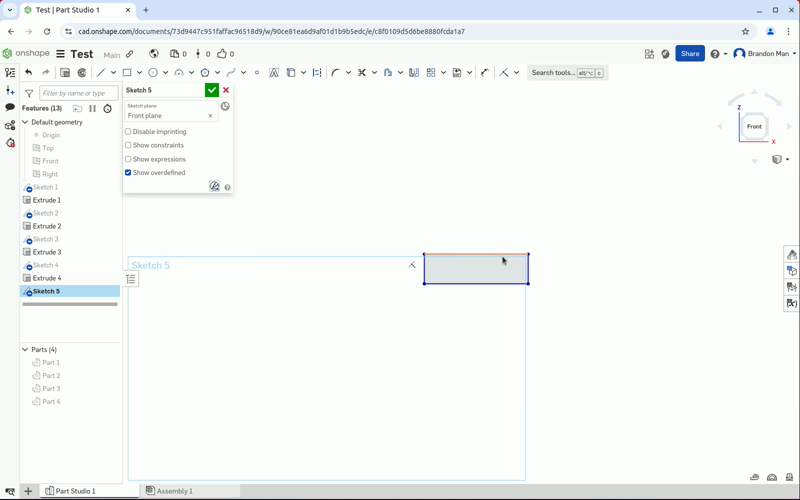
scroll(6)
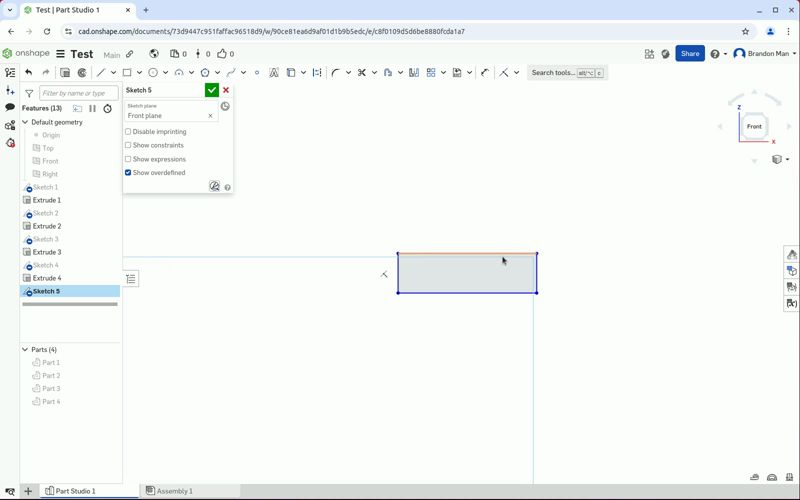
scroll(6)
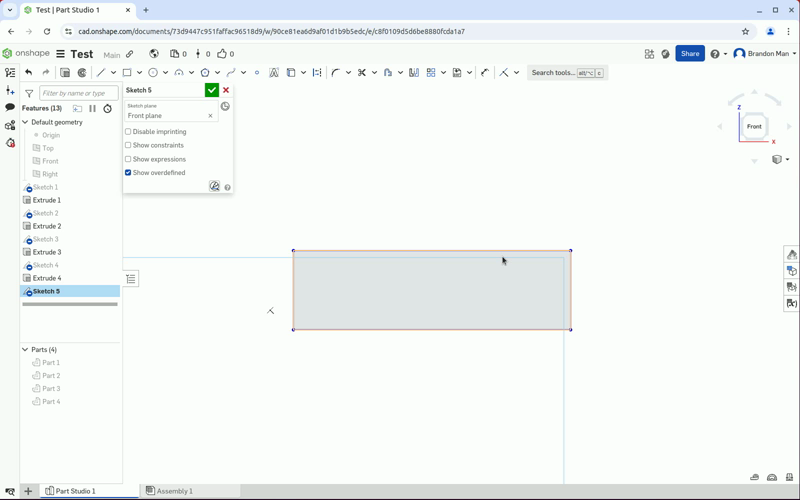
click(502, 256)
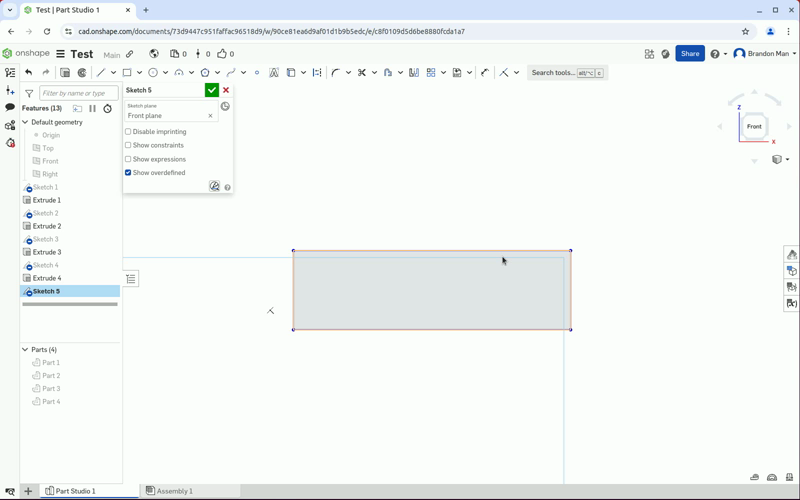
scroll(-6)
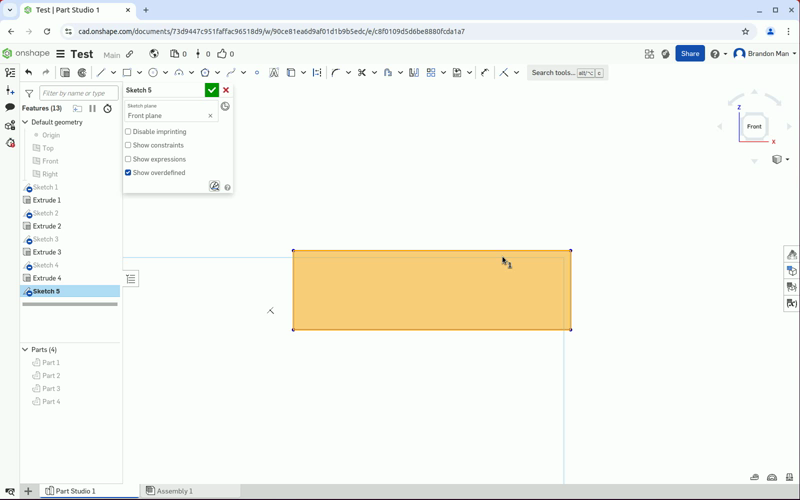
scroll(-6)
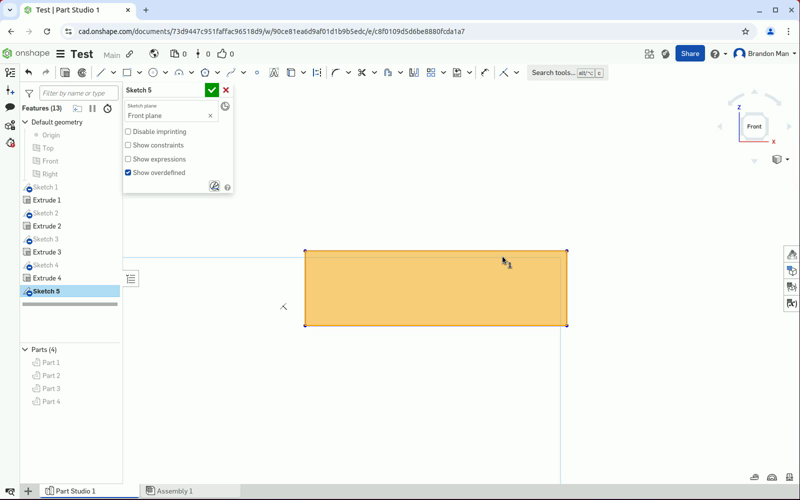
scroll(-6)
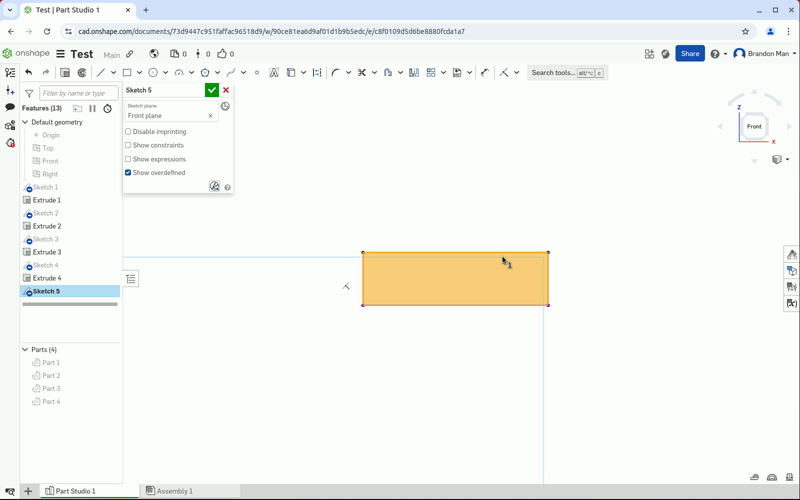
scroll(-6)
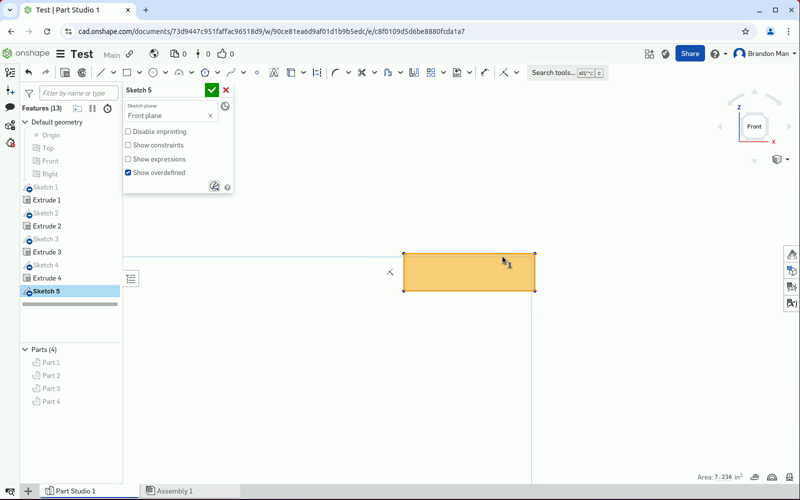
scroll(-6)
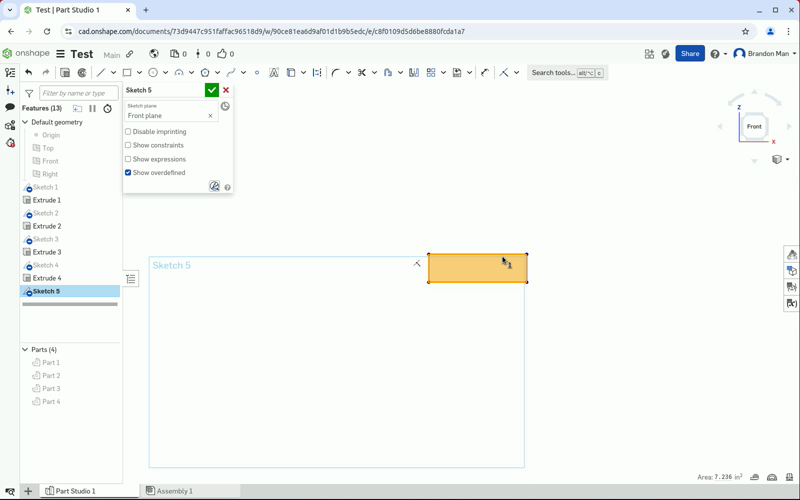
scroll(-6)
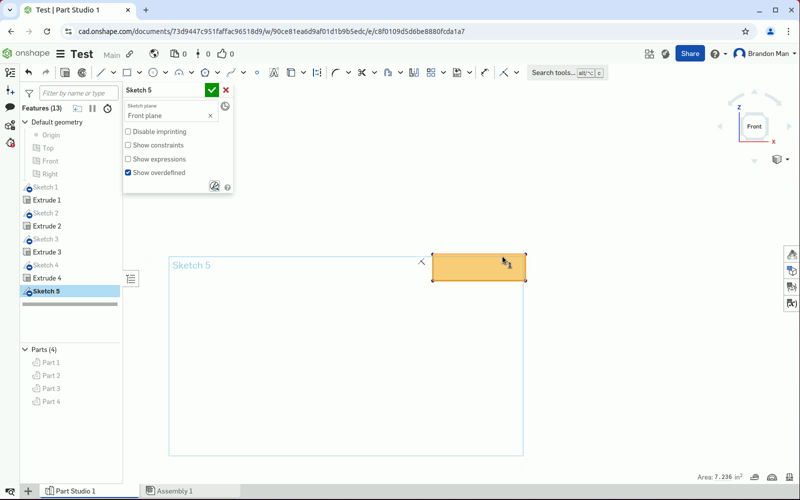
scroll(-6)
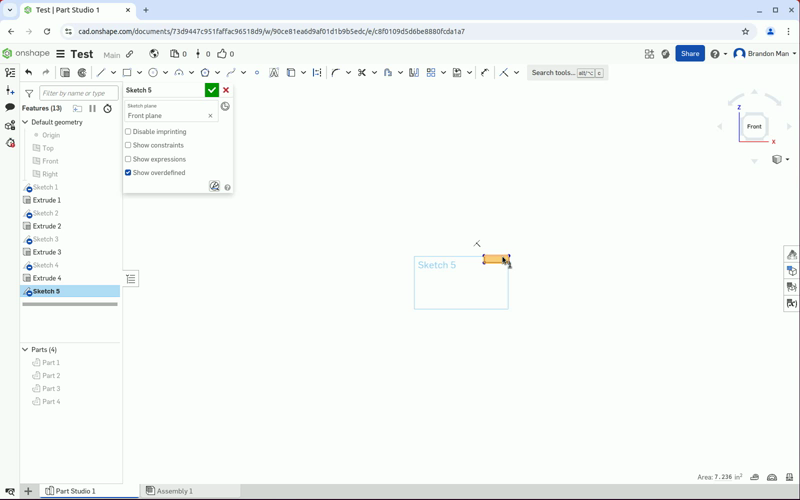
mouse_move(73, 352)
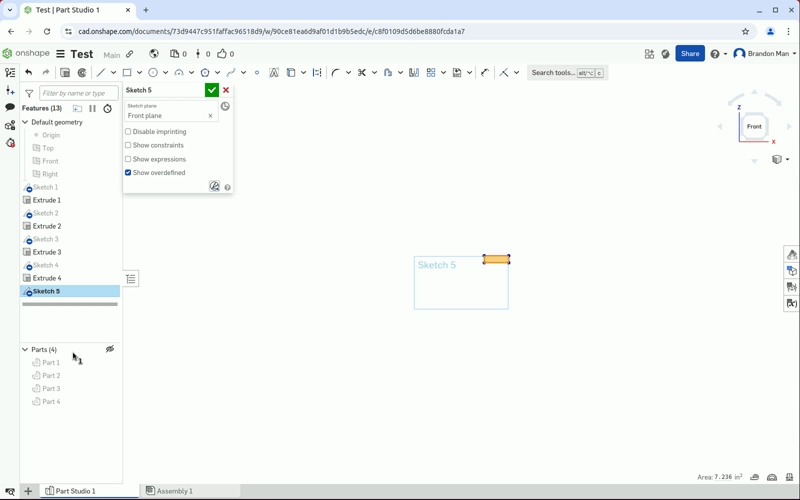
key(shift+y)
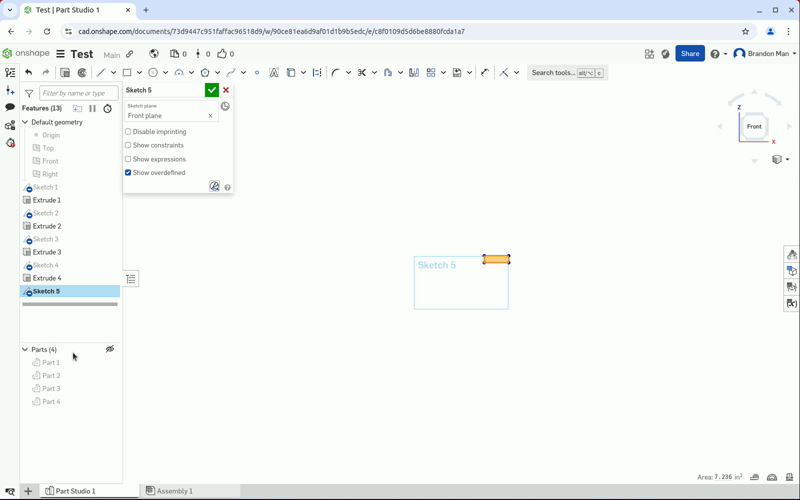
key(shift+e)
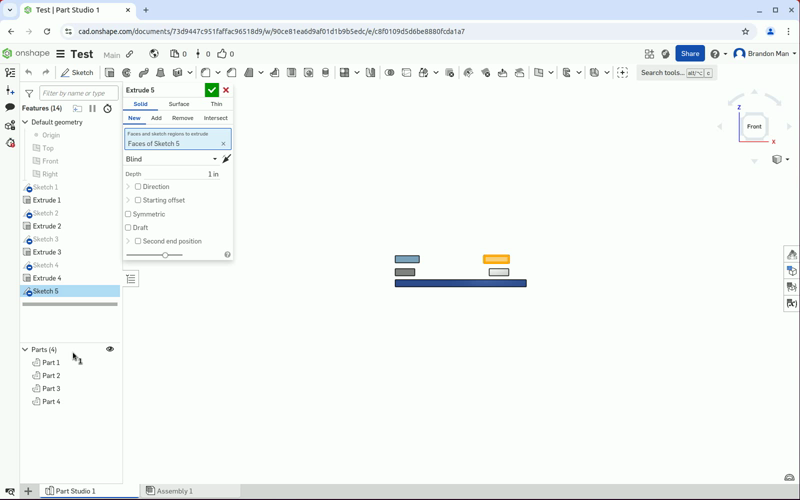
mouse_move(143, 106)
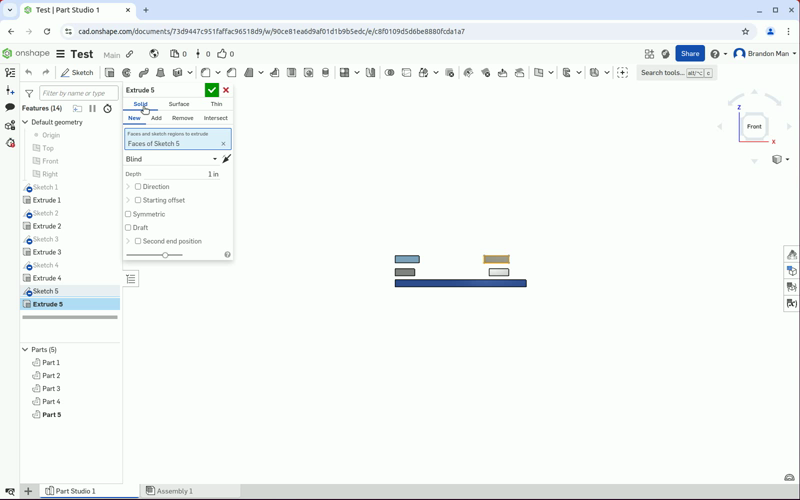
click(143, 106)
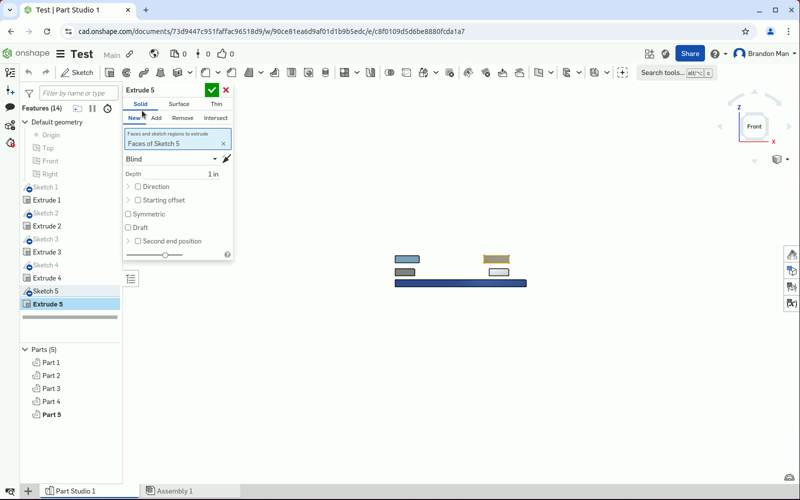
mouse_move(137, 120)
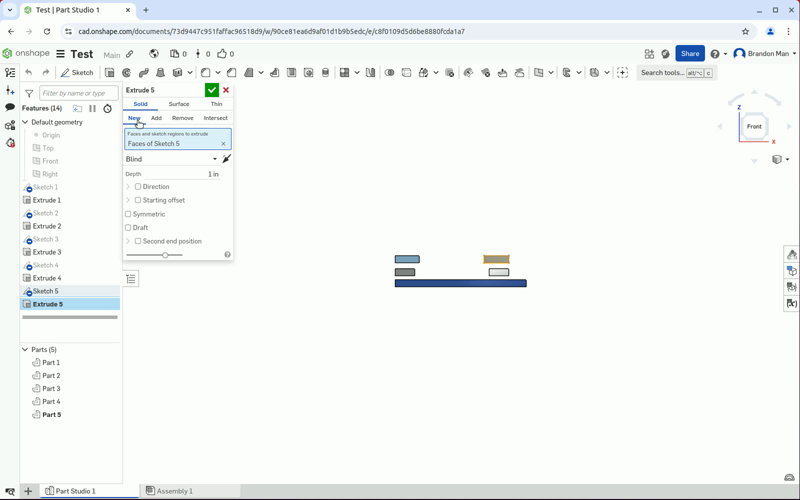
click(137, 120)
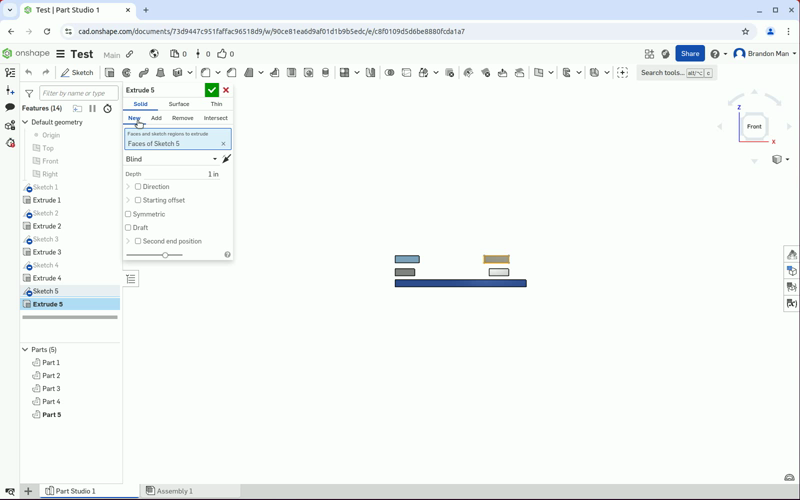
key(tab, 4)
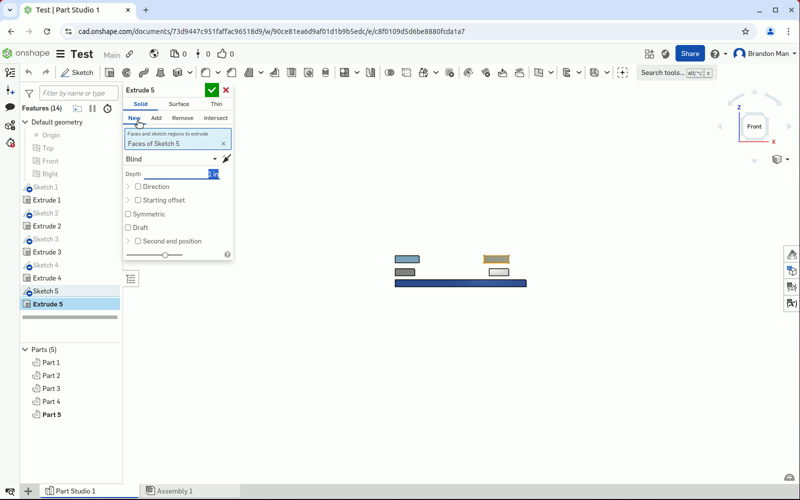
text(23.108)
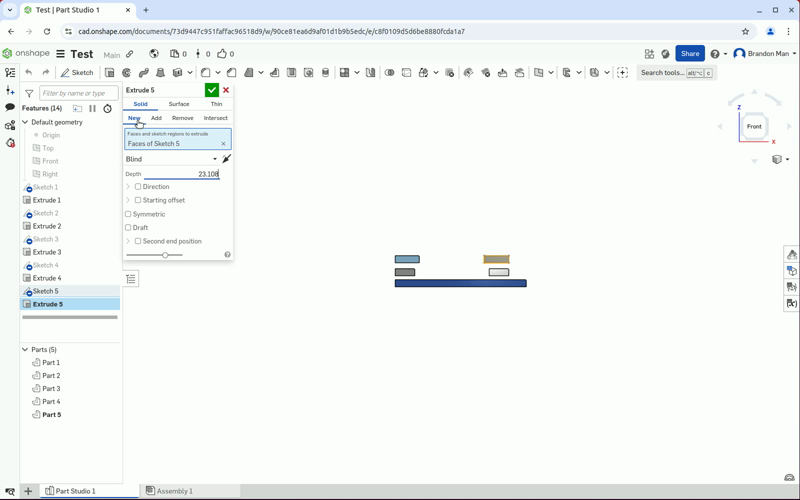
key(enter)
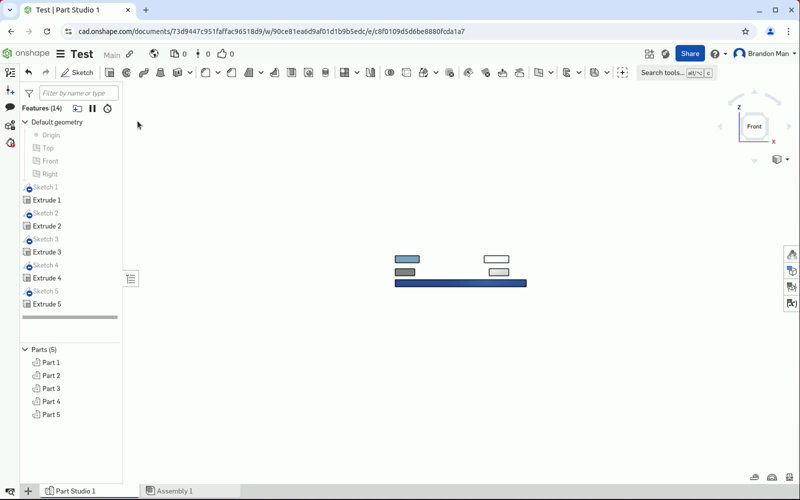
key(shift+h)
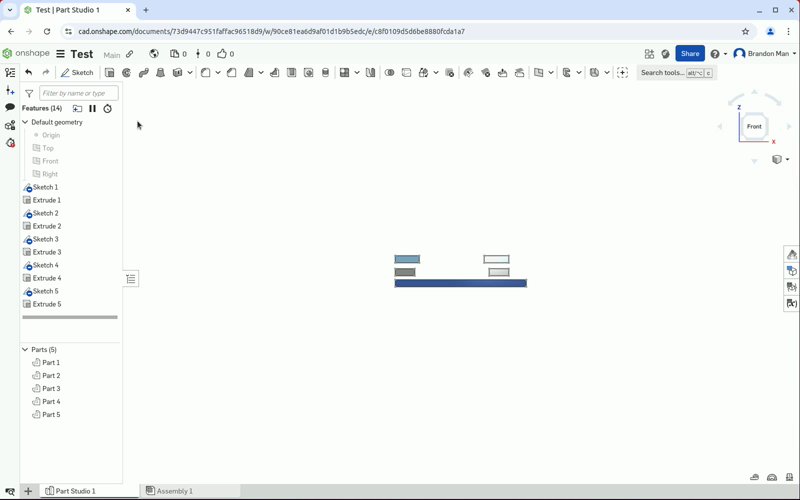
key(shift+h)
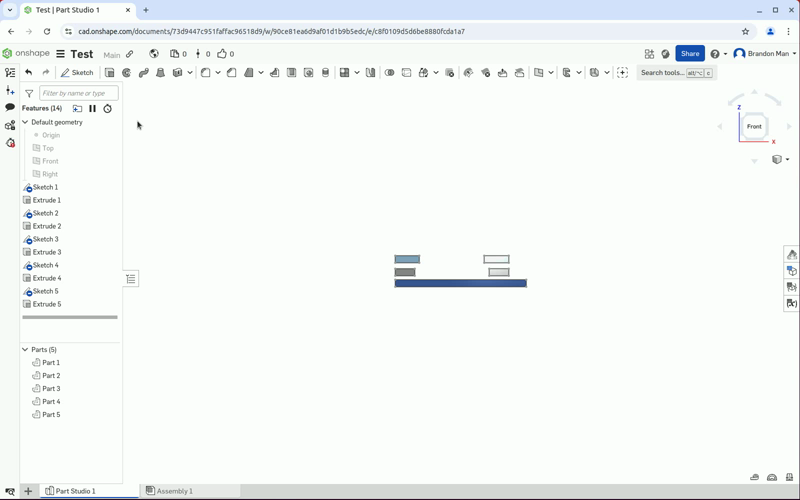
key(shift+7)
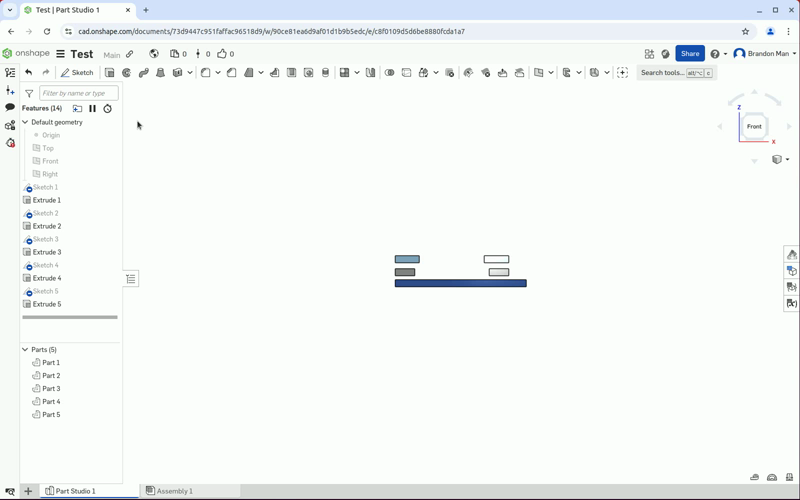
key(left, 2)
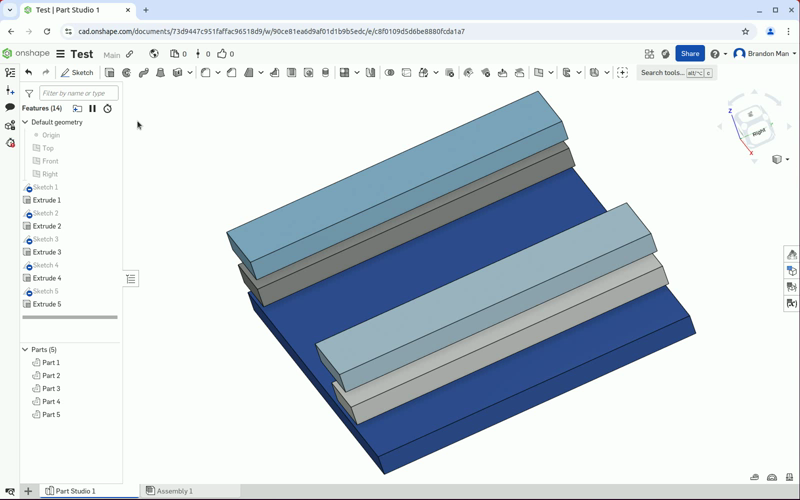
key(down, 2)
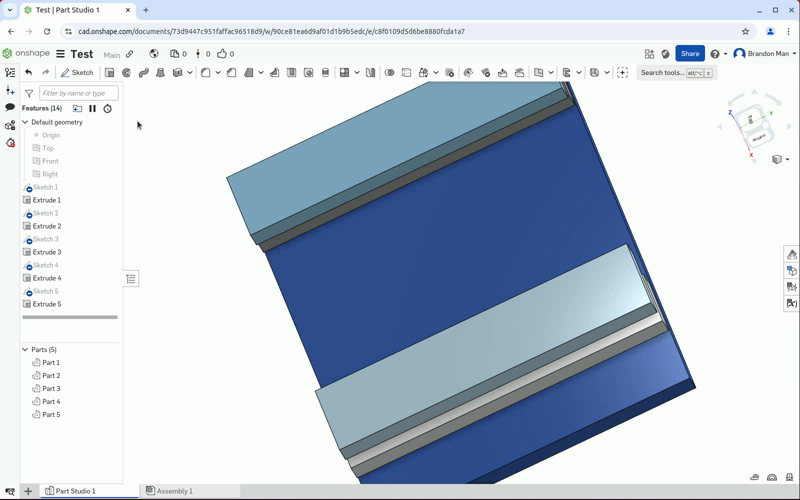
key(up, 2)
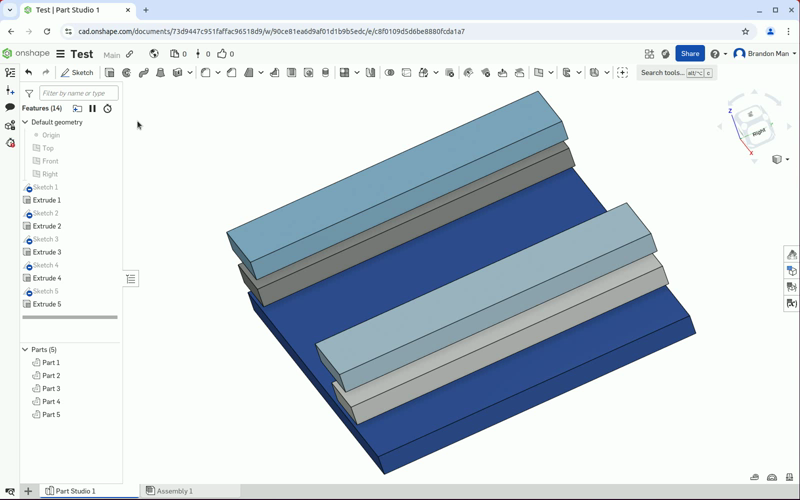
key(right, 2)
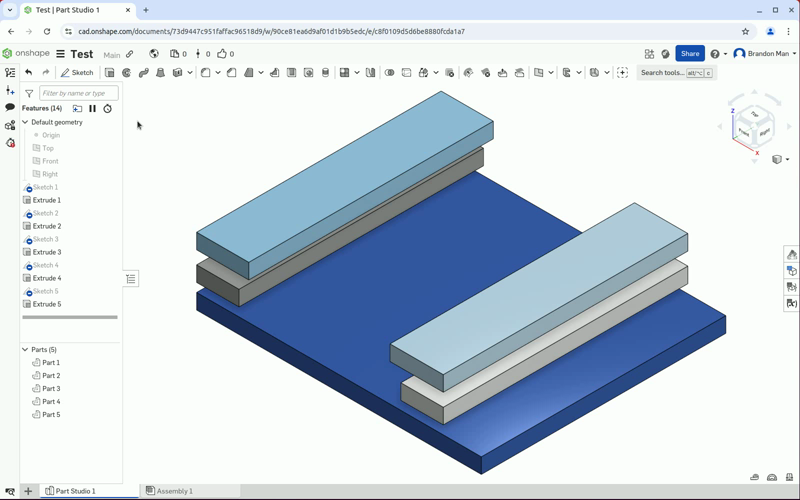
mouse_move(73, 189)
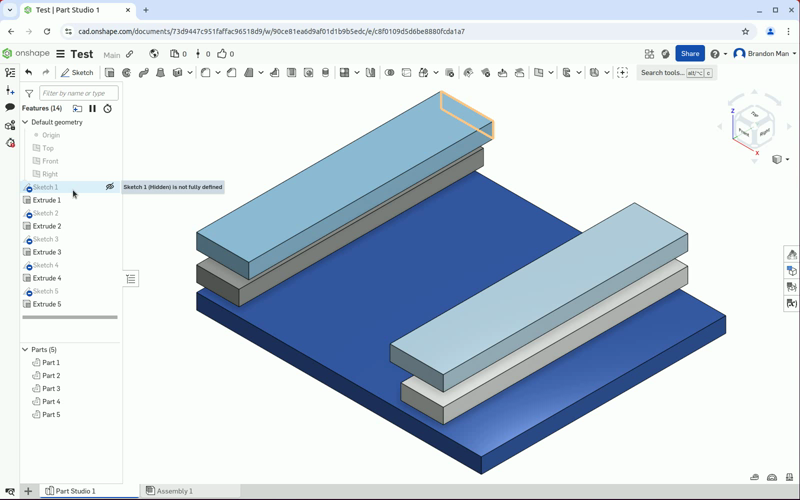
click(73, 189)